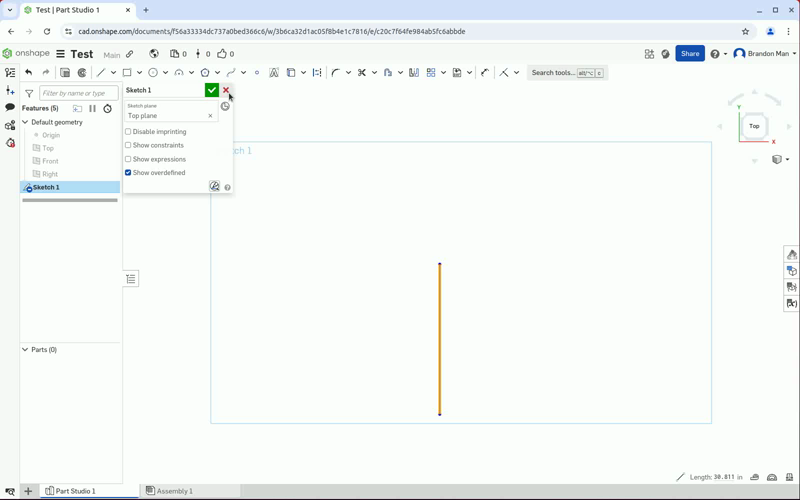
key(shift+h)
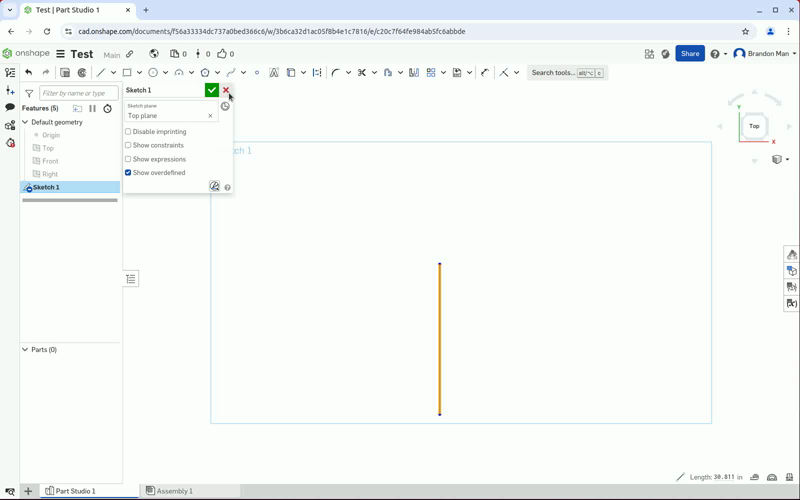
key(shift+s)
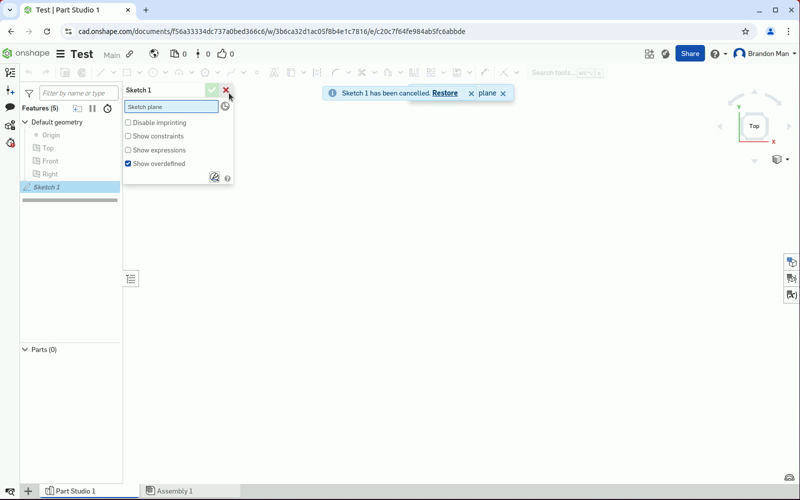
mouse_move(73, 150)
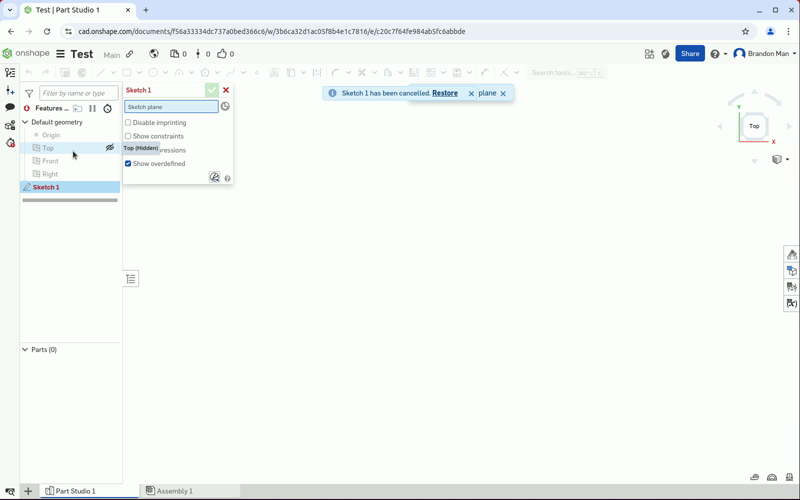
click(73, 150)
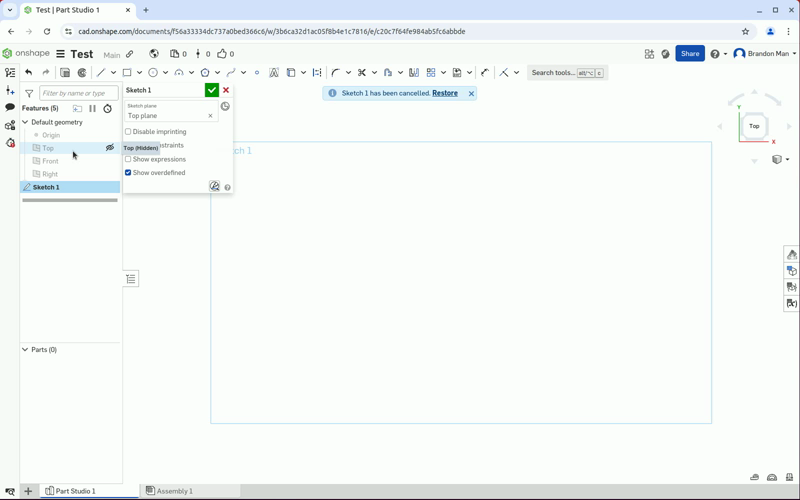
mouse_move(73, 352)
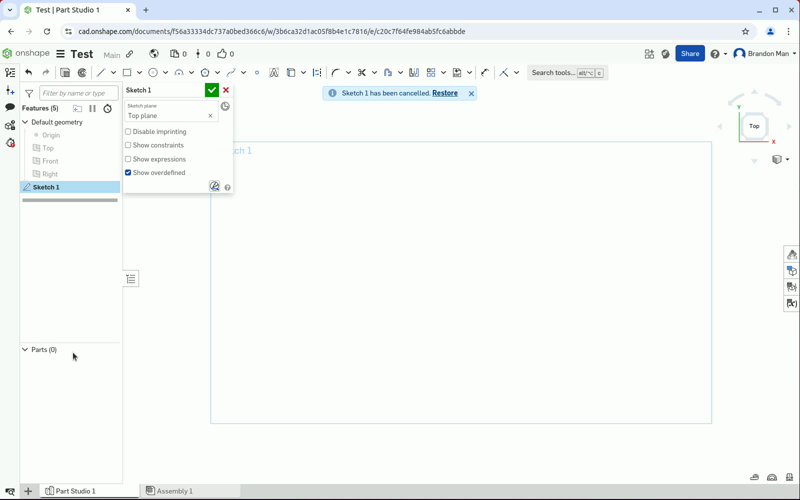
key(y)
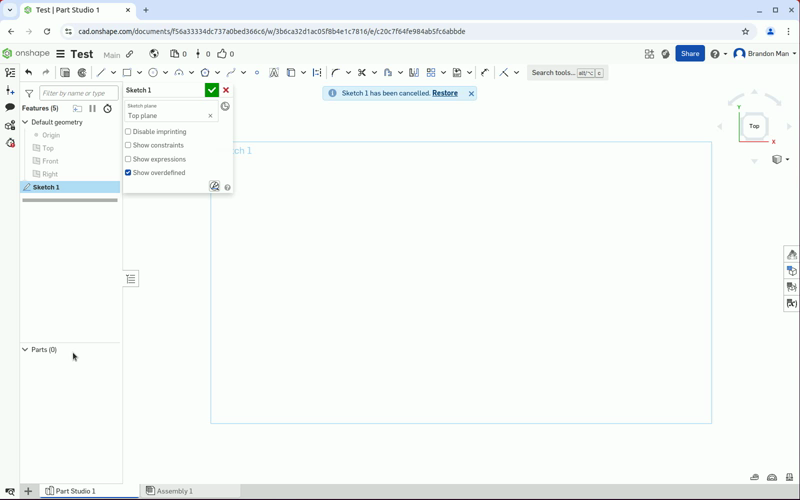
key(l)
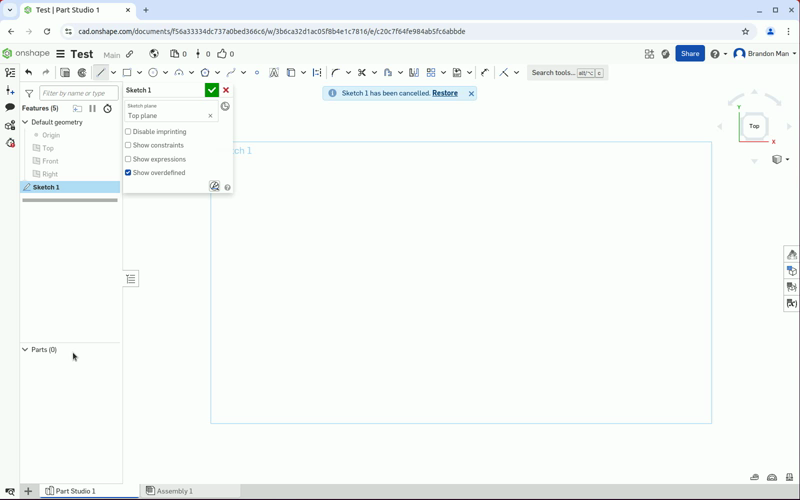
key_down(shift)
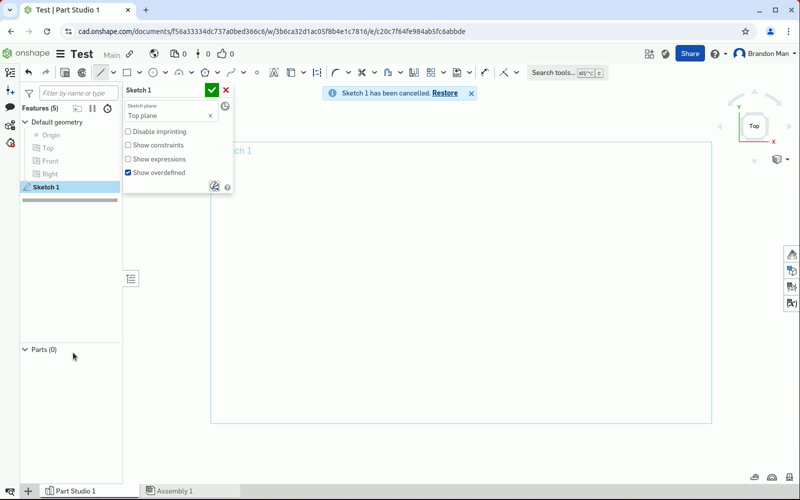
mouse_move(457, 286)
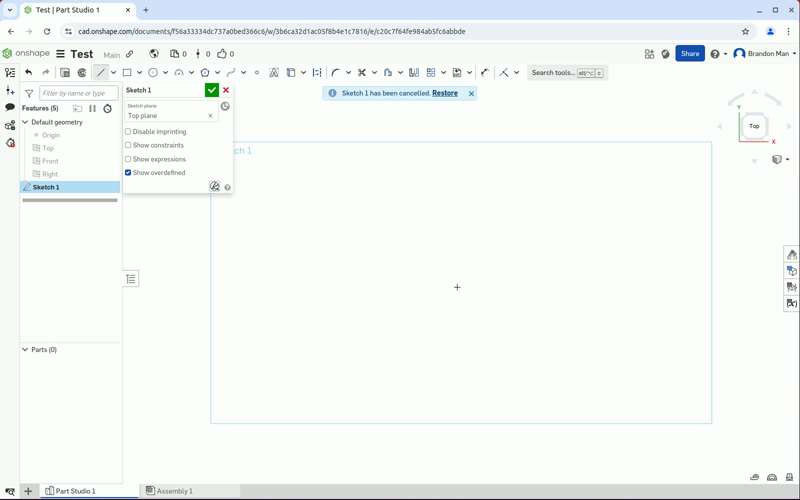
click(457, 286)
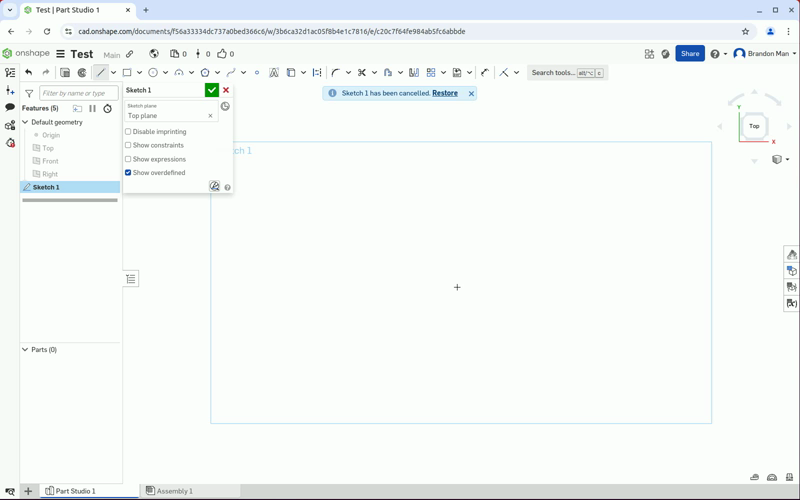
key_up(shift)
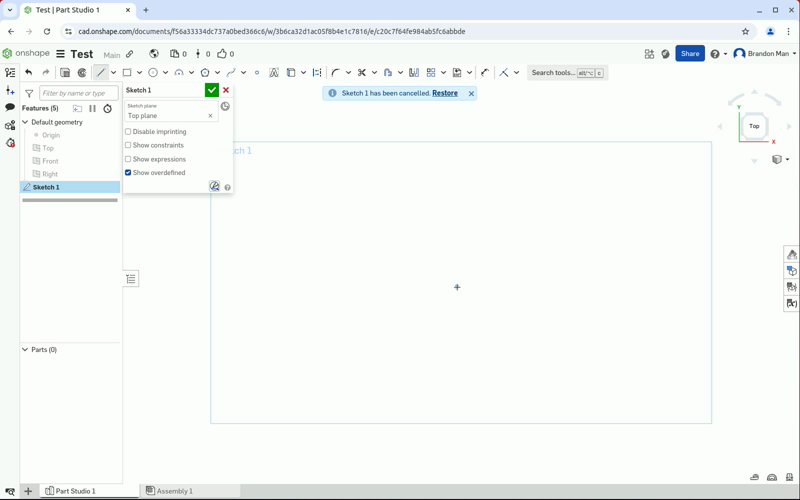
key_down(shift)
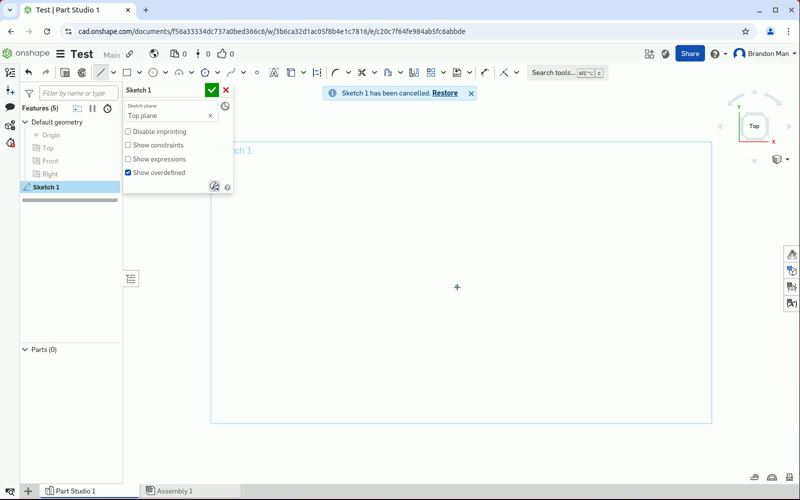
mouse_move(487, 286)
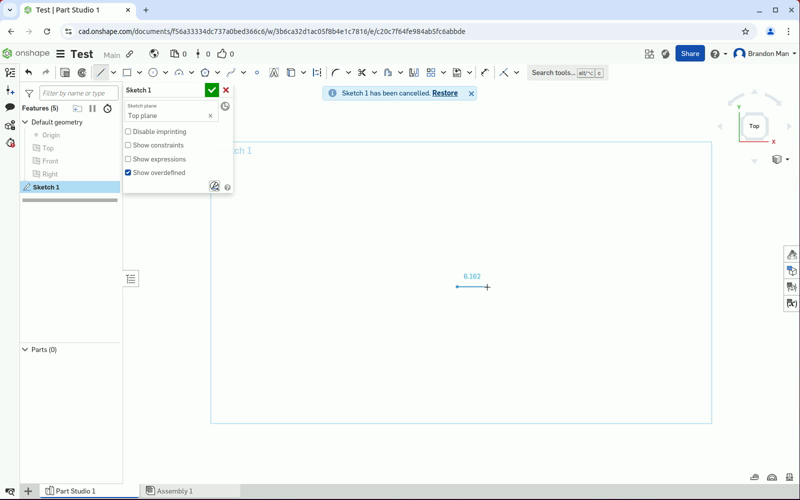
mouse_move(464, 286)
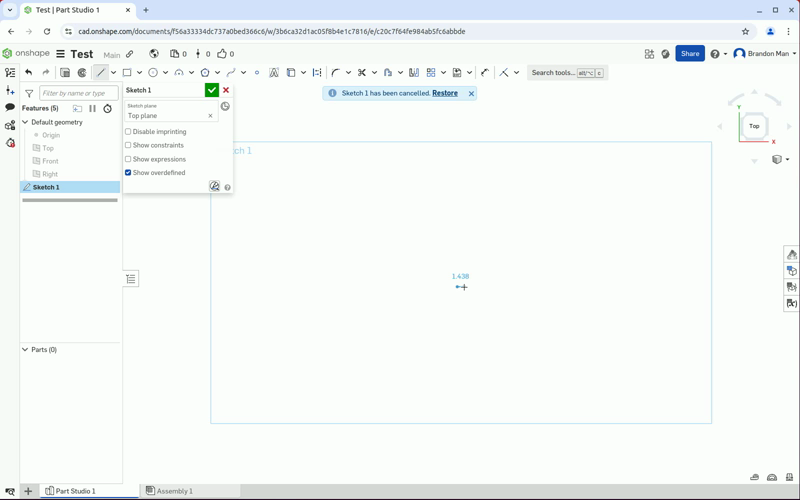
scroll(6)
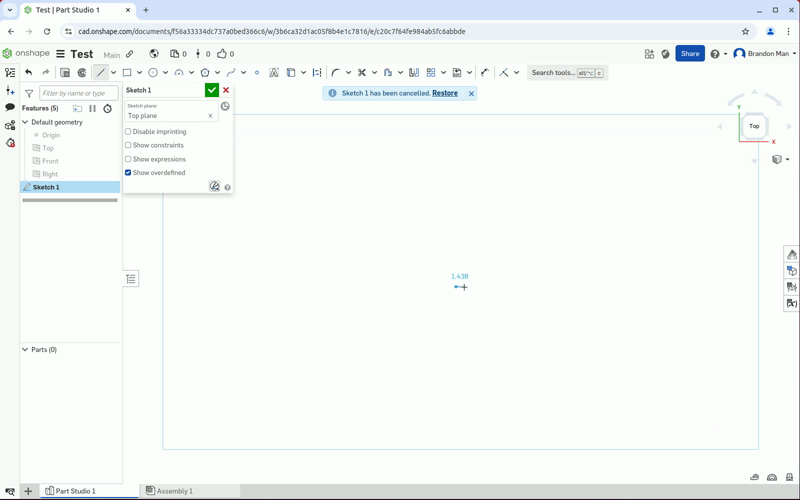
scroll(6)
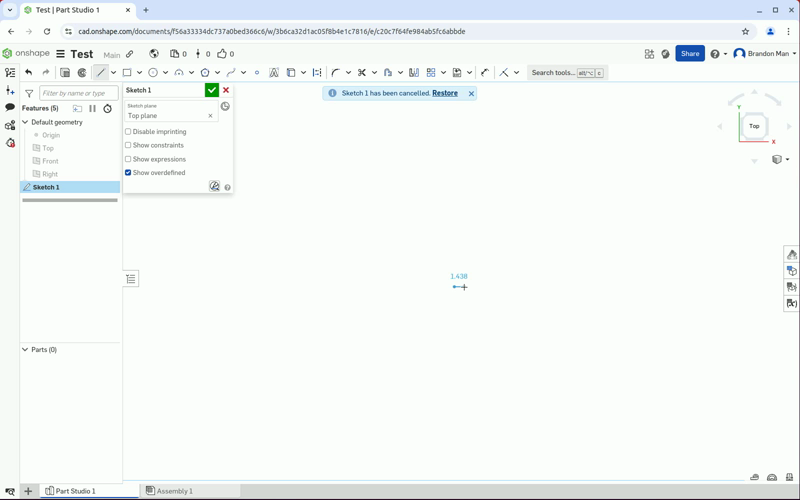
scroll(6)
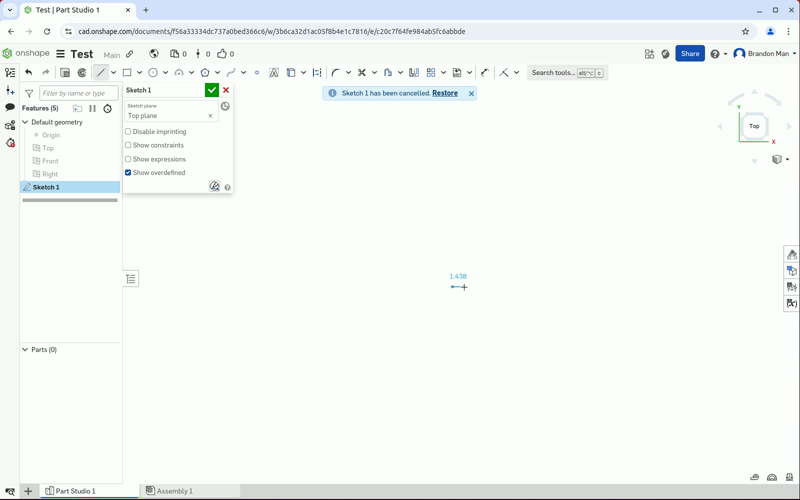
scroll(6)
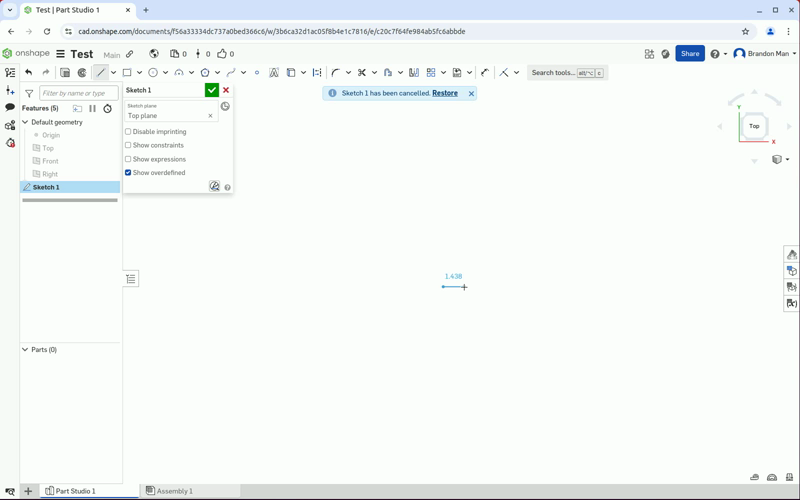
scroll(6)
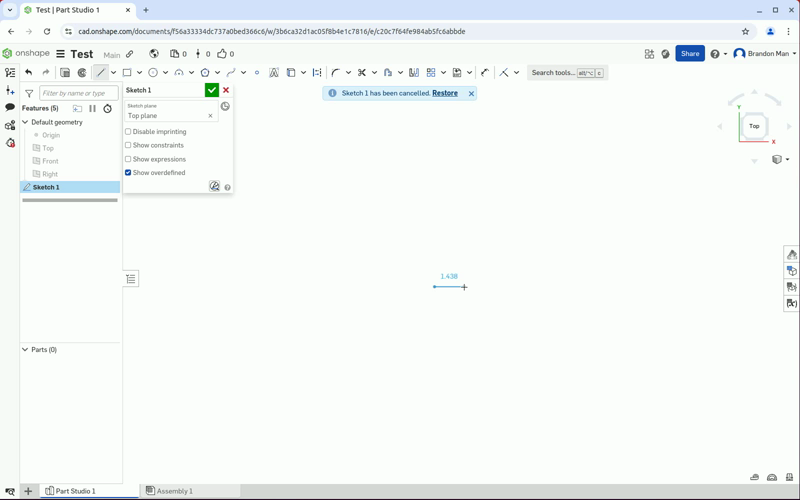
scroll(6)
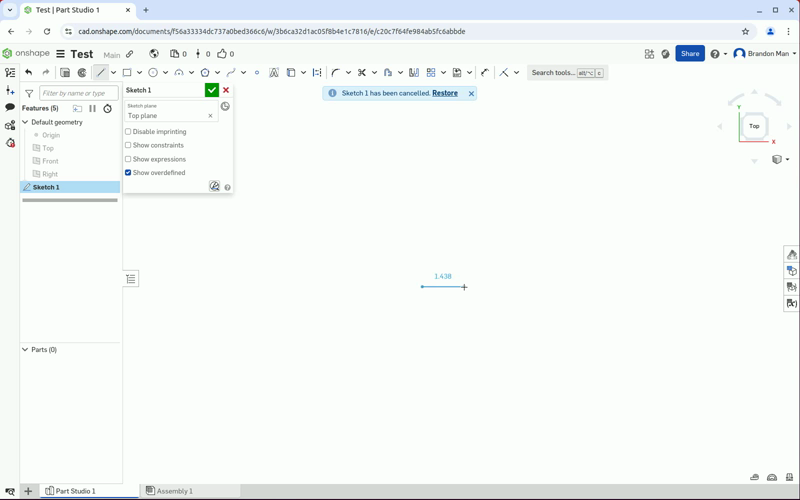
scroll(6)
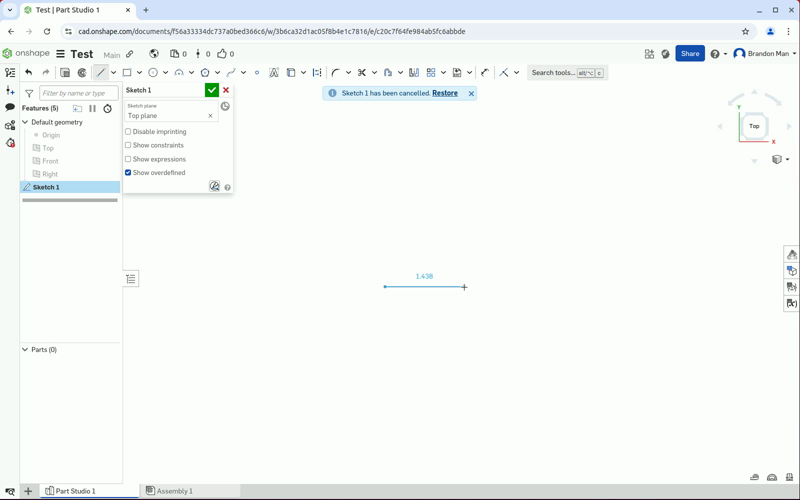
click(464, 286)
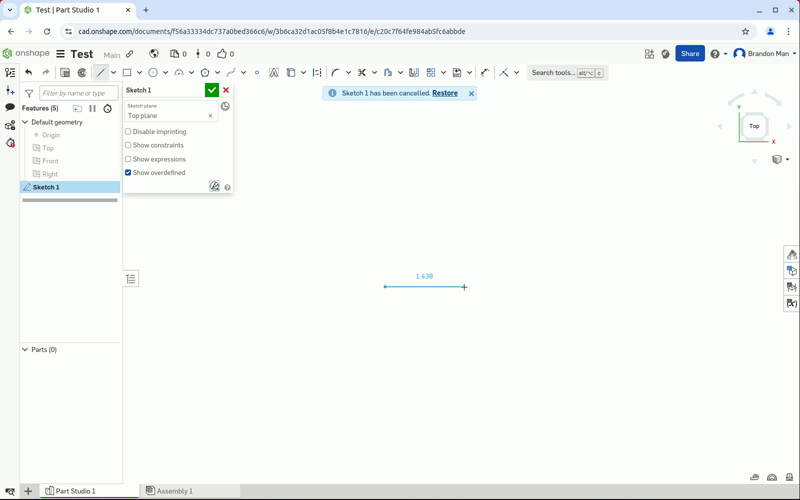
scroll(-6)
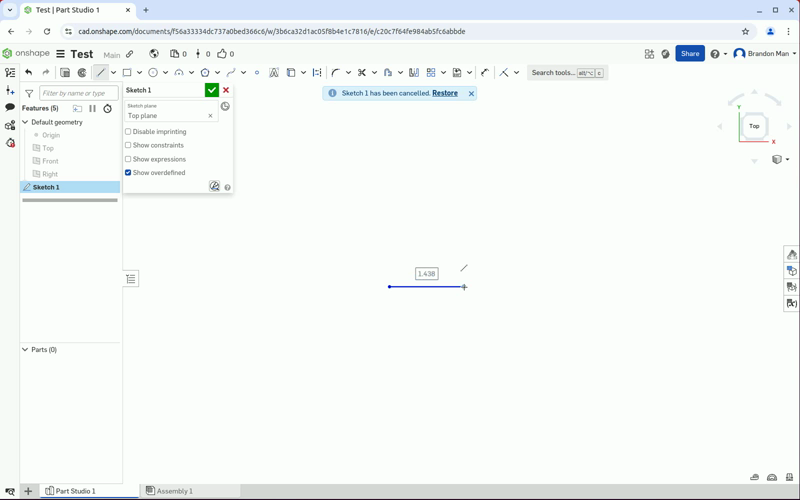
scroll(-6)
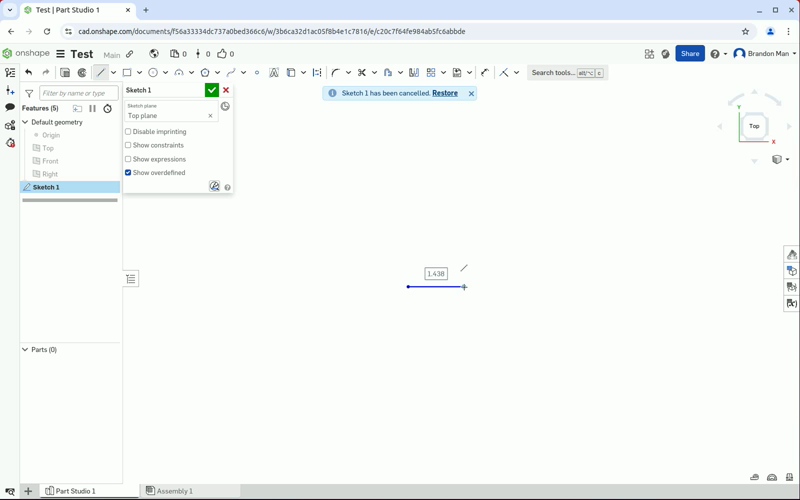
scroll(-6)
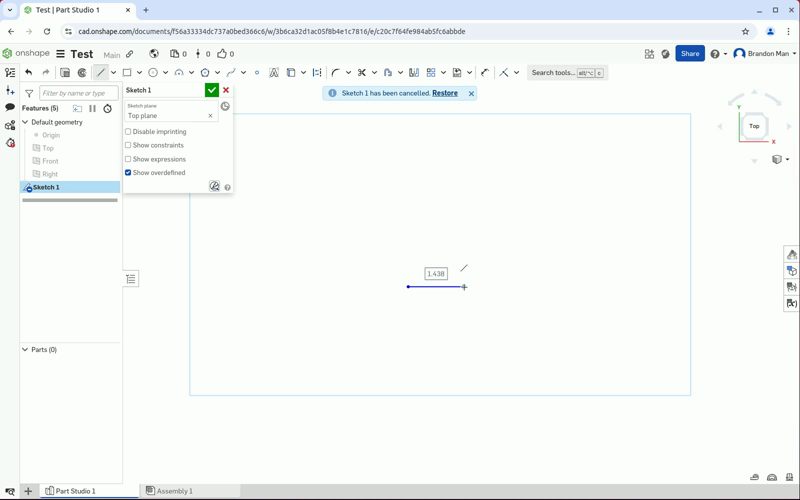
scroll(-6)
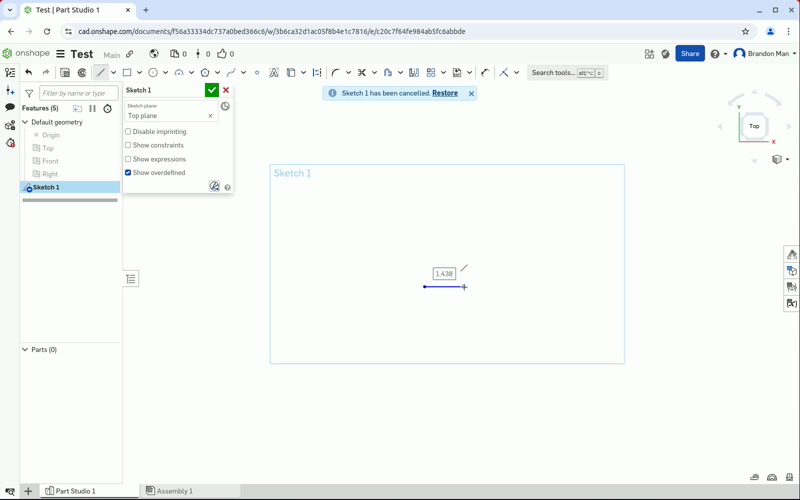
scroll(-6)
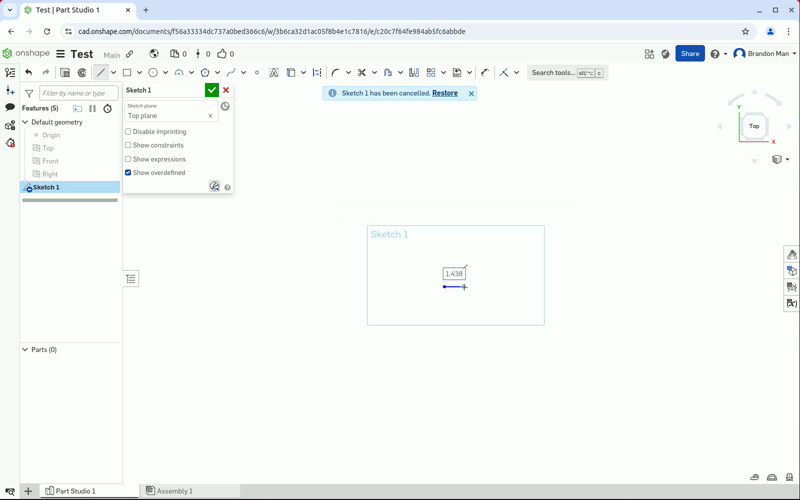
scroll(-6)
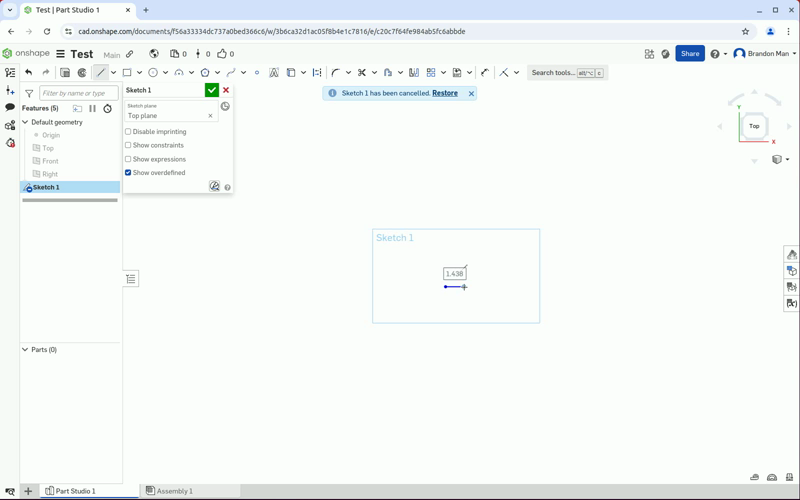
scroll(-6)
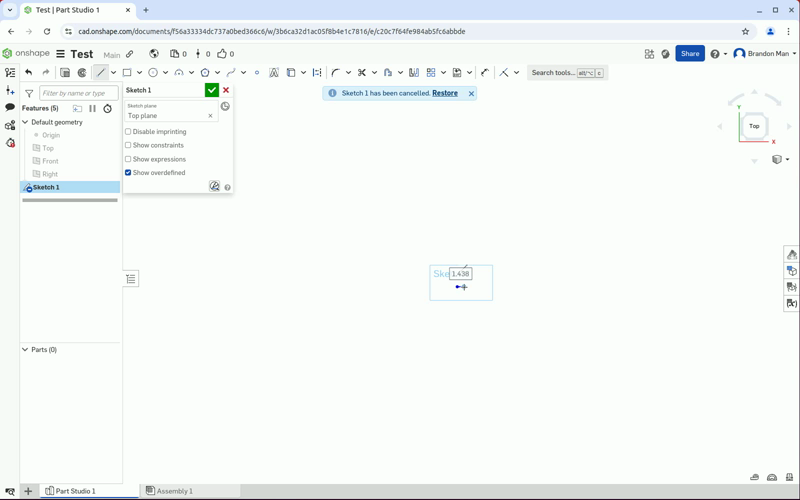
key_up(shift)
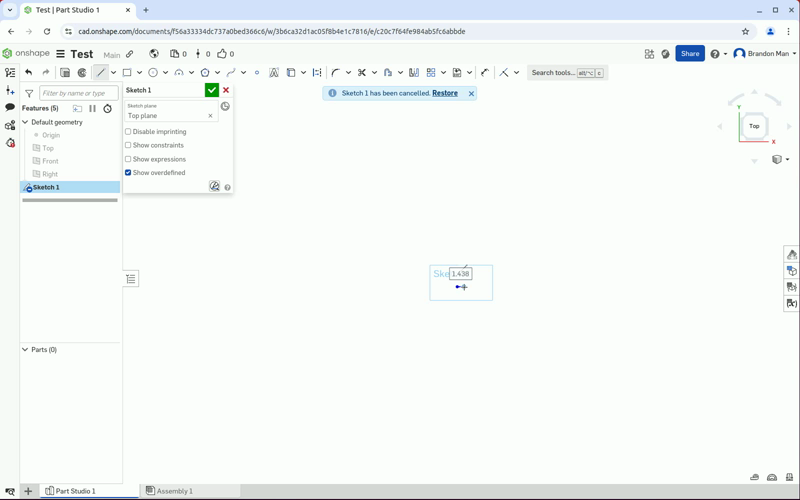
key_down(shift)
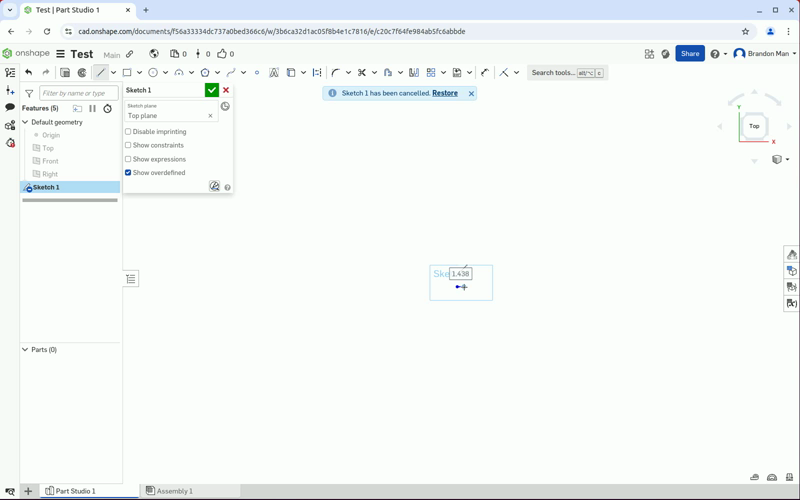
mouse_move(494, 286)
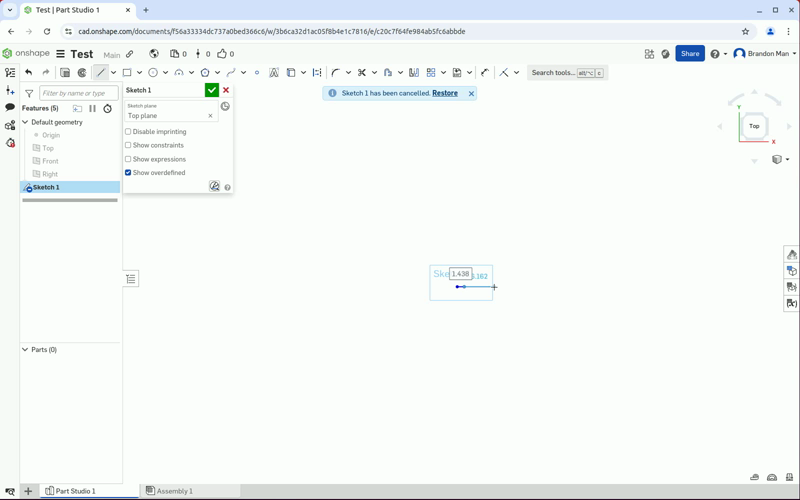
mouse_move(464, 279)
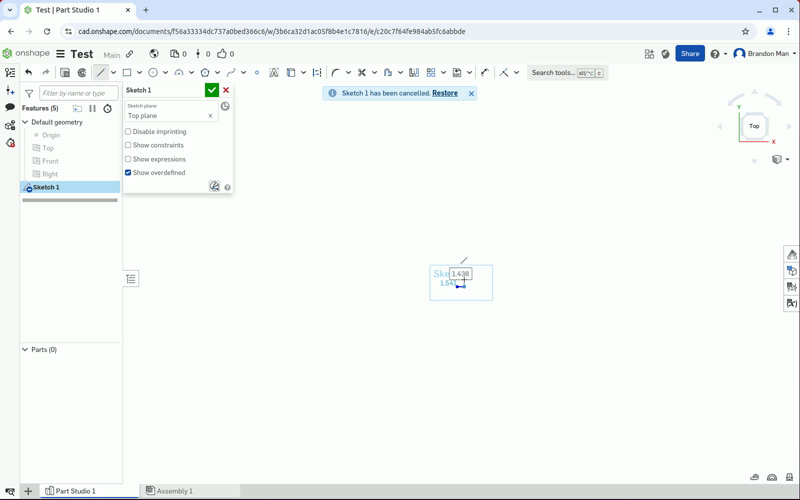
scroll(6)
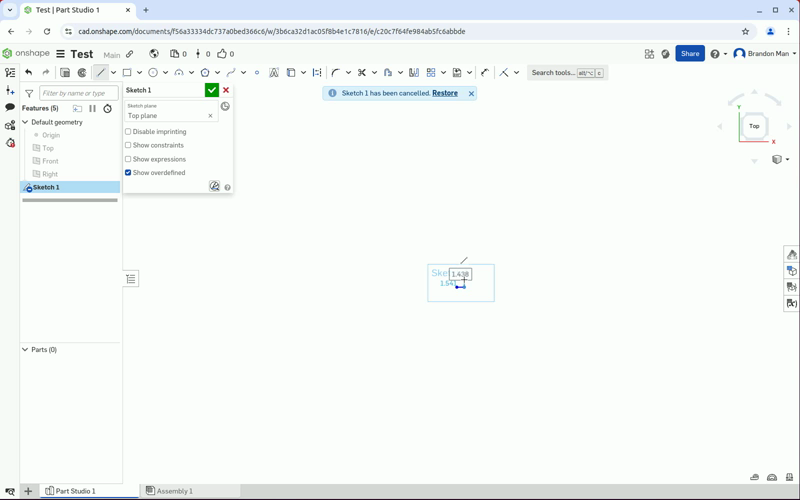
scroll(6)
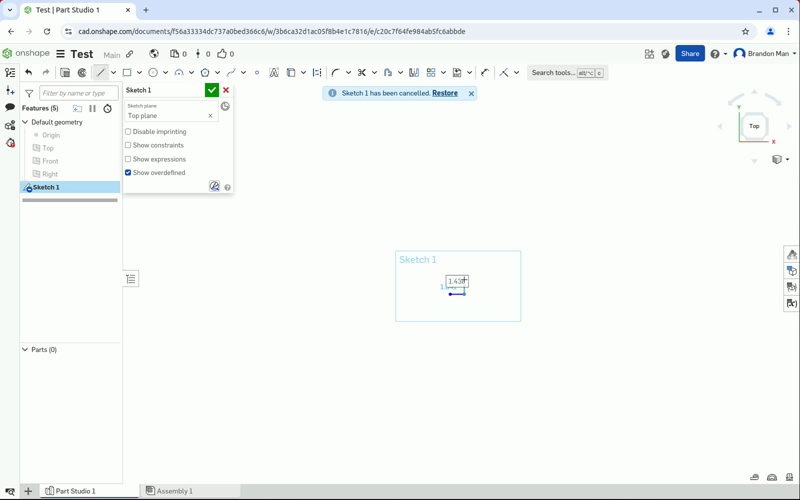
scroll(6)
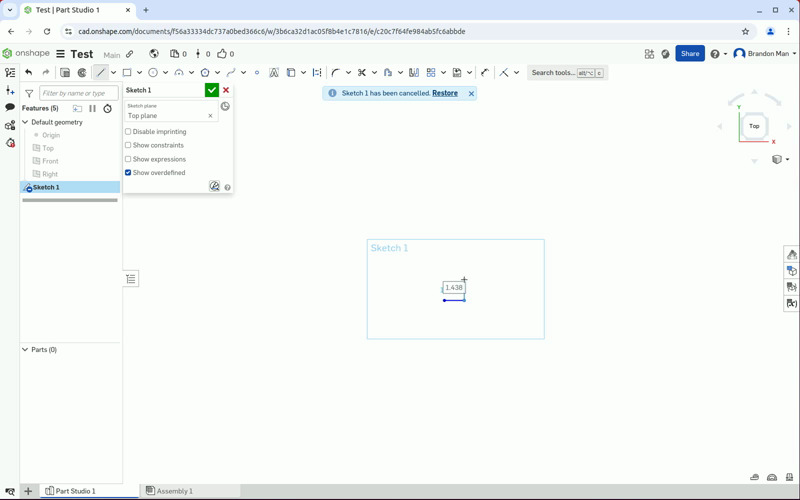
scroll(6)
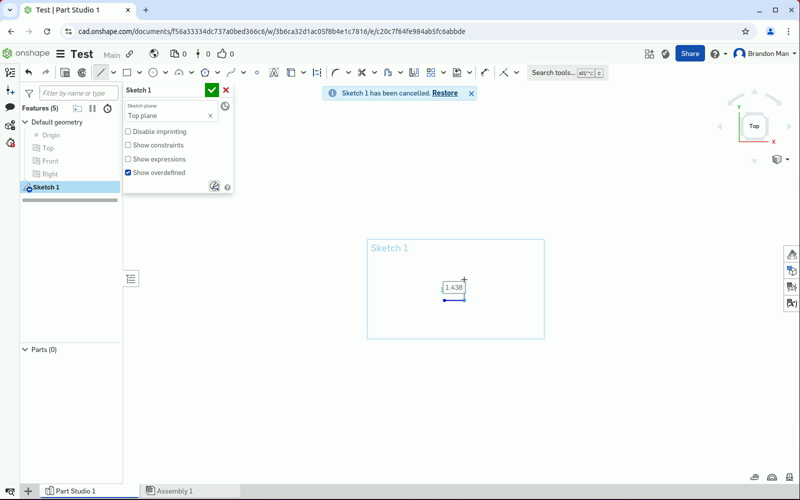
scroll(6)
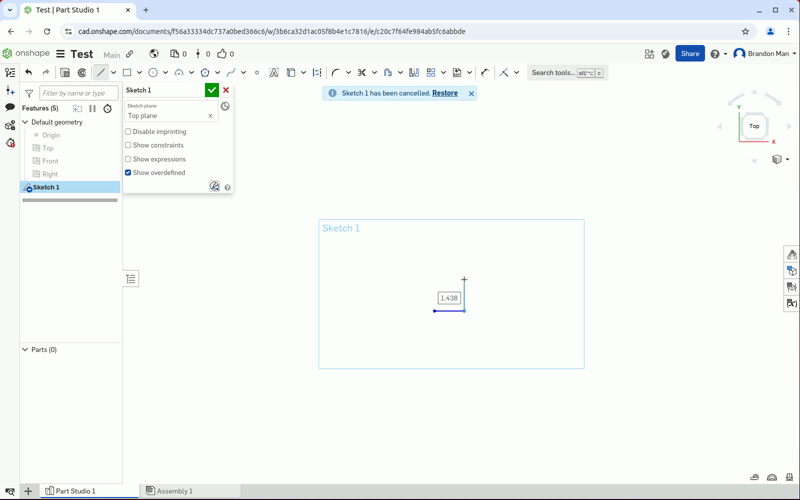
scroll(6)
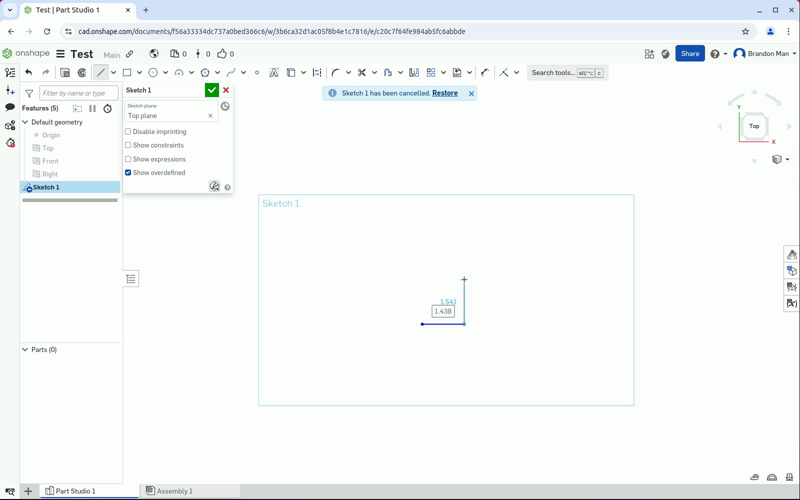
scroll(6)
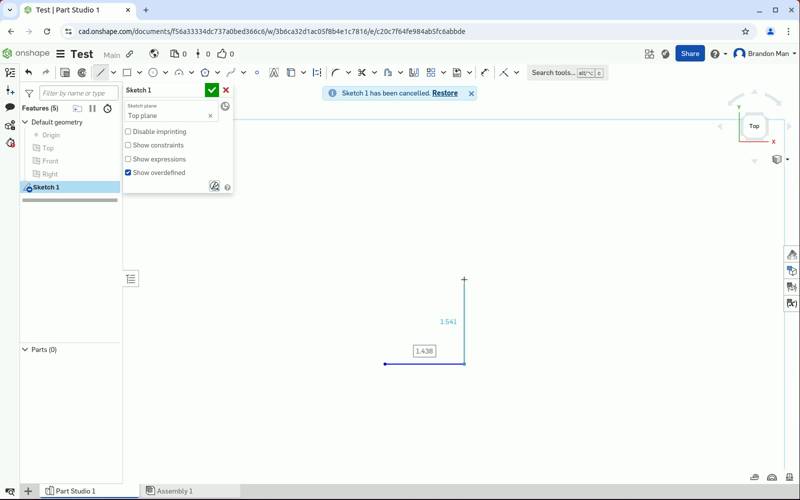
click(464, 279)
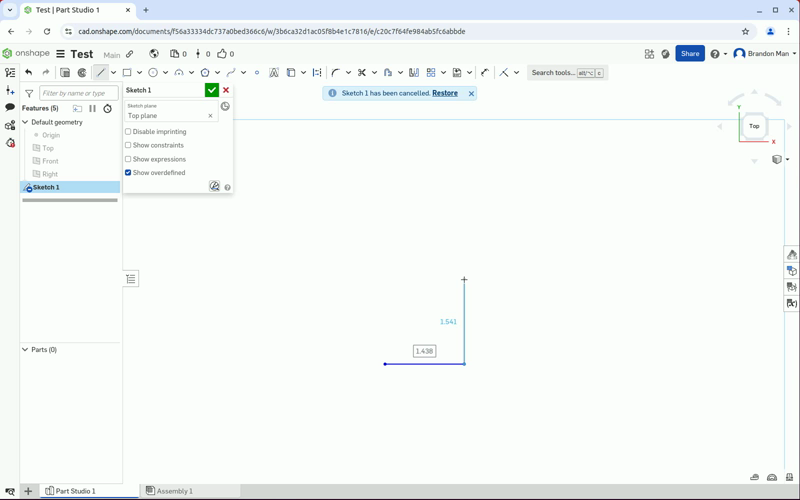
scroll(-6)
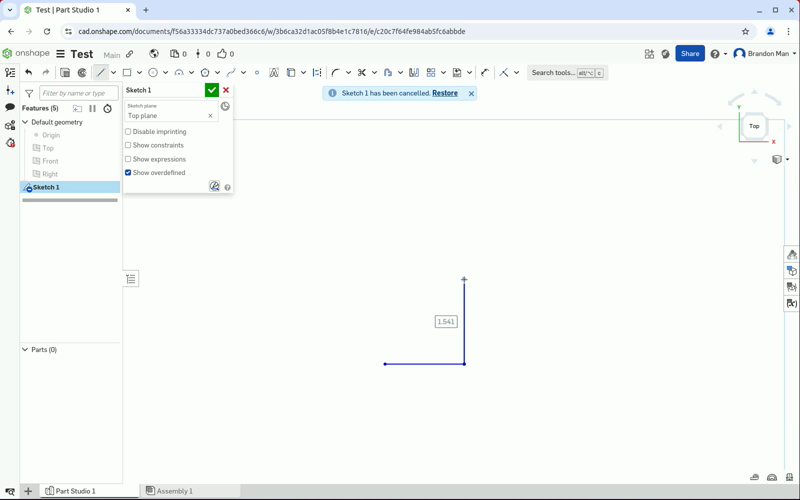
scroll(-6)
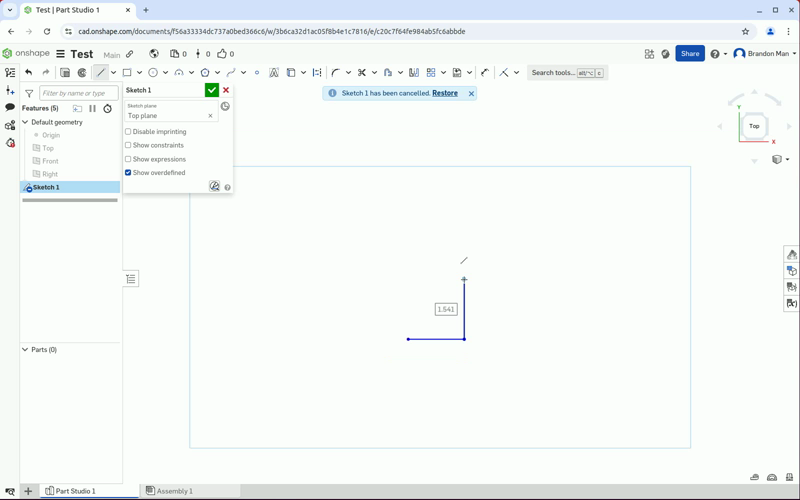
scroll(-6)
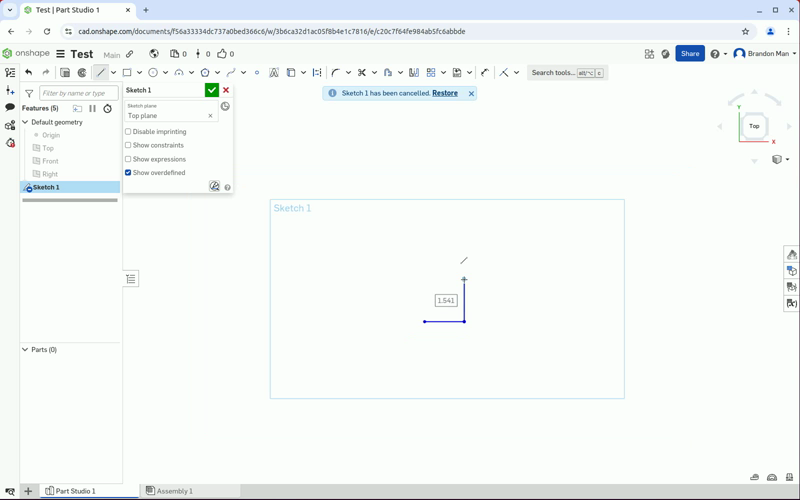
scroll(-6)
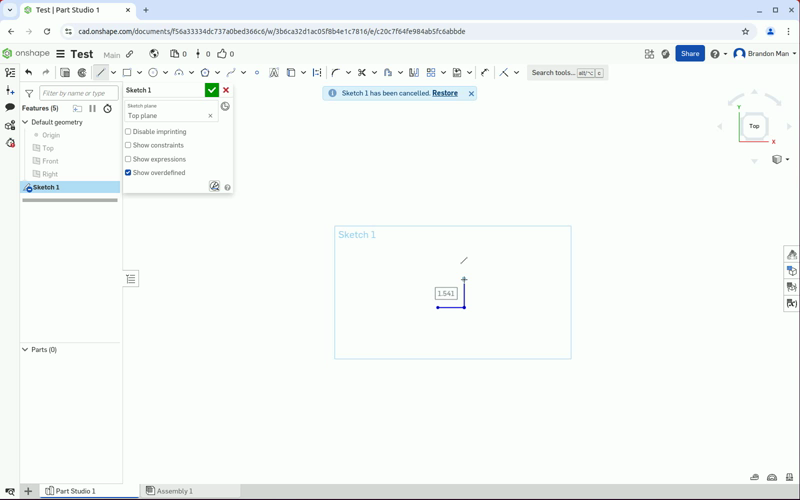
scroll(-6)
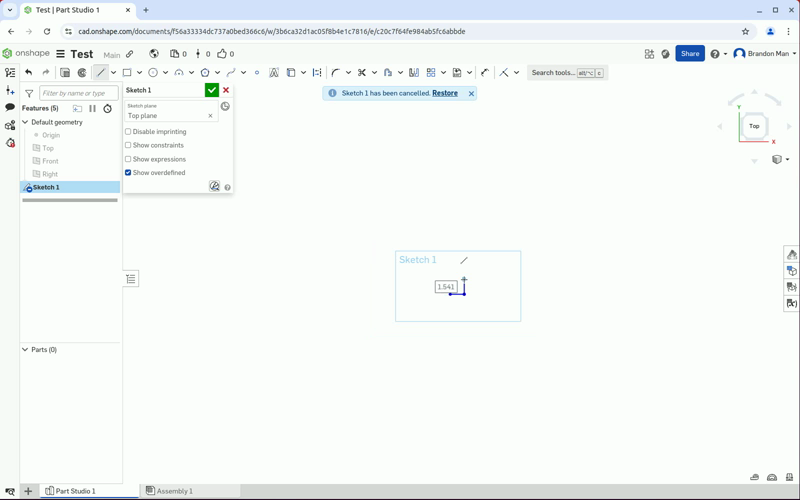
scroll(-6)
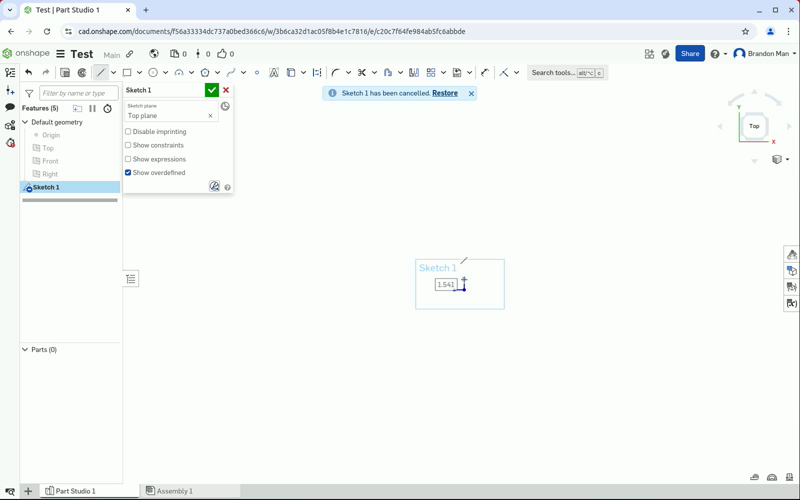
scroll(-6)
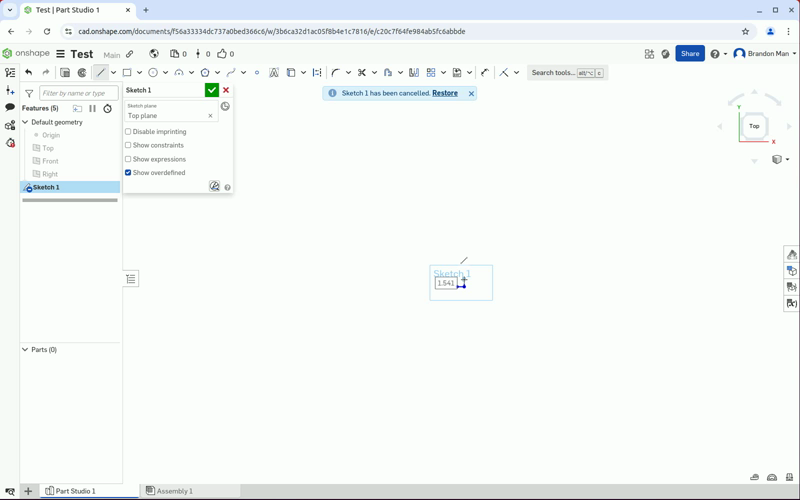
key_up(shift)
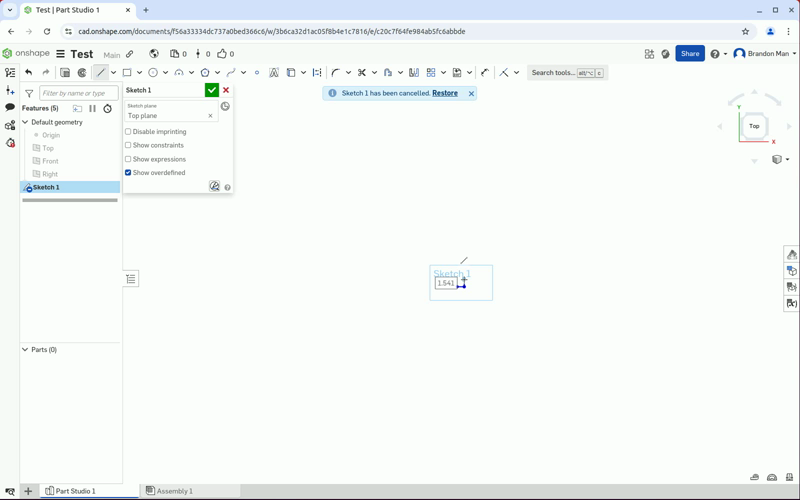
key_down(shift)
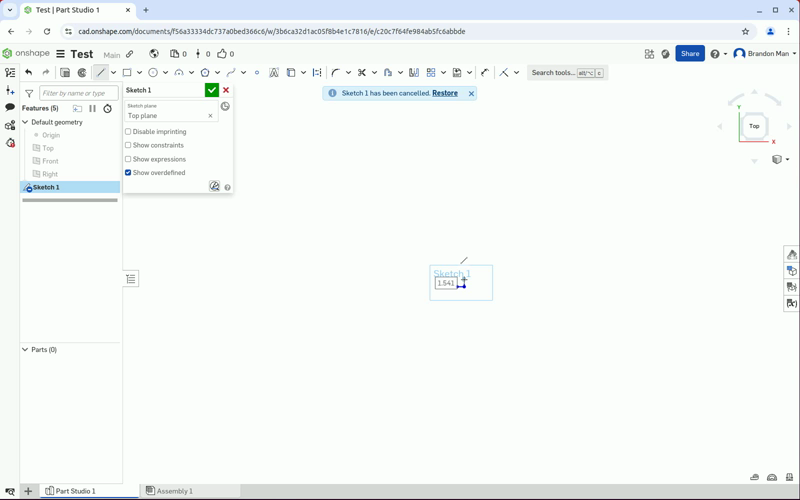
mouse_move(494, 279)
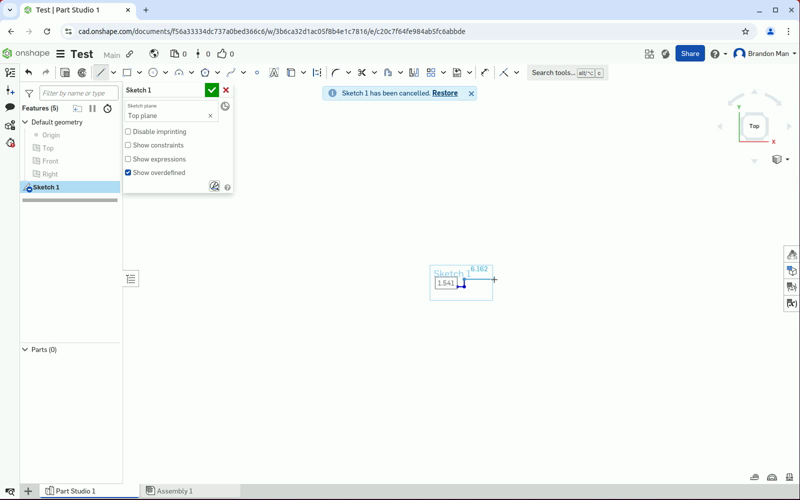
mouse_move(457, 279)
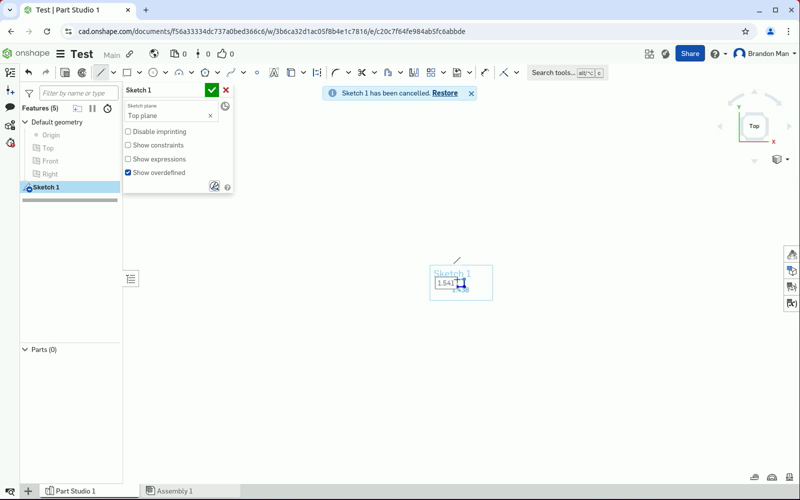
scroll(6)
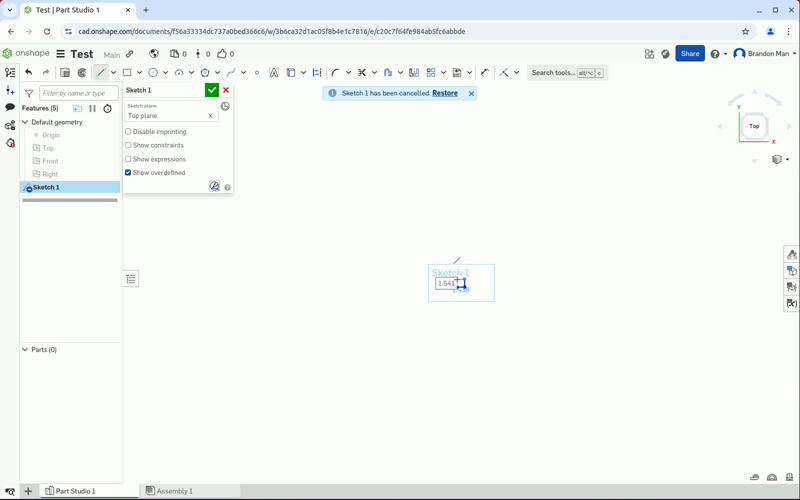
scroll(6)
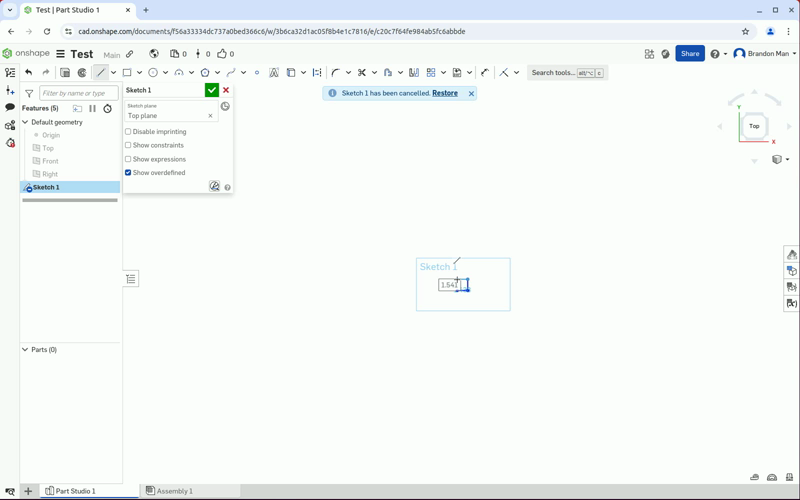
scroll(6)
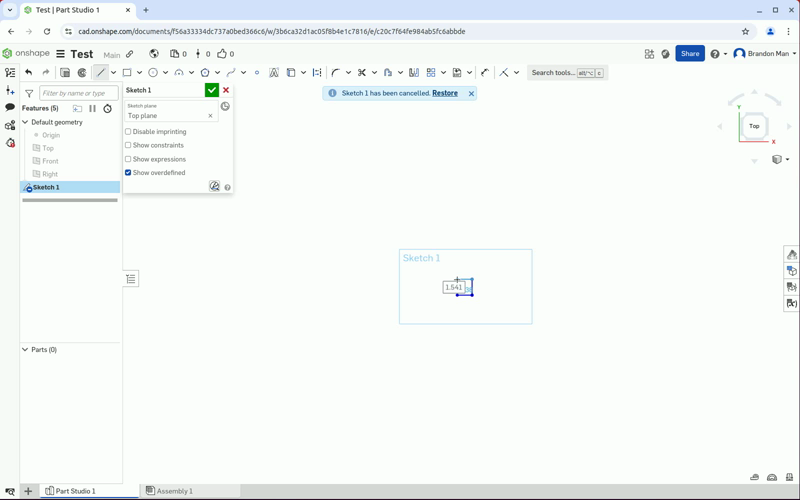
scroll(6)
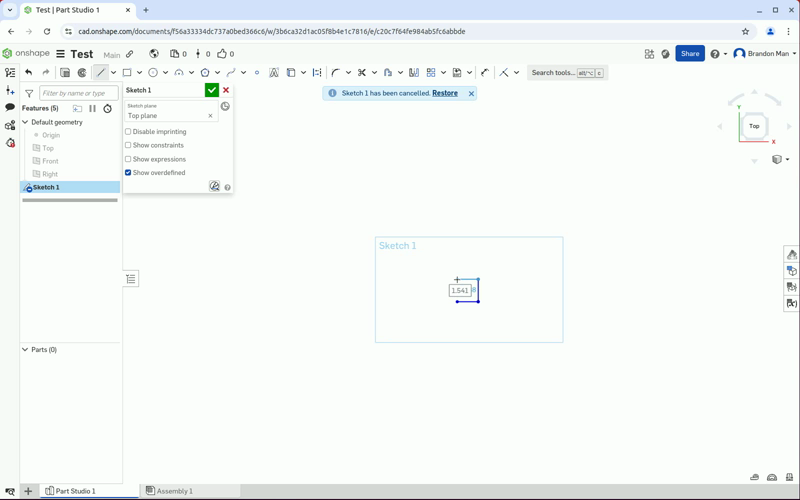
scroll(6)
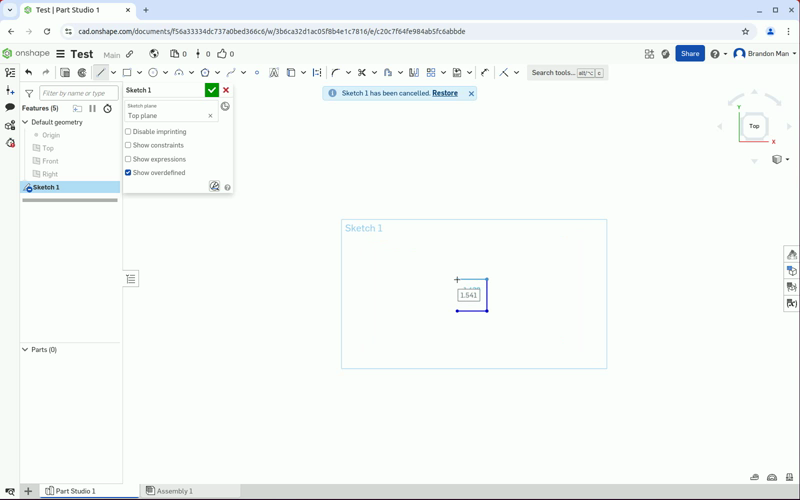
scroll(6)
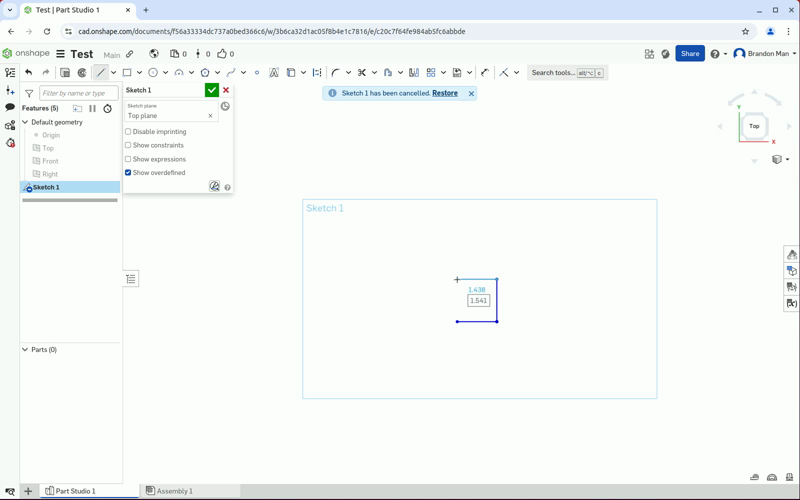
scroll(6)
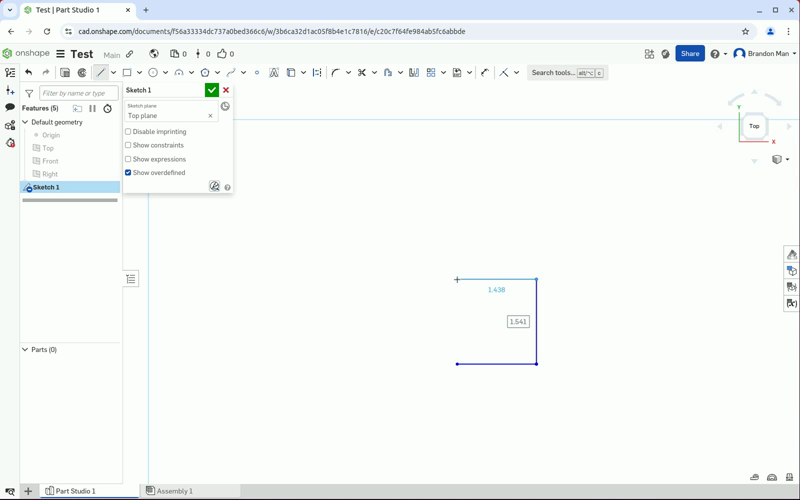
click(457, 279)
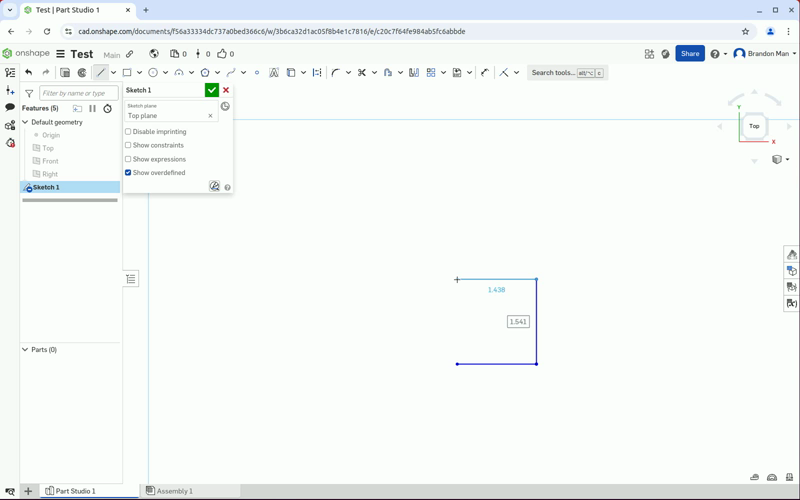
scroll(-6)
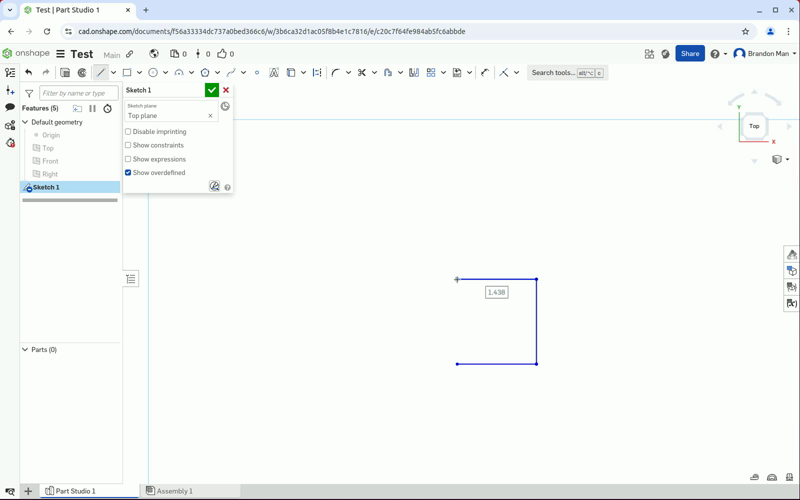
scroll(-6)
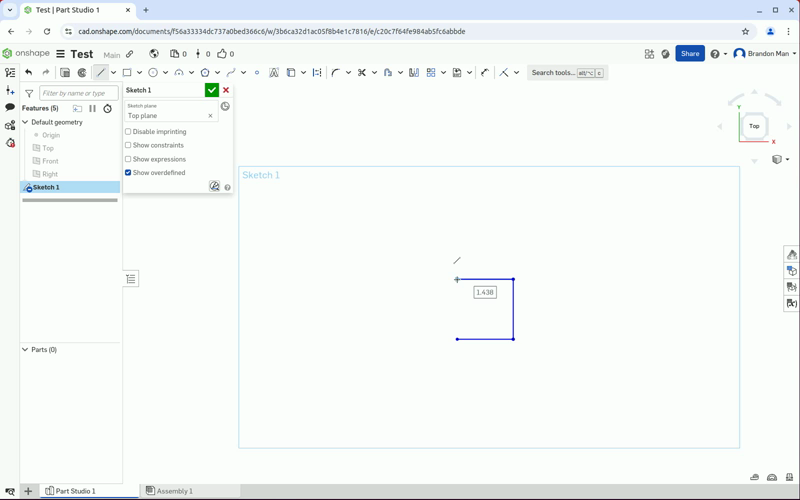
scroll(-6)
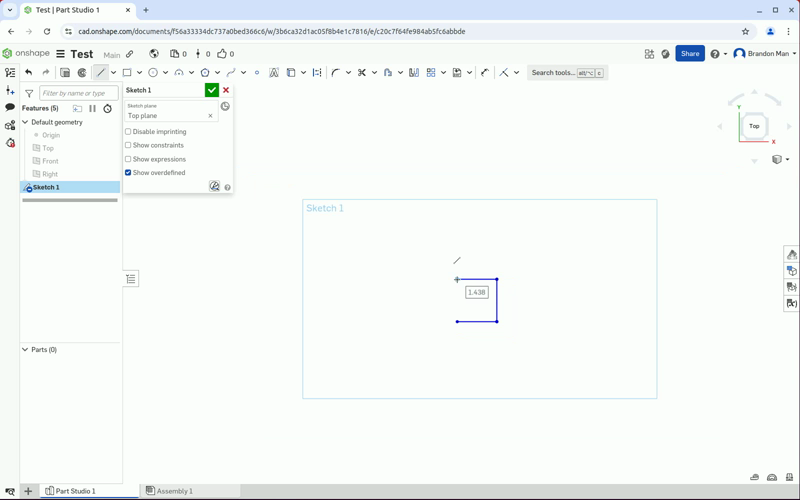
scroll(-6)
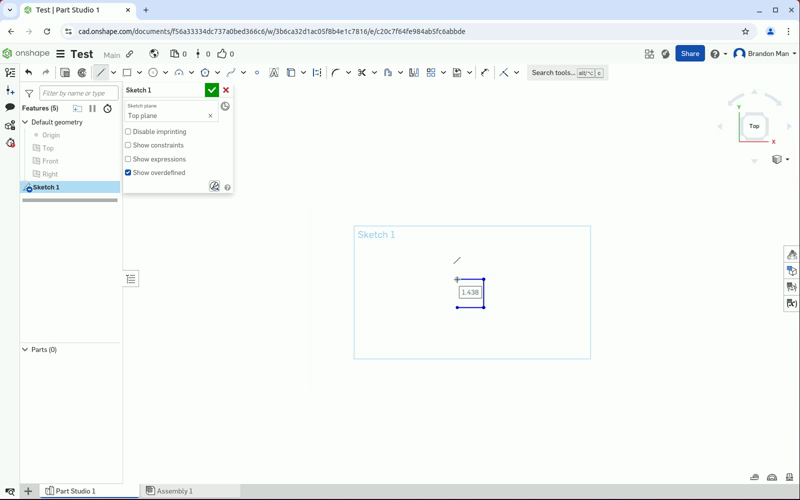
scroll(-6)
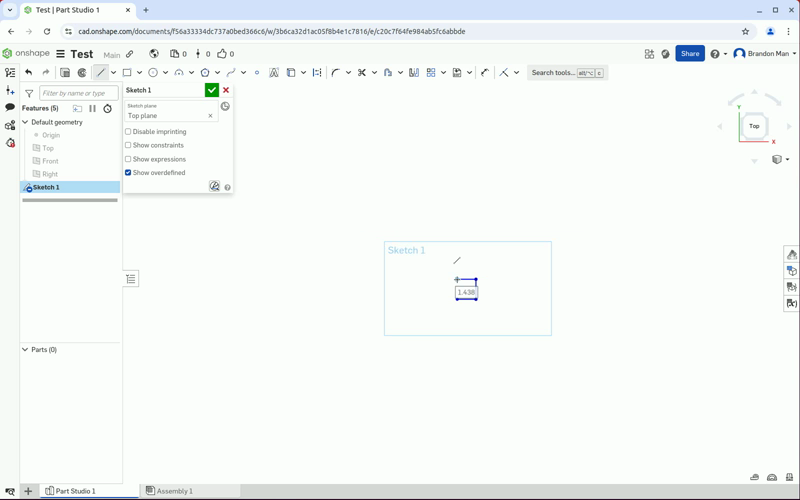
scroll(-6)
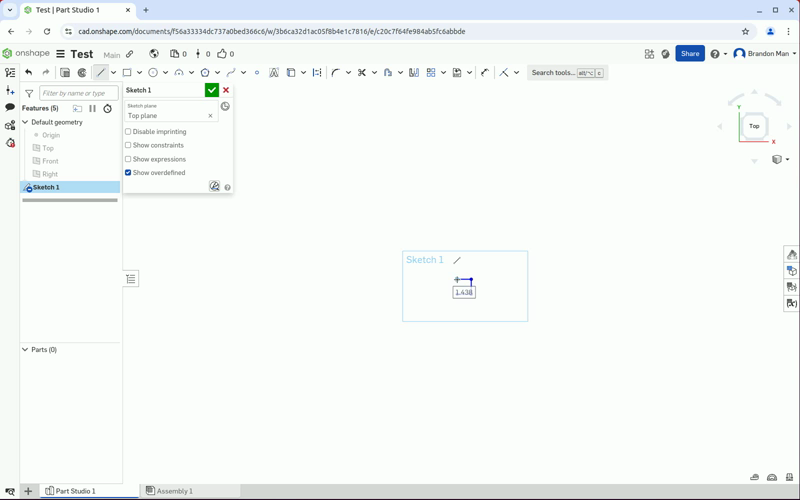
scroll(-6)
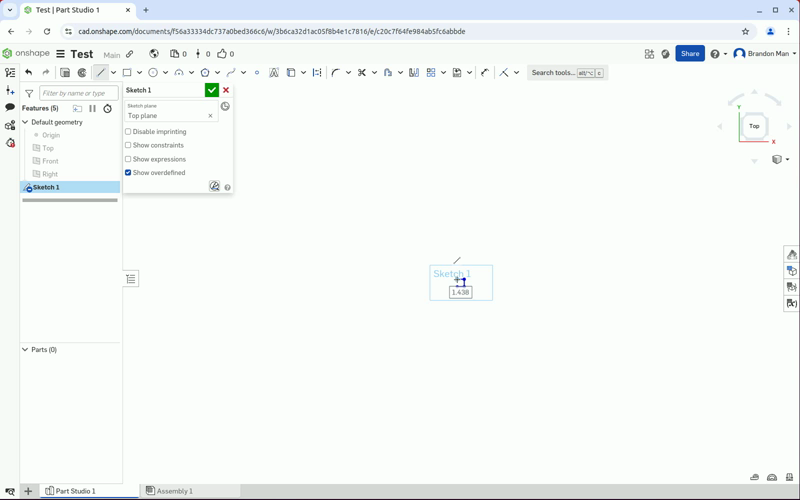
key_up(shift)
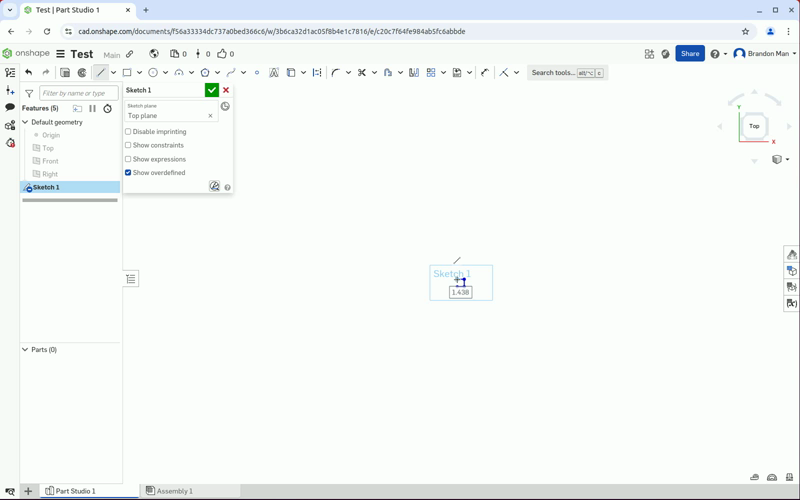
mouse_move(487, 279)
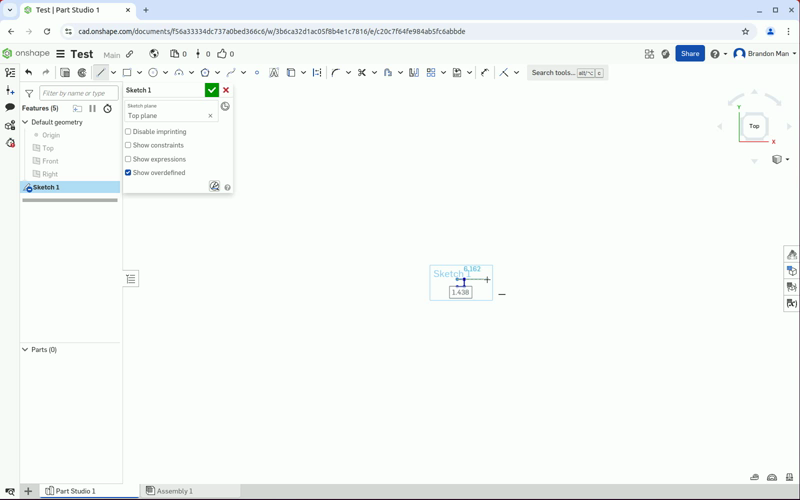
key_down(shift)
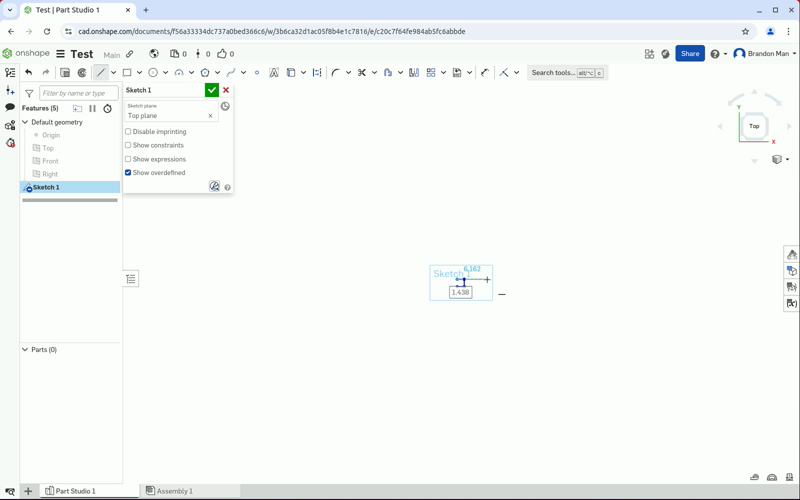
mouse_move(457, 286)
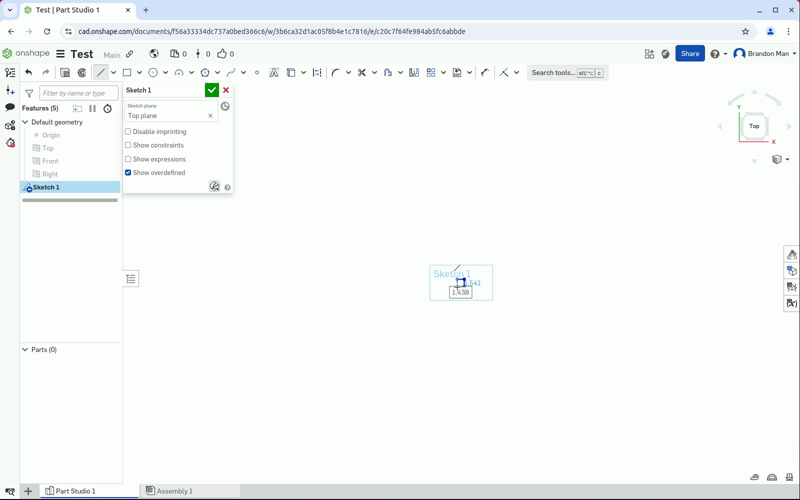
scroll(6)
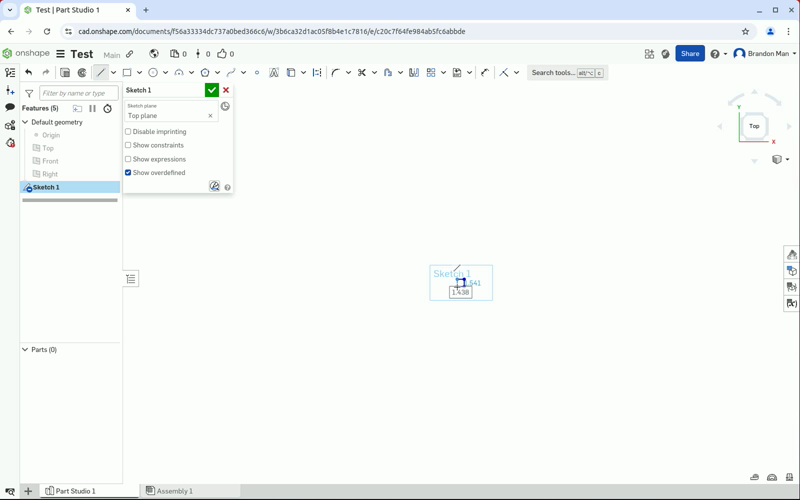
scroll(6)
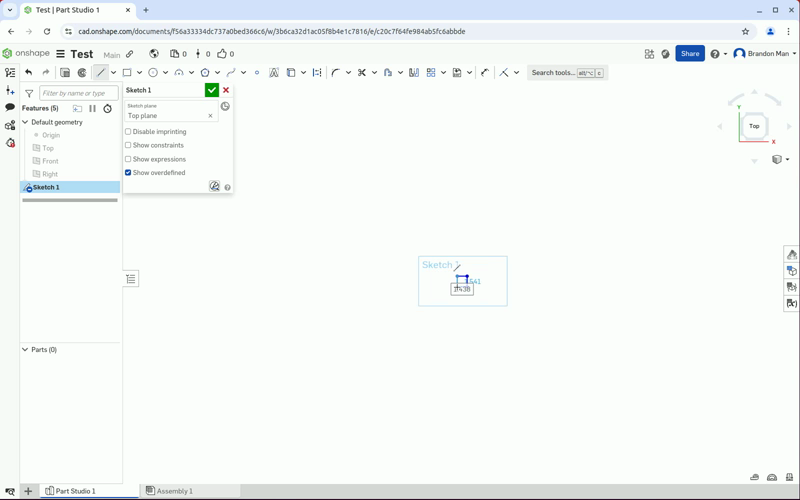
scroll(6)
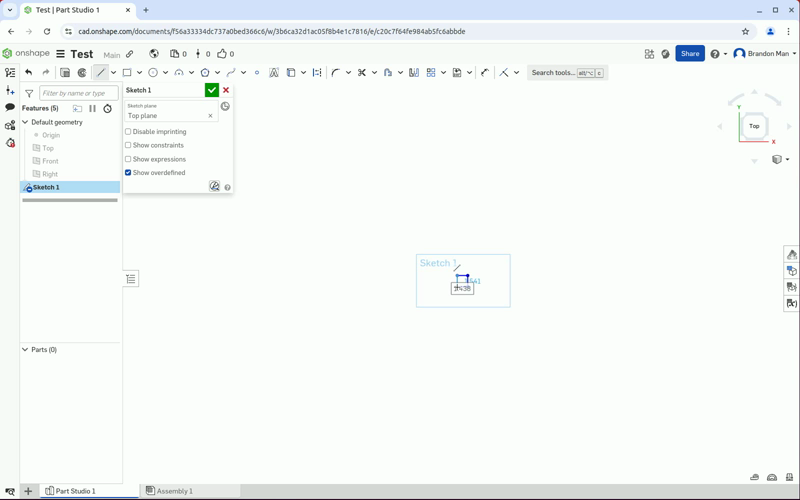
scroll(6)
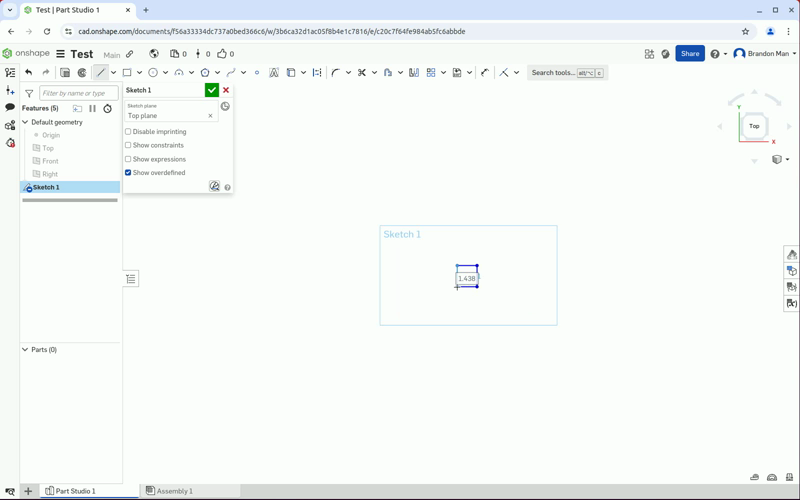
scroll(6)
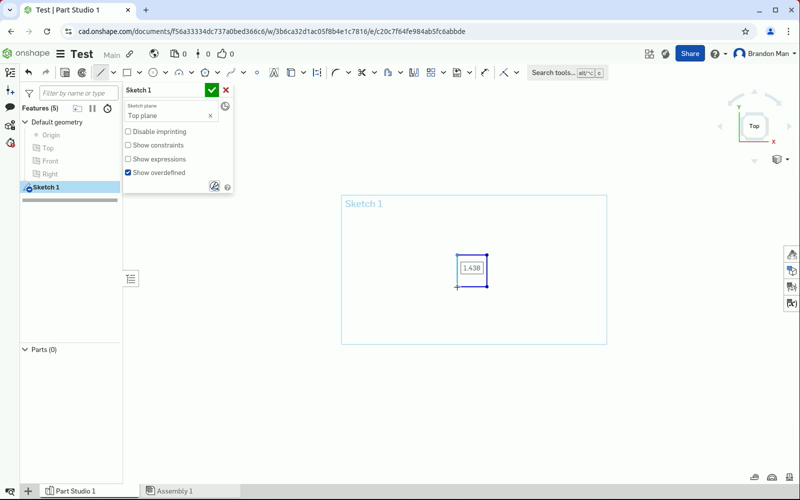
scroll(6)
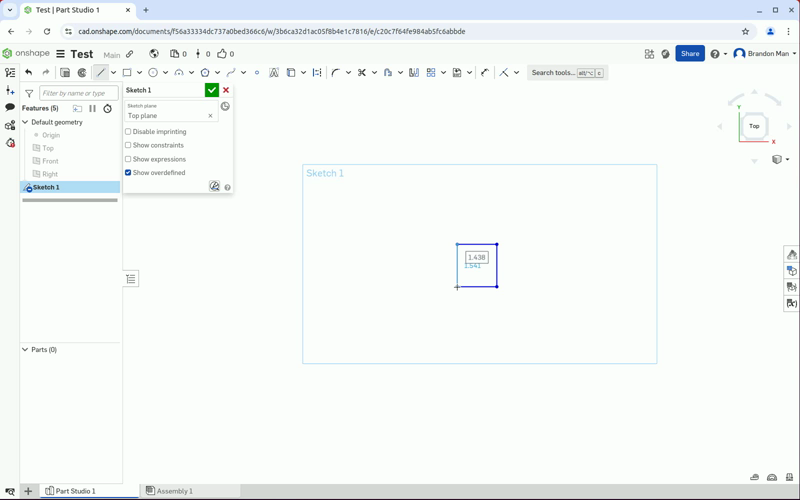
scroll(6)
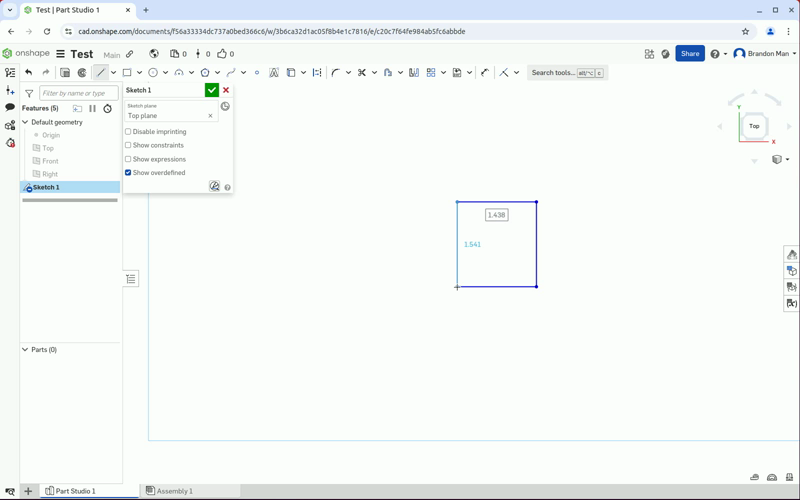
key_up(shift)
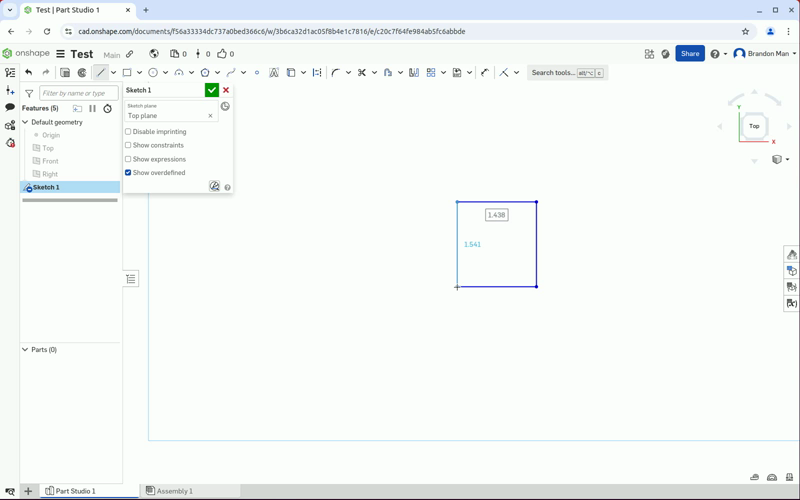
click(457, 286)
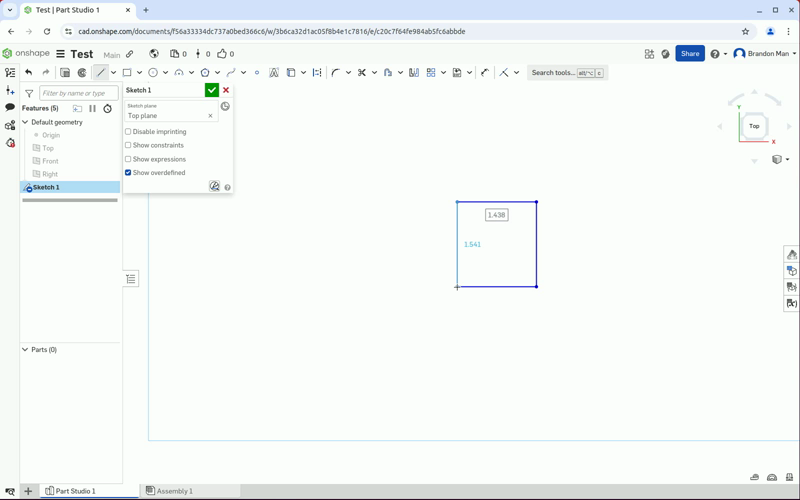
scroll(-6)
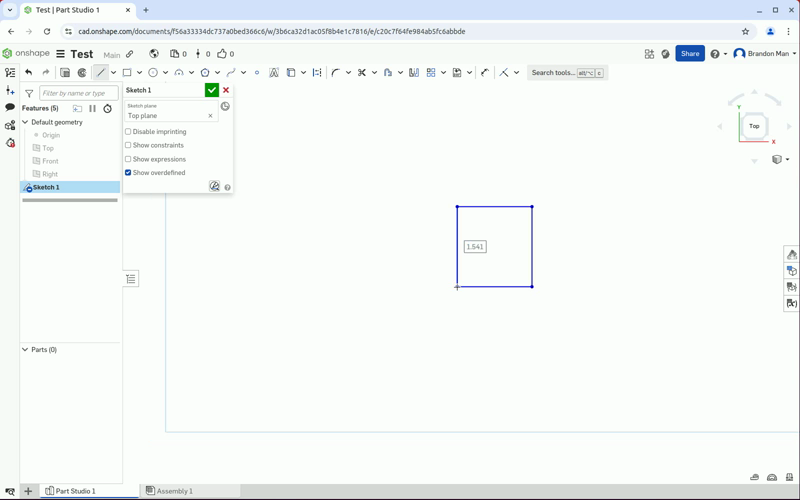
scroll(-6)
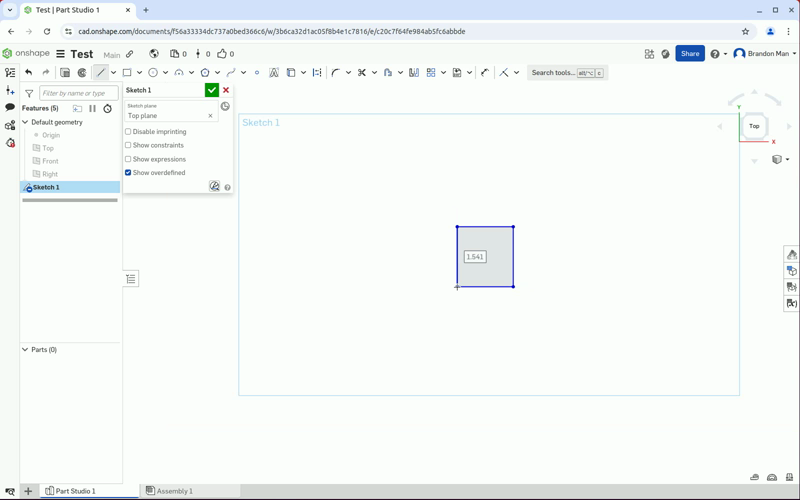
scroll(-6)
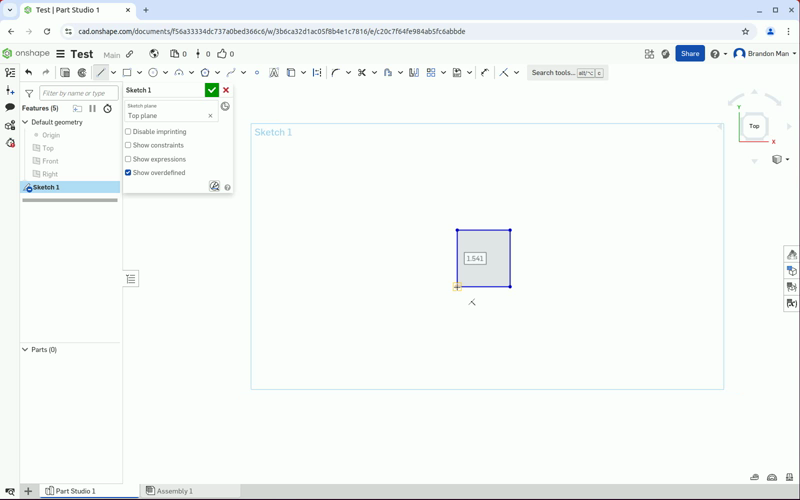
scroll(-6)
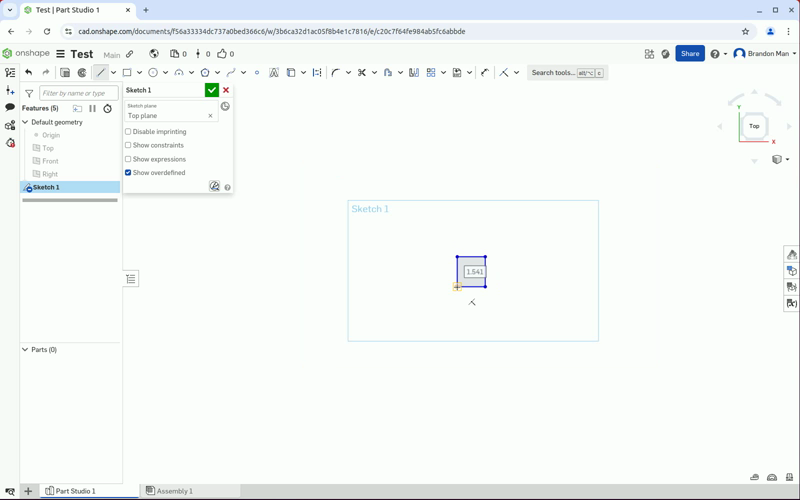
scroll(-6)
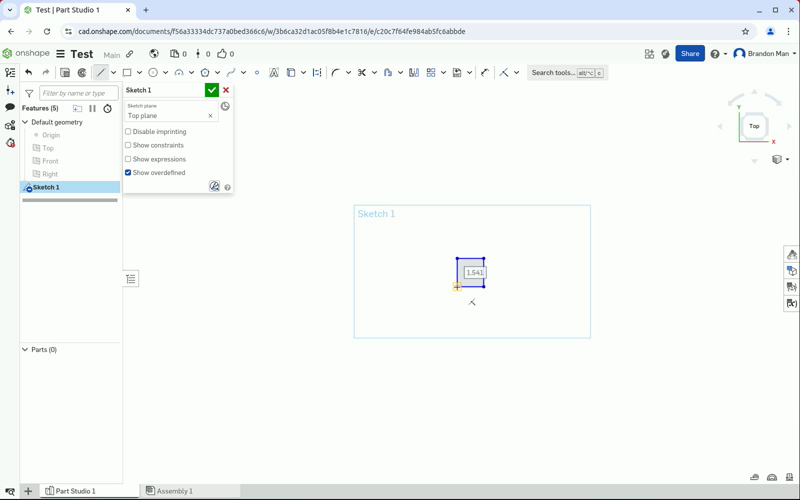
scroll(-6)
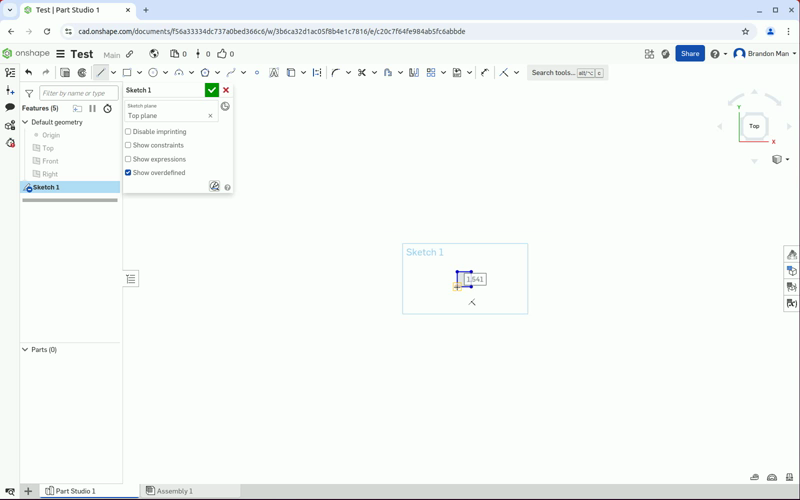
scroll(-6)
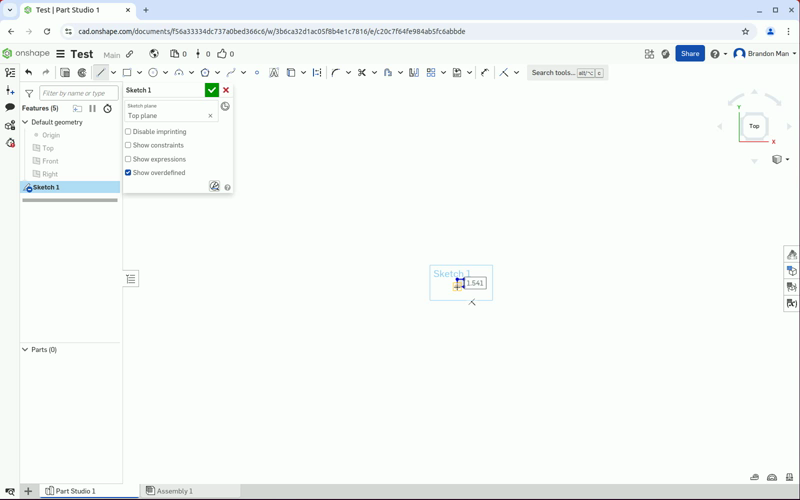
key(esc)
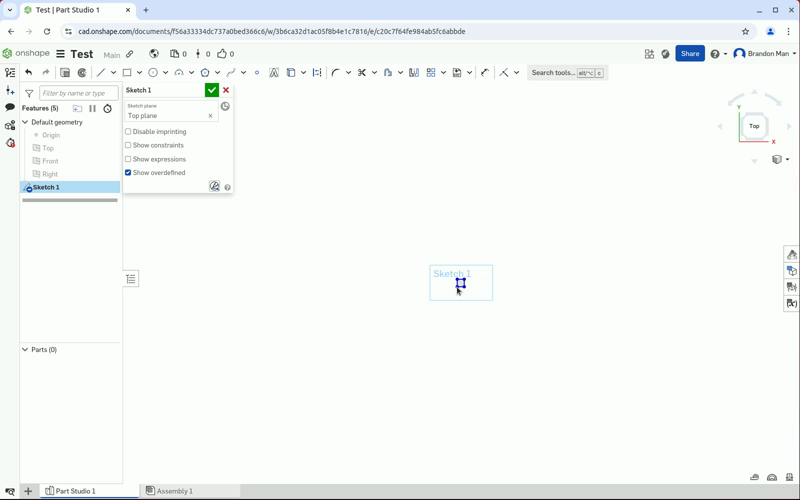
mouse_move(463, 283)
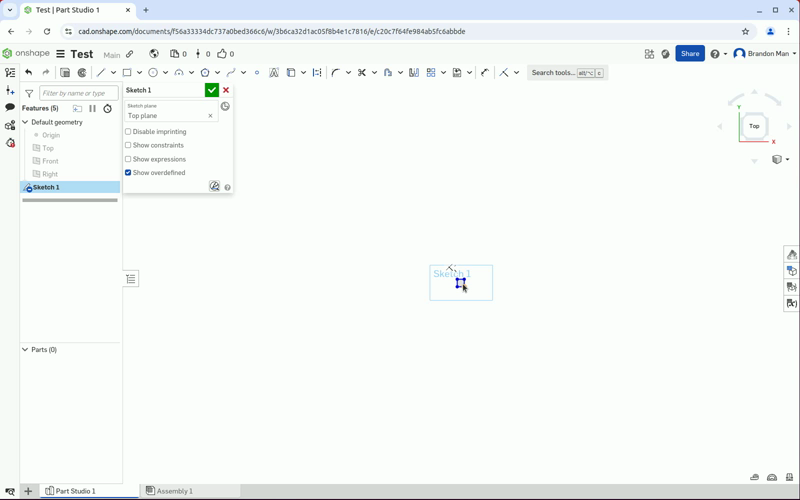
scroll(6)
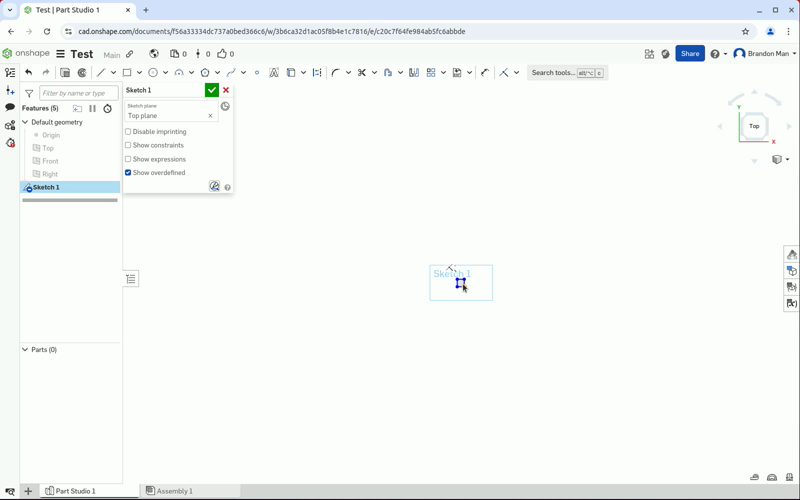
scroll(6)
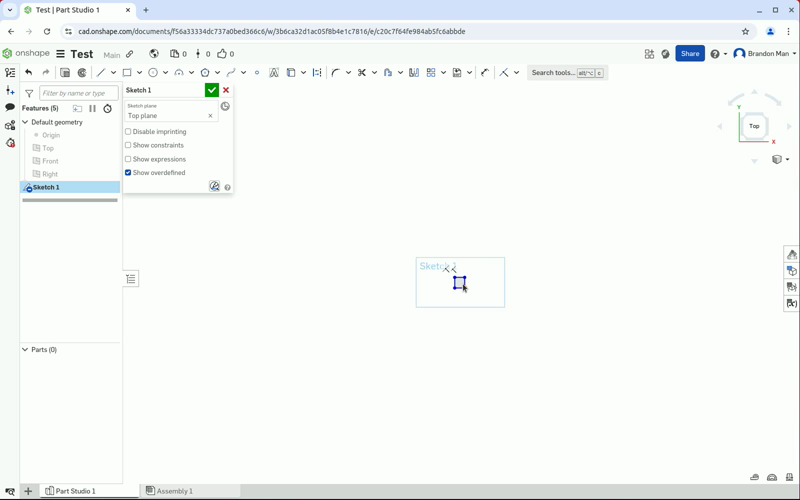
scroll(6)
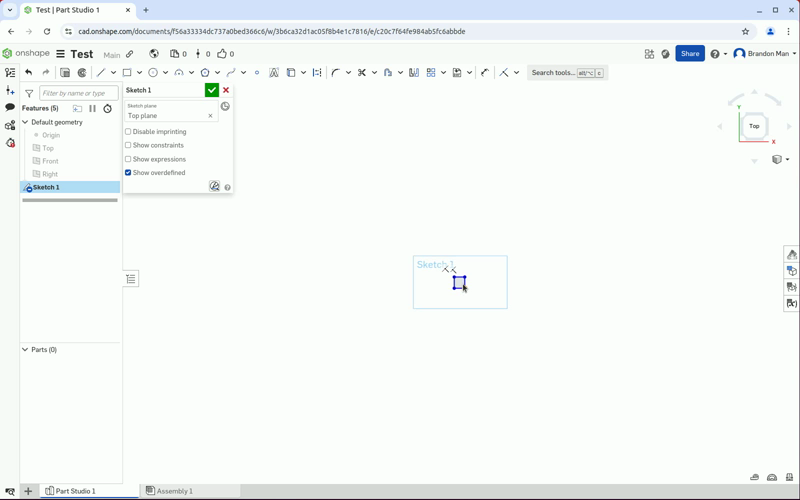
scroll(6)
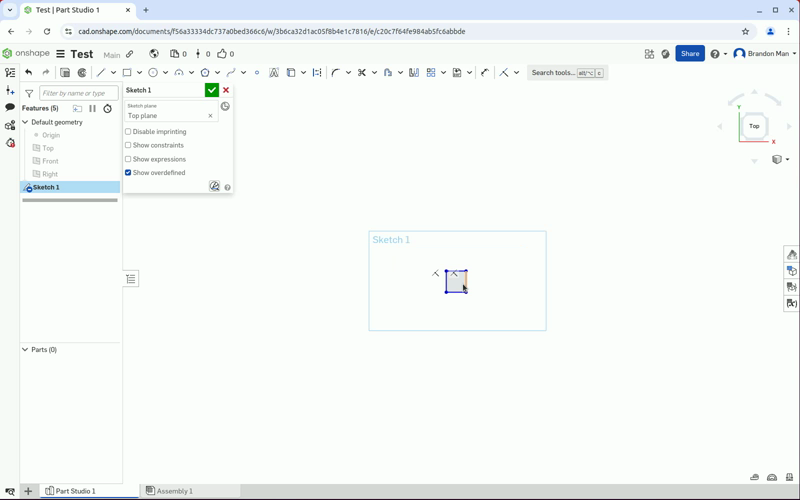
scroll(6)
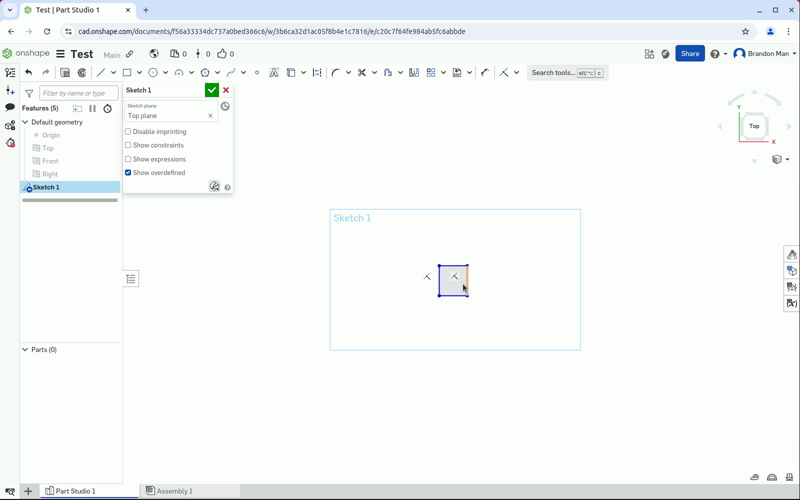
scroll(6)
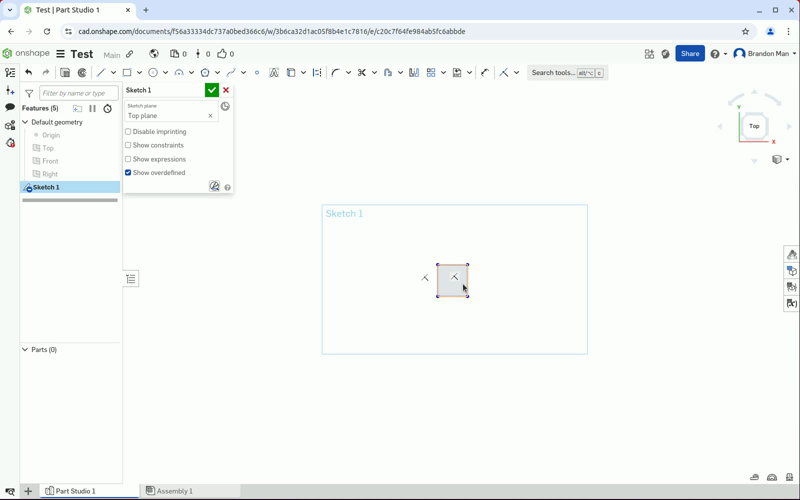
scroll(6)
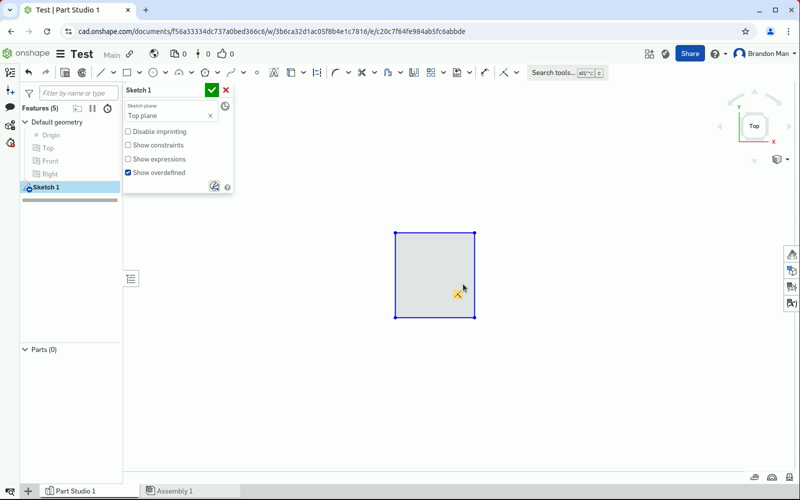
click(463, 283)
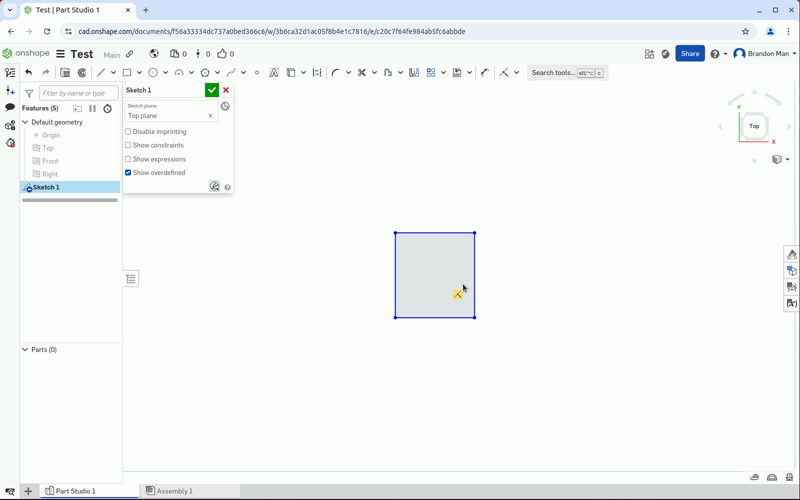
scroll(-6)
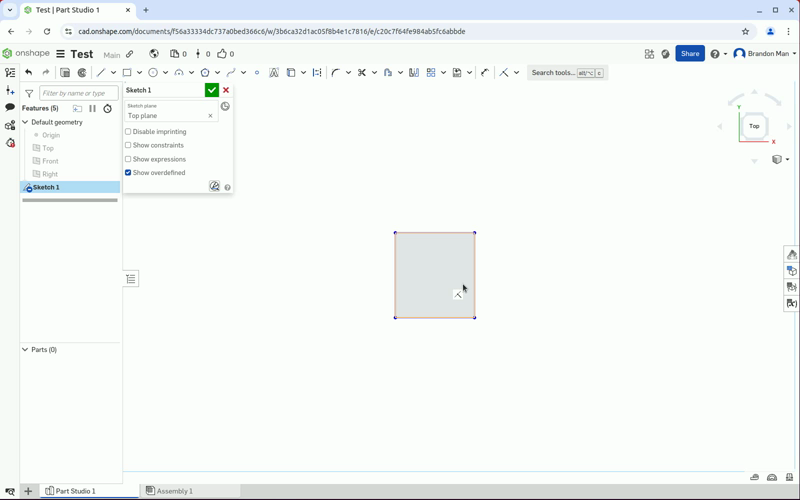
scroll(-6)
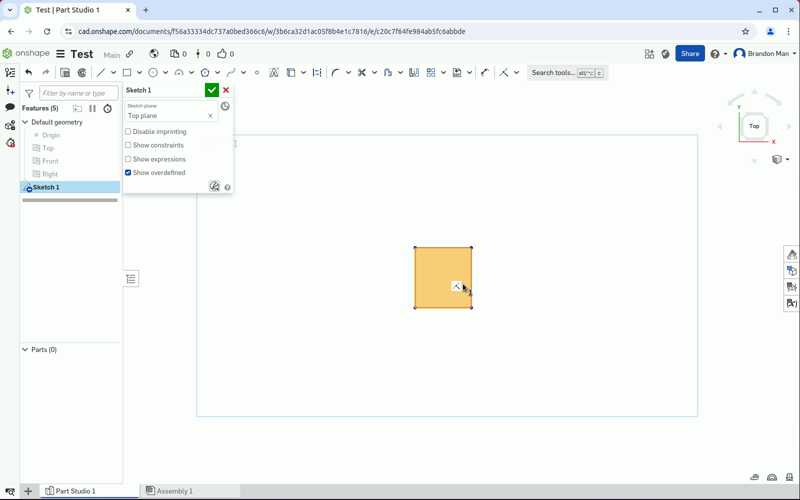
scroll(-6)
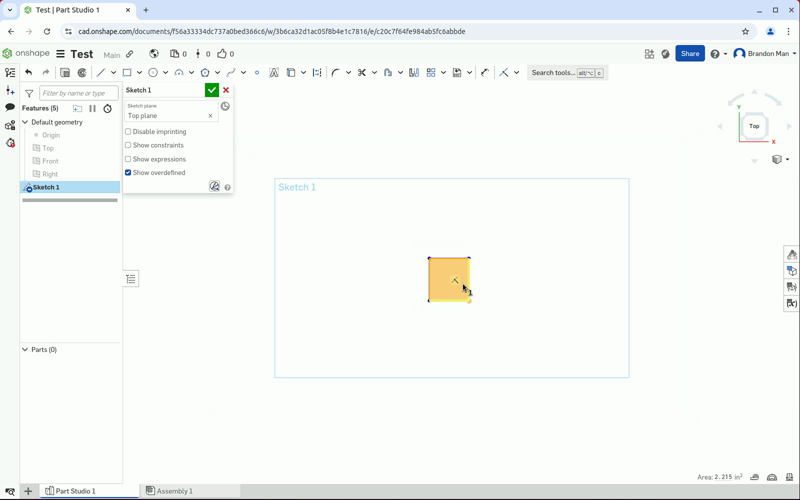
scroll(-6)
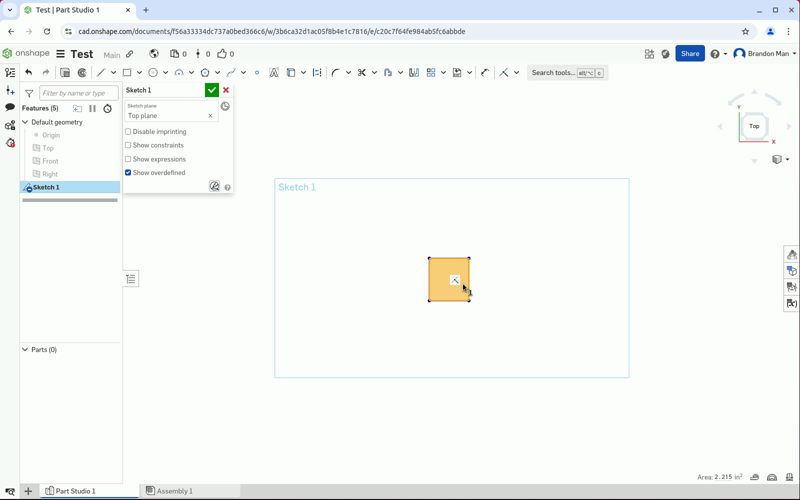
scroll(-6)
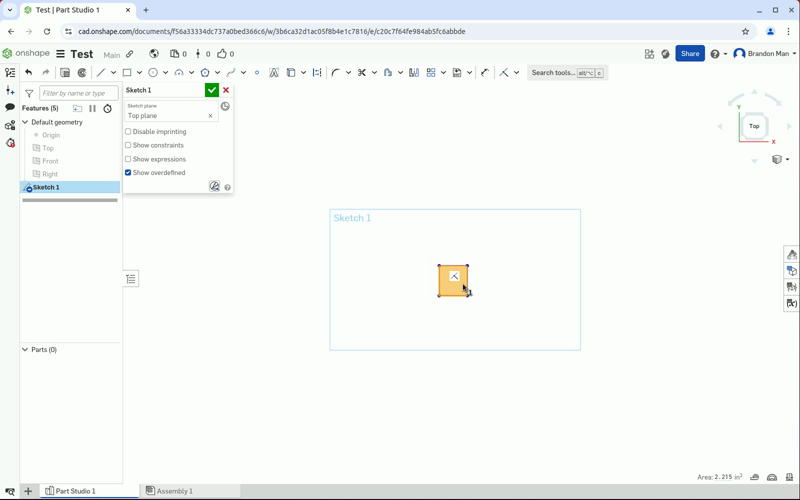
scroll(-6)
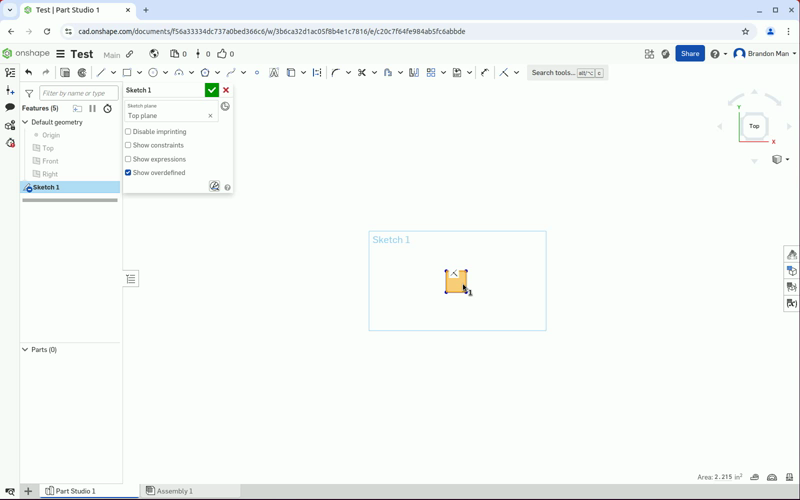
scroll(-6)
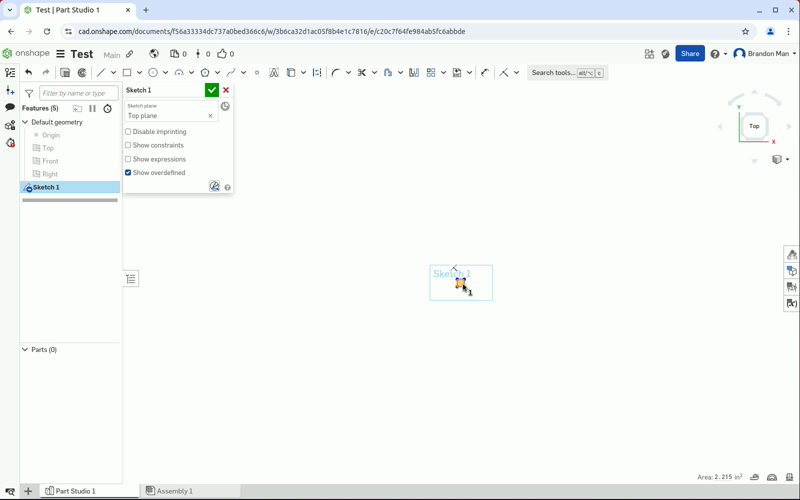
mouse_move(73, 352)
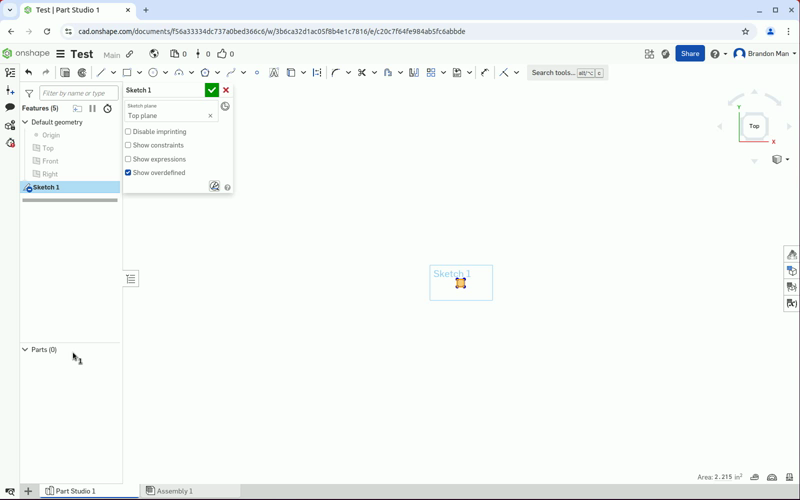
key(shift+y)
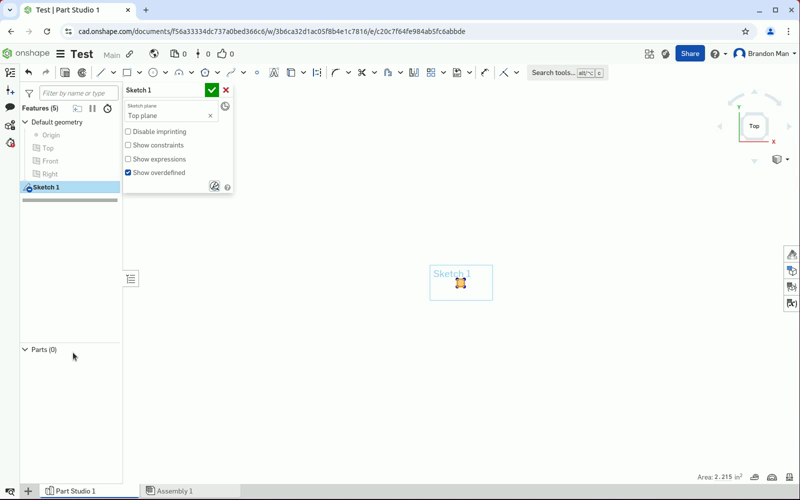
key(shift+e)
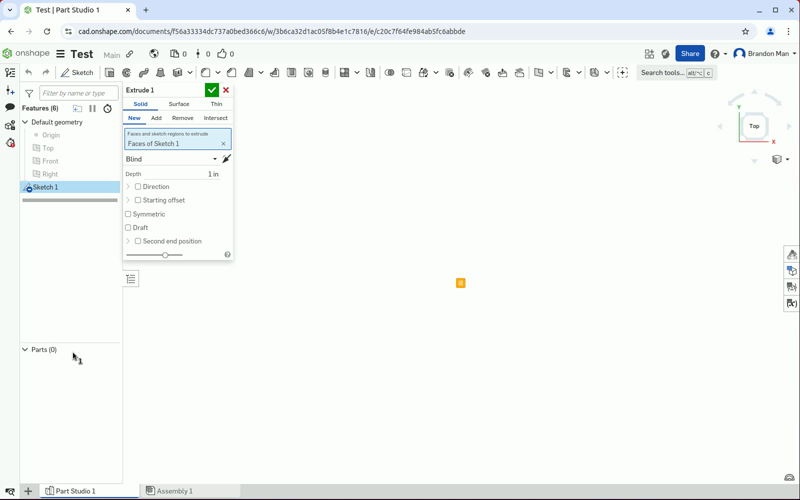
mouse_move(143, 106)
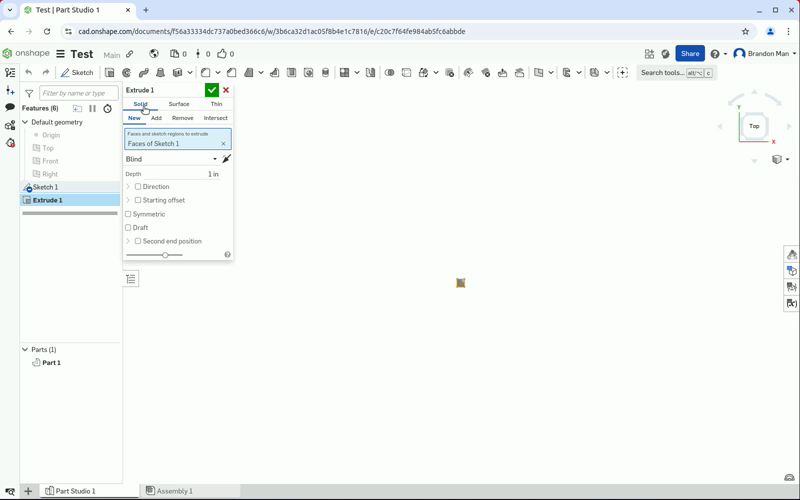
click(143, 106)
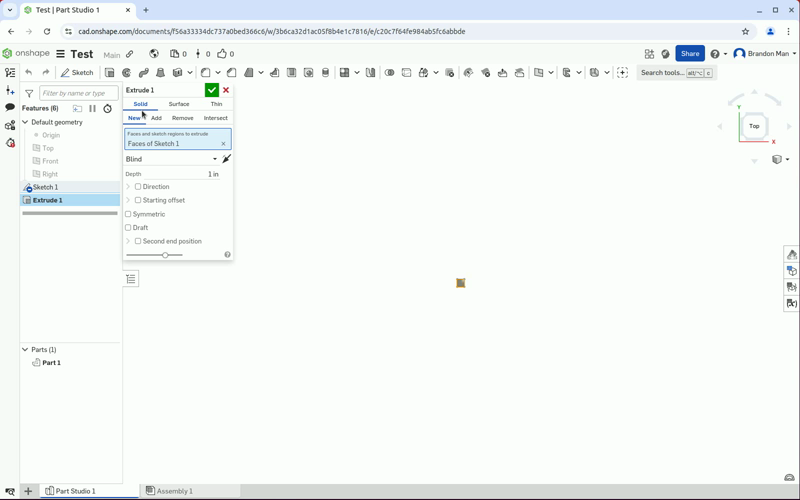
mouse_move(137, 120)
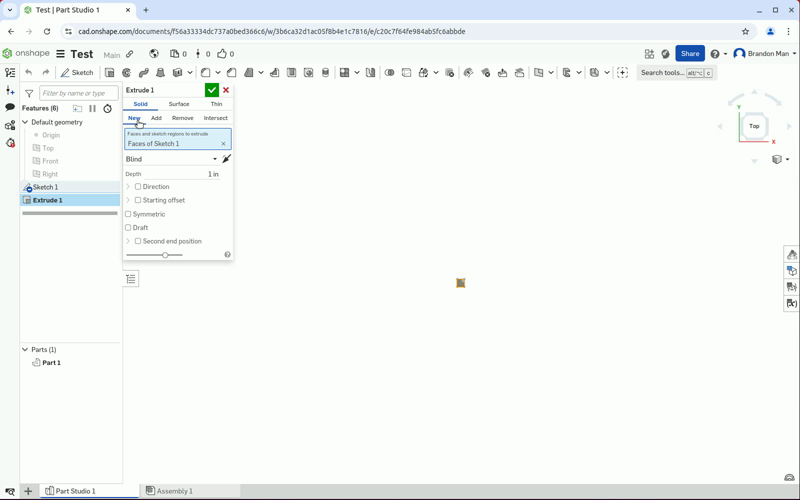
click(137, 120)
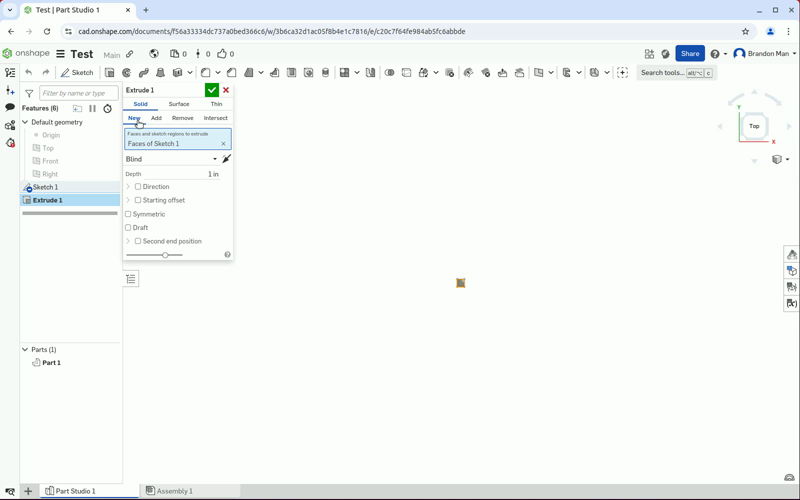
key(tab, 4)
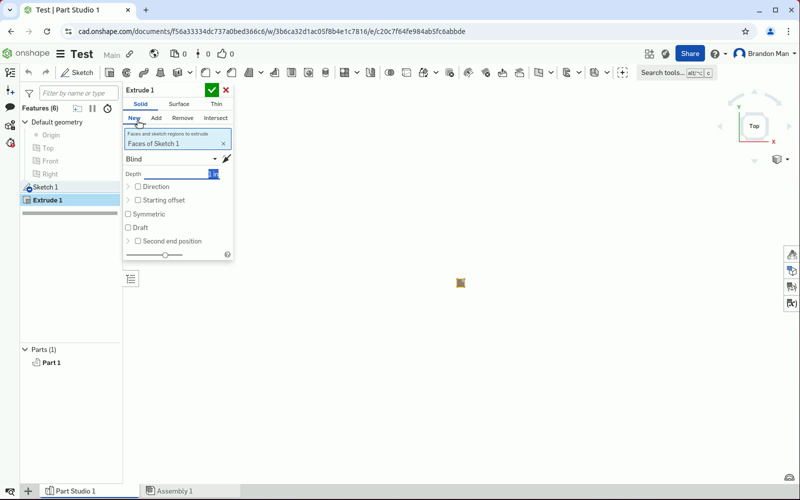
text(19.498)
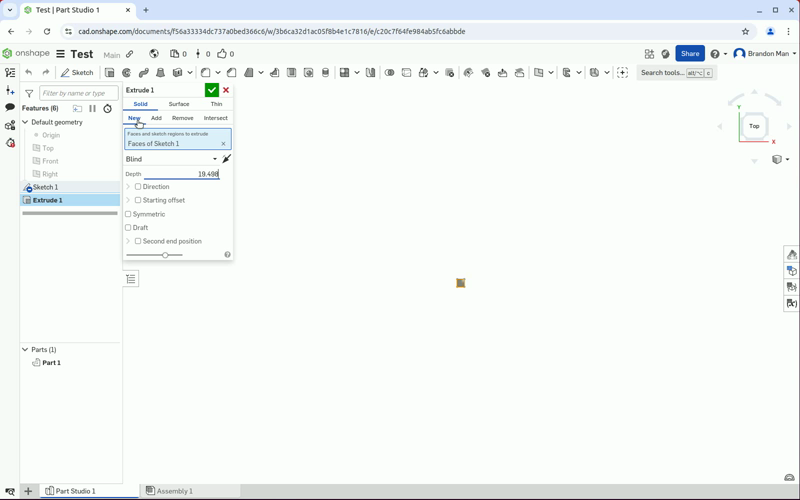
key(enter)
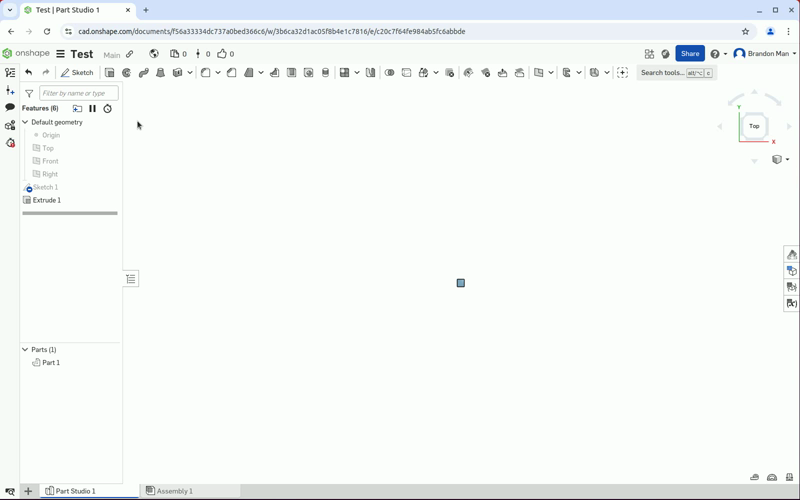
key(shift+h)
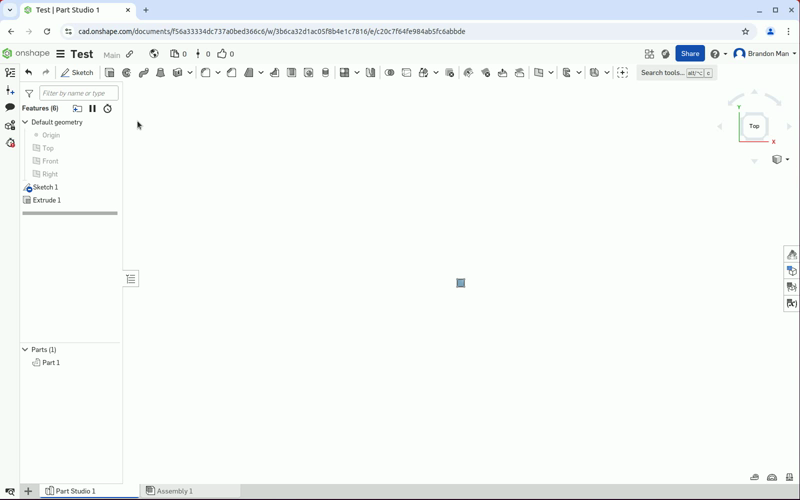
key(shift+h)
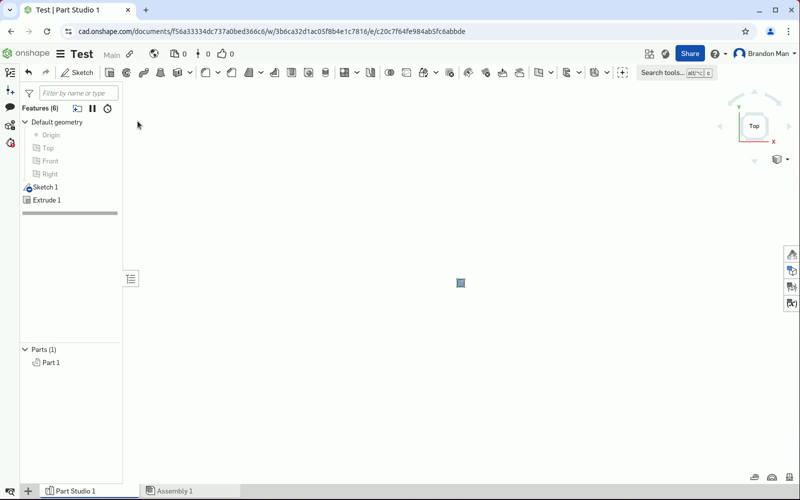
mouse_move(73, 189)
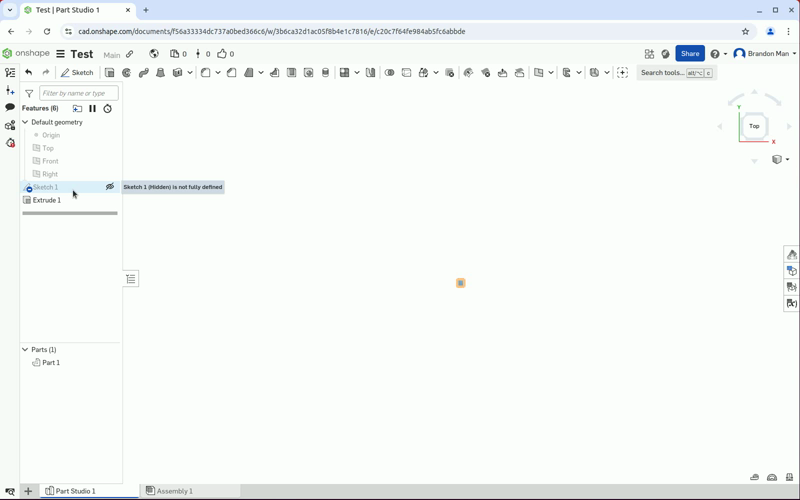
click(73, 189)
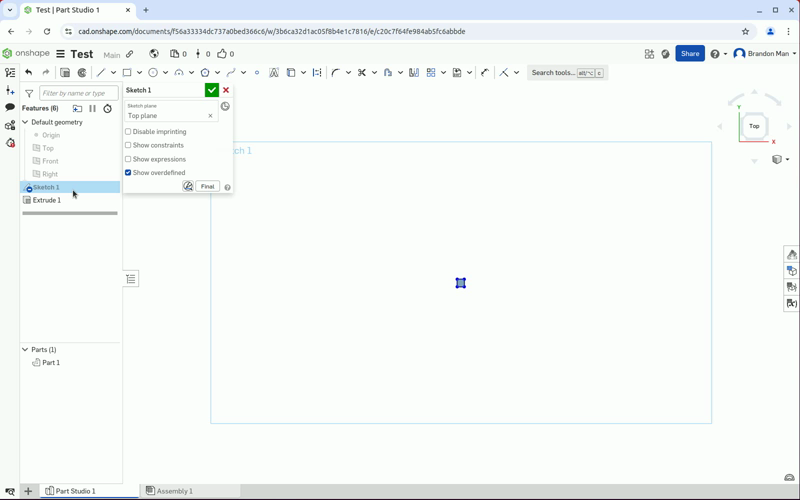
mouse_move(229, 92)
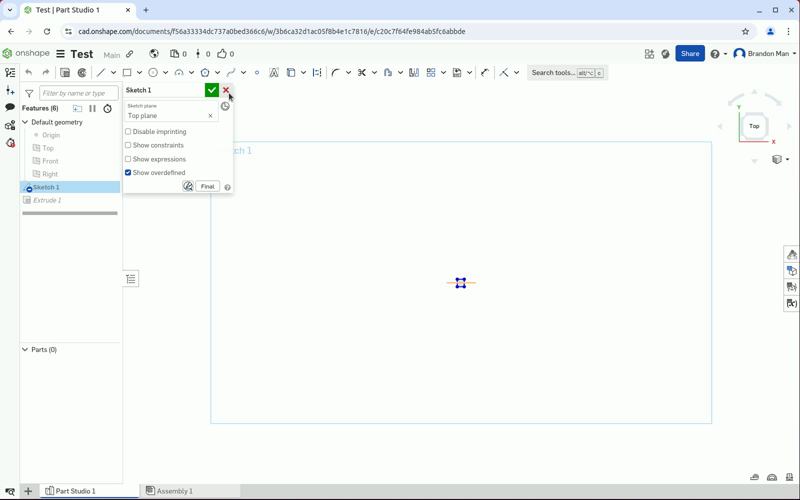
click(229, 92)
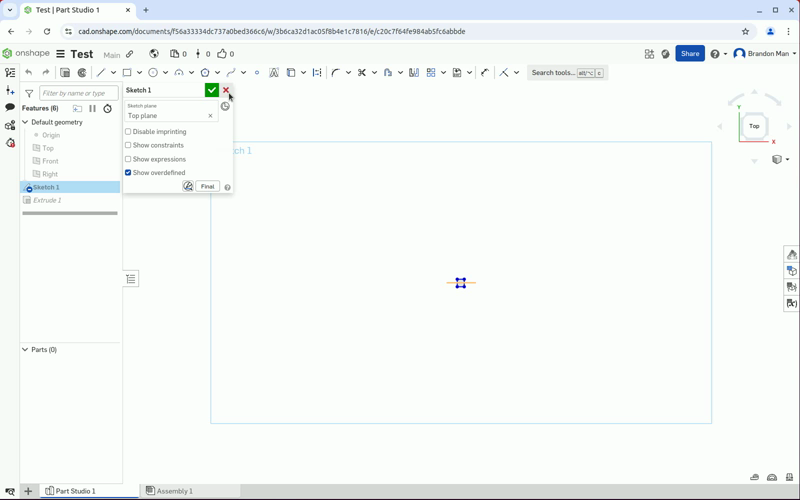
key(shift+s)
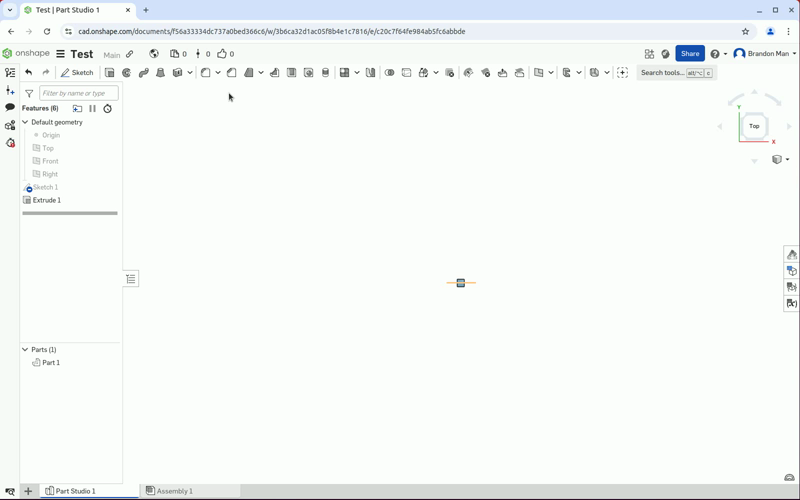
mouse_move(73, 150)
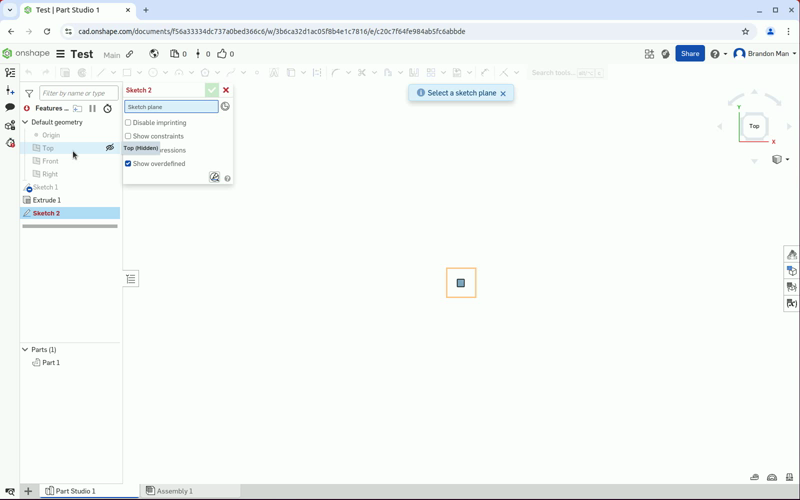
click(73, 150)
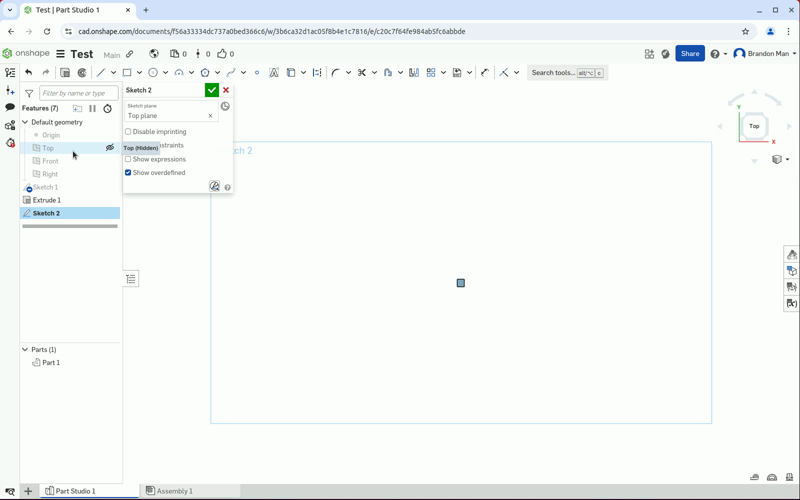
mouse_move(73, 352)
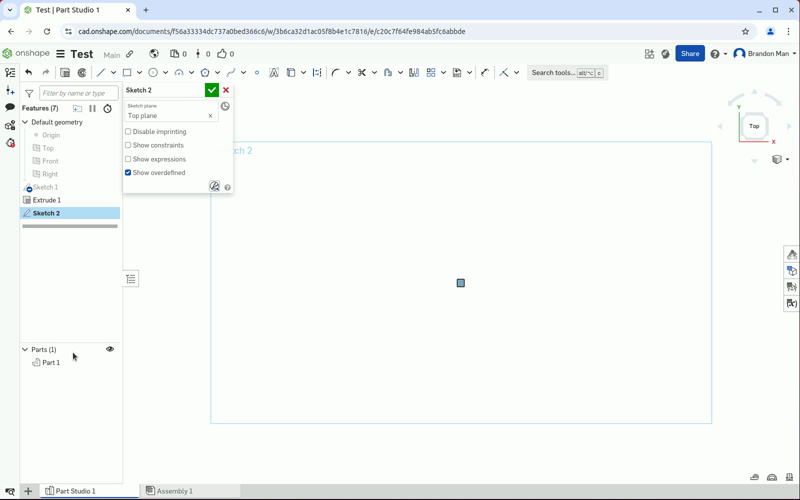
key(y)
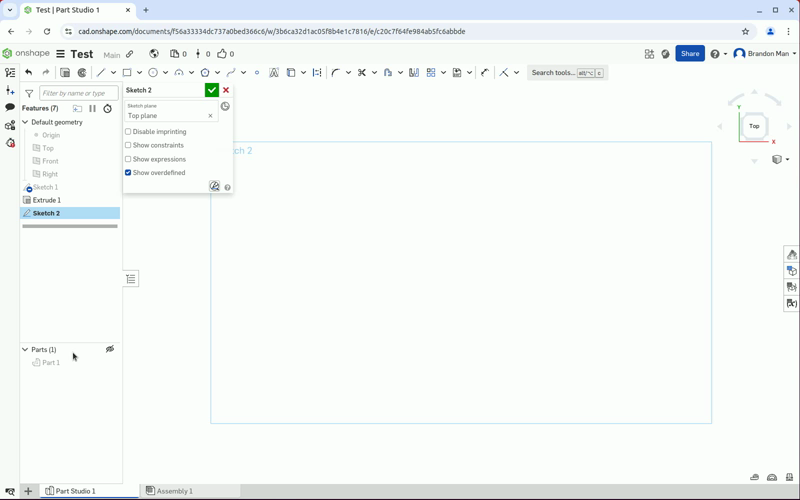
key(l)
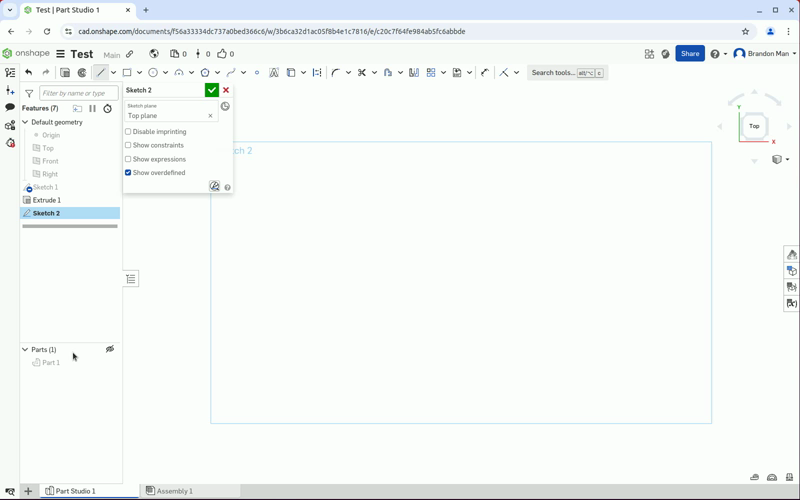
key_down(shift)
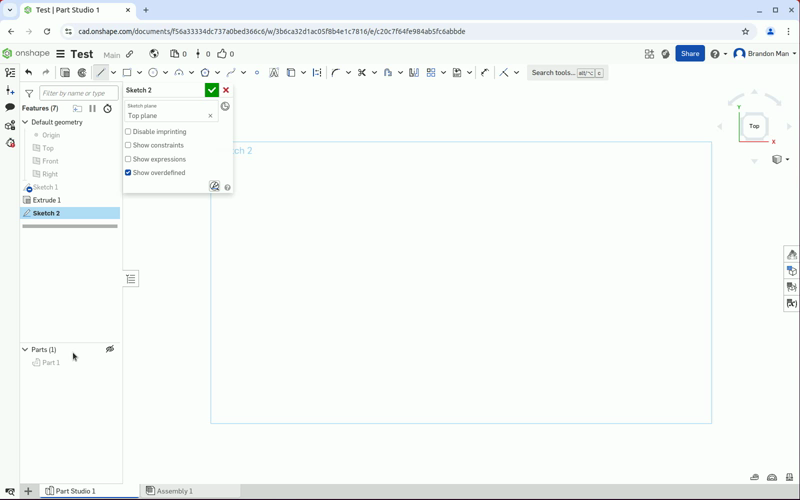
mouse_move(458, 284)
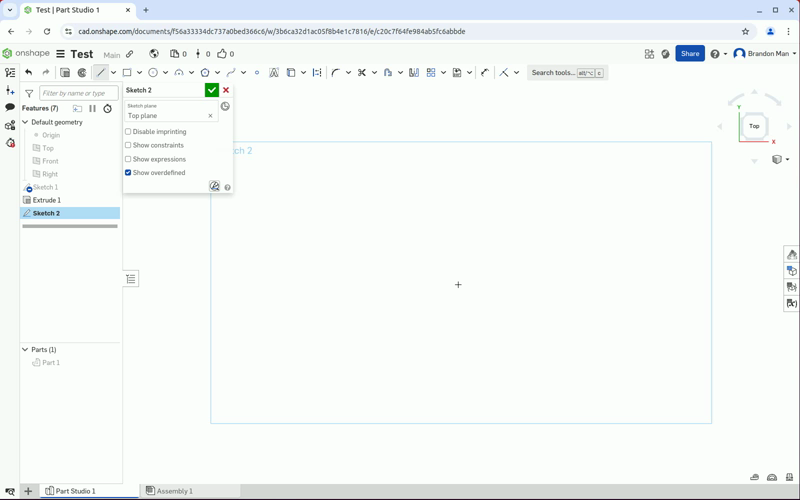
click(458, 284)
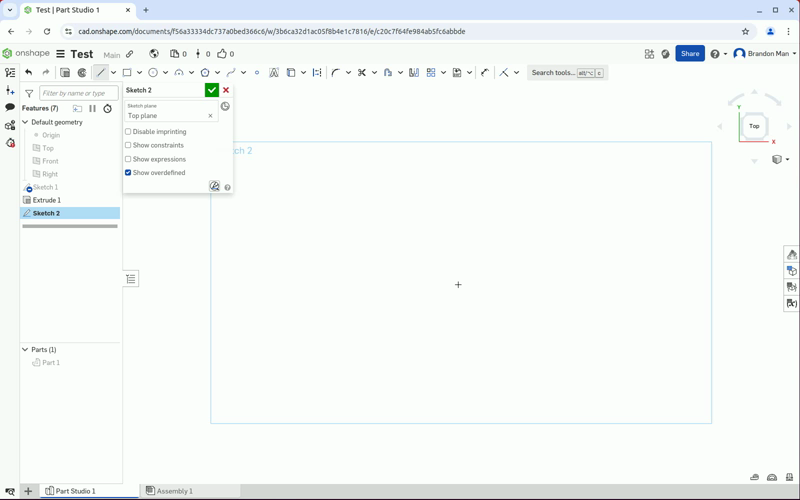
key_up(shift)
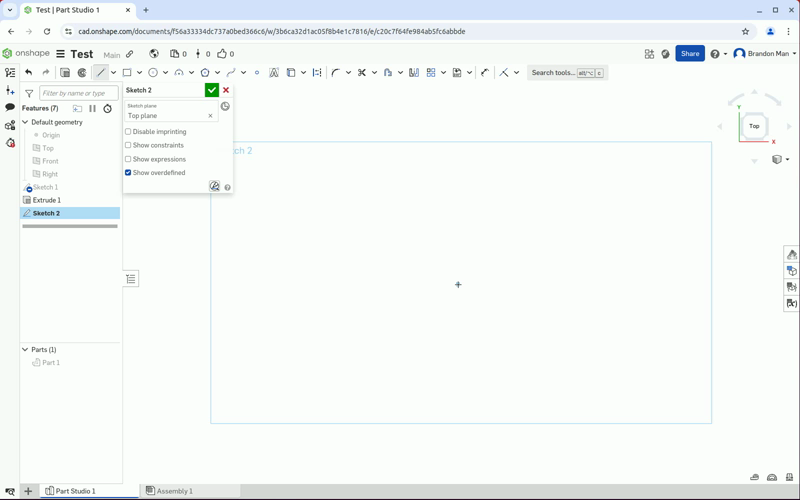
key_down(shift)
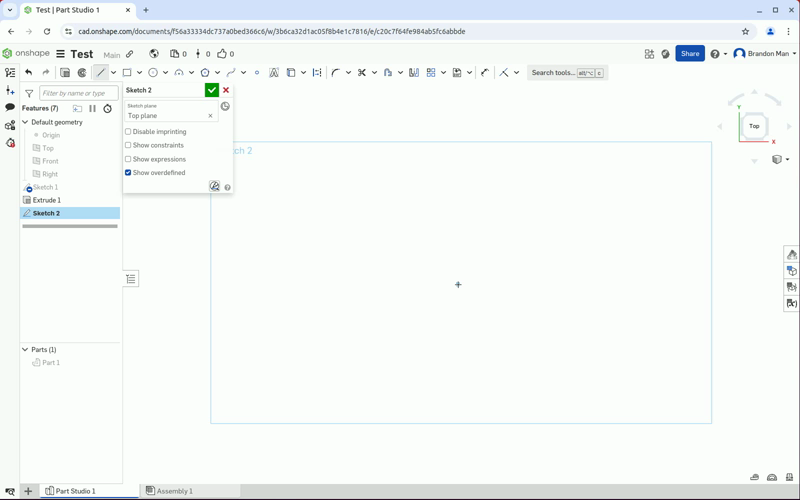
mouse_move(488, 284)
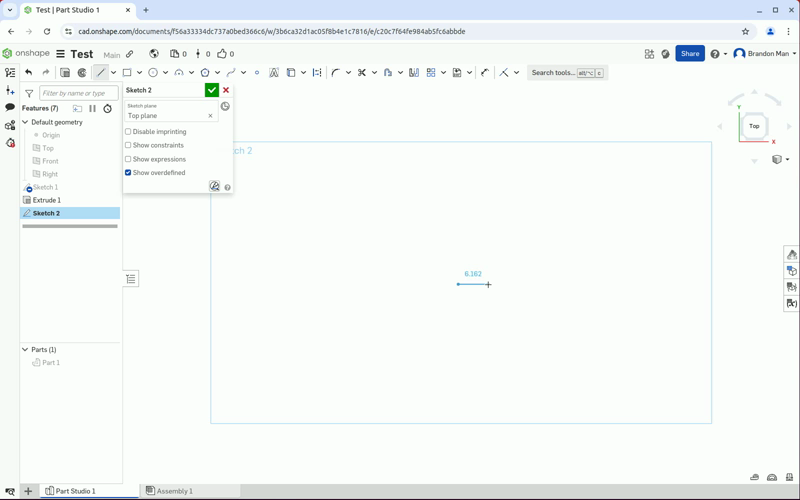
mouse_move(464, 284)
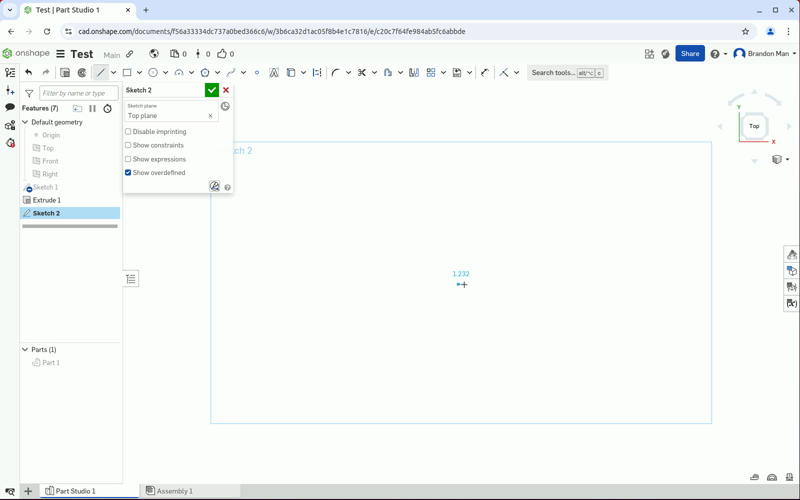
scroll(6)
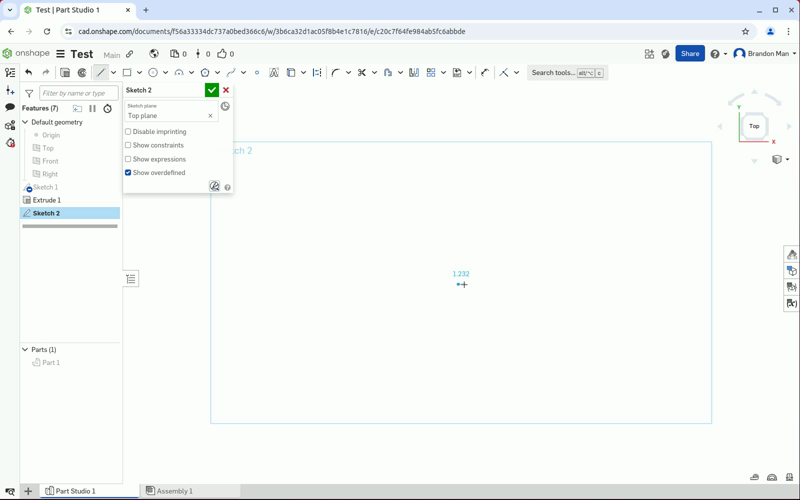
scroll(6)
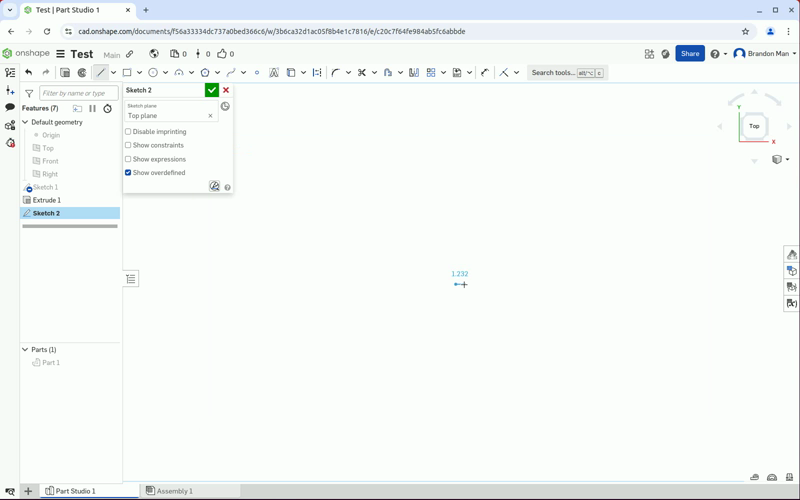
scroll(6)
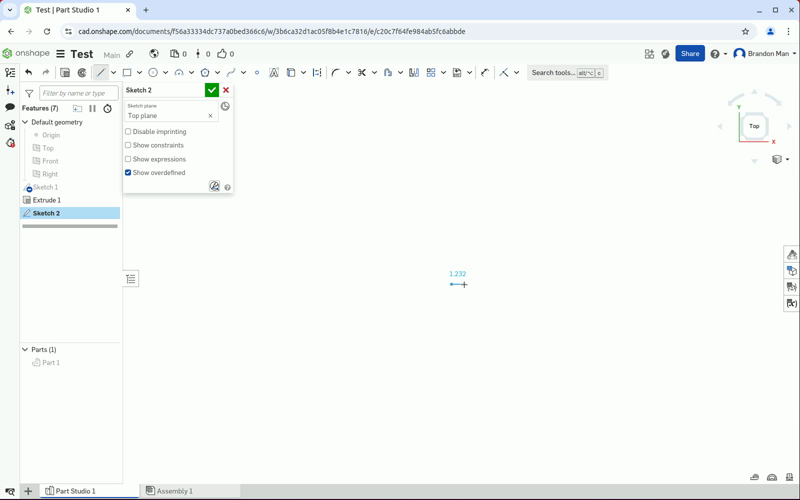
scroll(6)
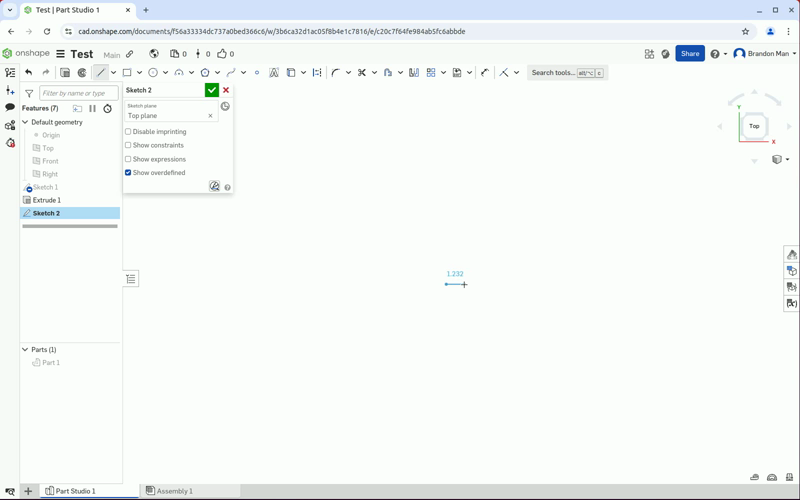
scroll(6)
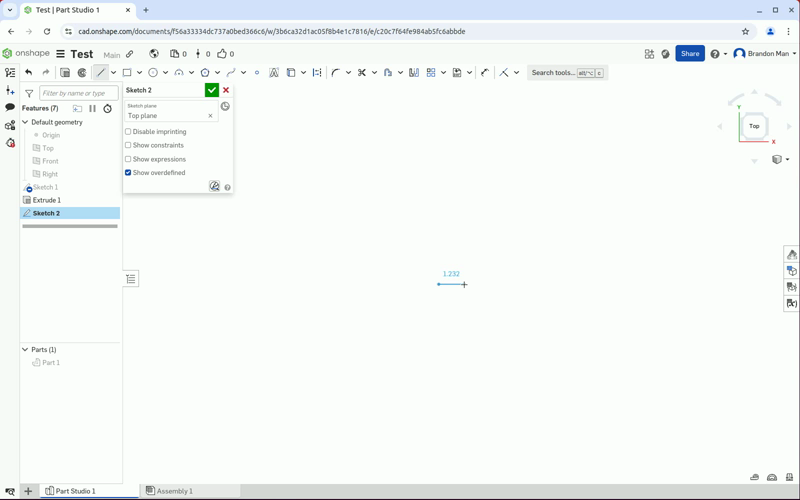
scroll(6)
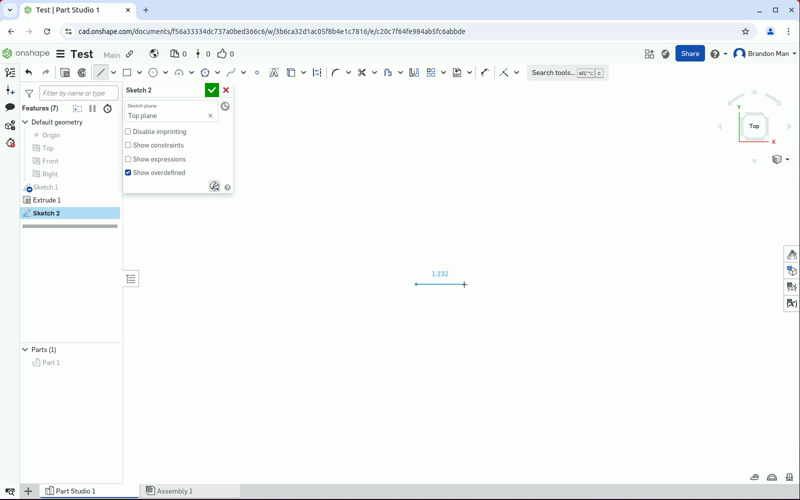
scroll(6)
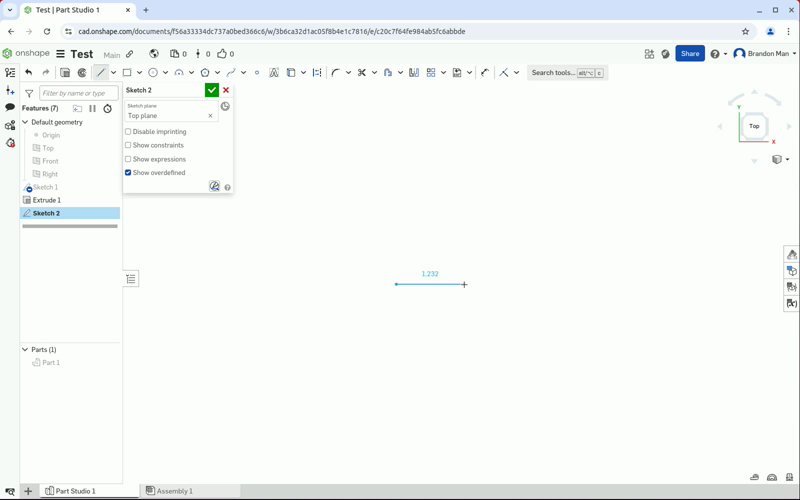
click(464, 284)
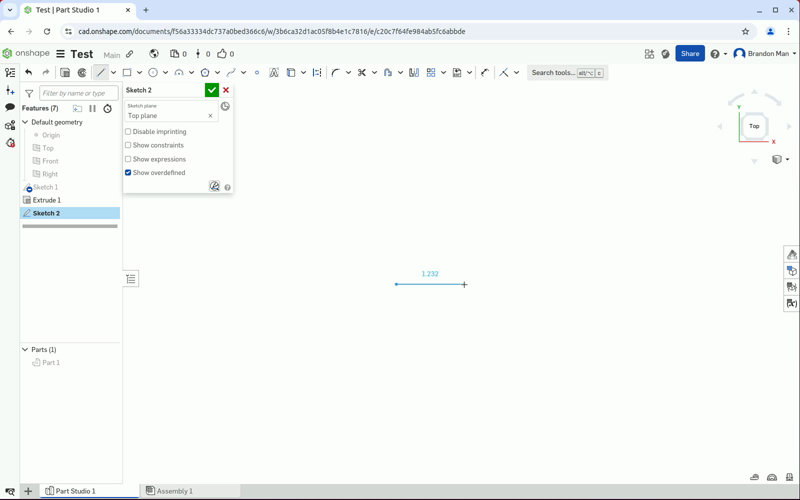
scroll(-6)
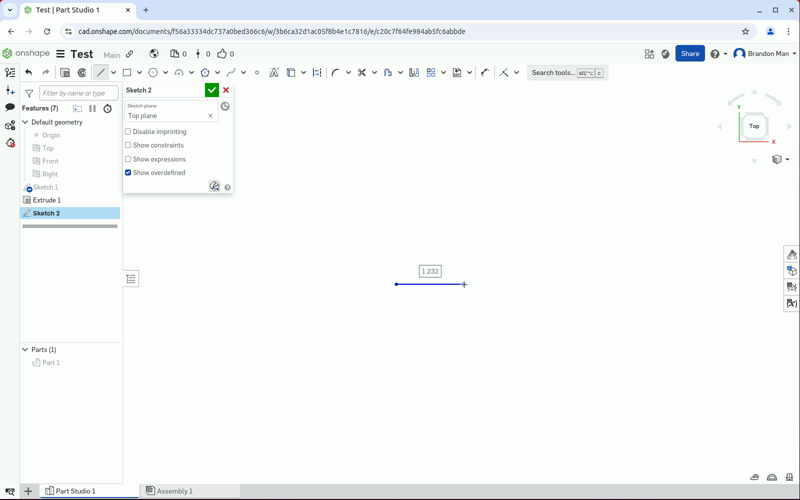
scroll(-6)
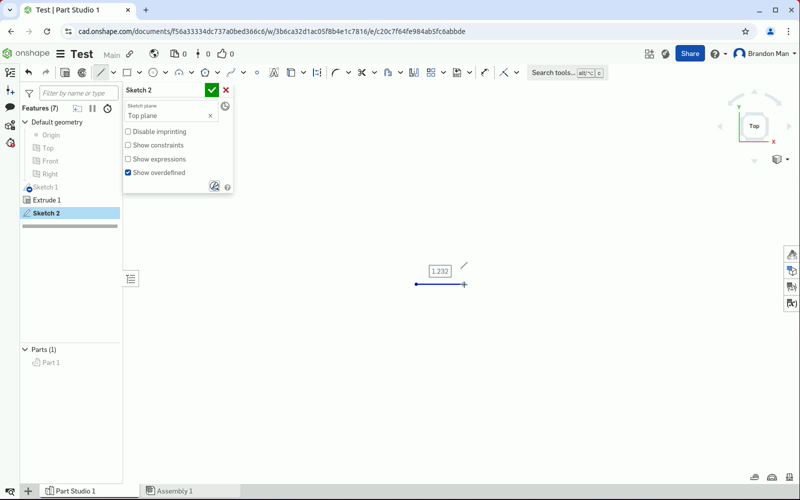
scroll(-6)
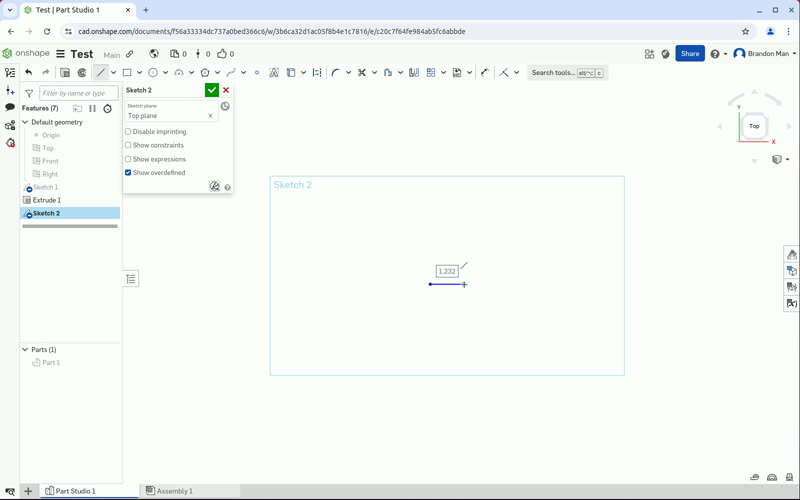
scroll(-6)
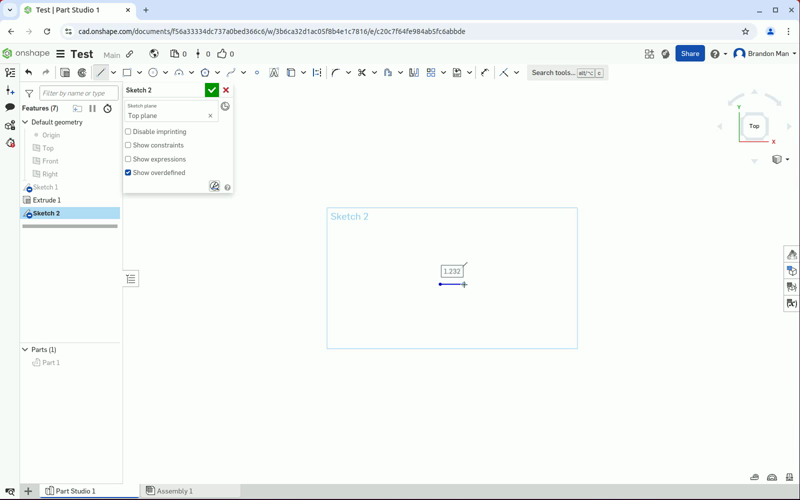
scroll(-6)
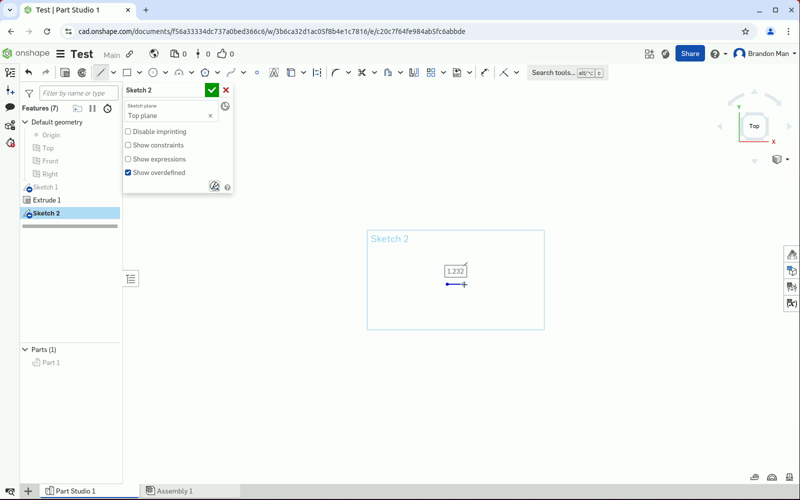
scroll(-6)
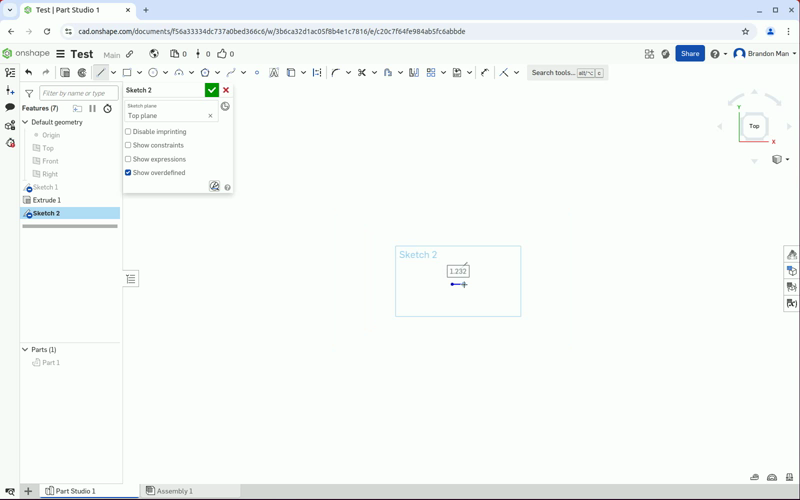
scroll(-6)
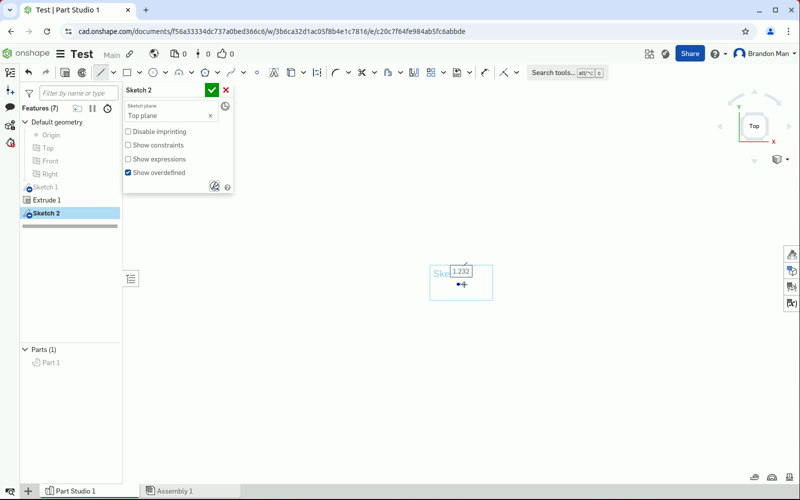
key_up(shift)
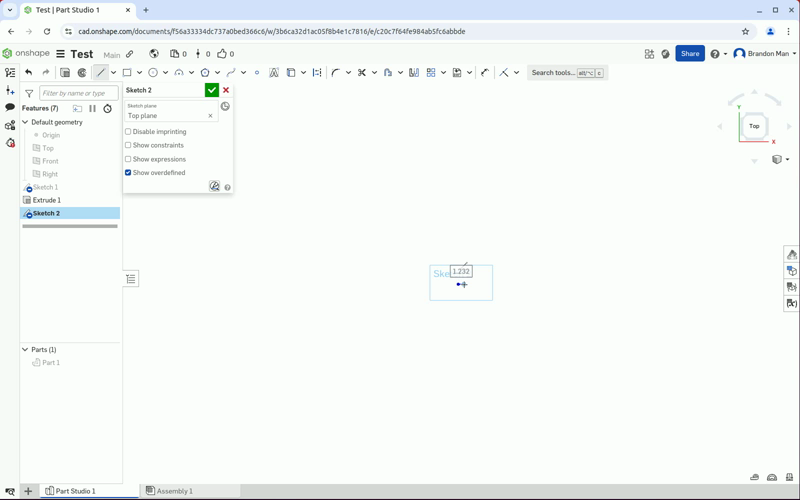
key_down(shift)
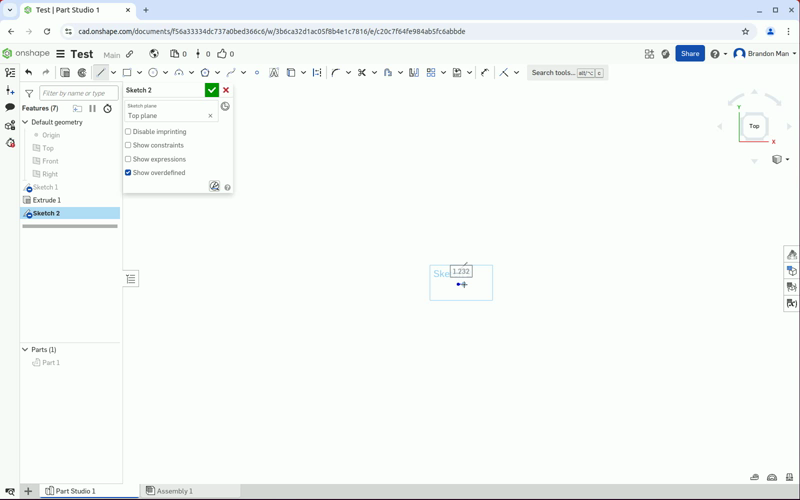
mouse_move(494, 284)
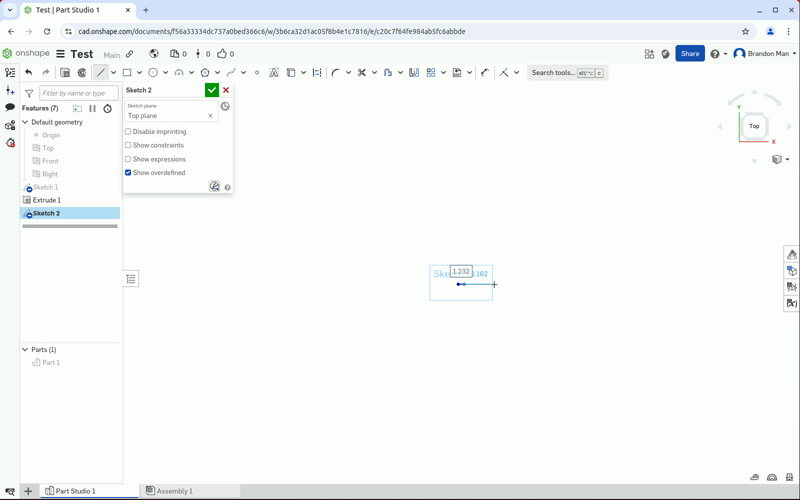
mouse_move(464, 282)
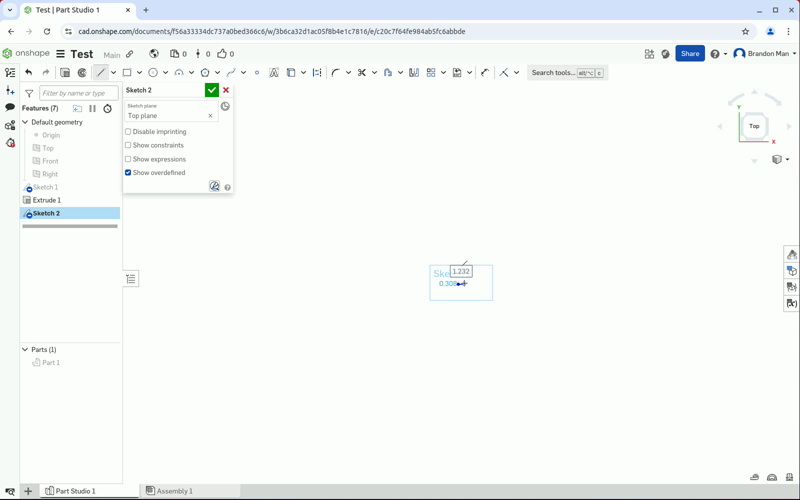
scroll(6)
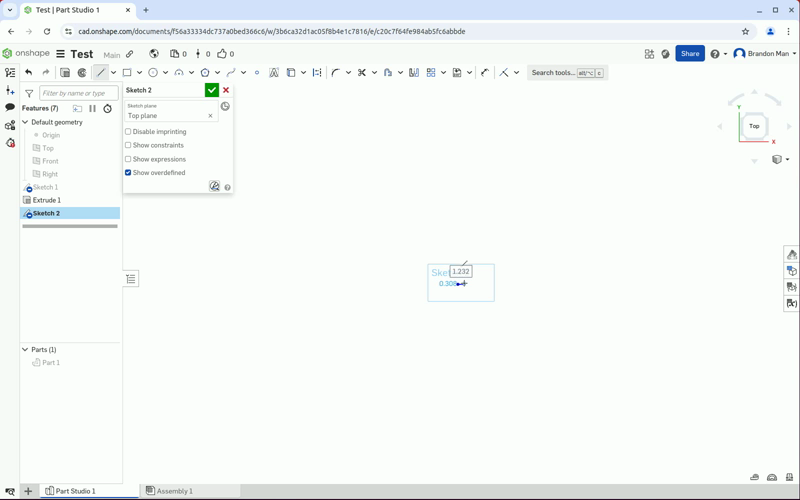
scroll(6)
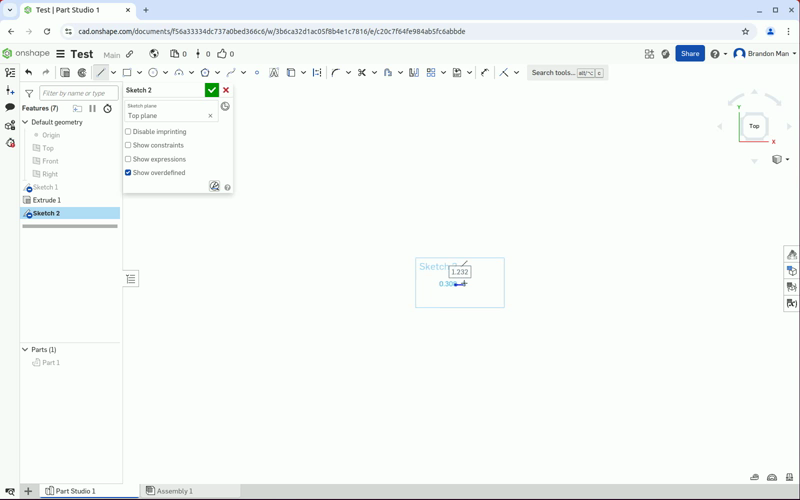
scroll(6)
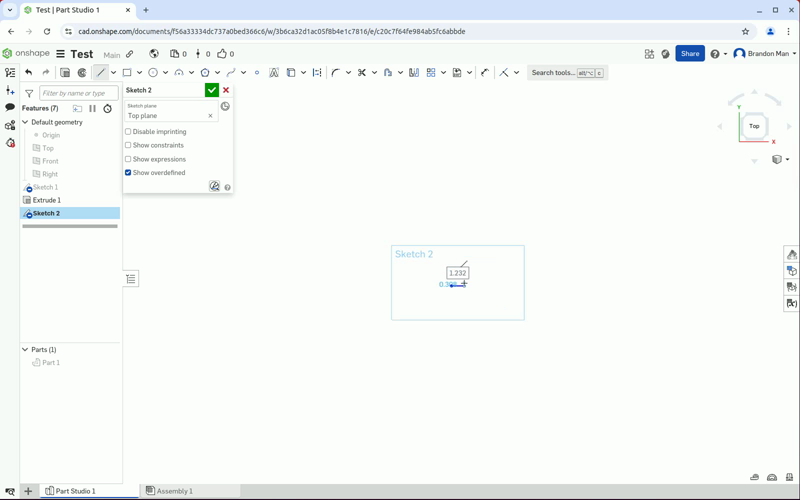
scroll(6)
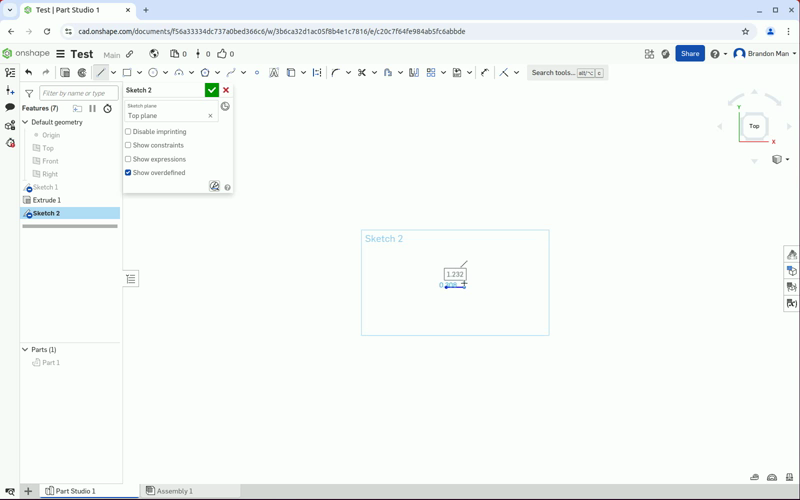
scroll(6)
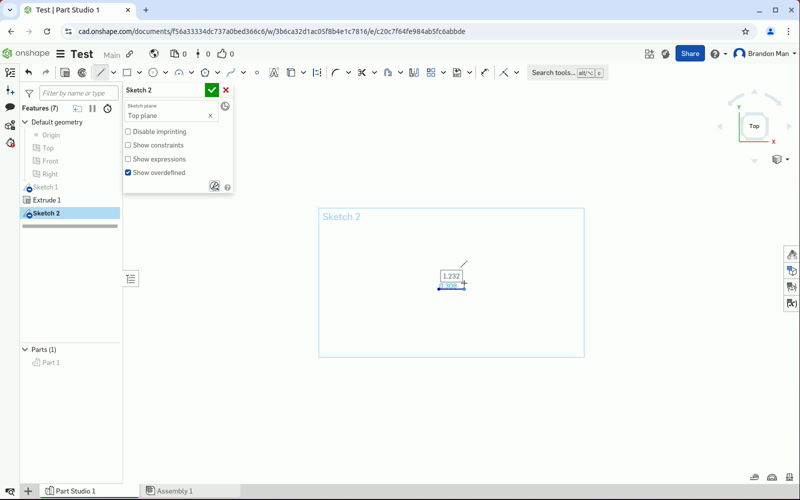
scroll(6)
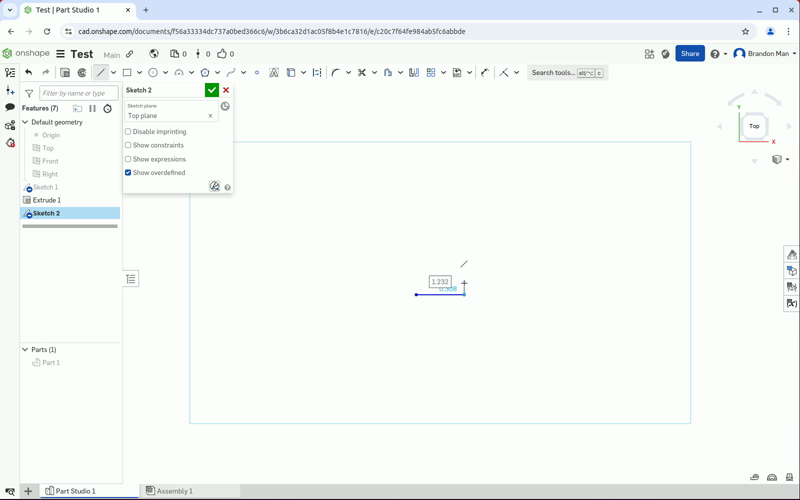
scroll(6)
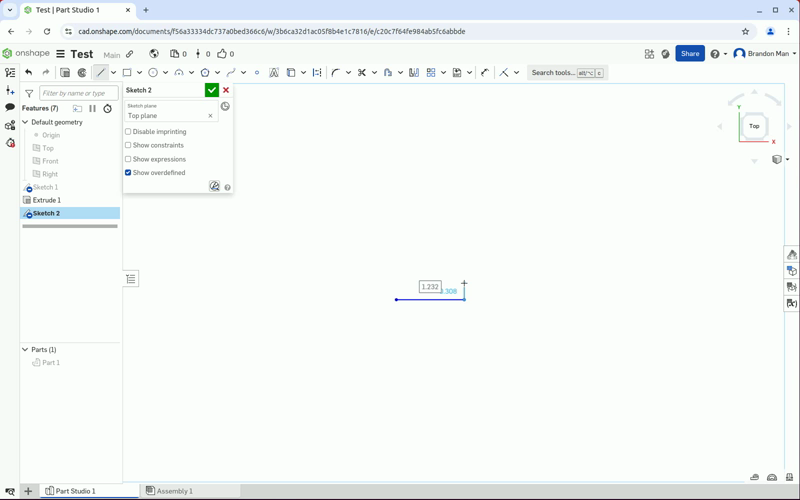
click(464, 282)
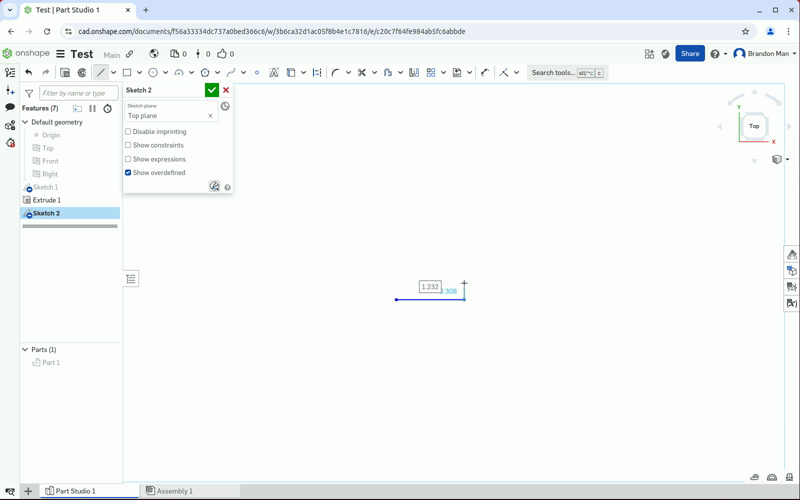
scroll(-6)
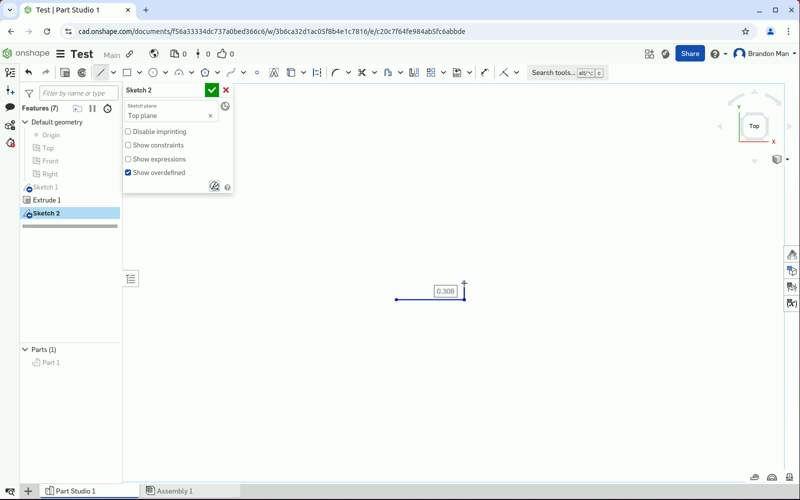
scroll(-6)
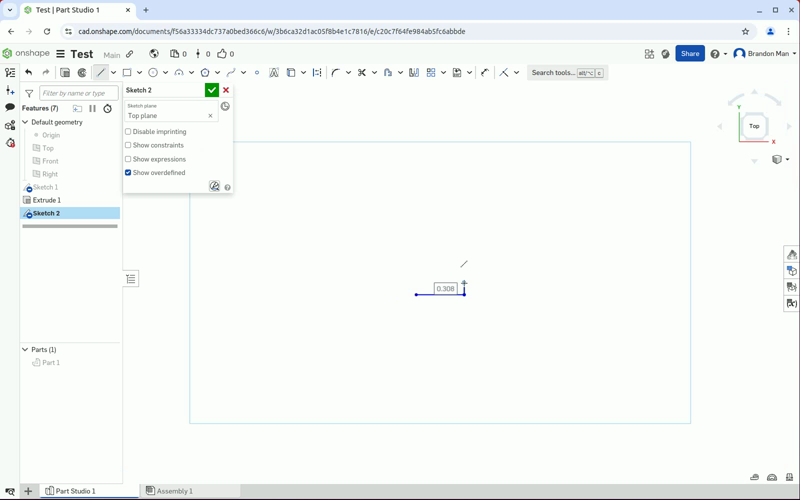
scroll(-6)
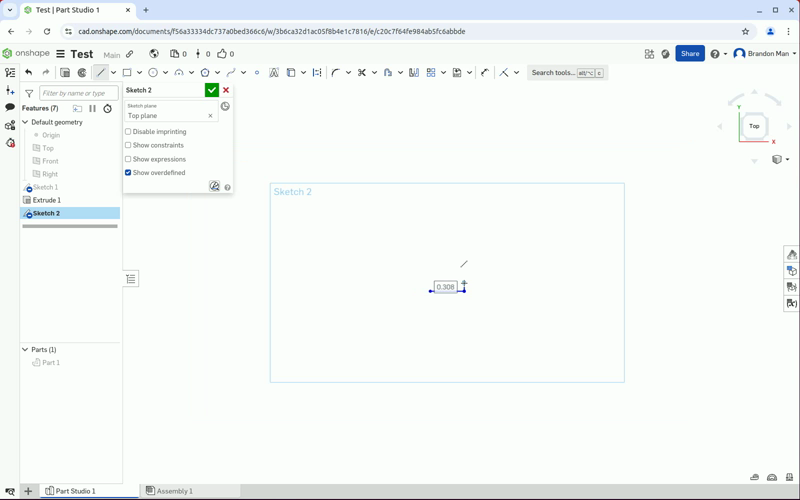
scroll(-6)
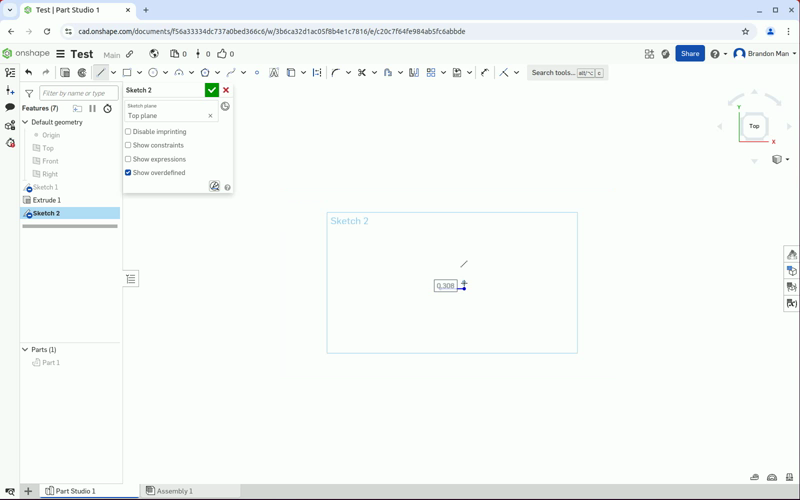
scroll(-6)
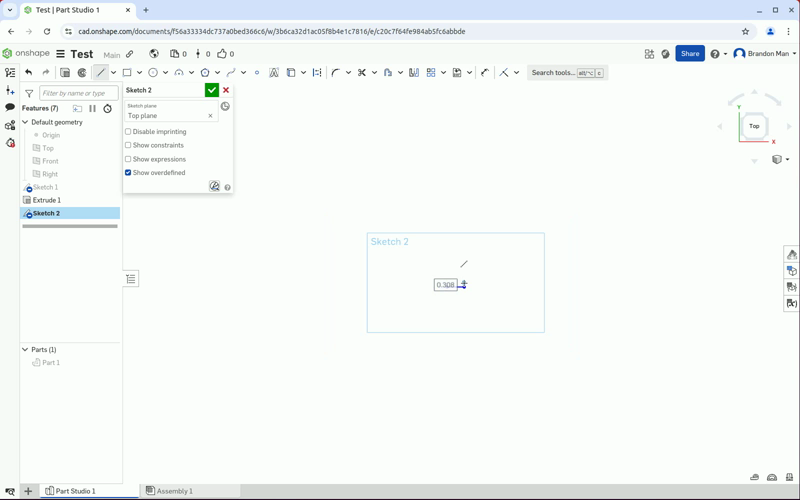
scroll(-6)
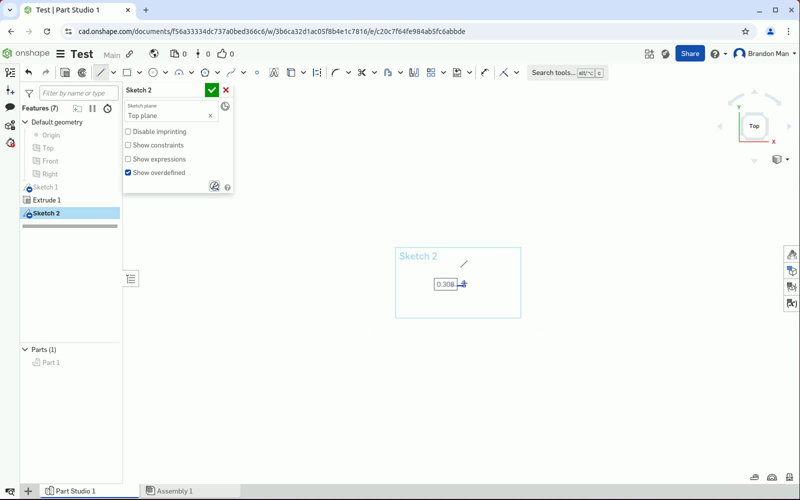
scroll(-6)
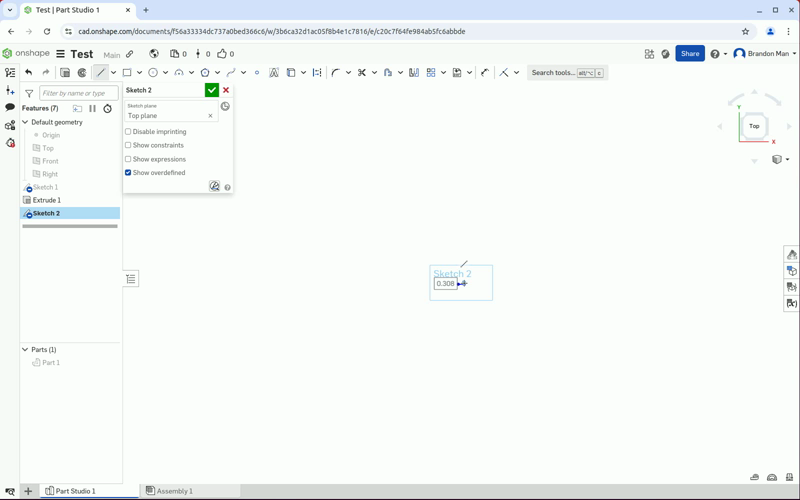
key_up(shift)
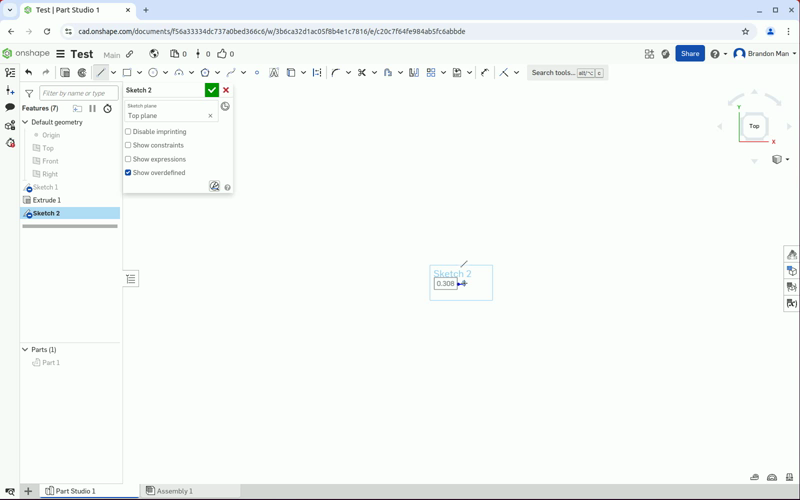
key_down(shift)
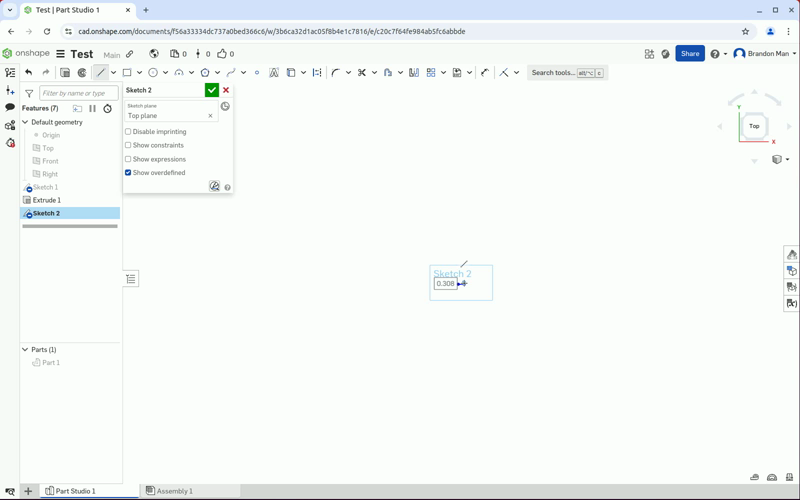
mouse_move(494, 282)
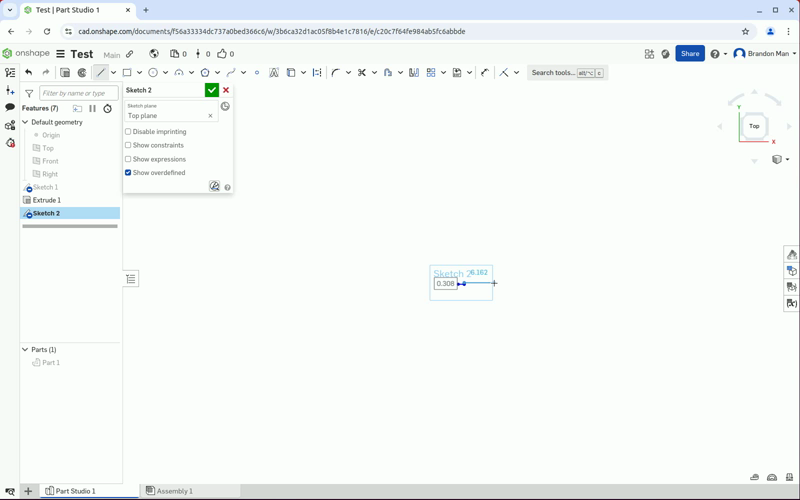
mouse_move(458, 282)
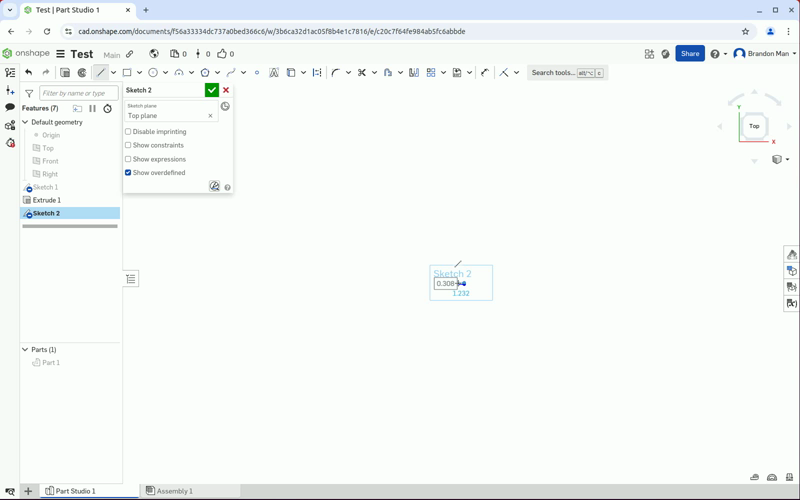
scroll(6)
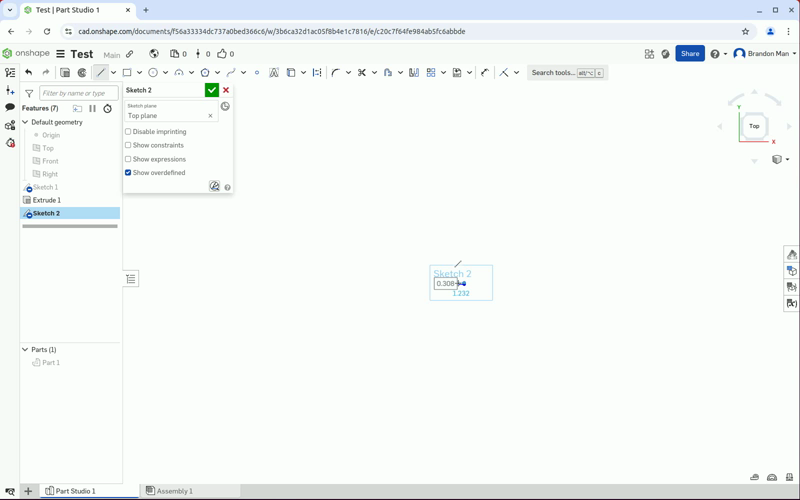
scroll(6)
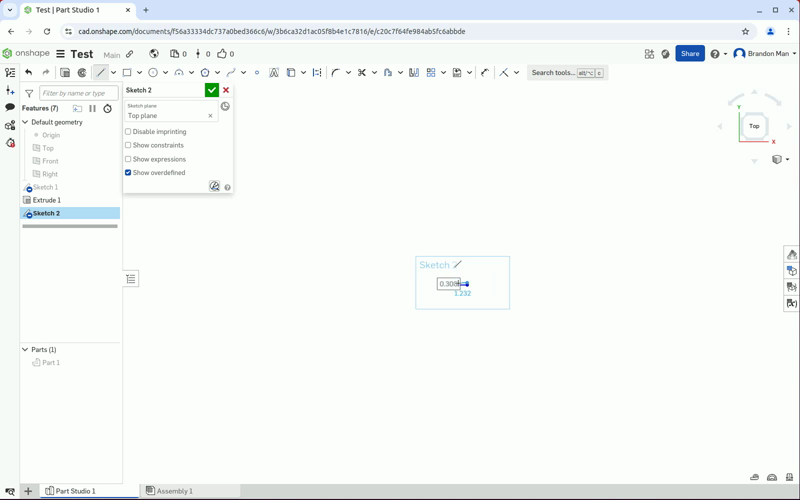
scroll(6)
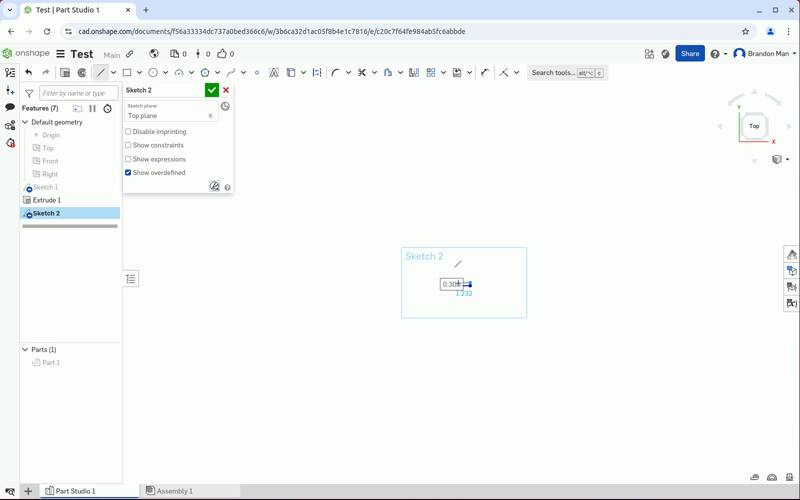
scroll(6)
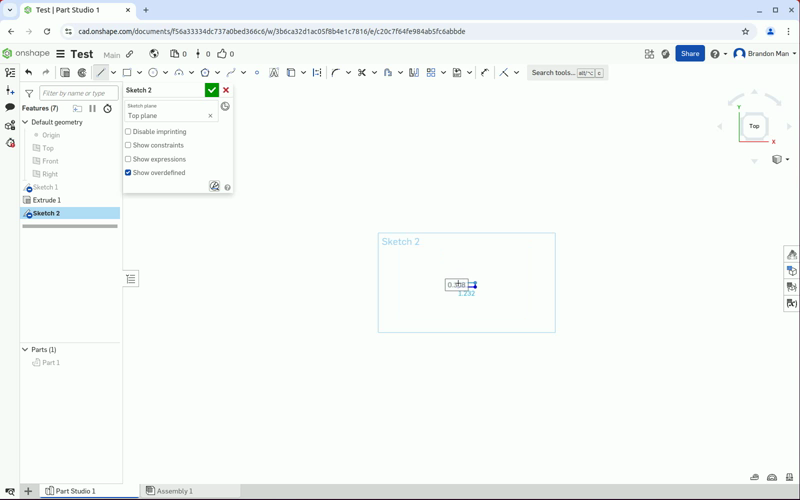
scroll(6)
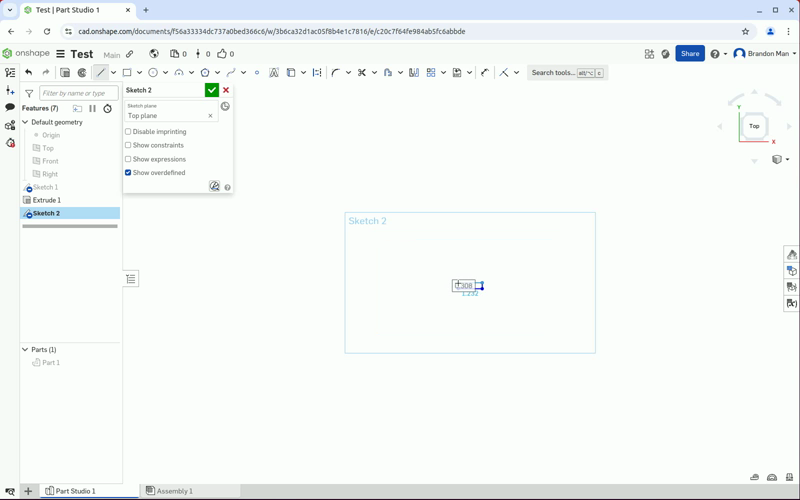
scroll(6)
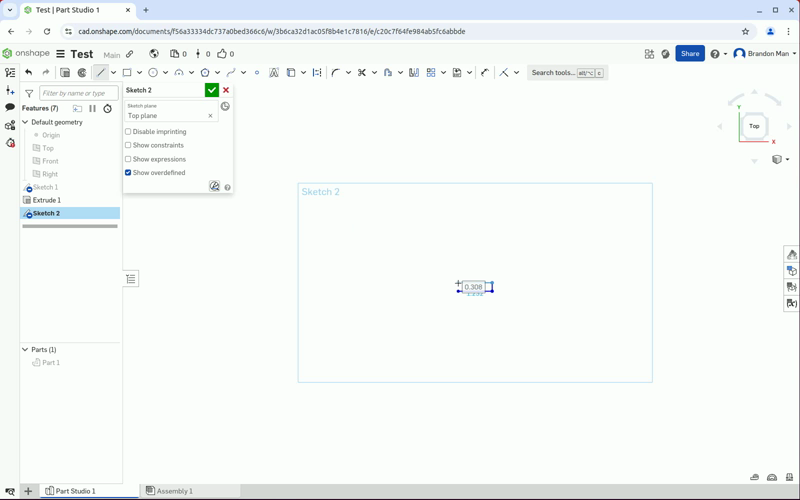
scroll(6)
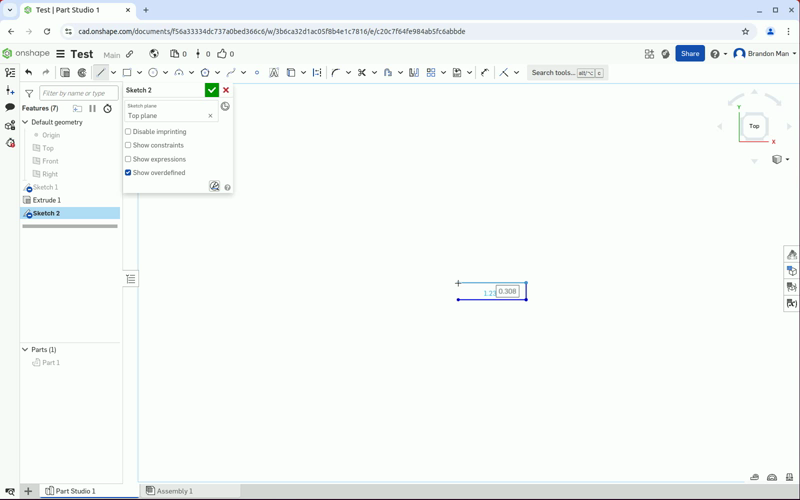
click(458, 282)
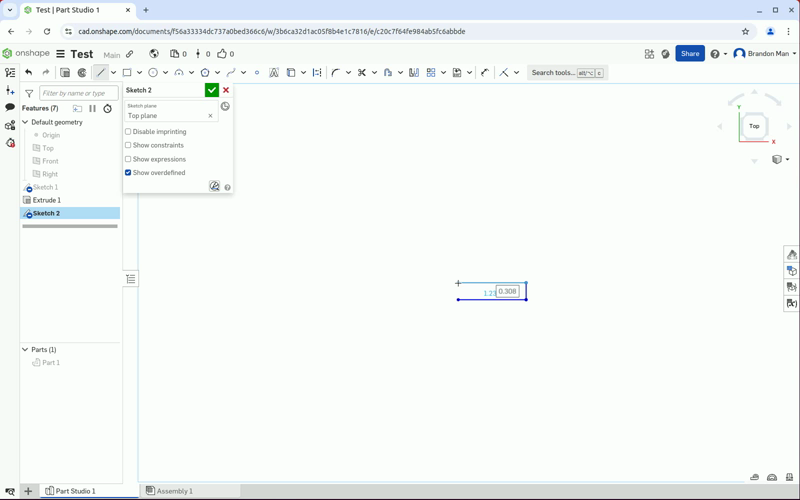
scroll(-6)
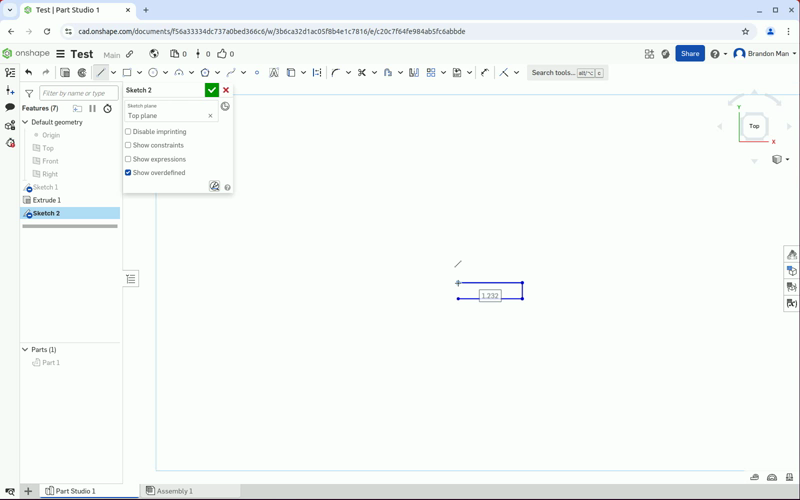
scroll(-6)
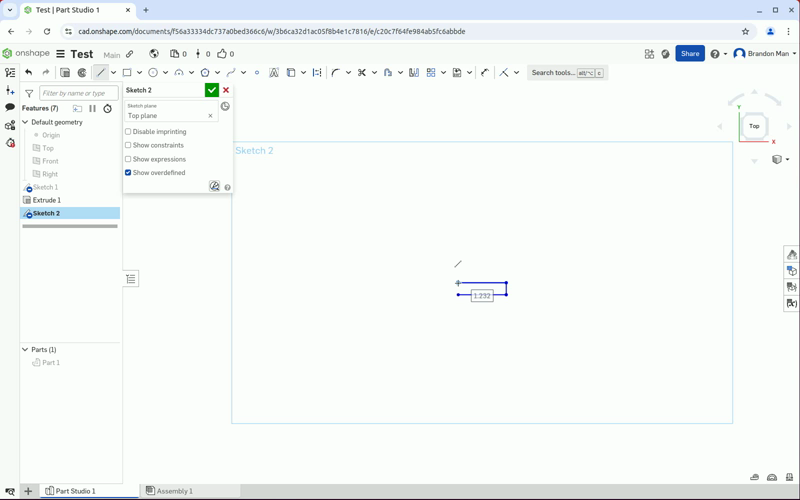
scroll(-6)
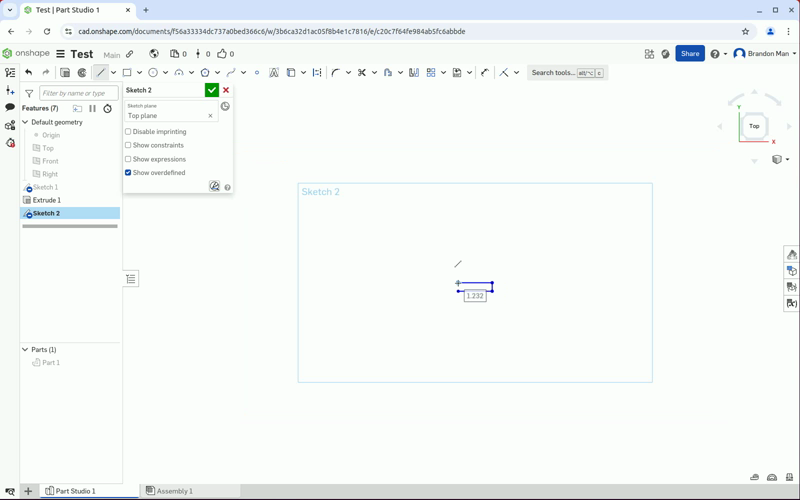
scroll(-6)
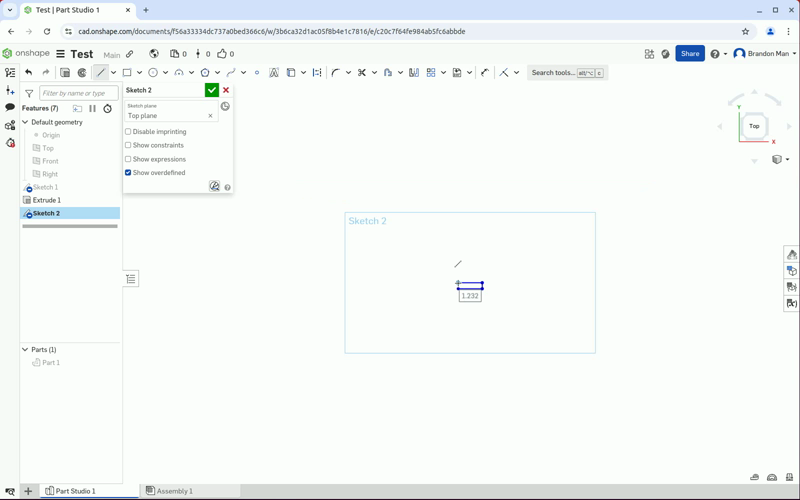
scroll(-6)
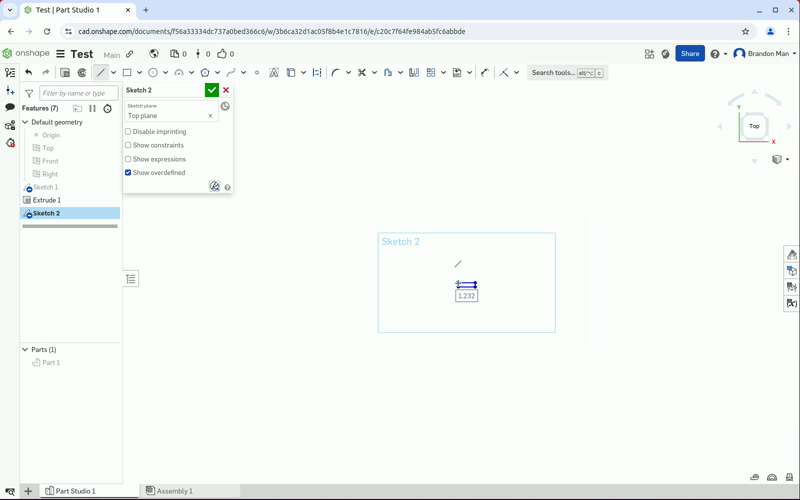
scroll(-6)
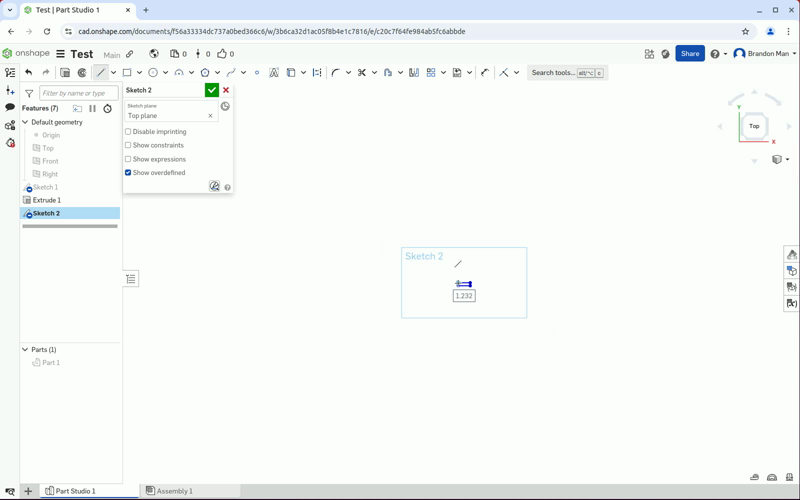
scroll(-6)
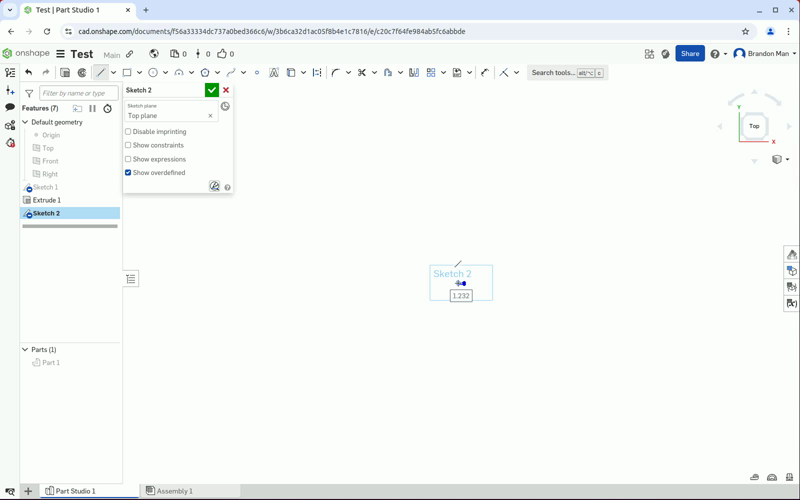
key_up(shift)
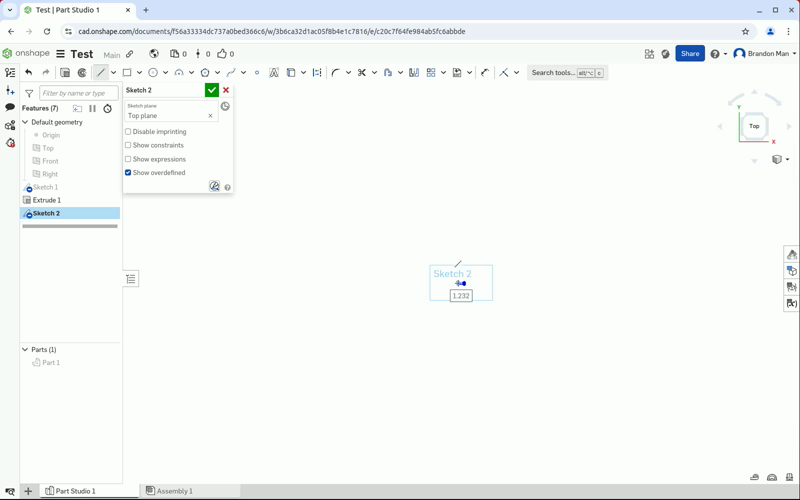
mouse_move(488, 282)
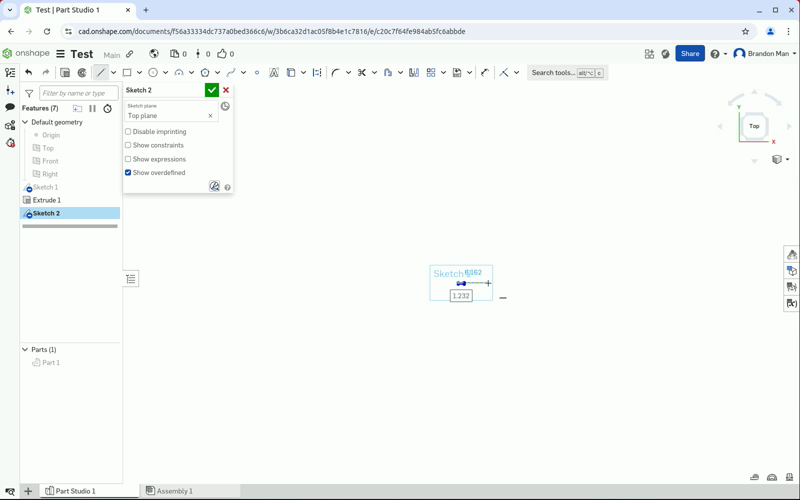
key_down(shift)
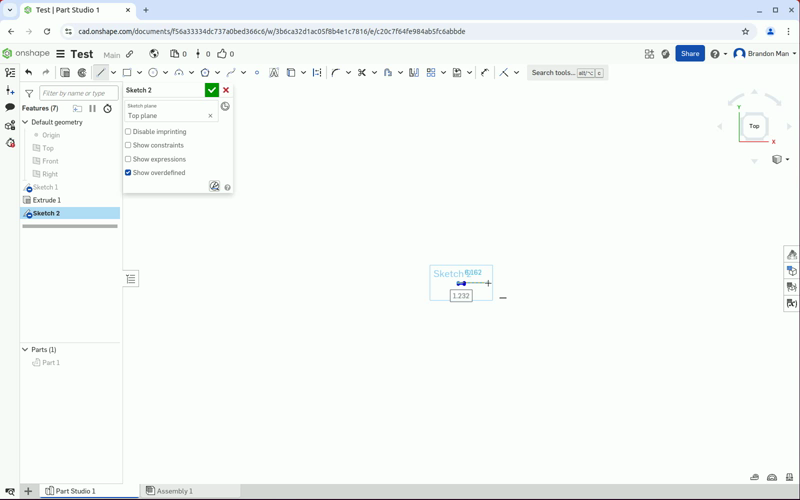
mouse_move(458, 284)
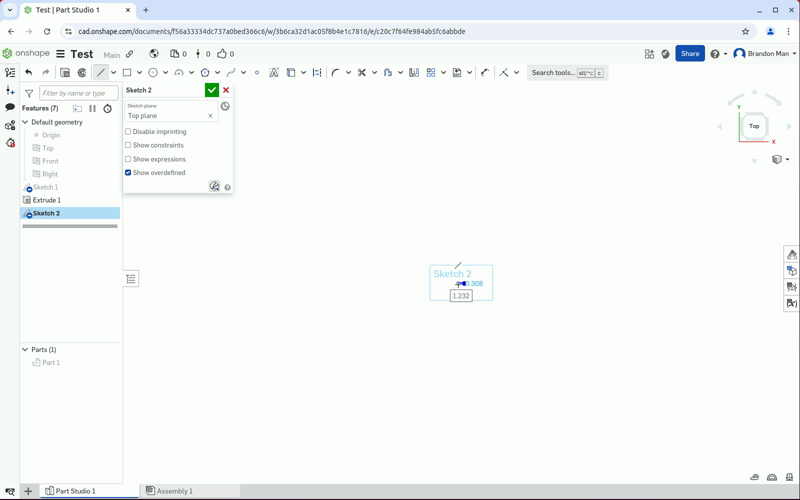
scroll(6)
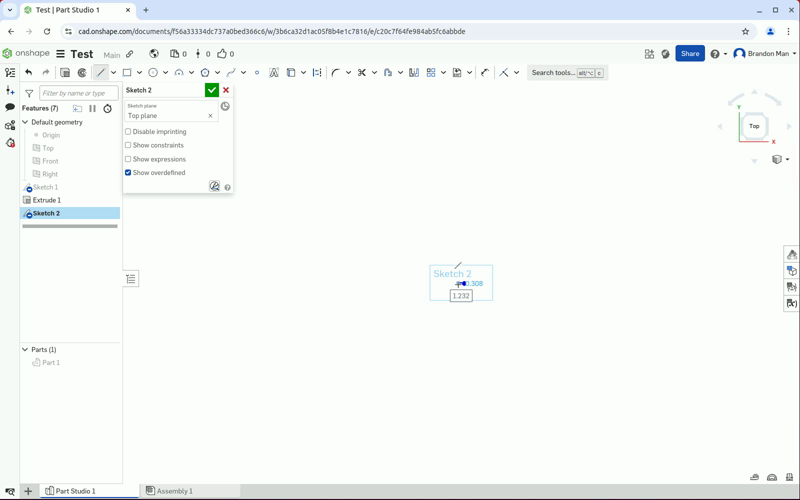
scroll(6)
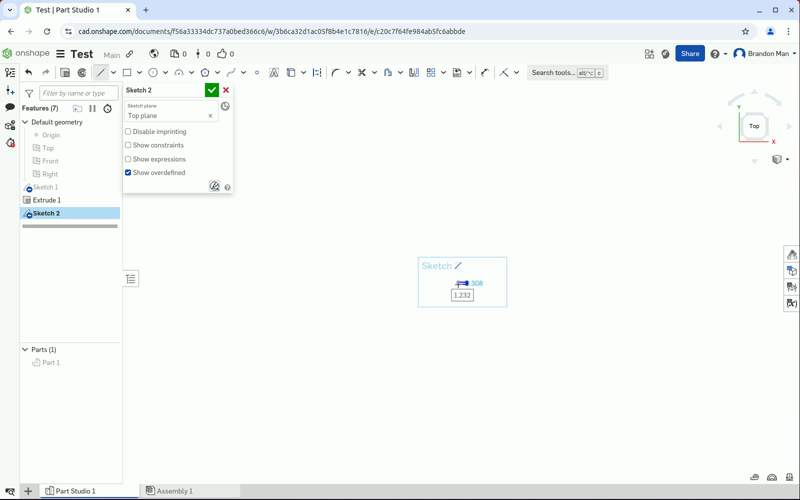
scroll(6)
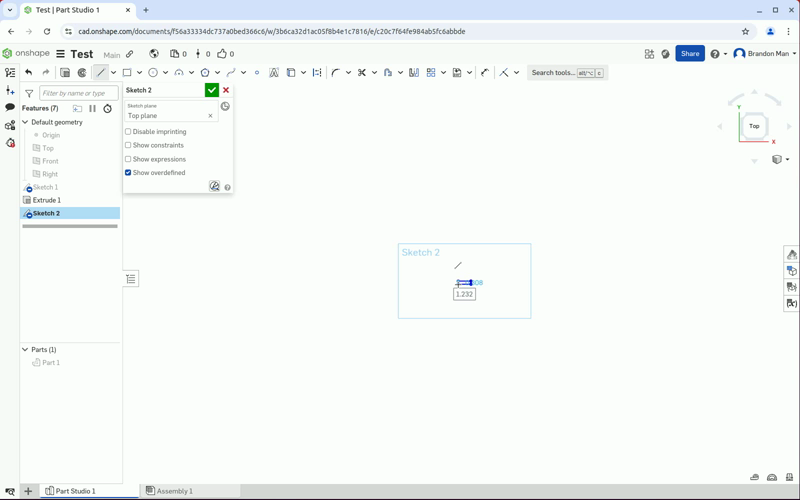
scroll(6)
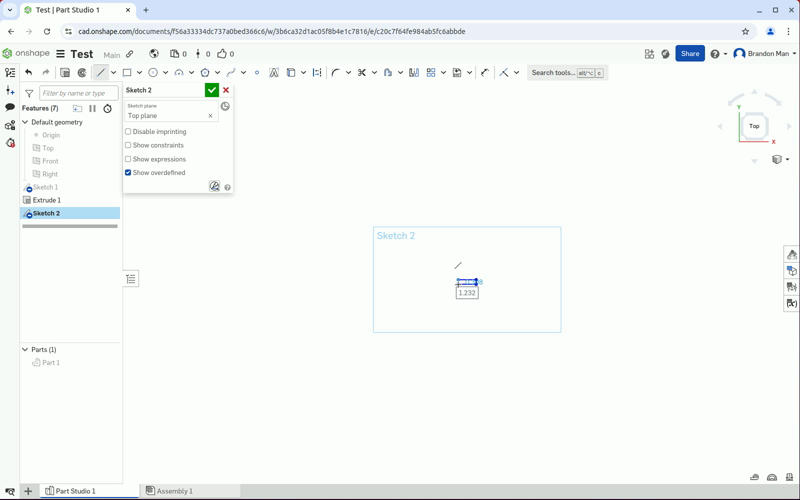
scroll(6)
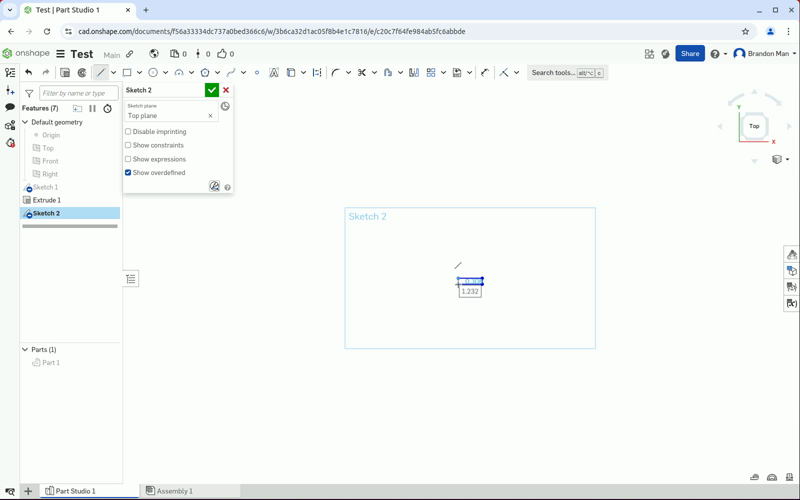
scroll(6)
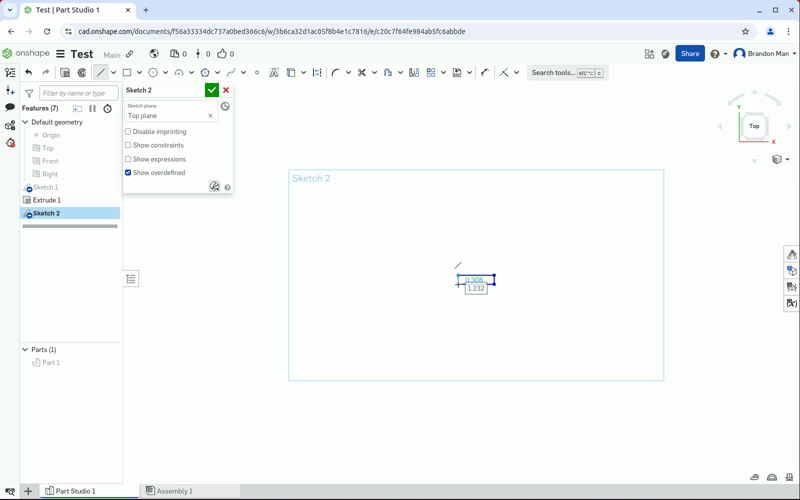
scroll(6)
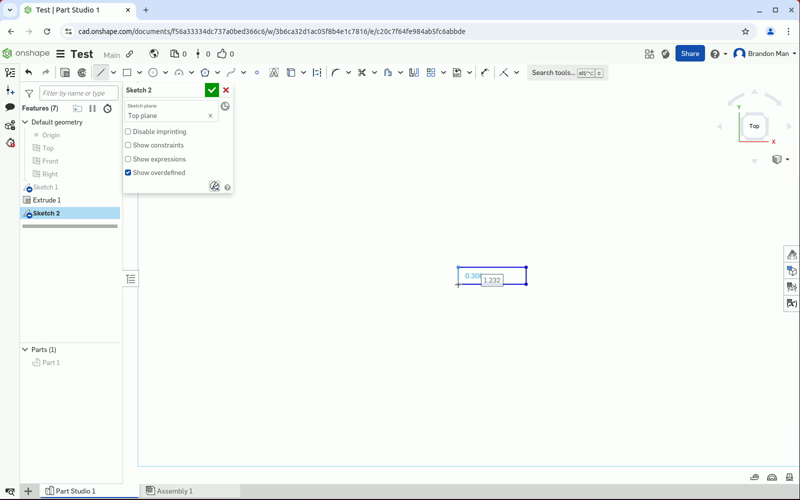
key_up(shift)
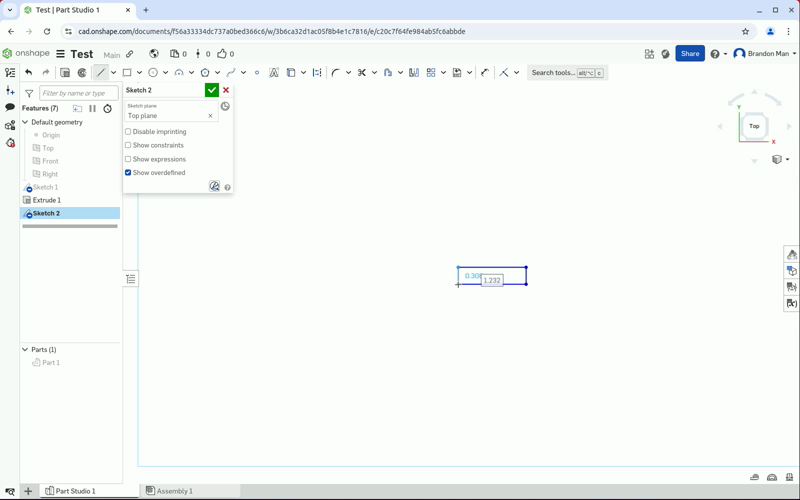
click(458, 284)
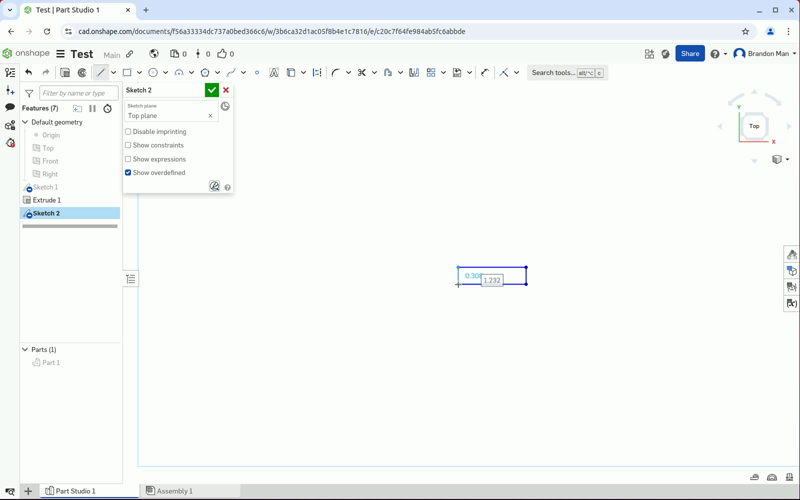
scroll(-6)
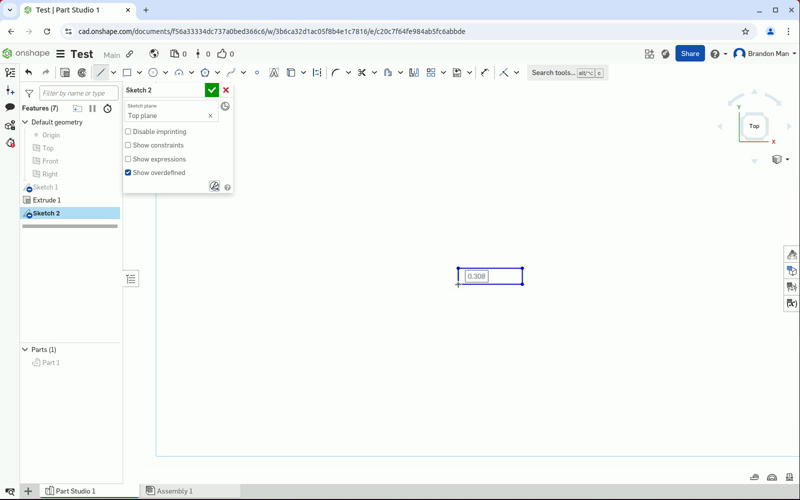
scroll(-6)
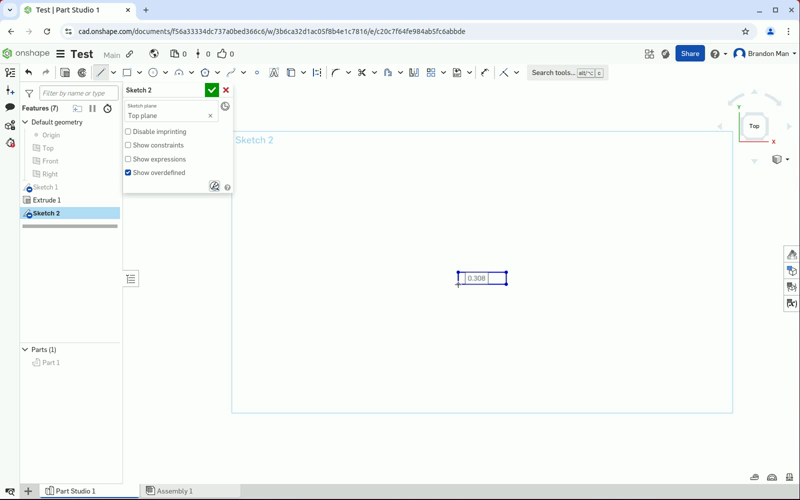
scroll(-6)
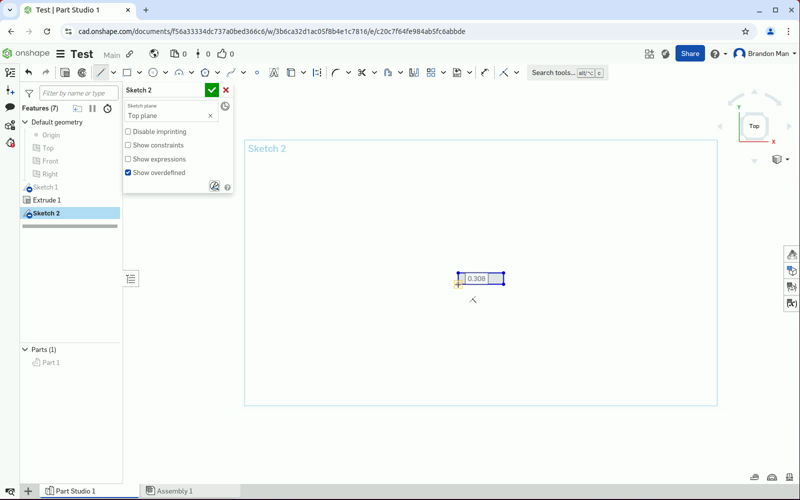
scroll(-6)
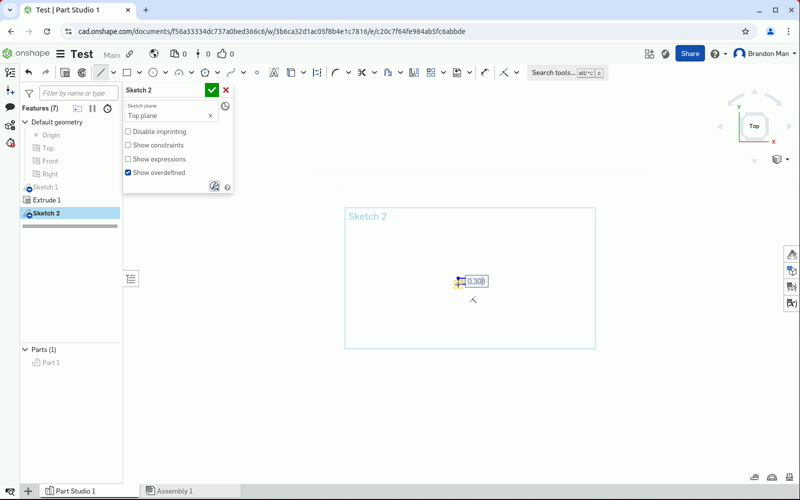
scroll(-6)
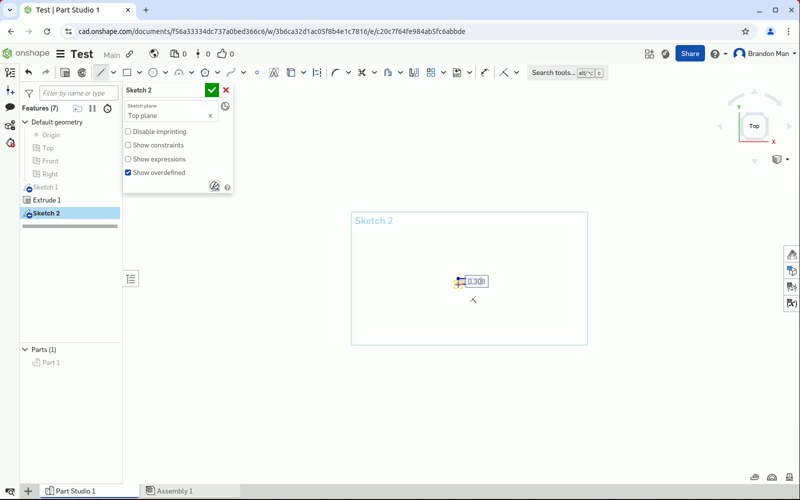
scroll(-6)
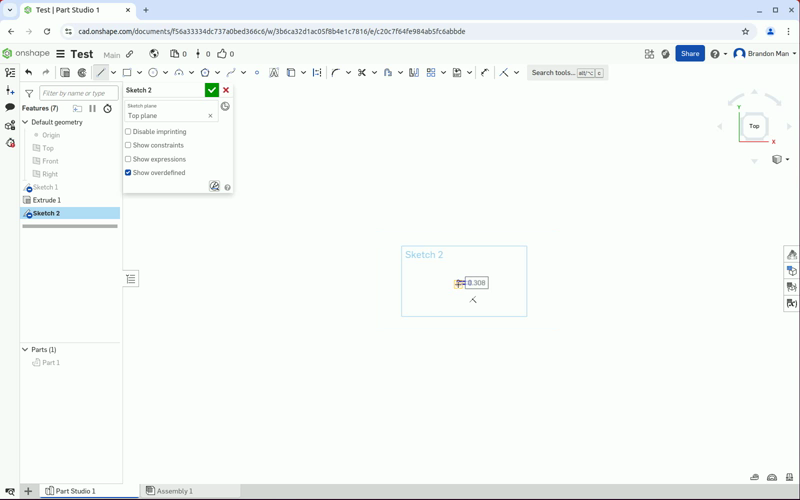
scroll(-6)
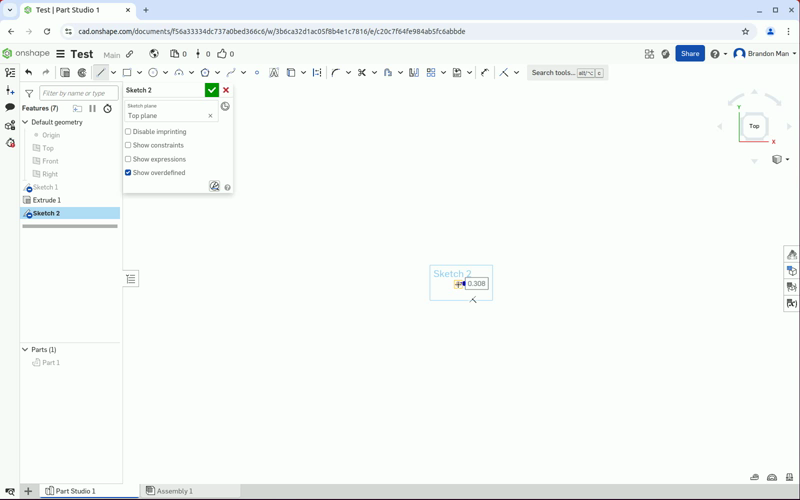
key(esc)
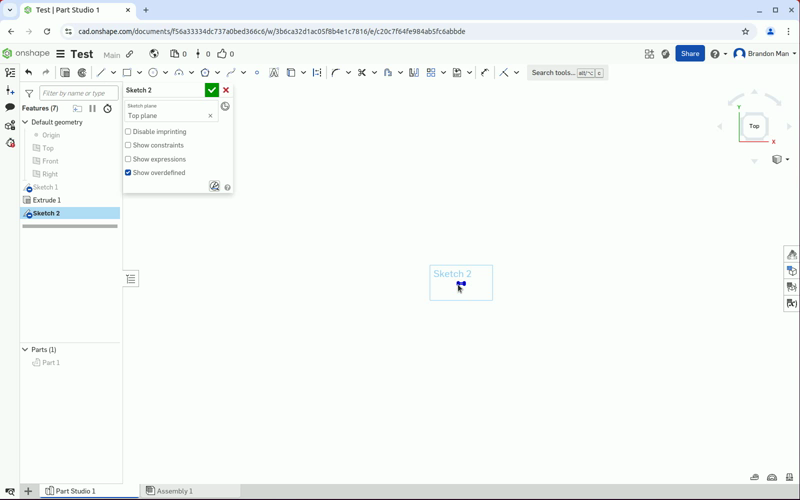
mouse_move(459, 282)
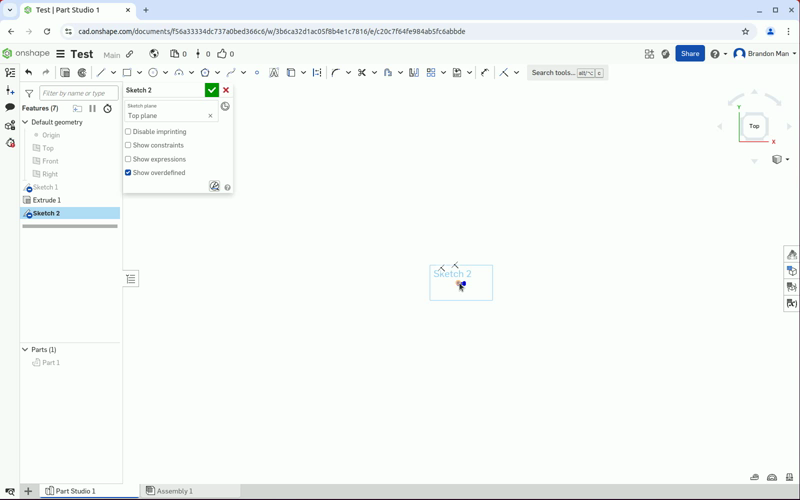
scroll(6)
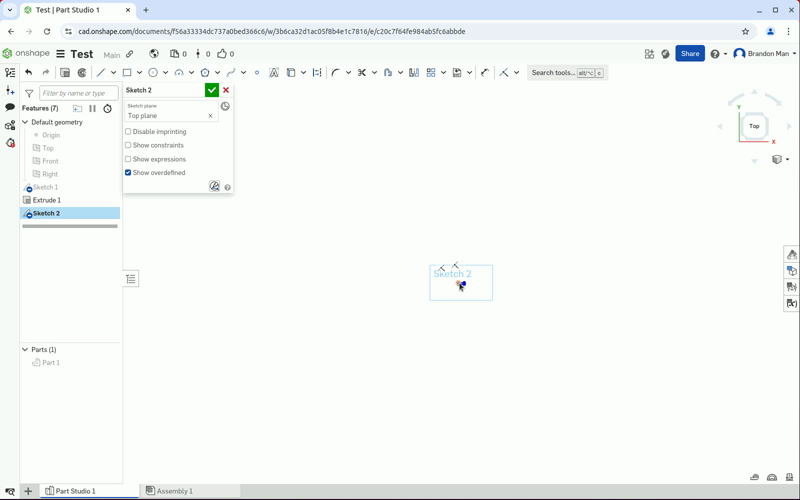
scroll(6)
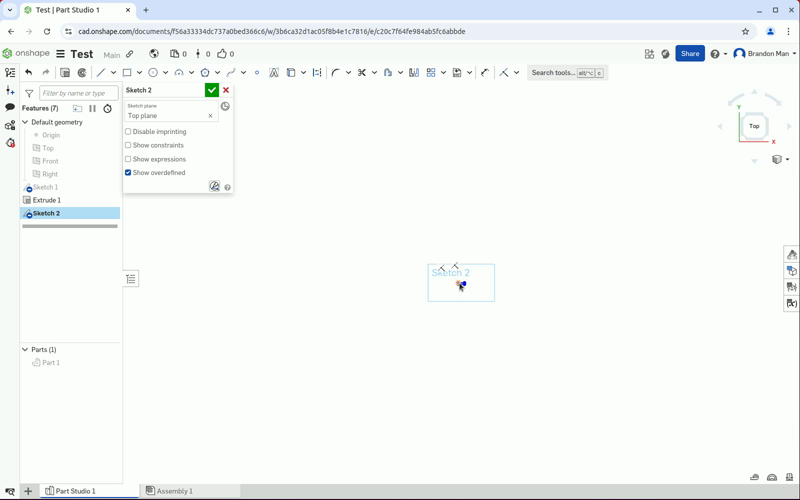
scroll(6)
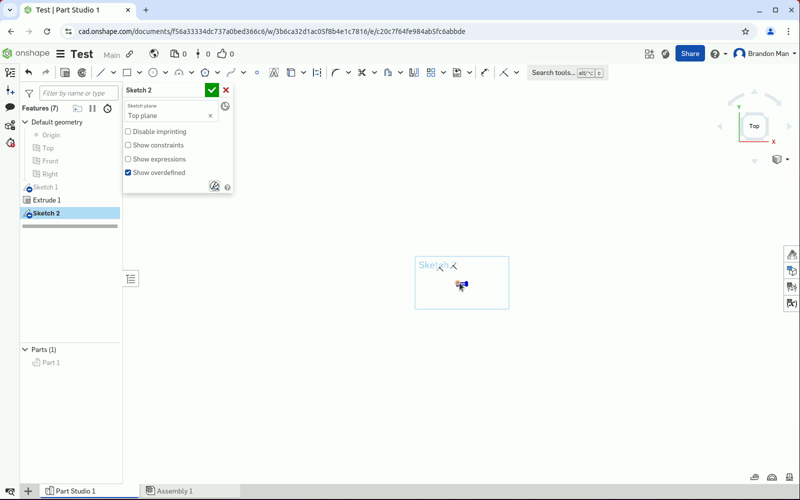
scroll(6)
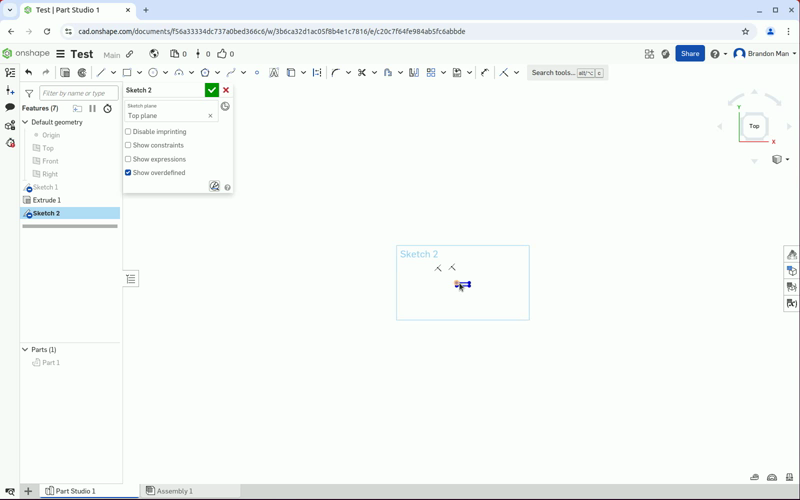
scroll(6)
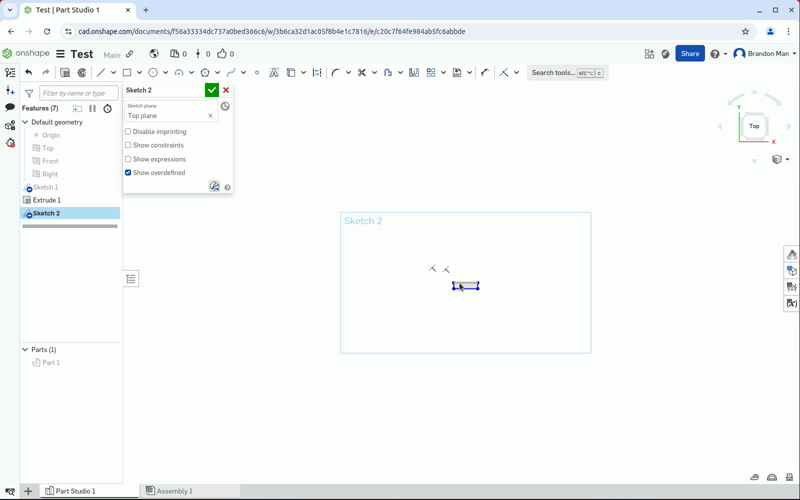
scroll(6)
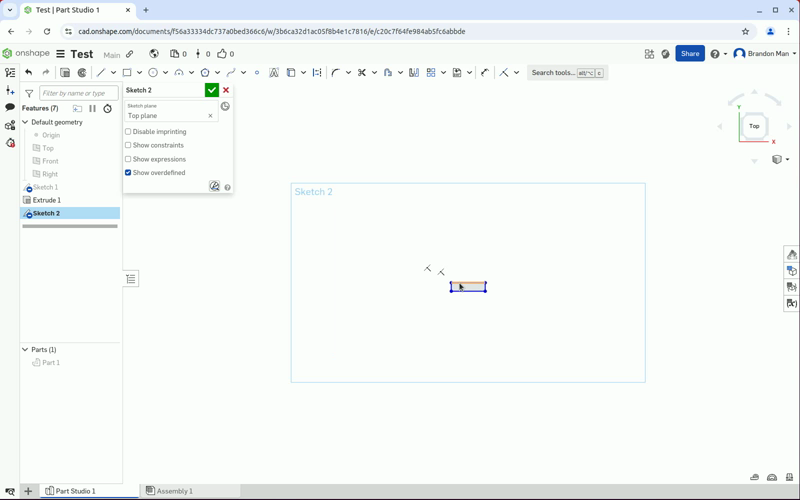
scroll(6)
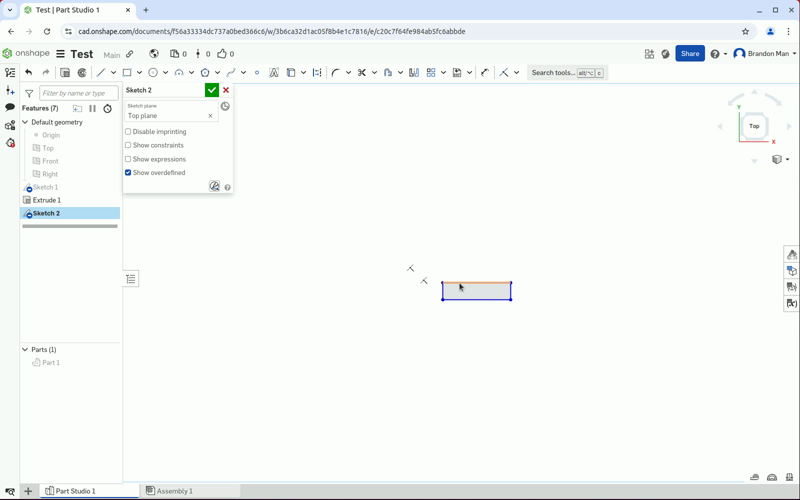
click(459, 282)
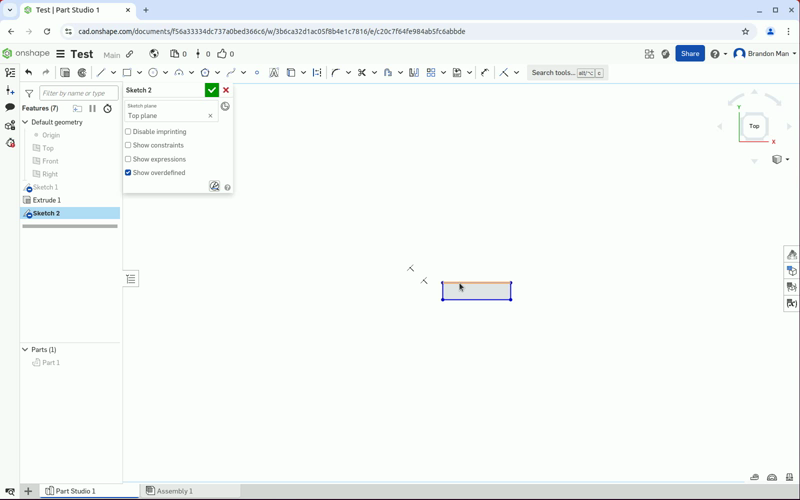
scroll(-6)
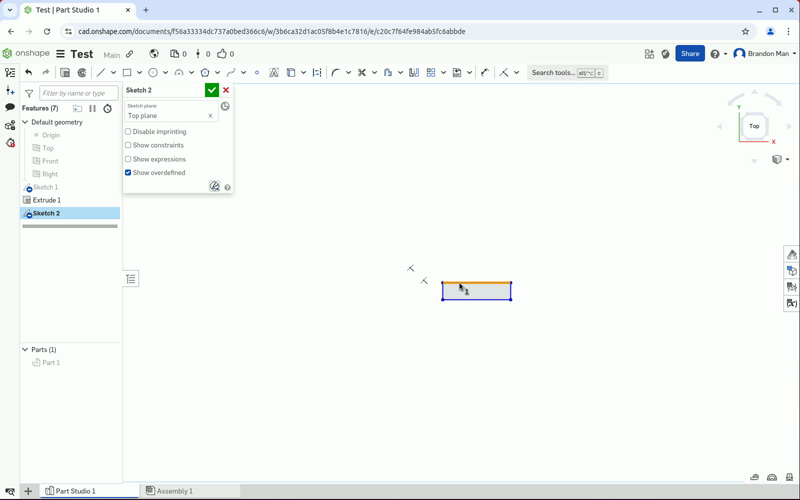
scroll(-6)
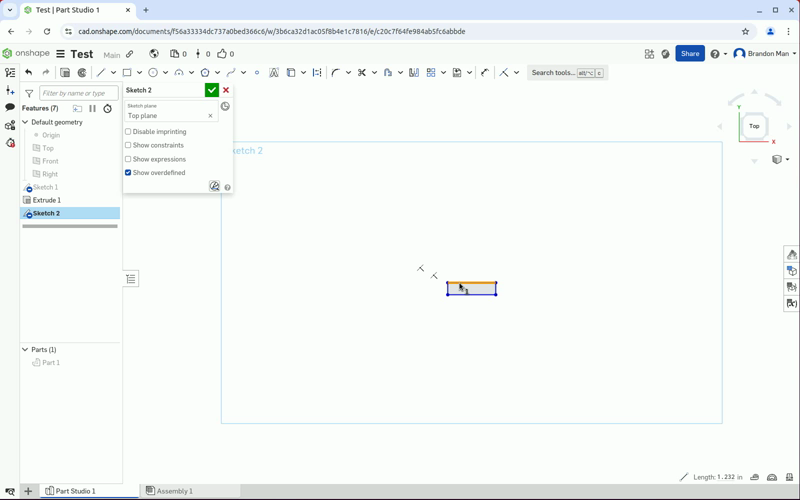
scroll(-6)
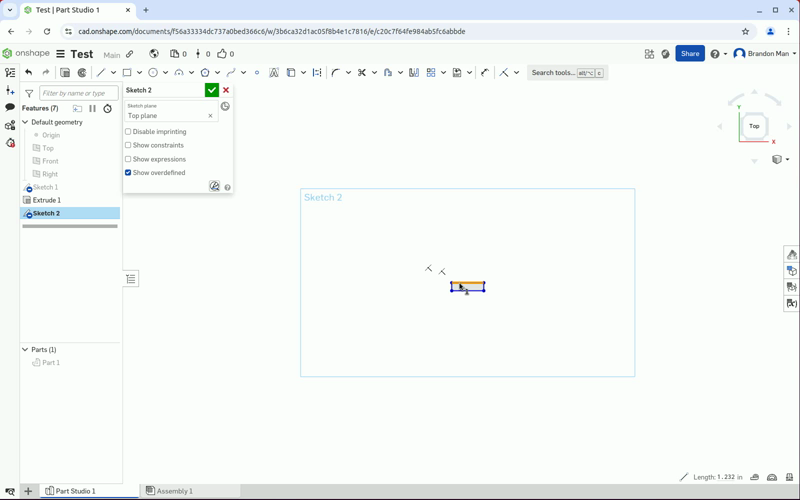
scroll(-6)
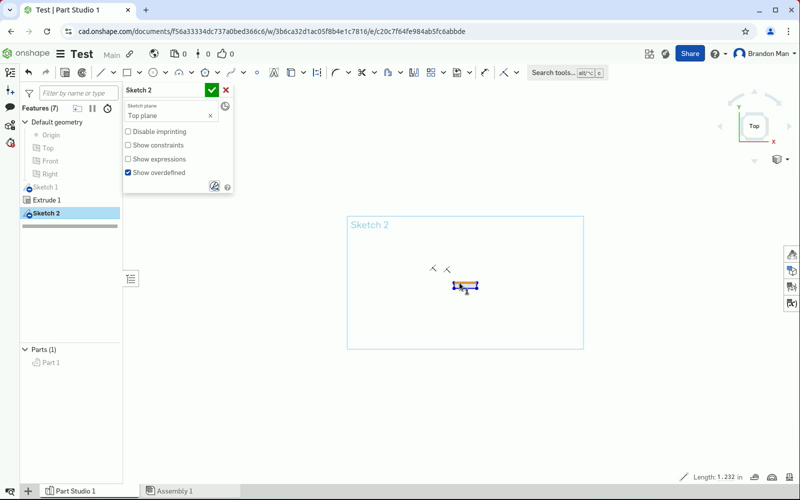
scroll(-6)
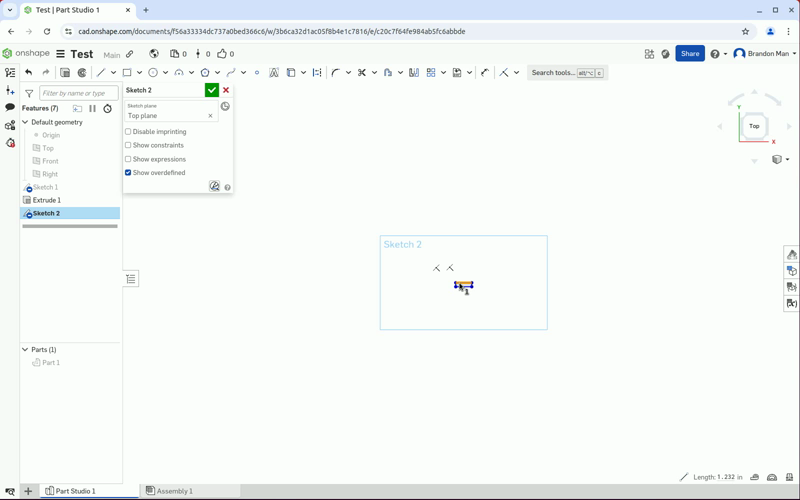
scroll(-6)
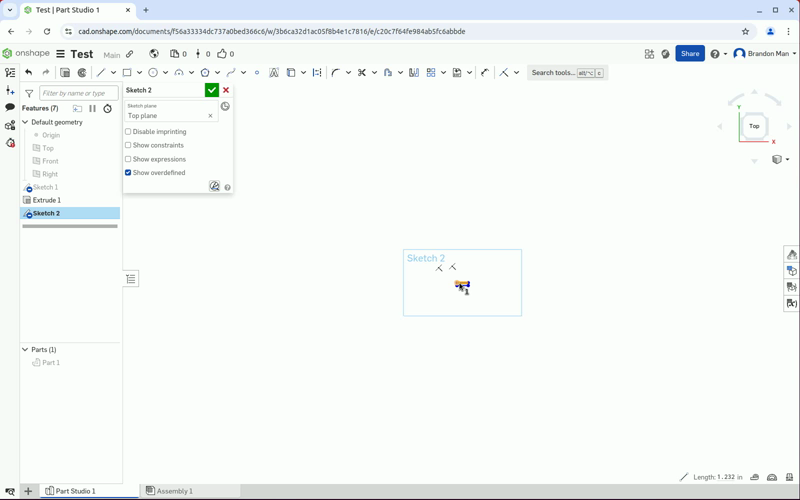
scroll(-6)
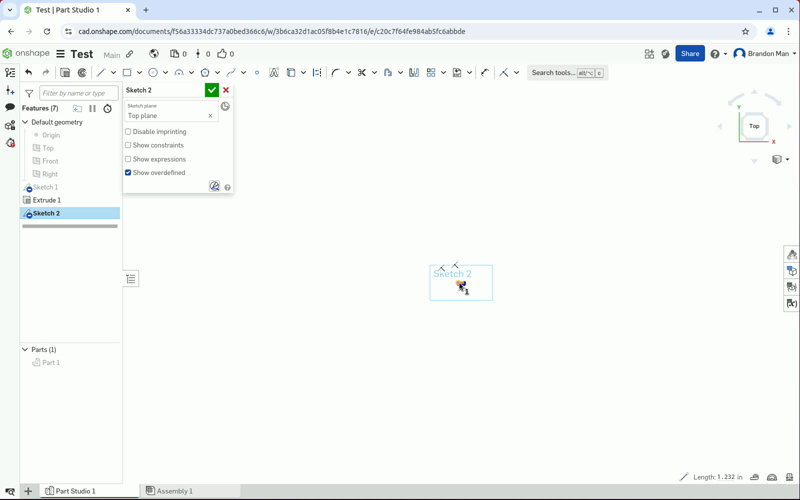
mouse_move(73, 352)
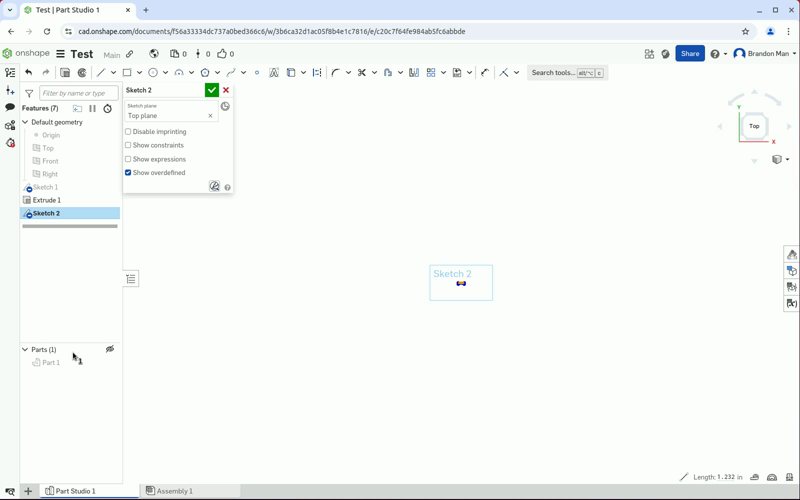
key(shift+y)
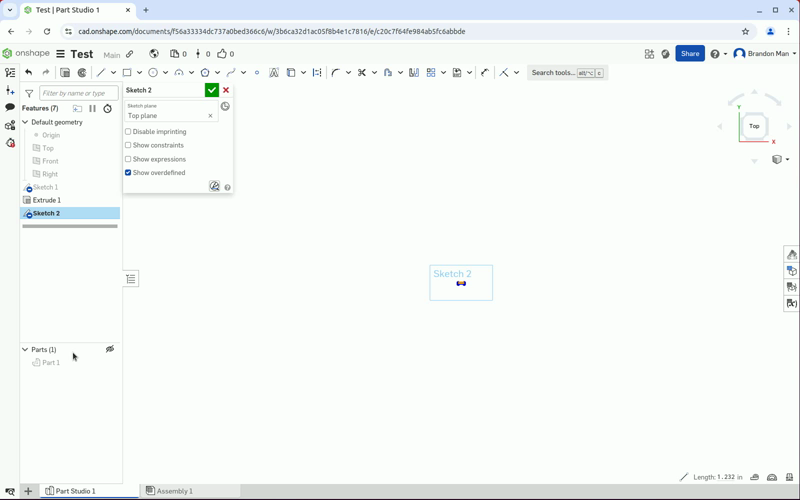
key(shift+e)
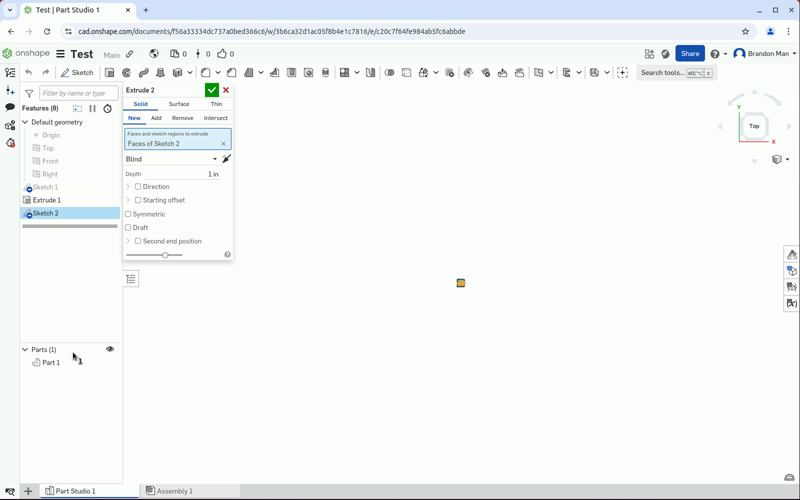
mouse_move(143, 106)
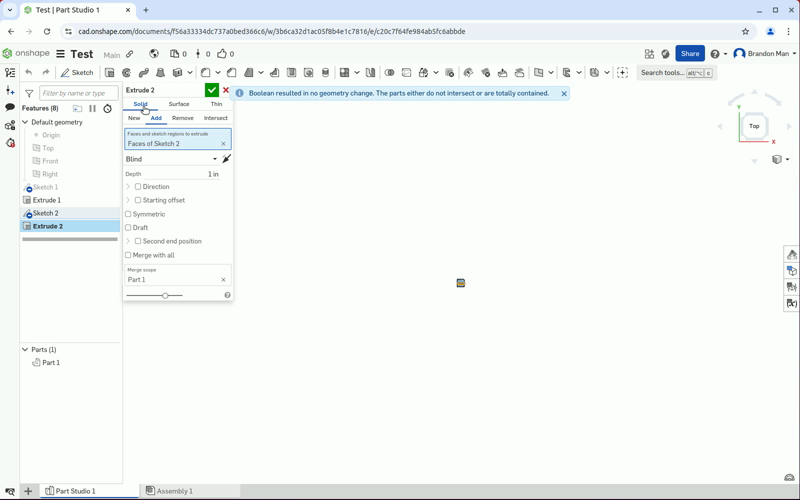
click(143, 106)
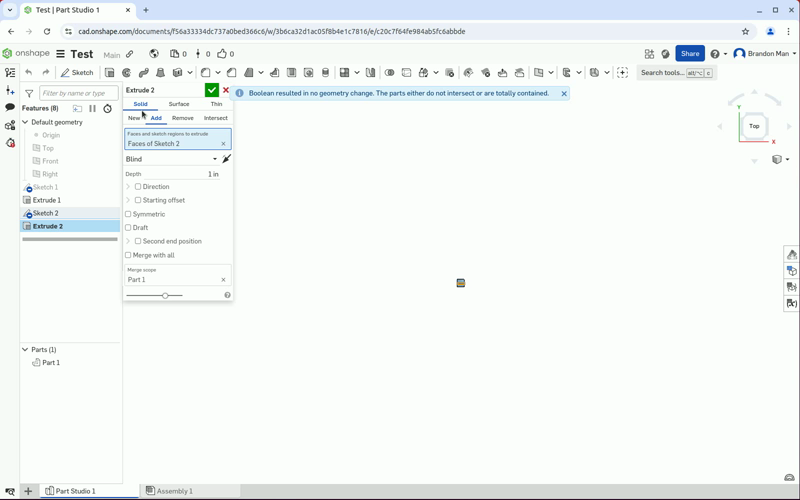
mouse_move(137, 120)
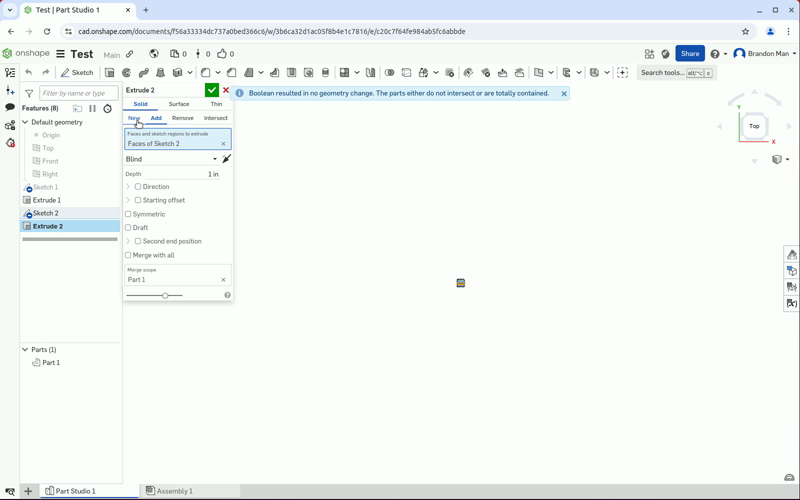
click(137, 120)
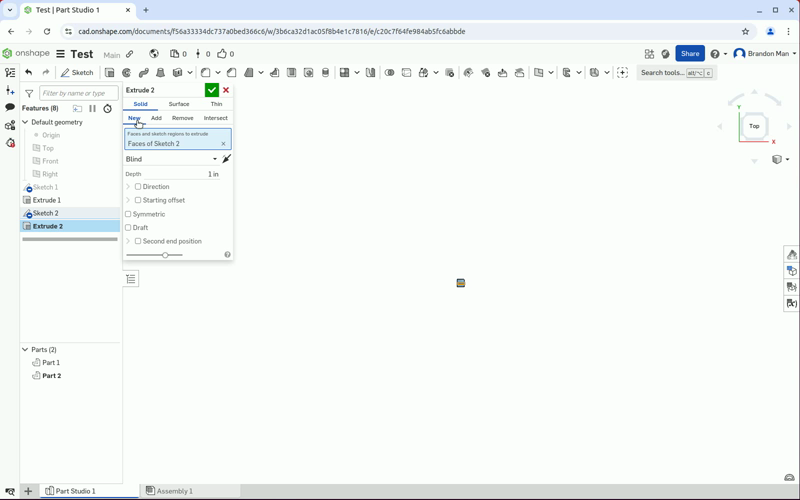
key(tab, 4)
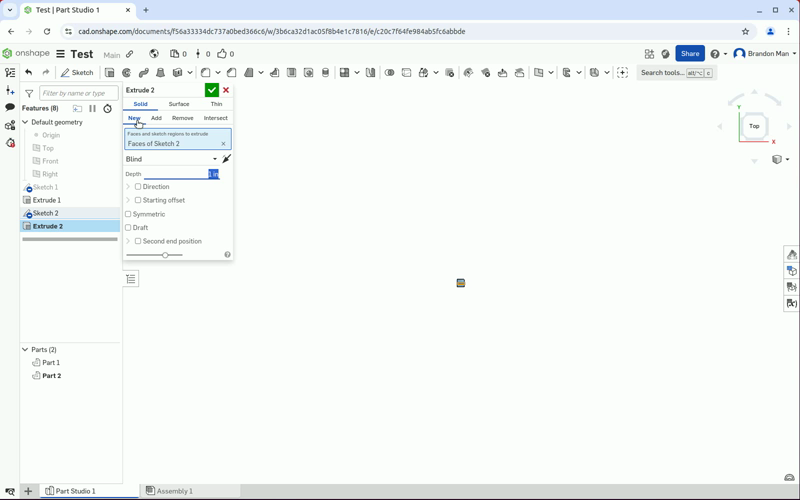
text(17.09)
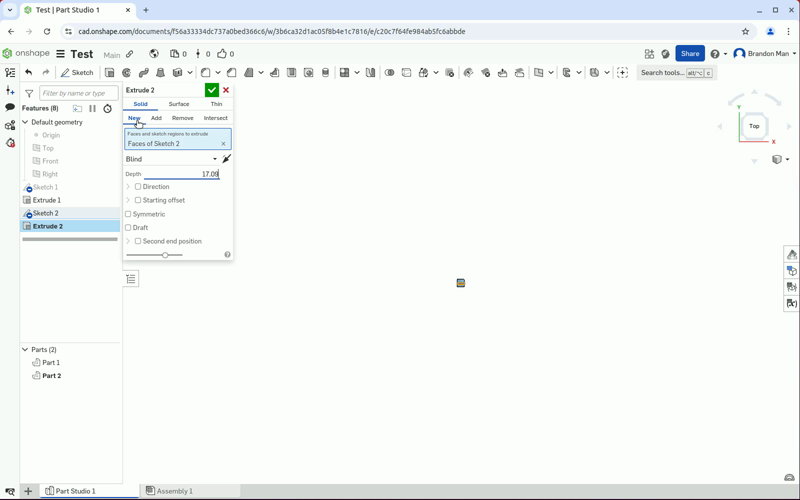
key(enter)
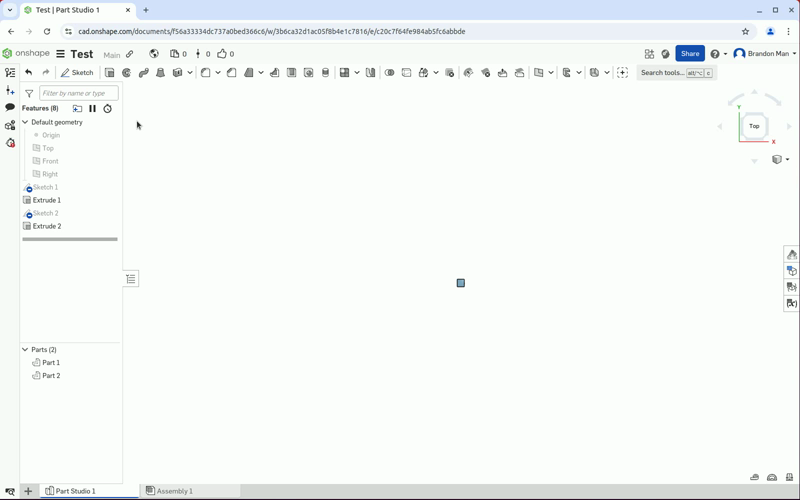
key(shift+h)
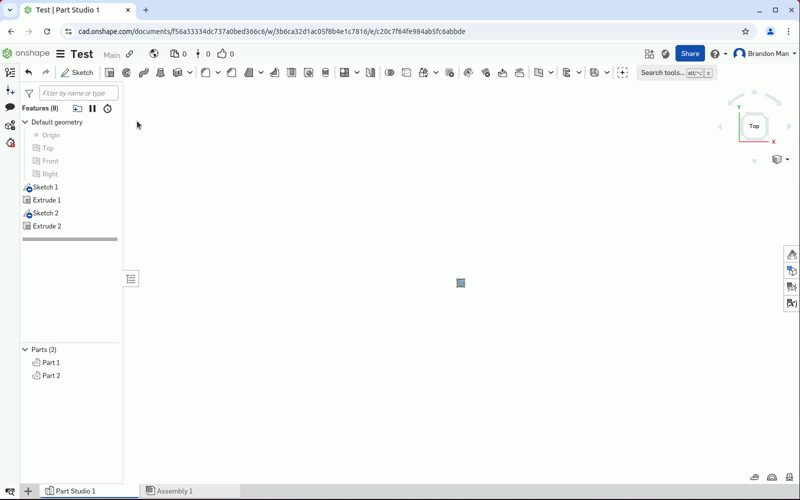
key(shift+h)
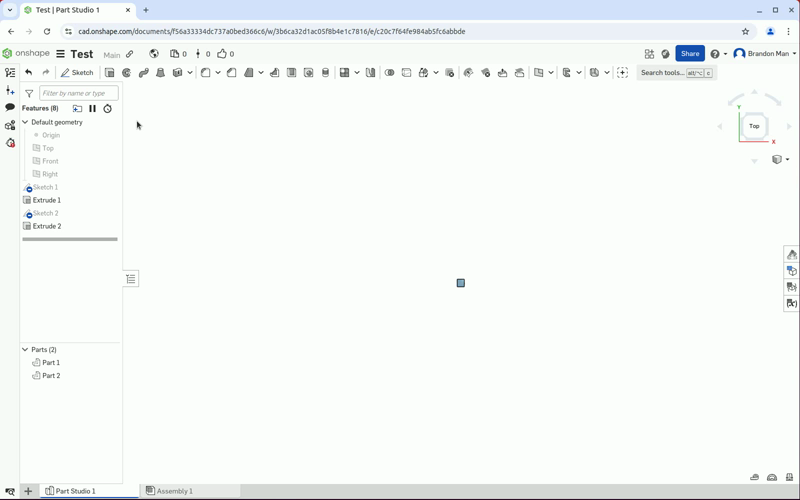
mouse_move(73, 189)
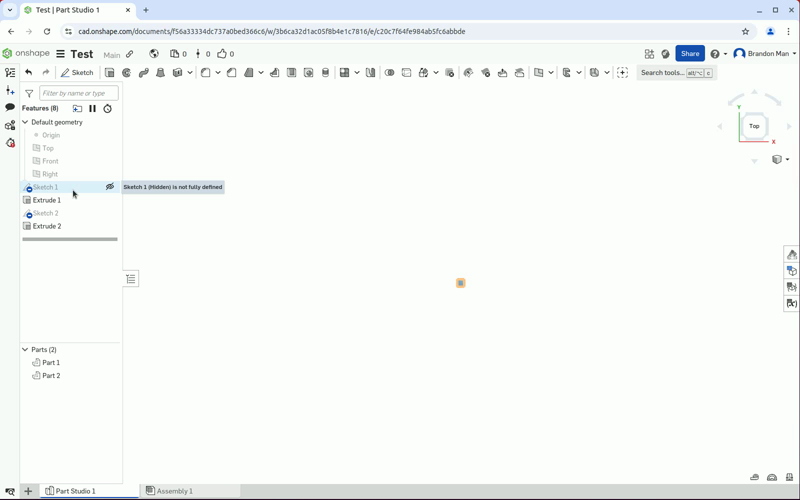
click(73, 189)
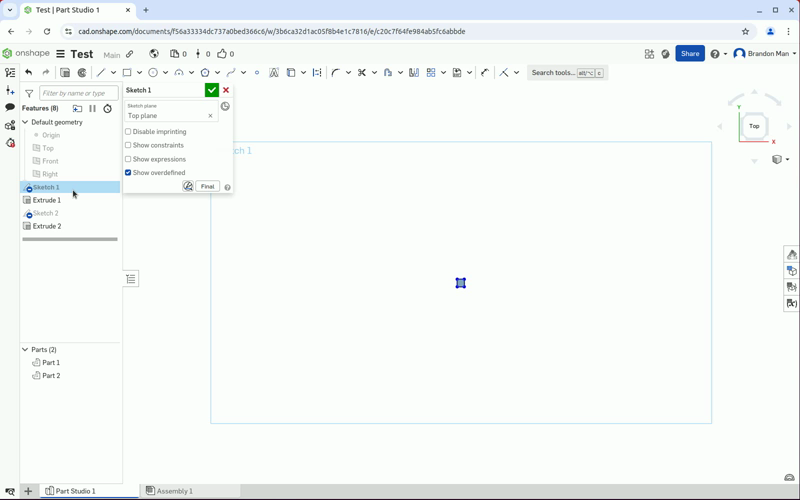
mouse_move(229, 92)
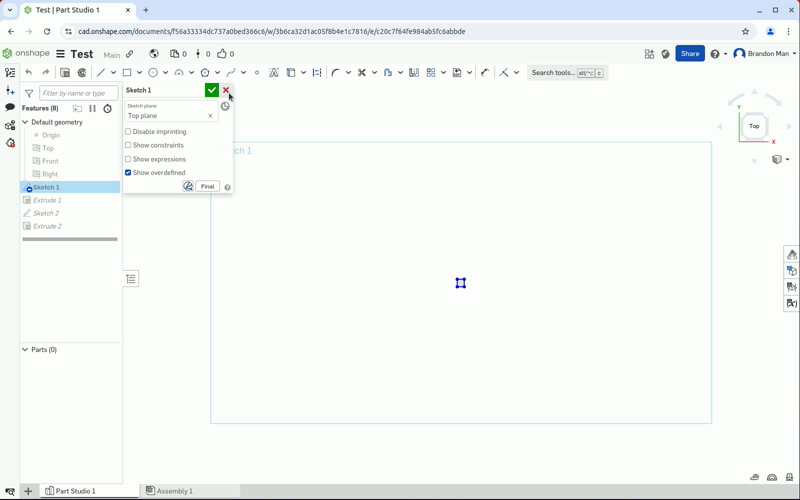
click(229, 92)
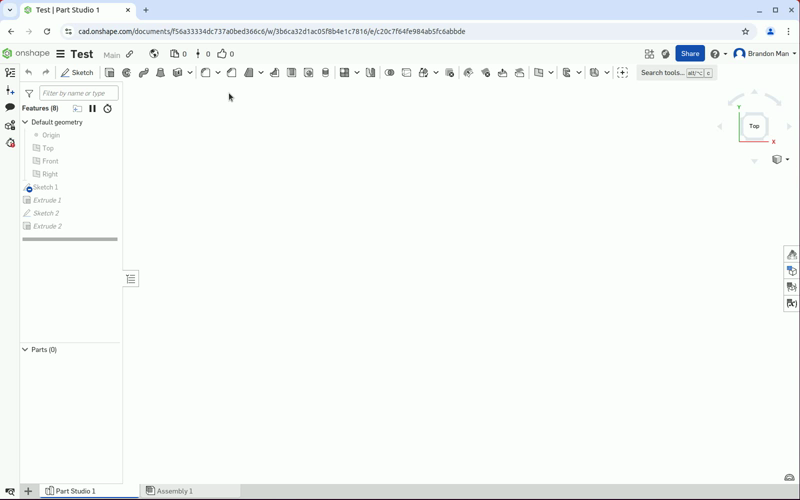
mouse_move(73, 352)
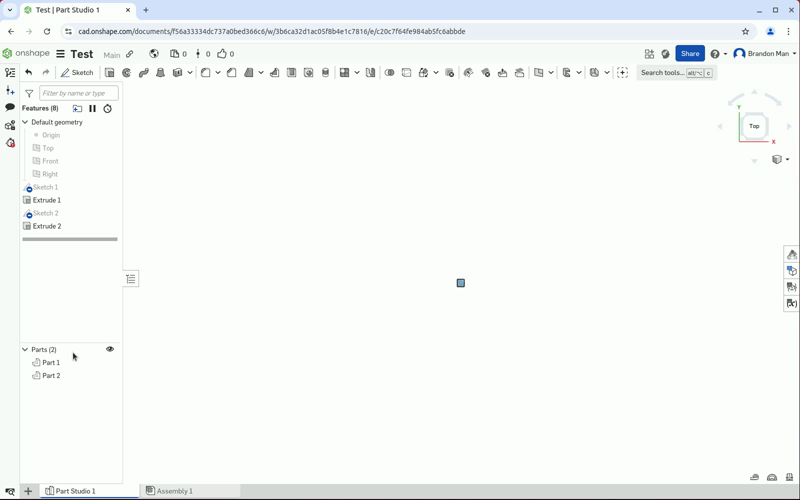
key(y)
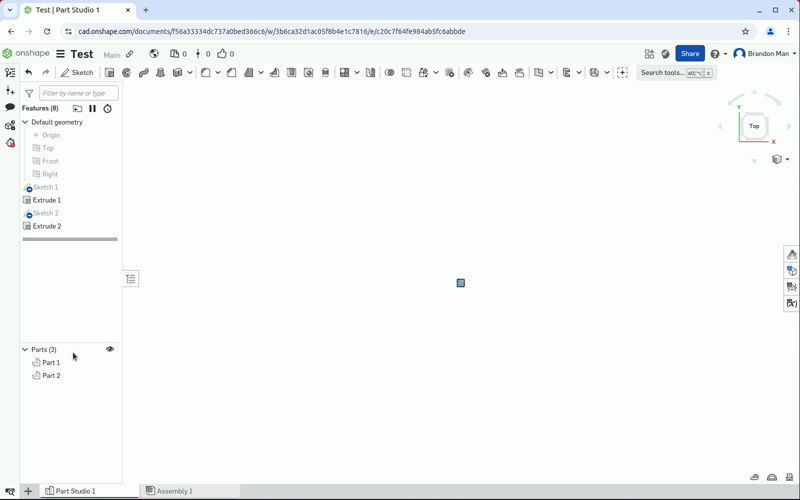
key(shift+p)
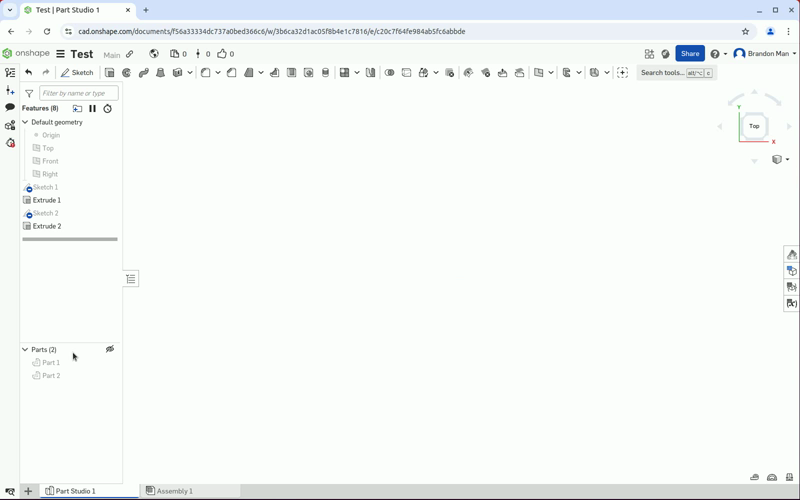
key(space)
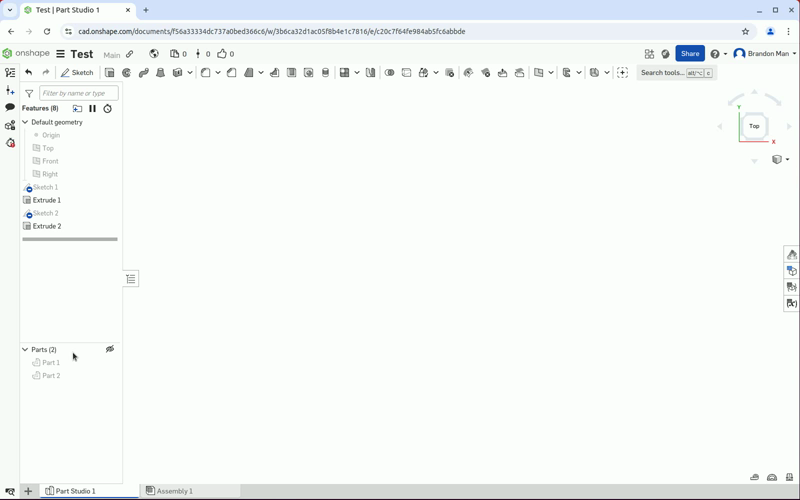
key_down(shift)
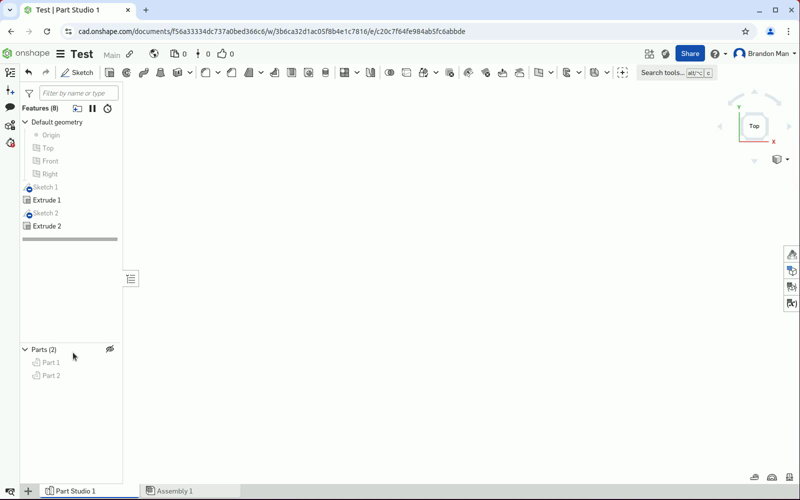
key(up)
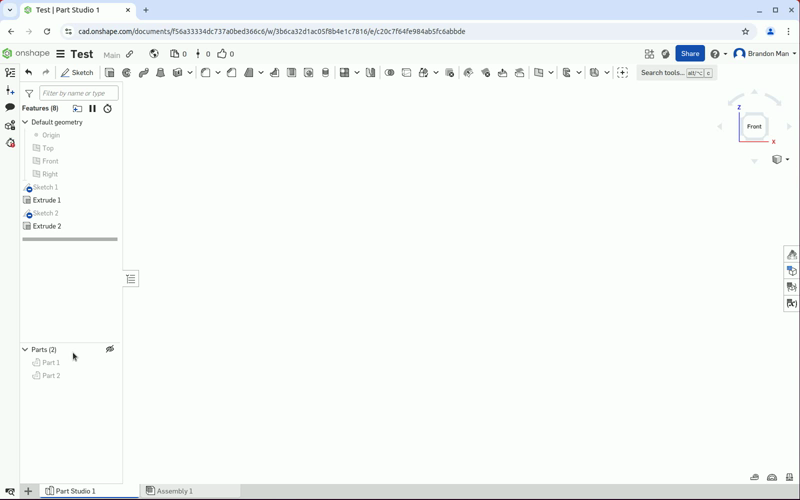
key_up(shift)
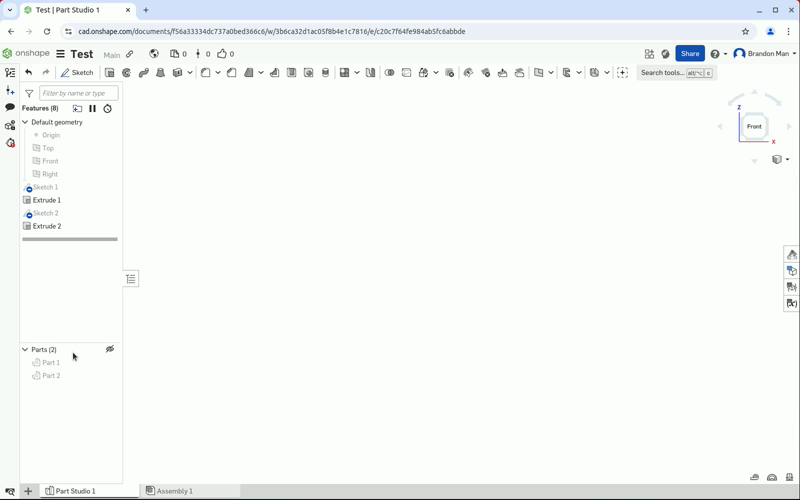
mouse_move(73, 352)
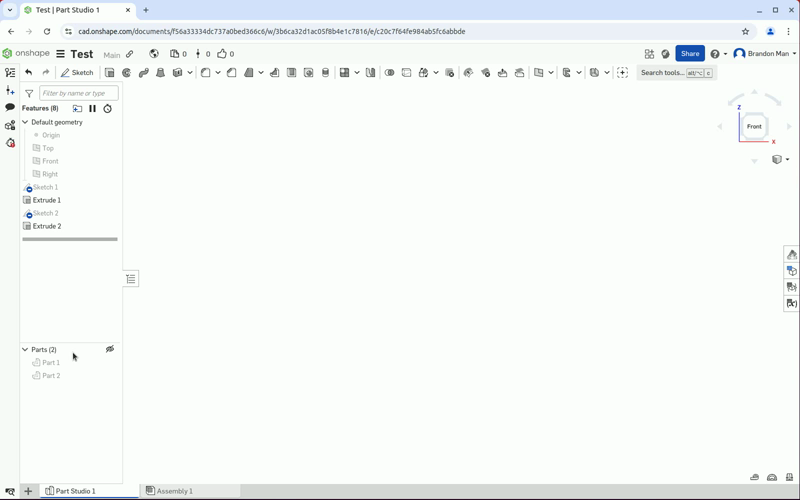
key(shift+y)
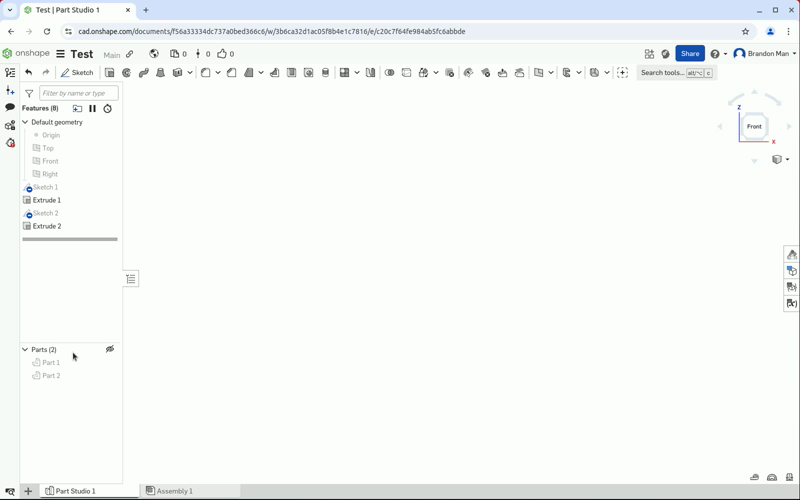
key(shift+s)
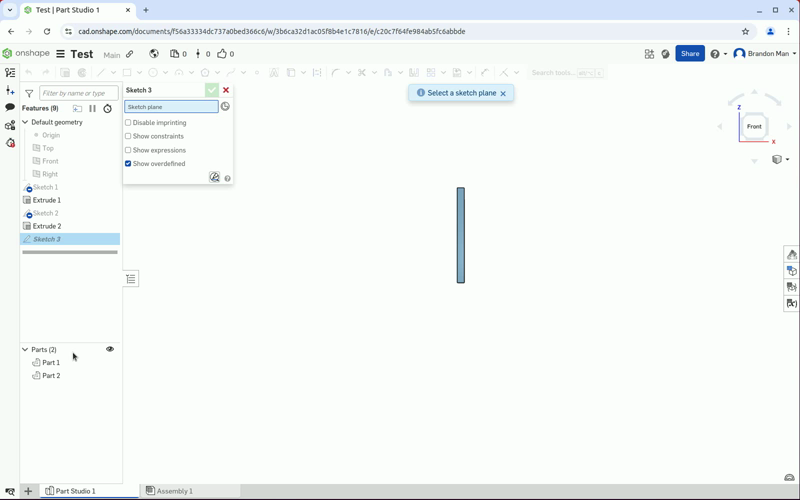
mouse_move(73, 163)
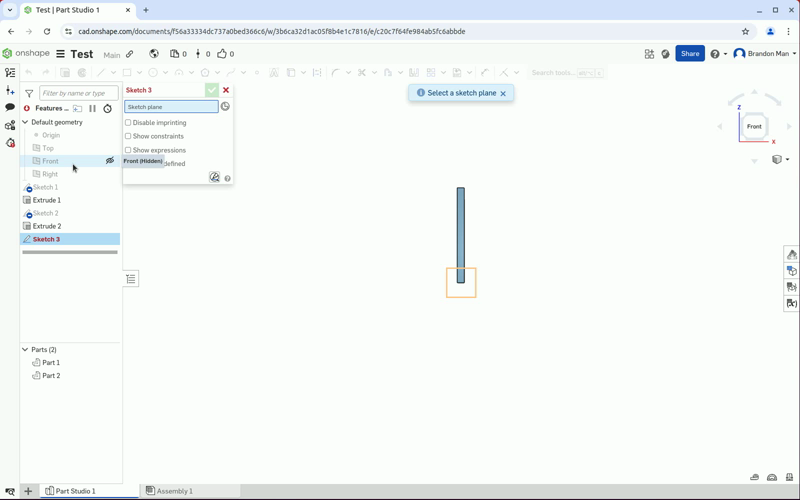
click(73, 163)
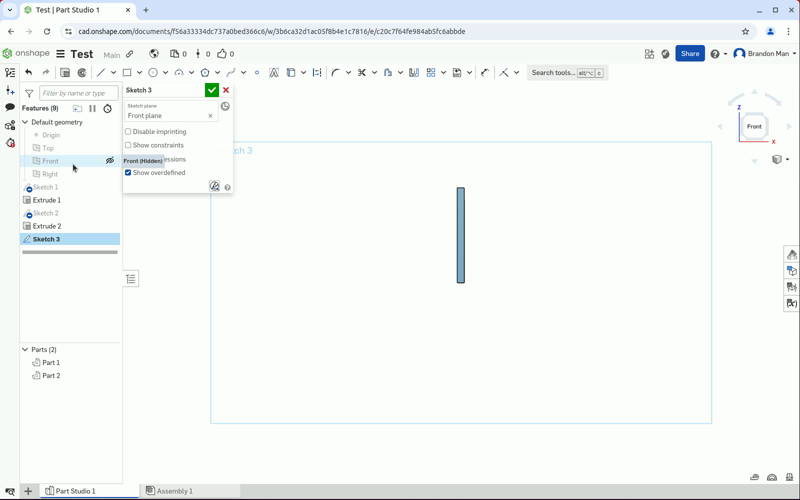
mouse_move(73, 352)
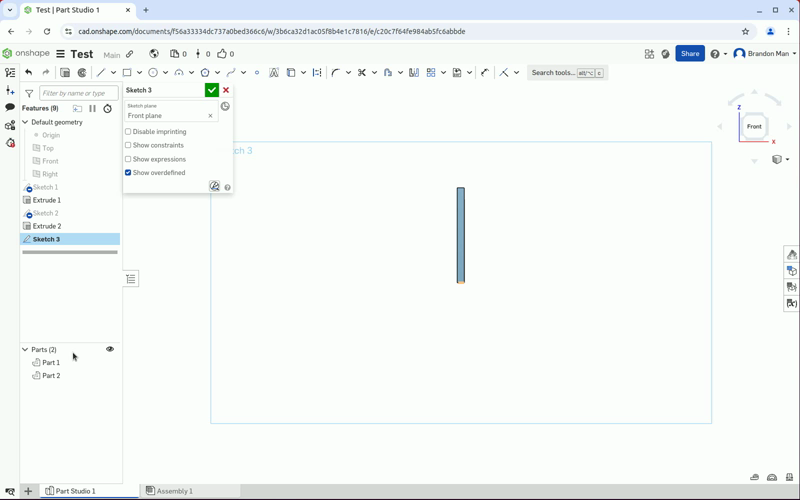
key(y)
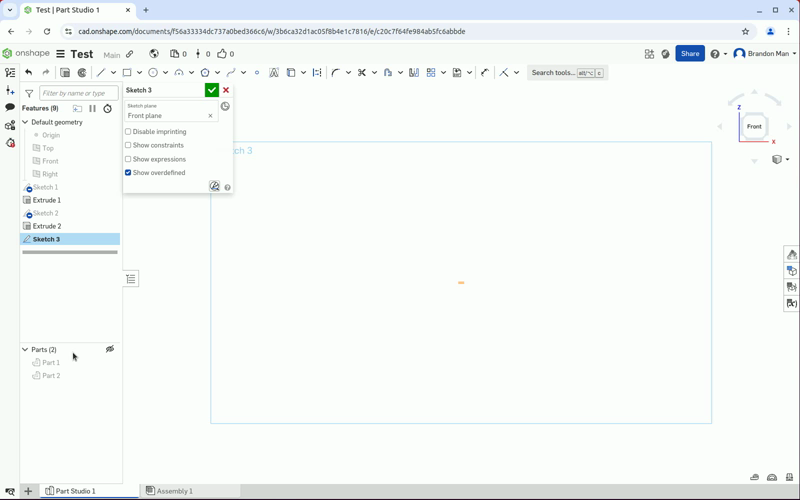
key(l)
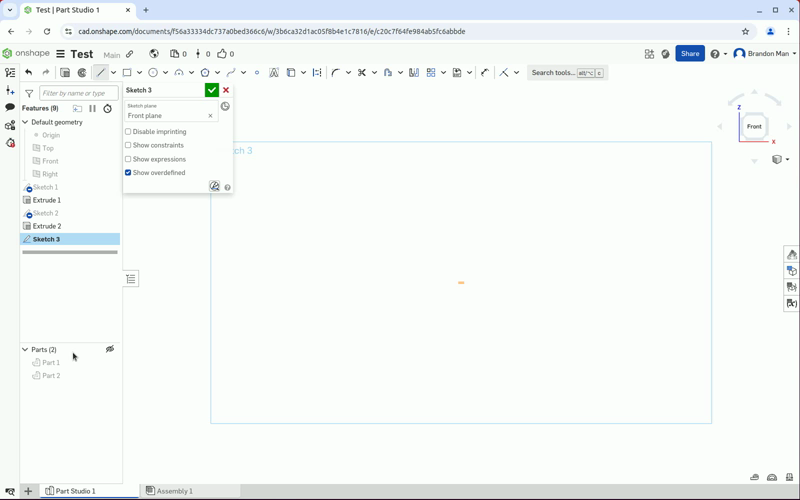
key_down(shift)
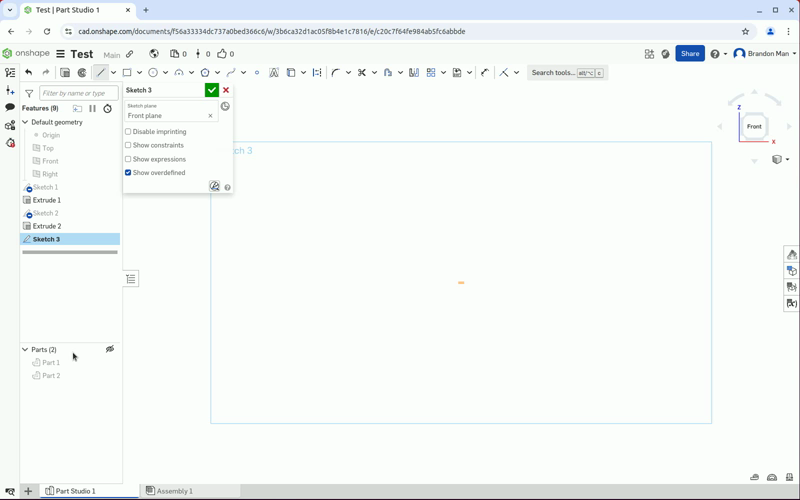
mouse_move(458, 286)
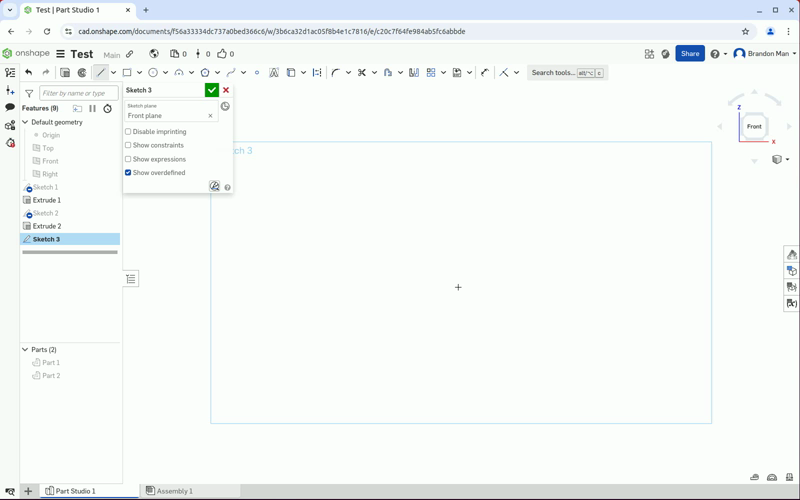
click(458, 286)
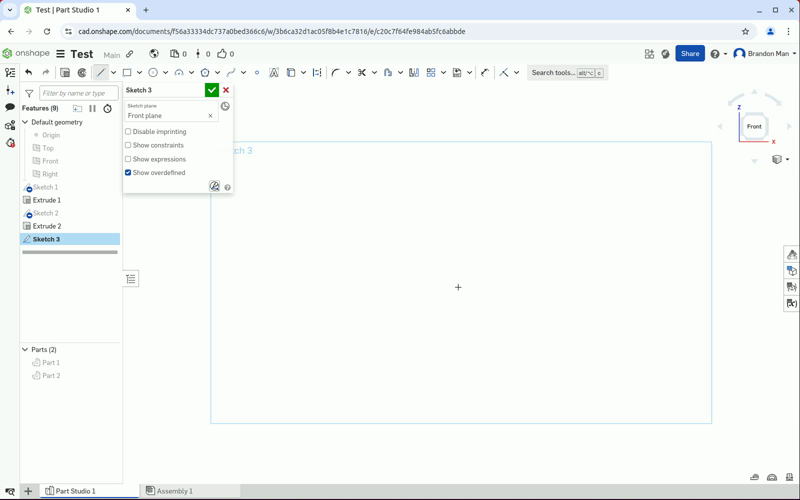
key_up(shift)
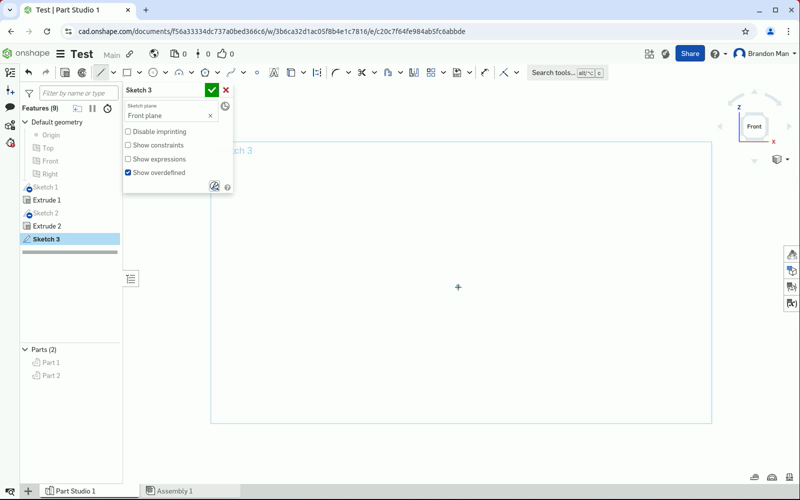
key_down(shift)
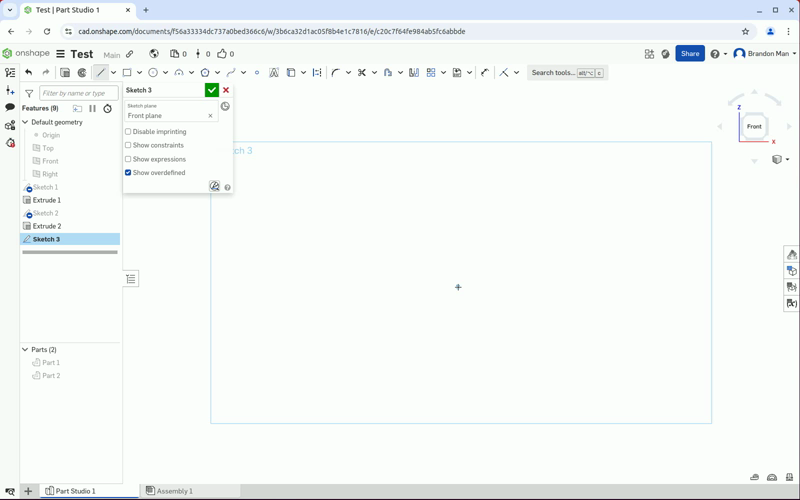
mouse_move(488, 286)
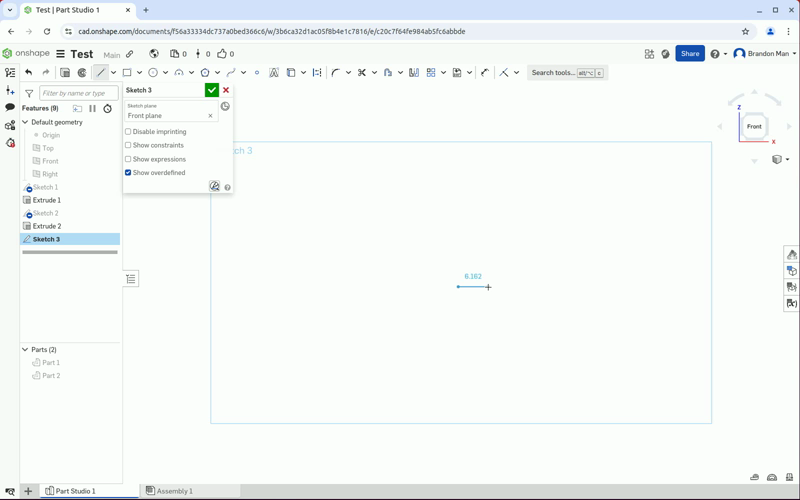
mouse_move(463, 286)
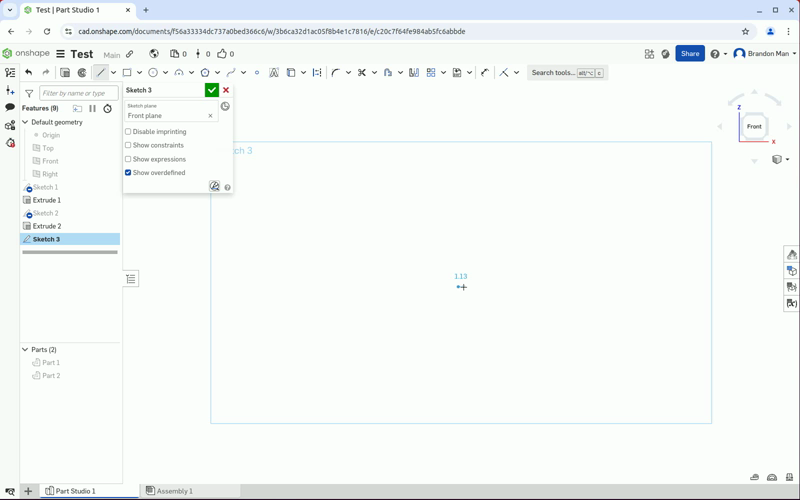
scroll(6)
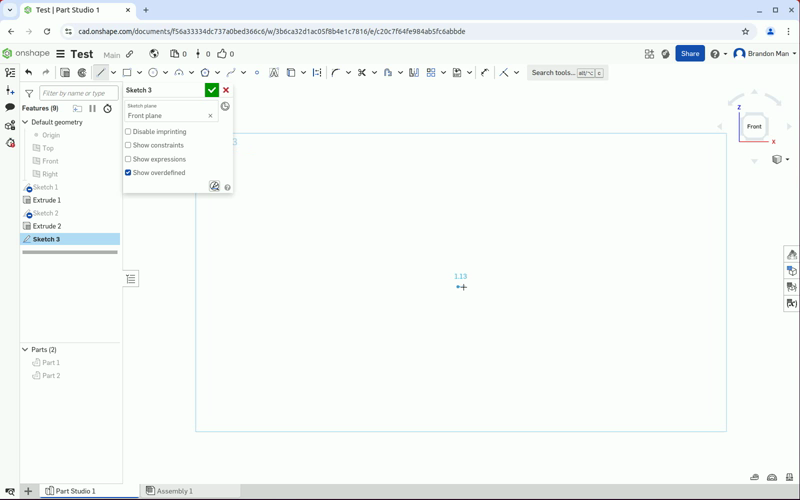
scroll(6)
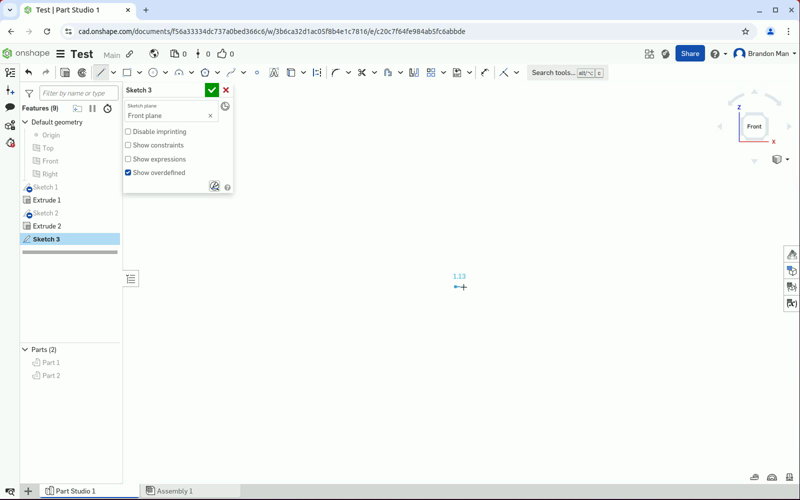
scroll(6)
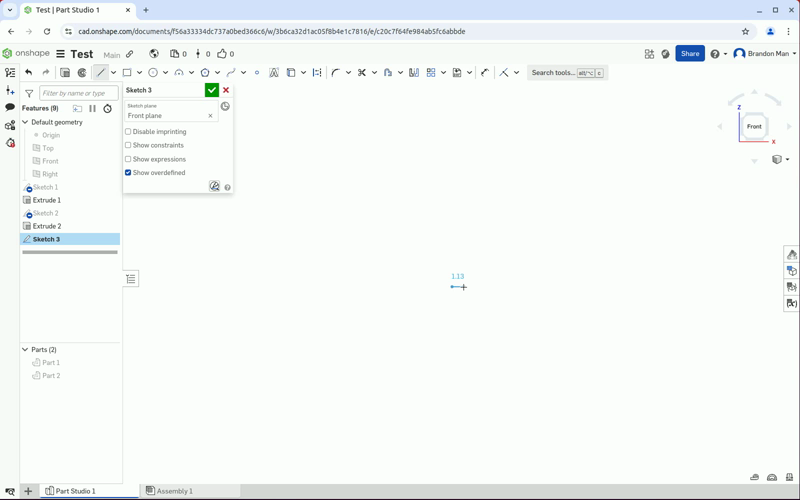
scroll(6)
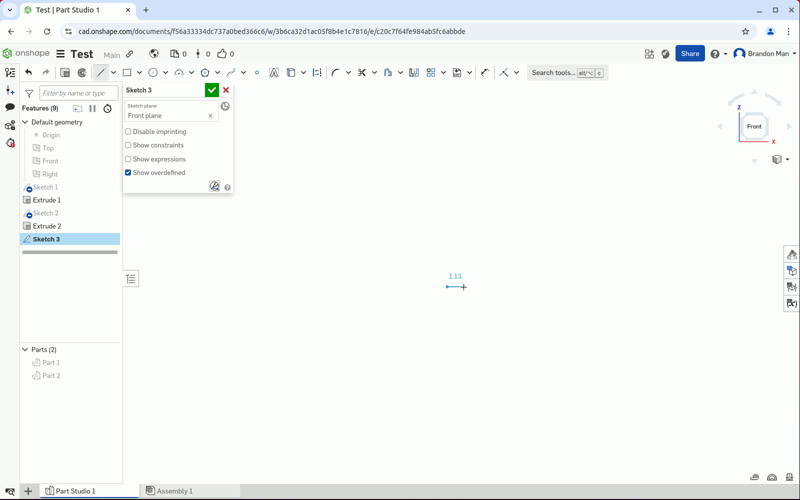
scroll(6)
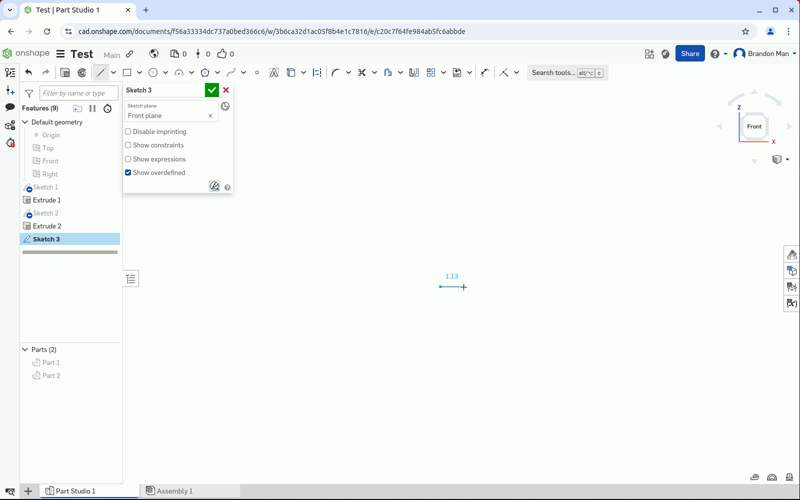
scroll(6)
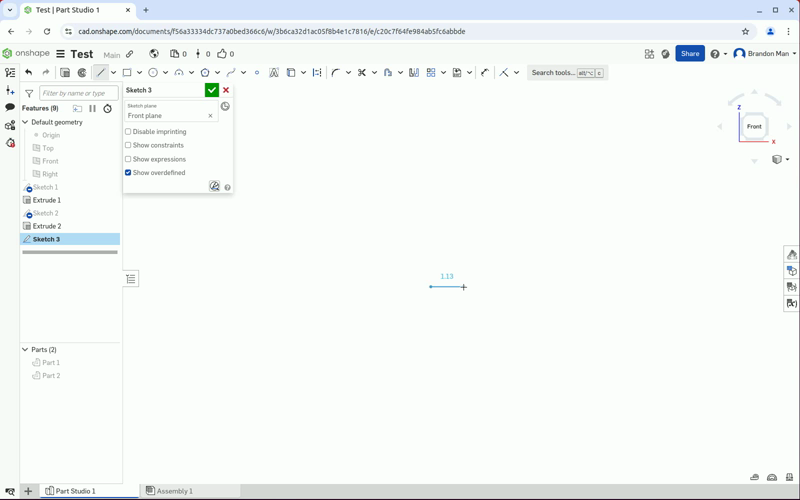
scroll(6)
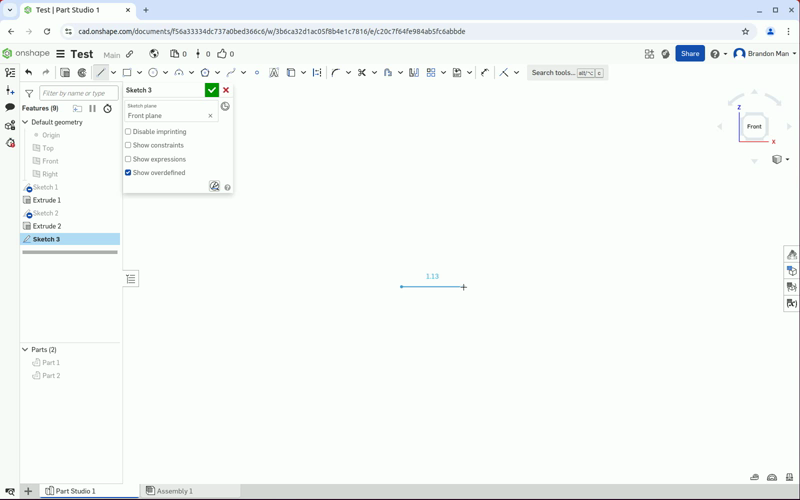
click(463, 286)
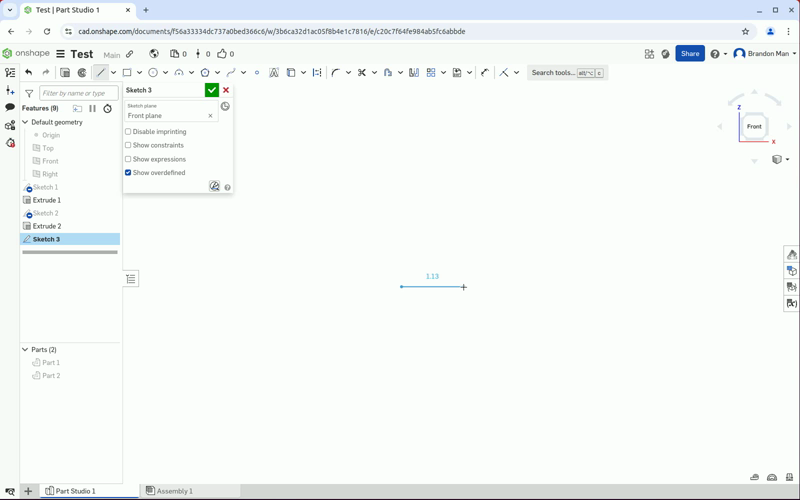
scroll(-6)
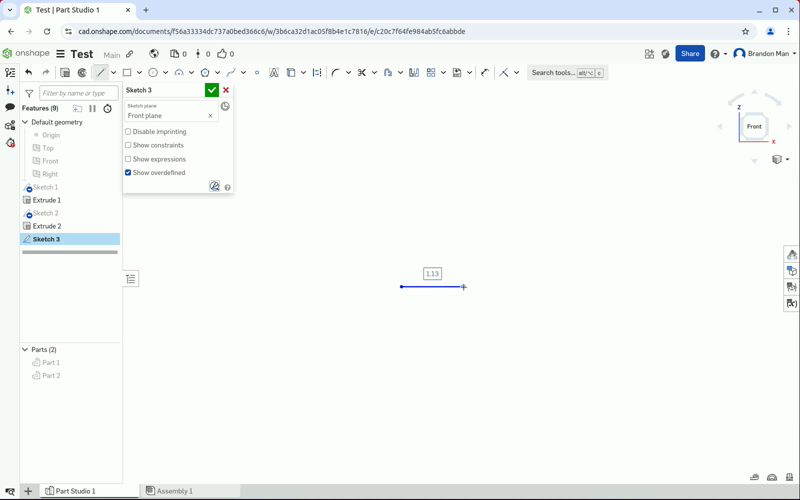
scroll(-6)
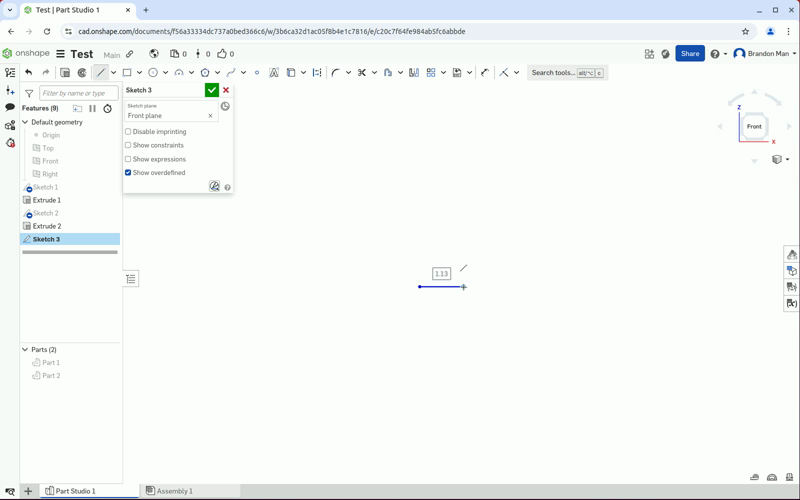
scroll(-6)
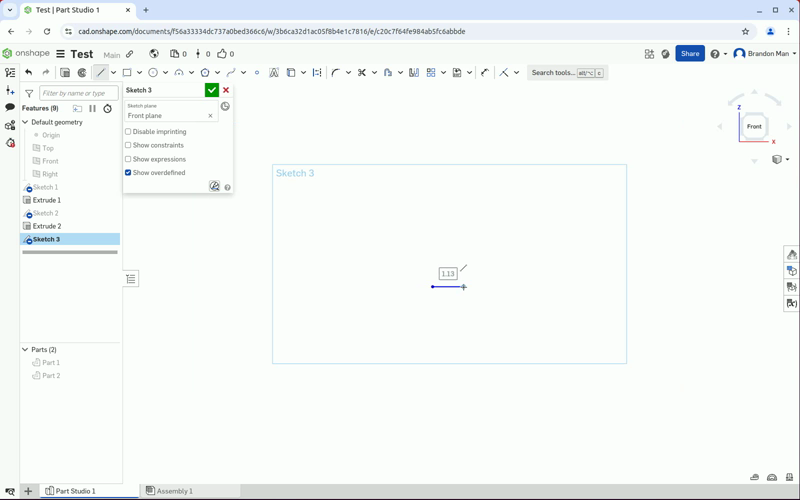
scroll(-6)
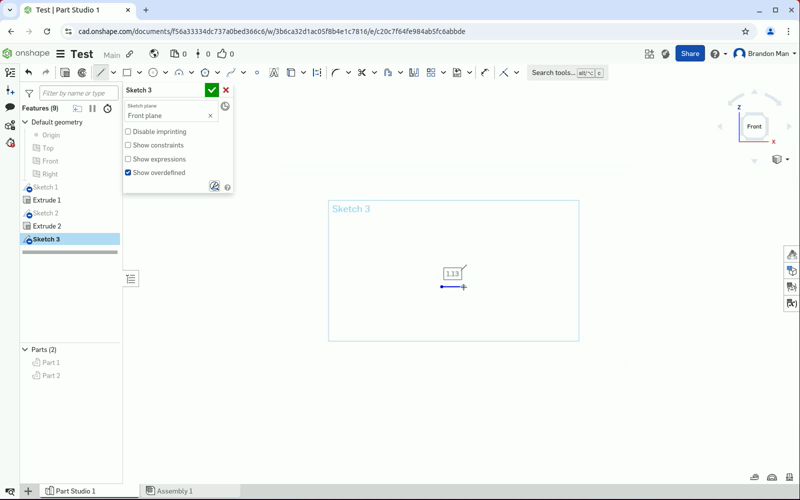
scroll(-6)
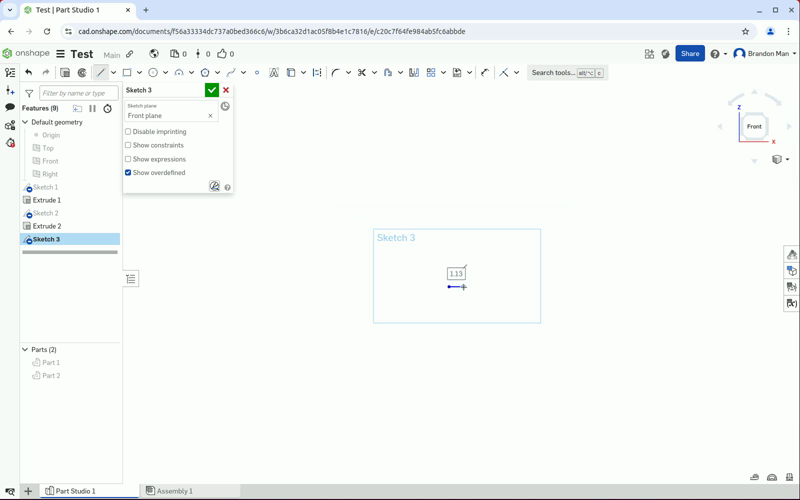
scroll(-6)
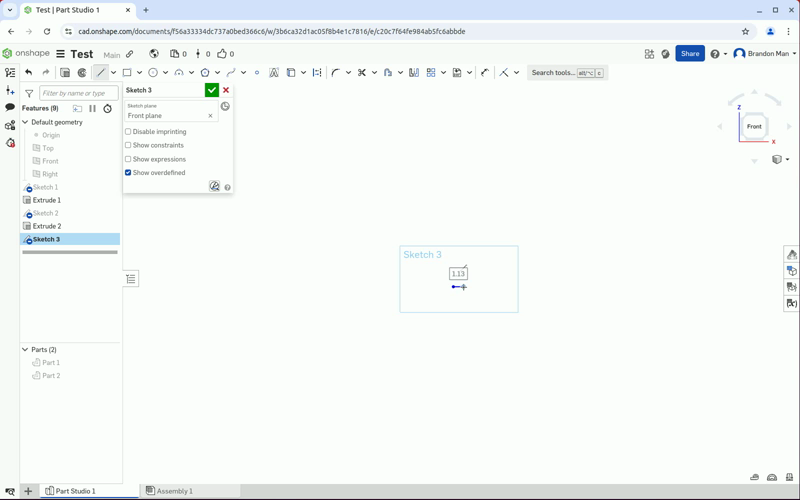
scroll(-6)
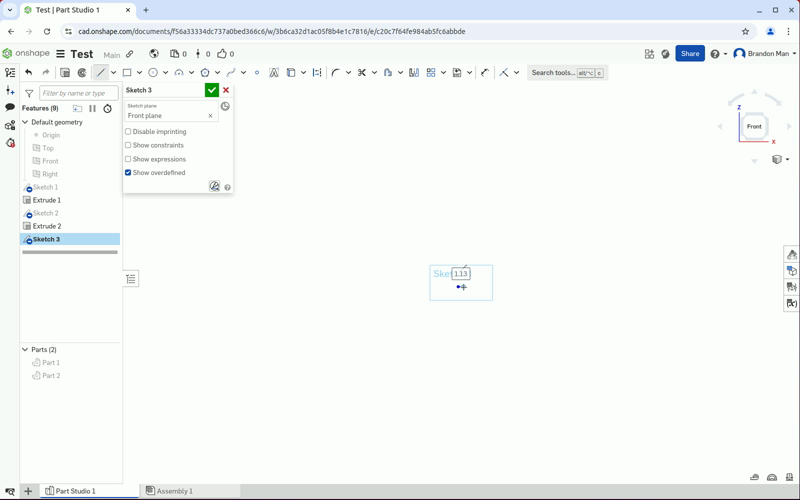
key_up(shift)
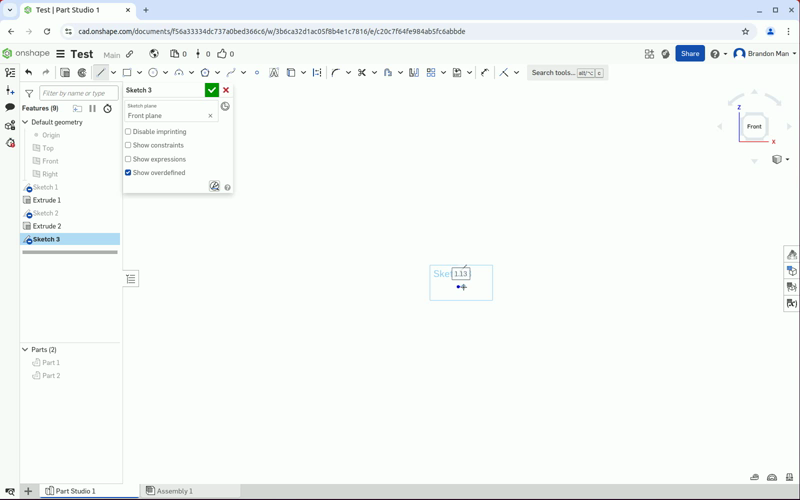
key_down(shift)
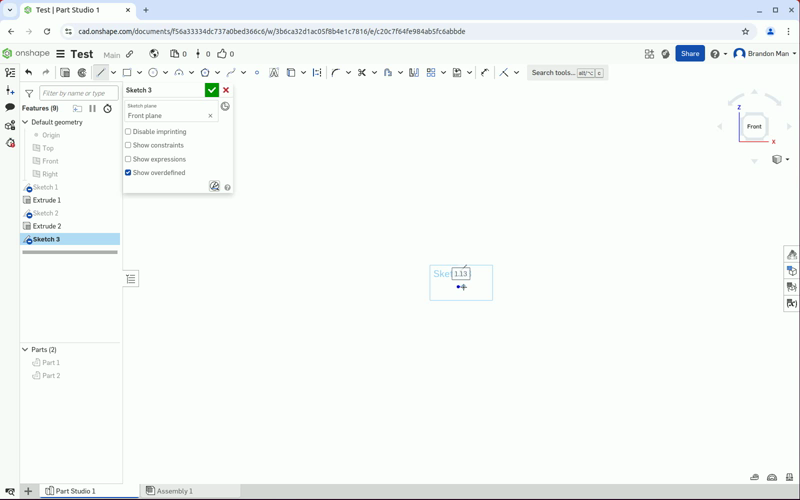
mouse_move(493, 286)
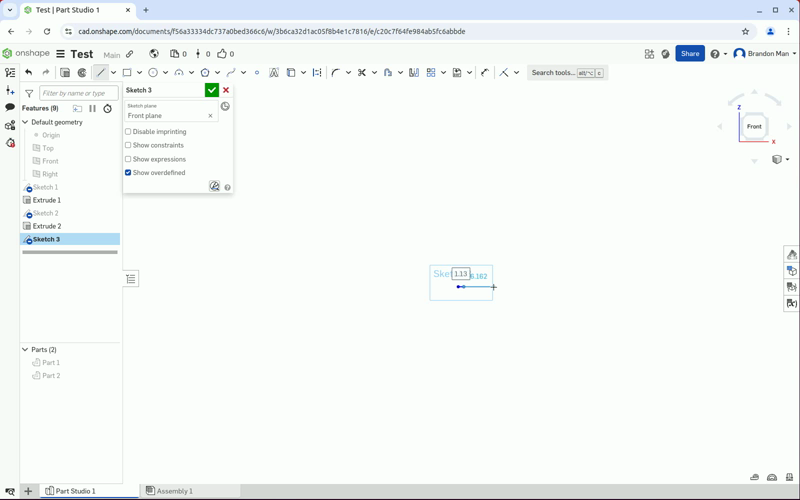
mouse_move(463, 278)
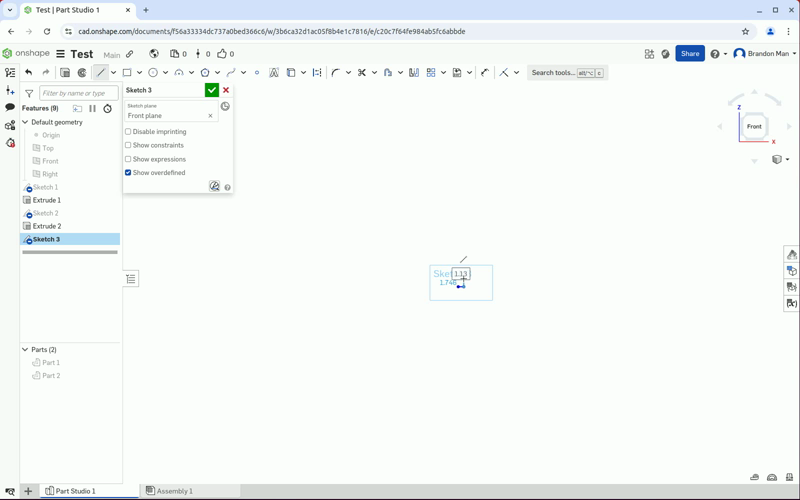
click(463, 278)
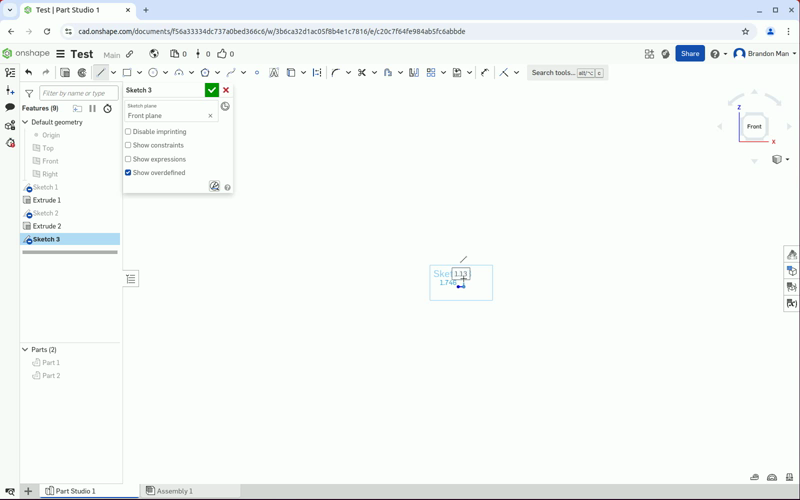
key_up(shift)
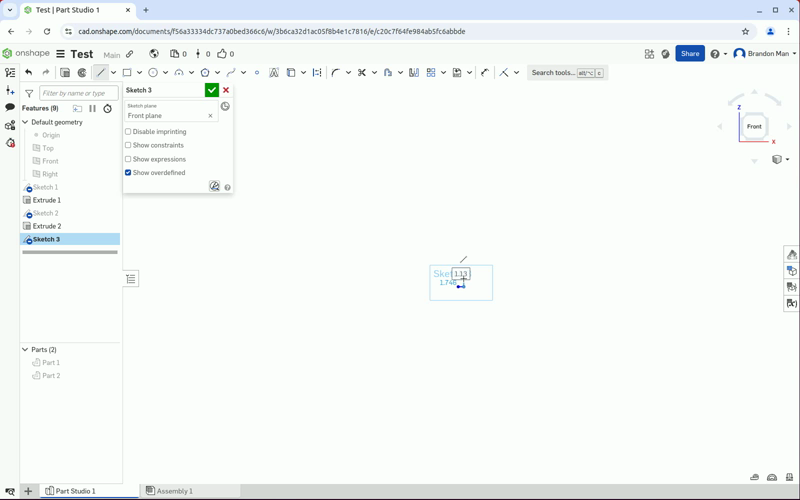
key_down(shift)
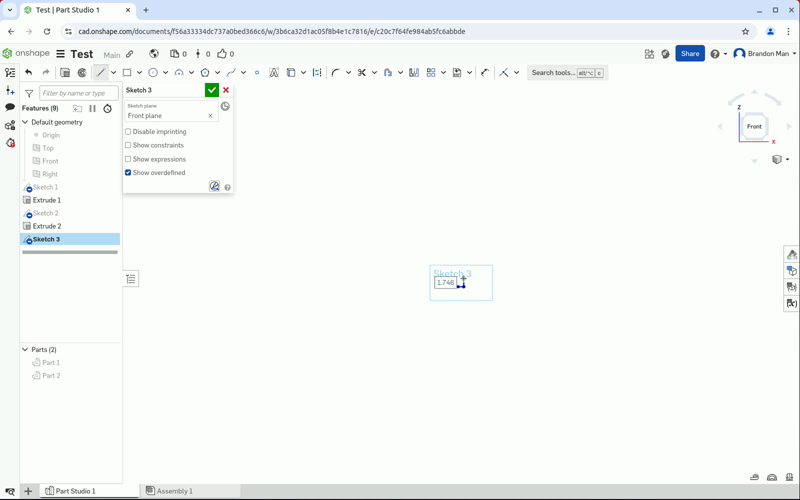
mouse_move(493, 278)
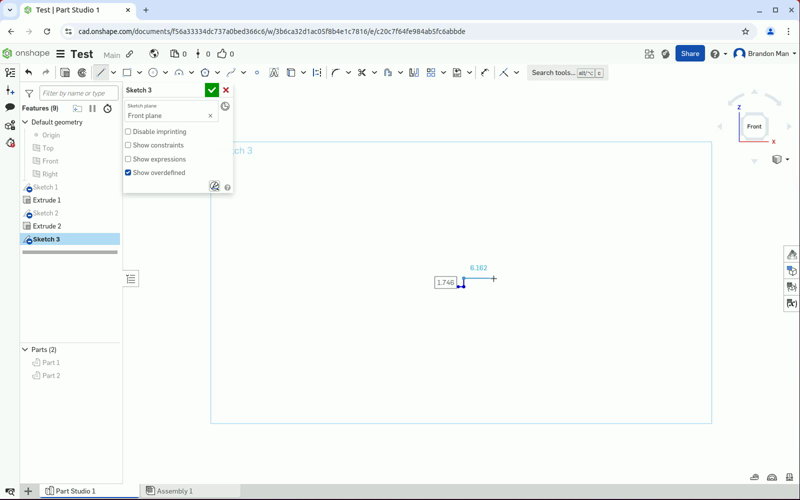
mouse_move(458, 278)
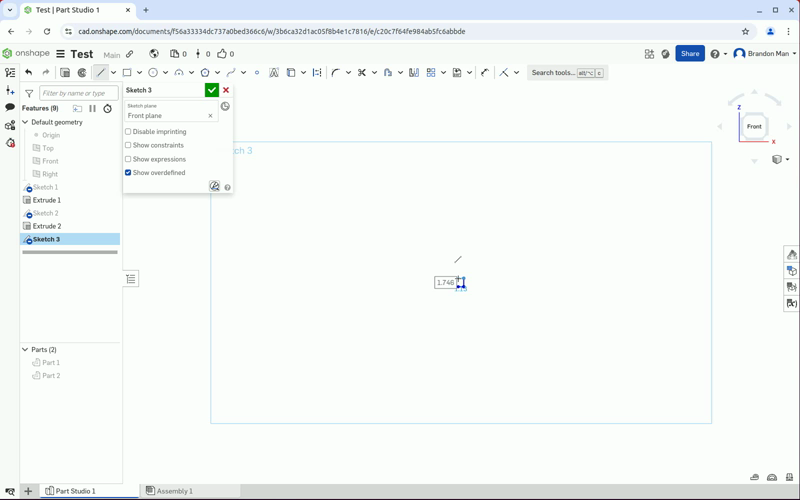
scroll(6)
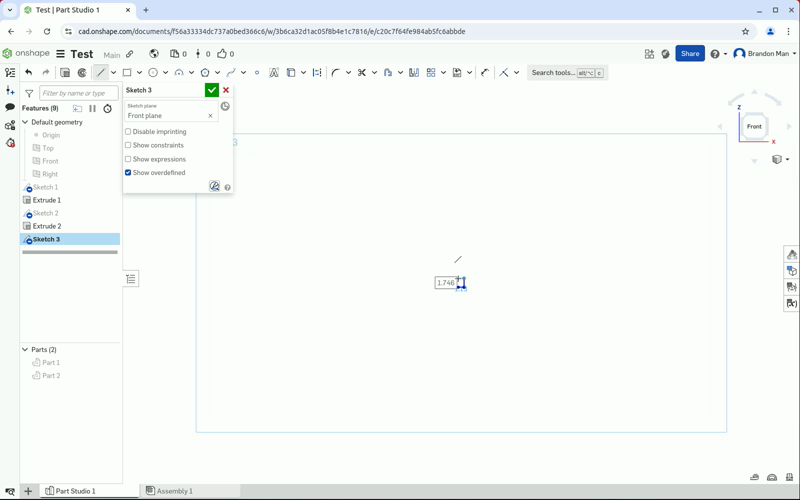
scroll(6)
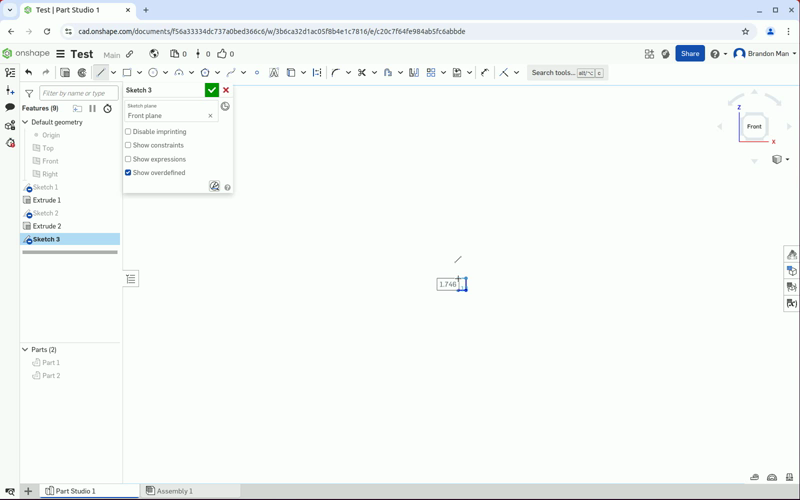
scroll(6)
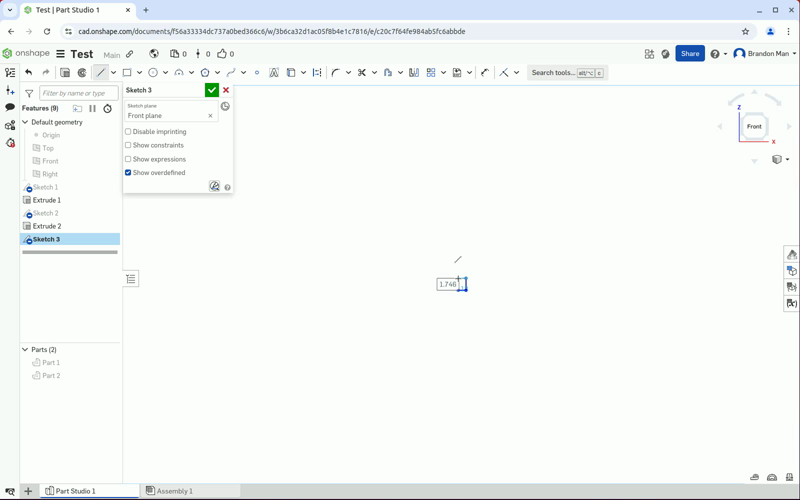
scroll(6)
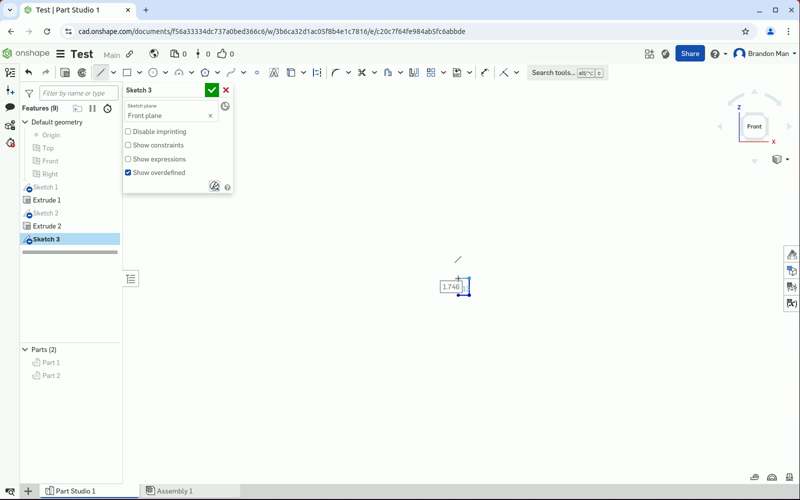
scroll(6)
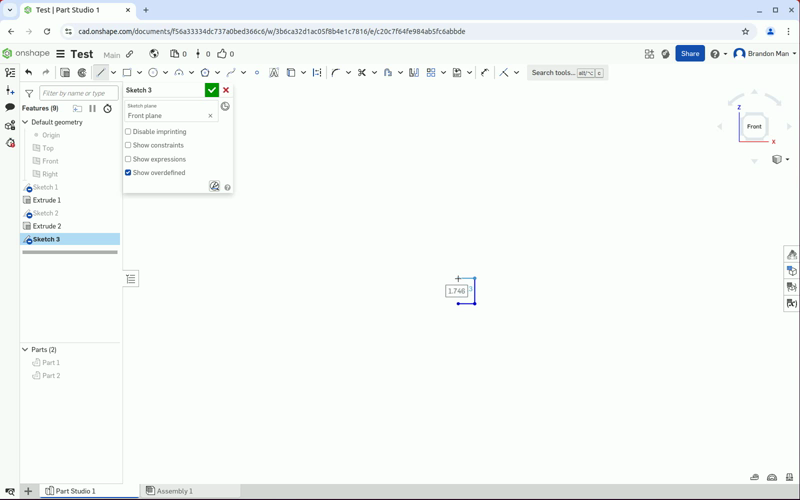
scroll(6)
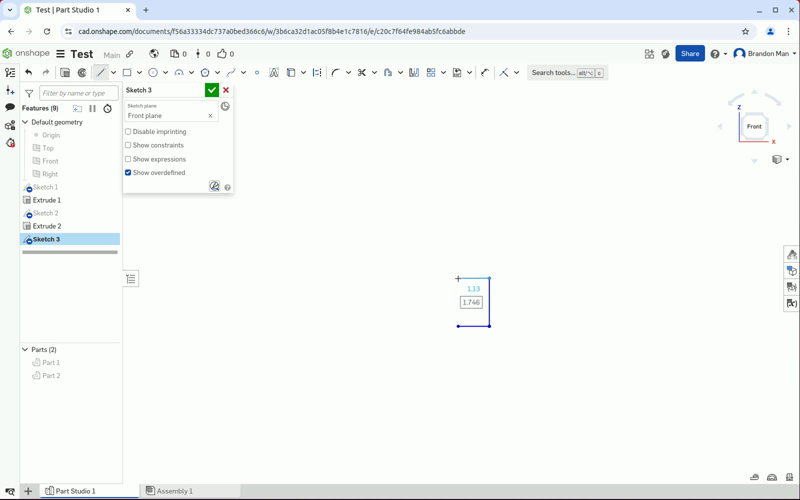
scroll(6)
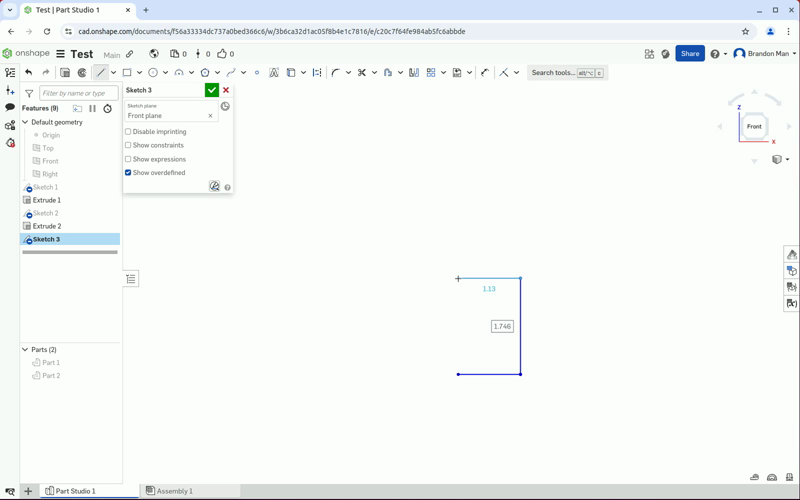
click(458, 278)
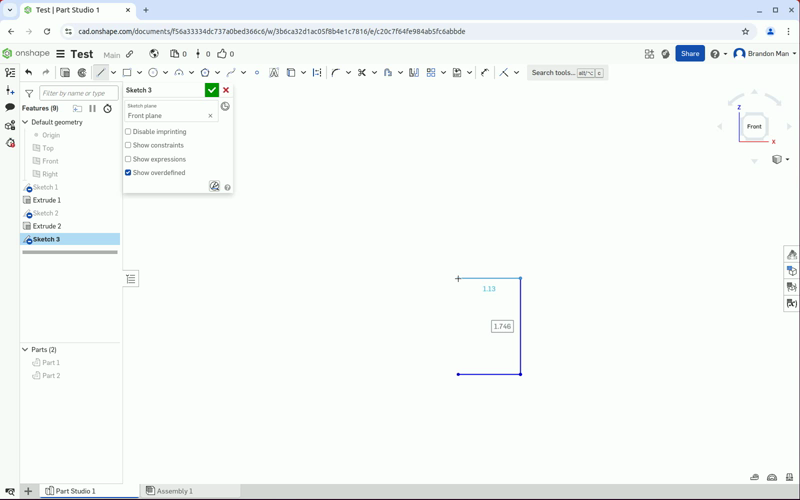
scroll(-6)
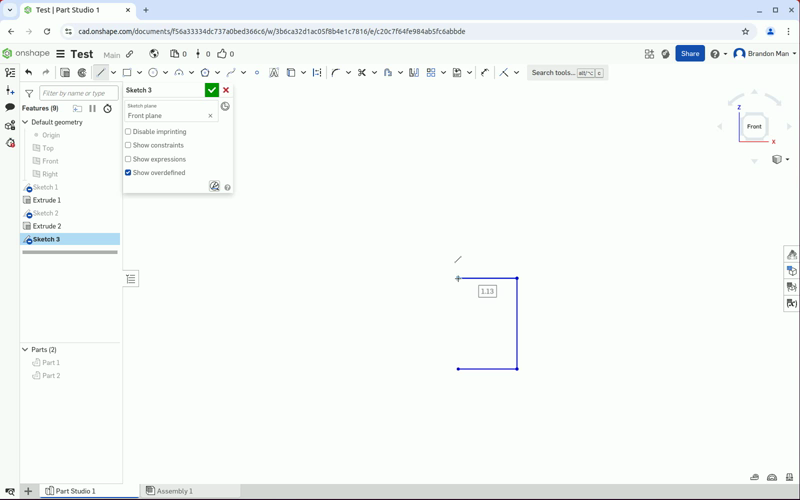
scroll(-6)
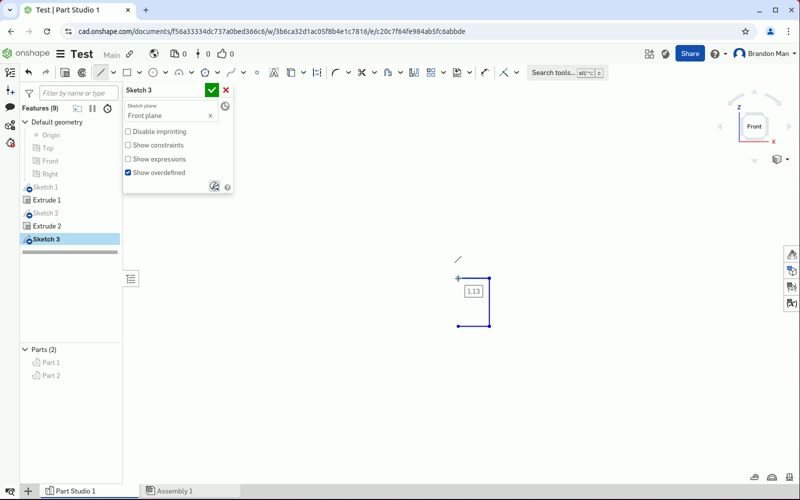
scroll(-6)
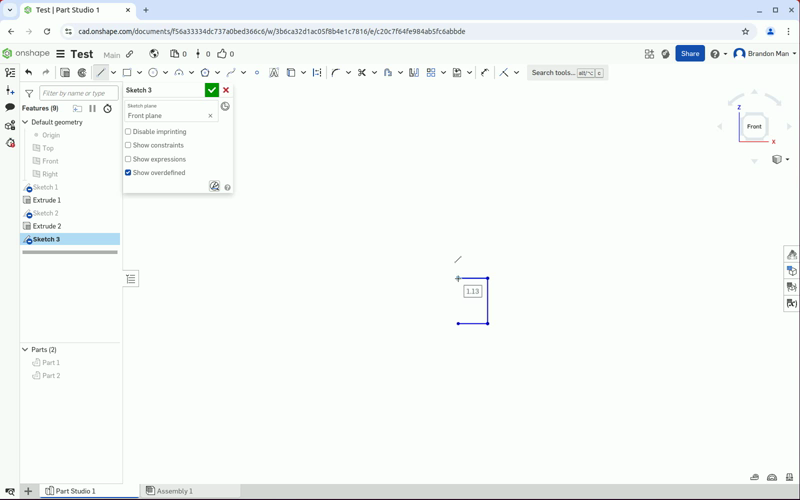
scroll(-6)
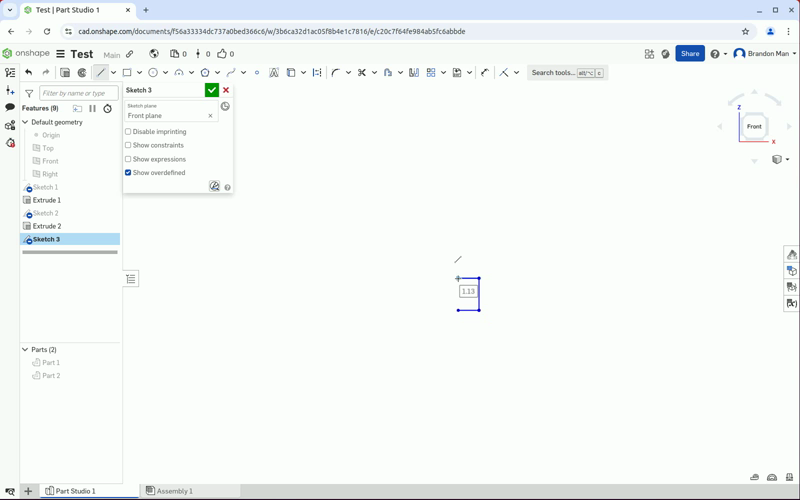
scroll(-6)
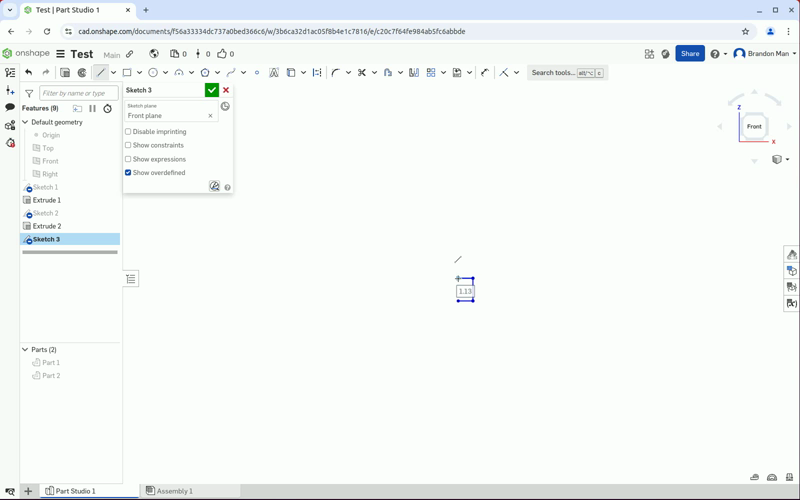
scroll(-6)
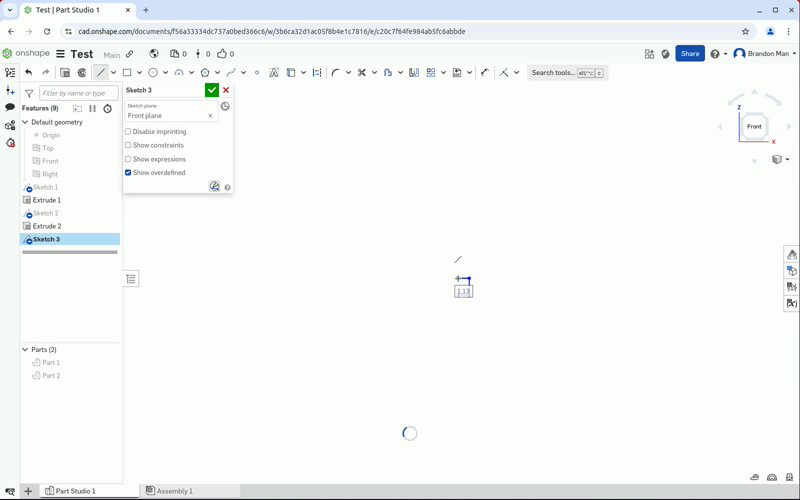
scroll(-6)
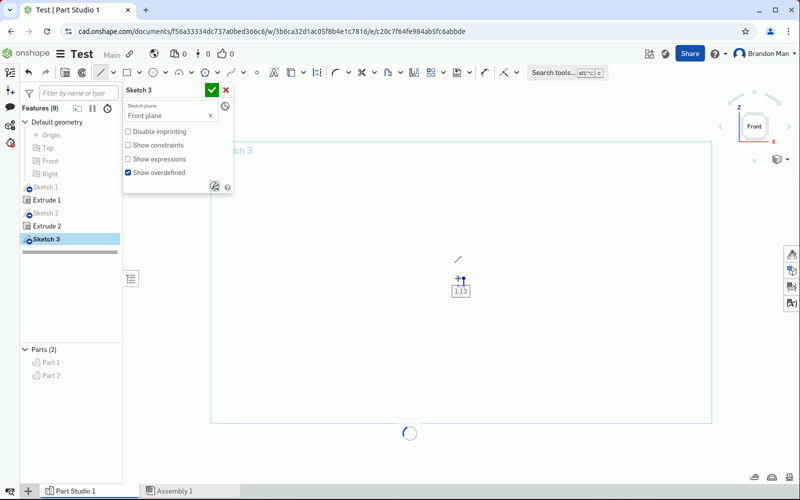
key_up(shift)
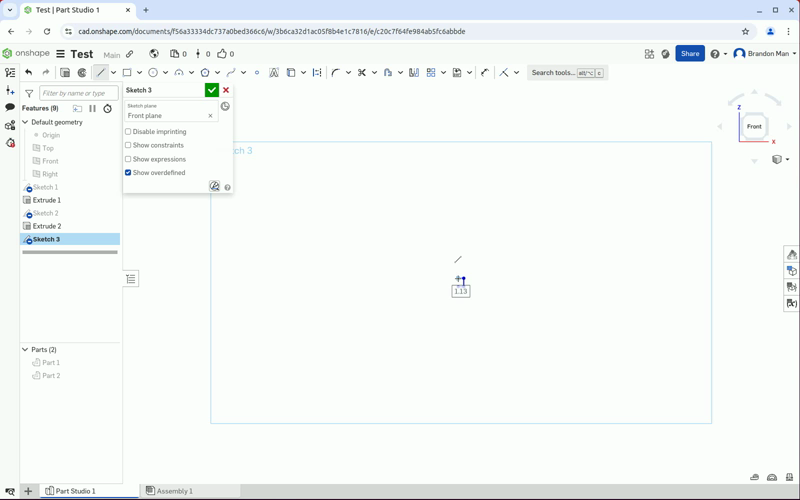
mouse_move(488, 278)
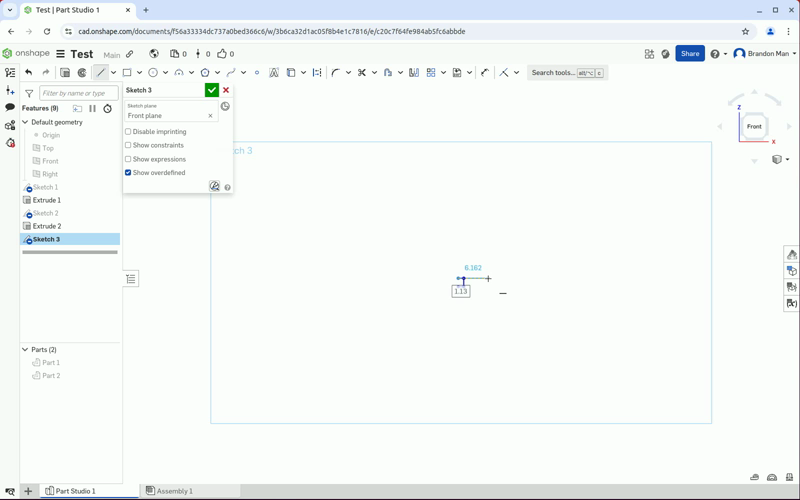
key_down(shift)
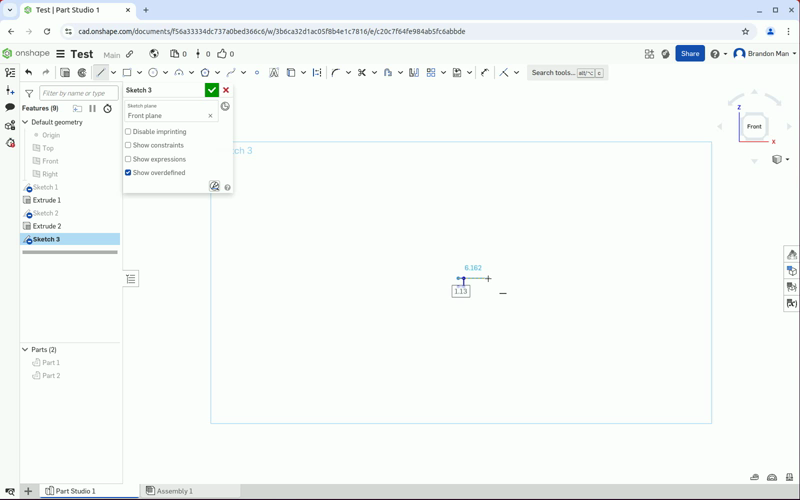
mouse_move(458, 286)
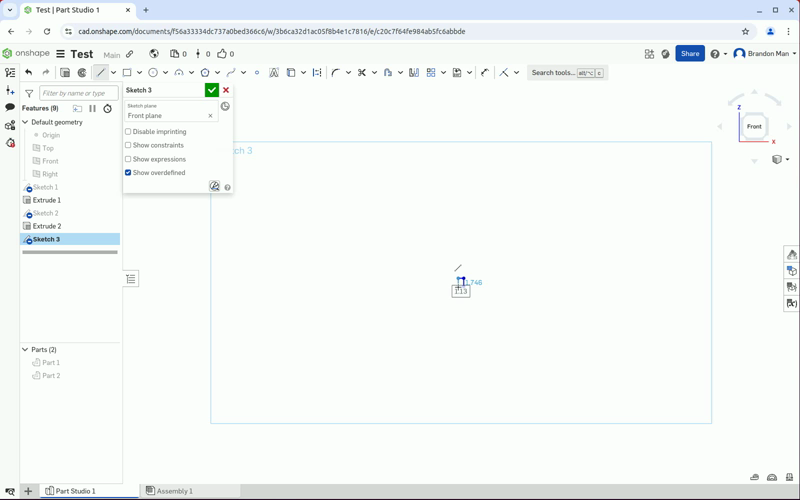
key_up(shift)
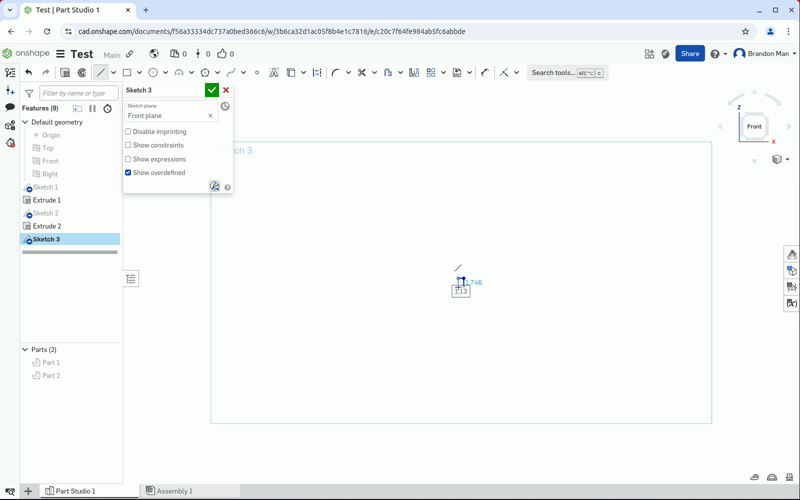
click(458, 286)
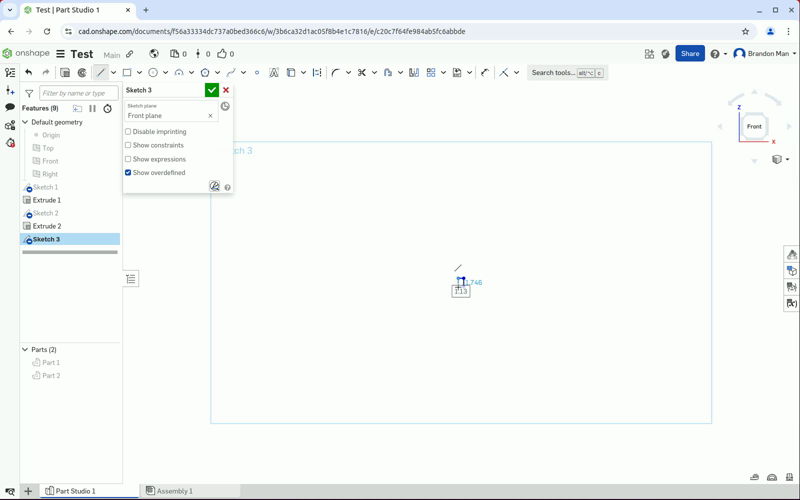
key(esc)
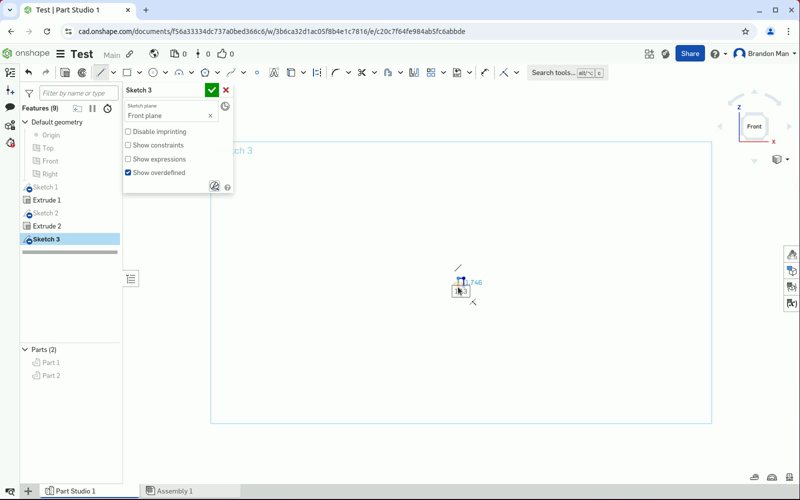
mouse_move(462, 278)
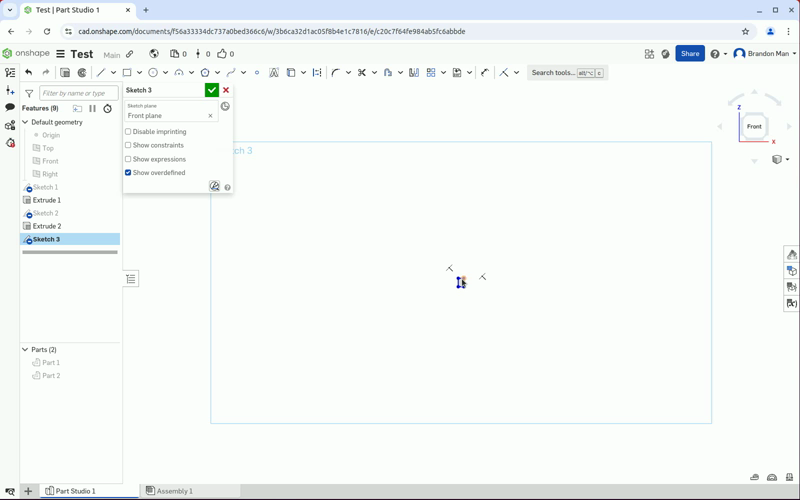
scroll(6)
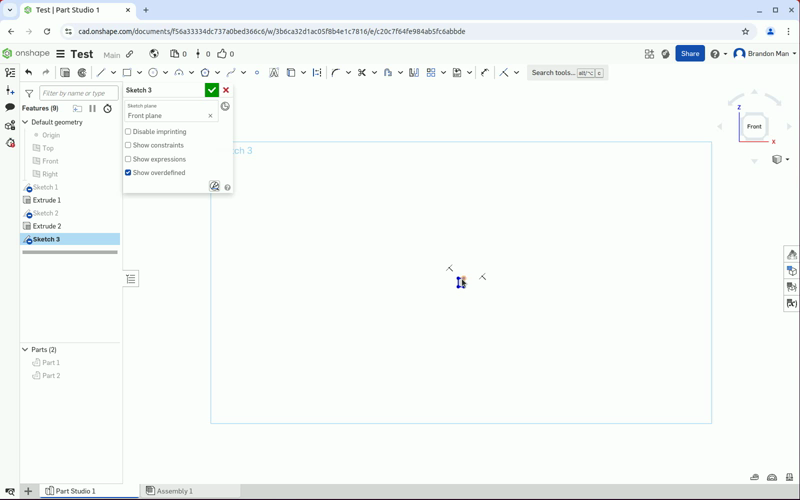
scroll(6)
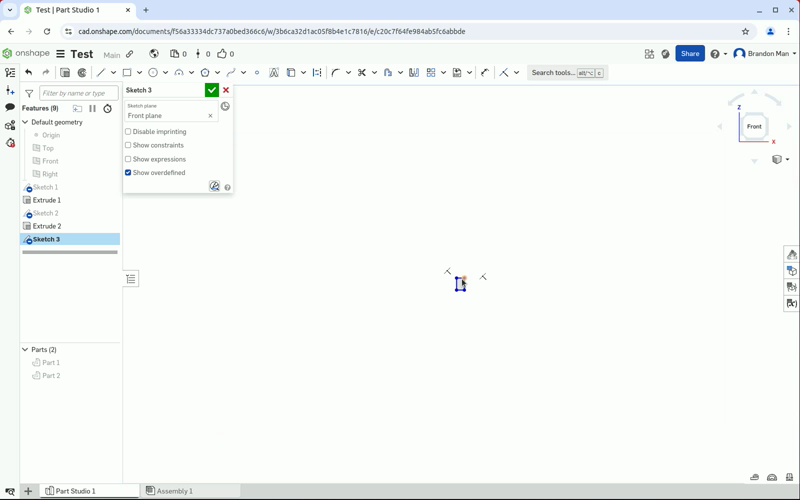
scroll(6)
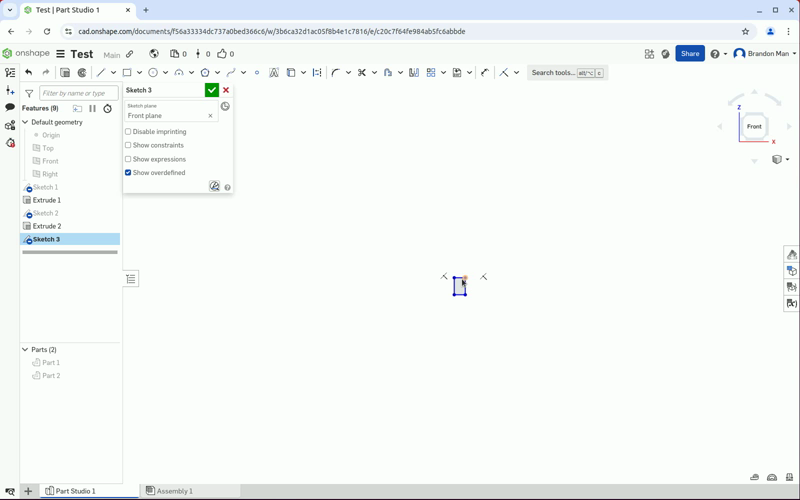
scroll(6)
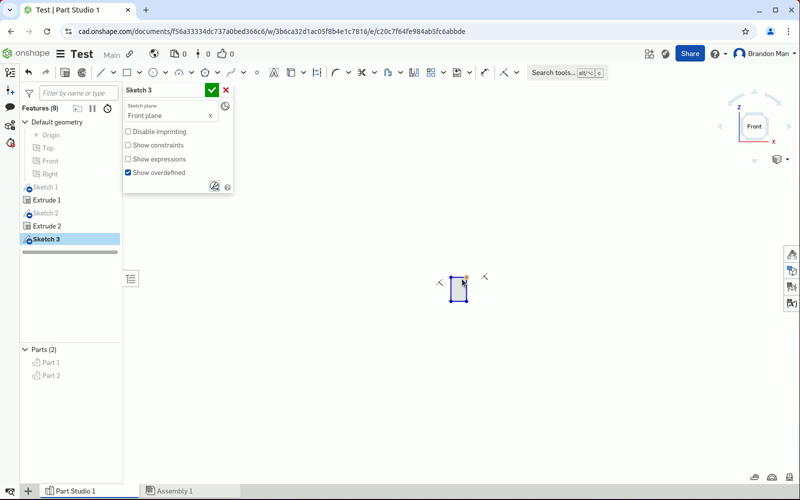
scroll(6)
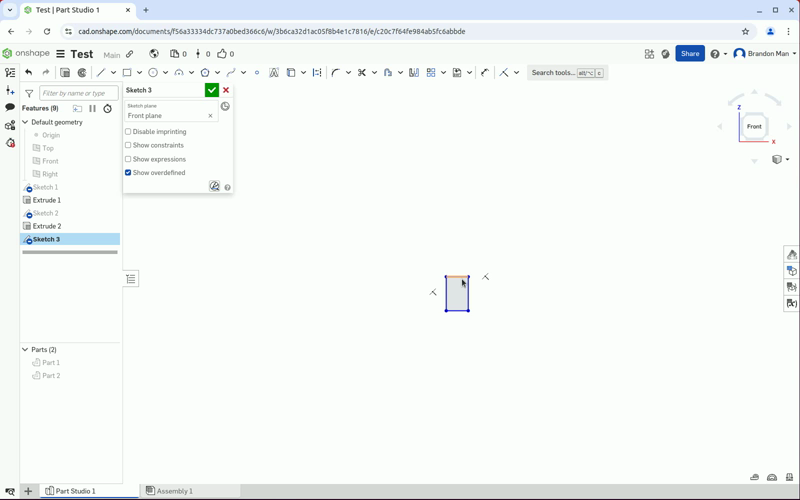
scroll(6)
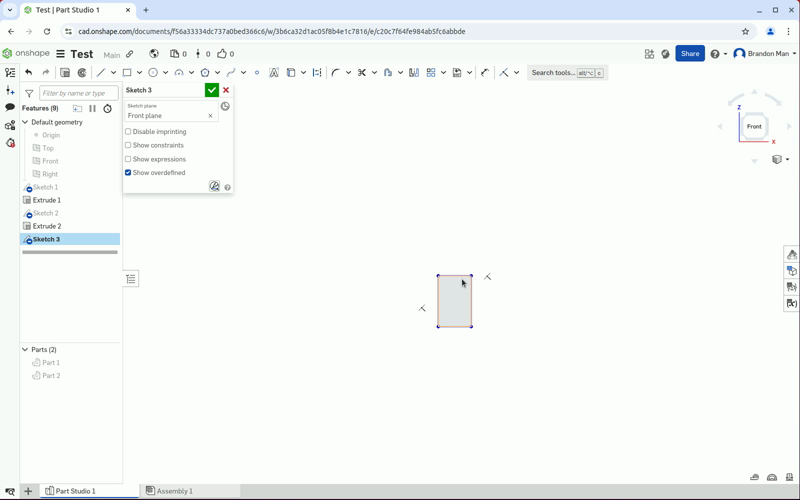
scroll(6)
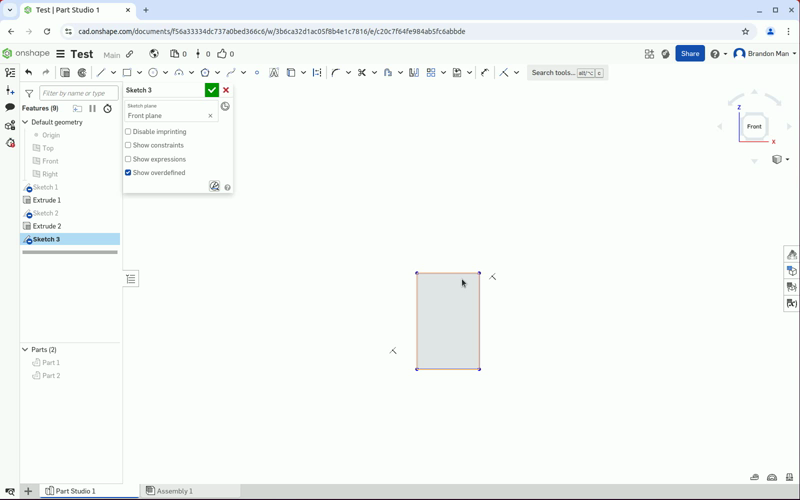
click(462, 278)
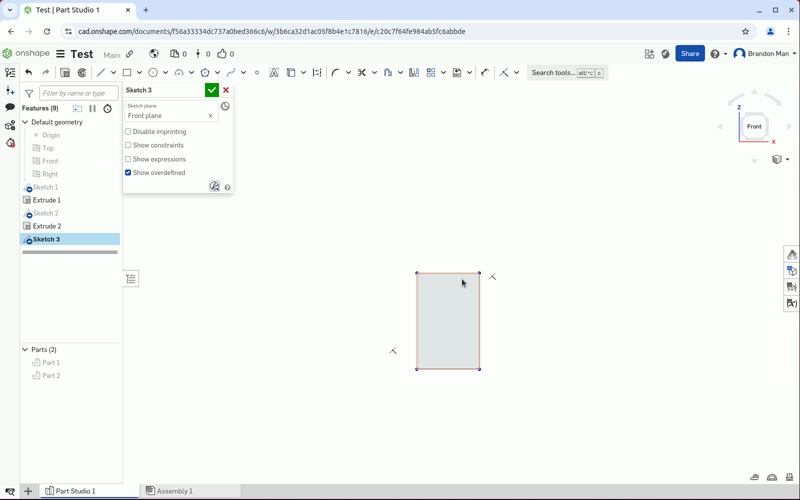
scroll(-6)
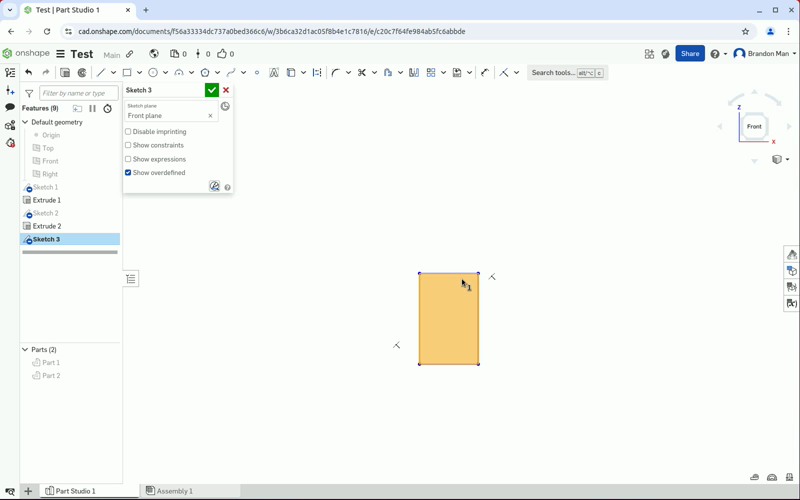
scroll(-6)
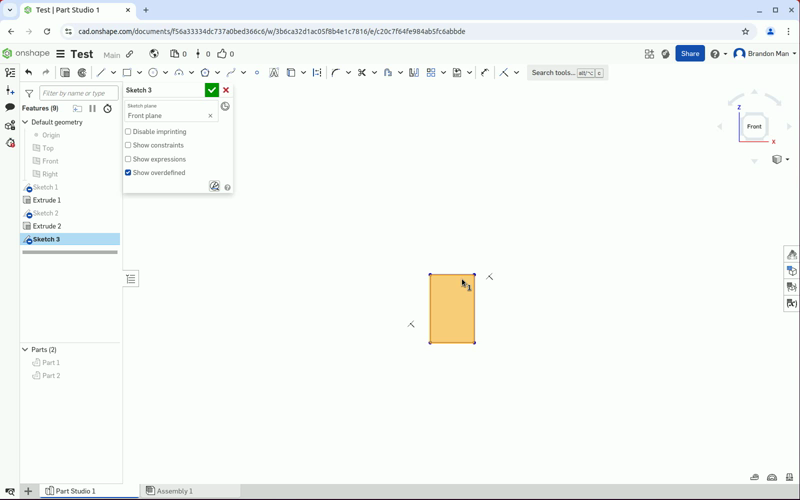
scroll(-6)
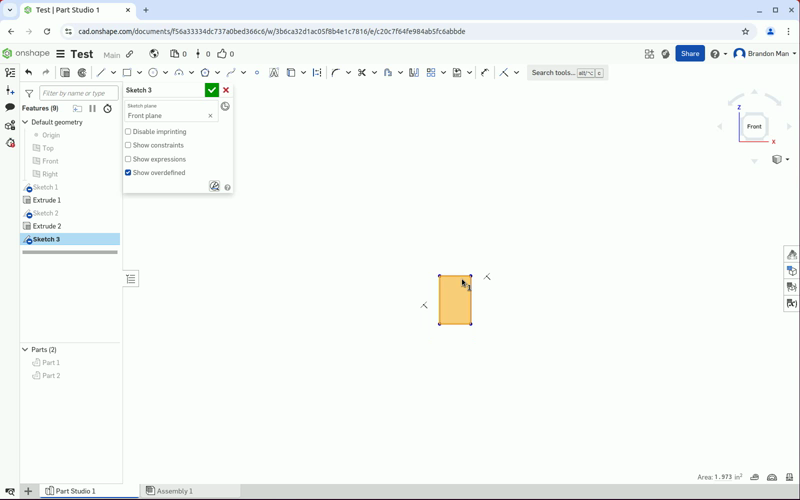
scroll(-6)
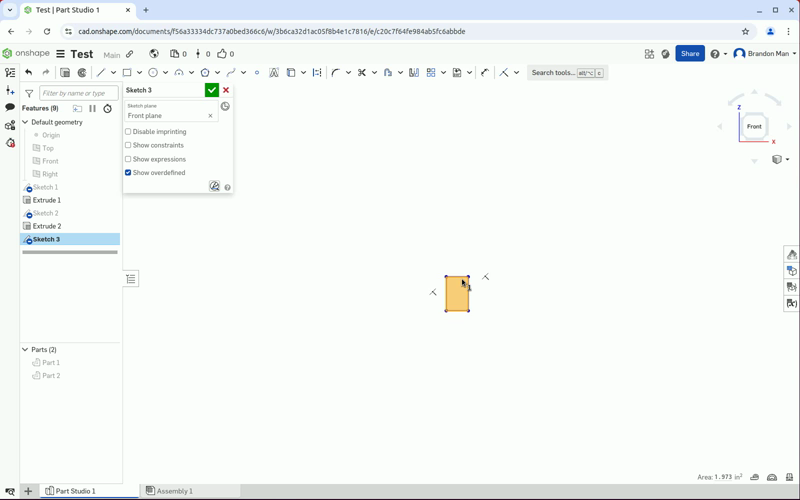
scroll(-6)
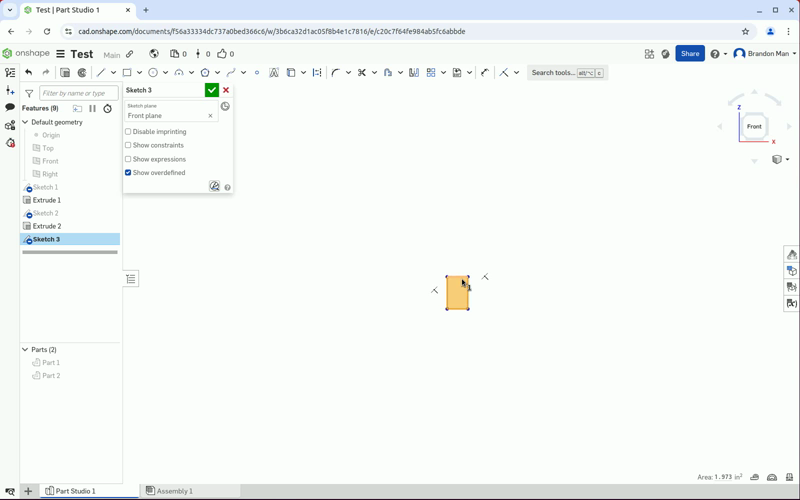
scroll(-6)
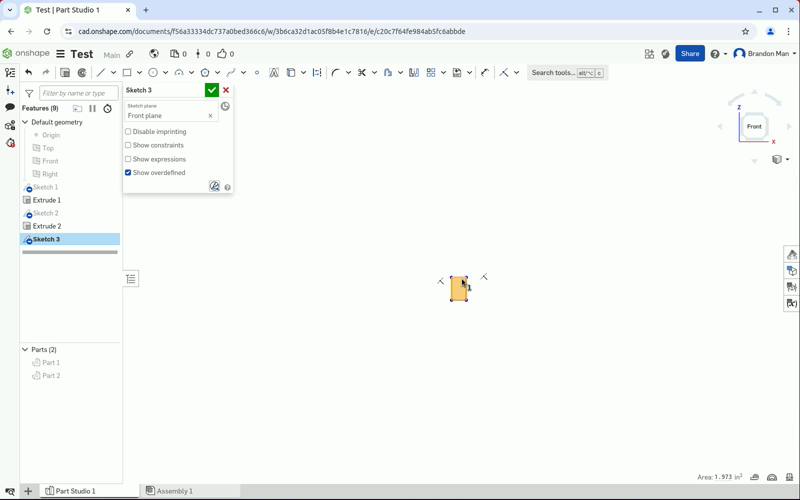
scroll(-6)
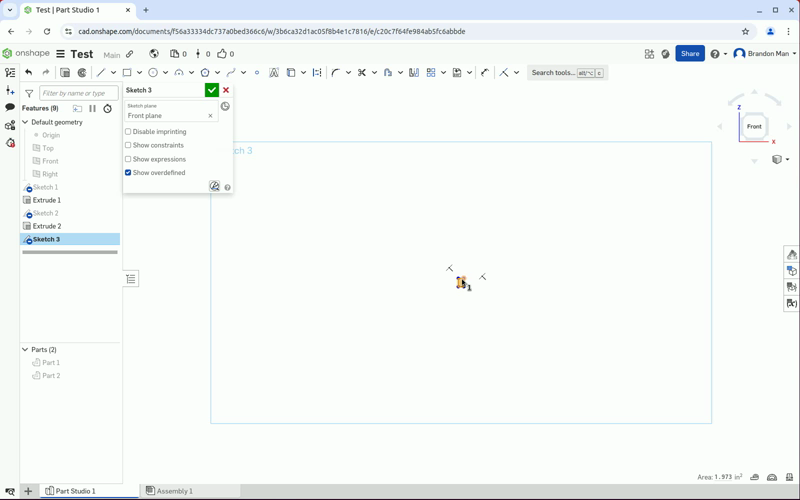
mouse_move(73, 352)
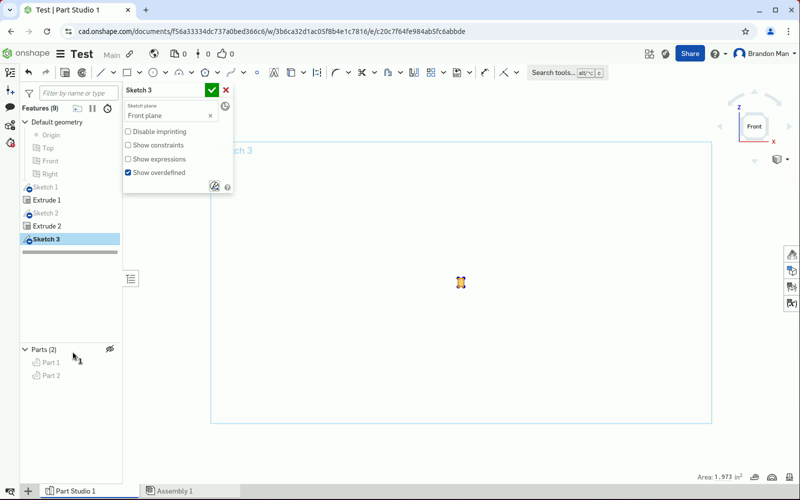
key(shift+y)
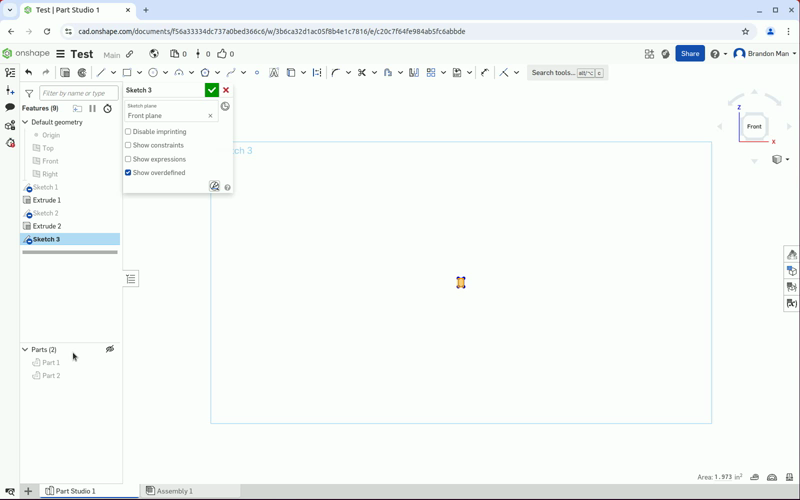
key(shift+e)
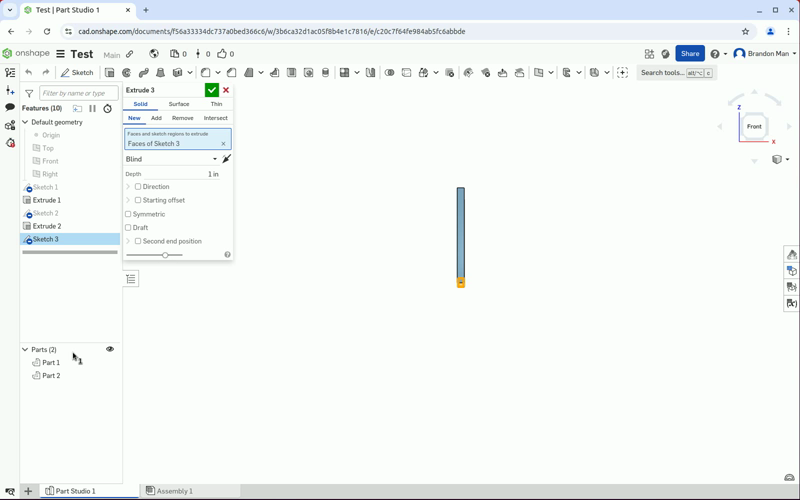
mouse_move(143, 106)
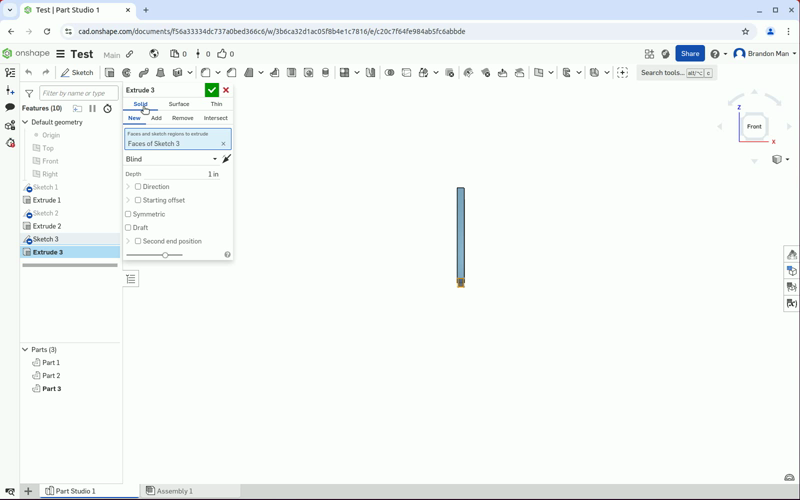
click(143, 106)
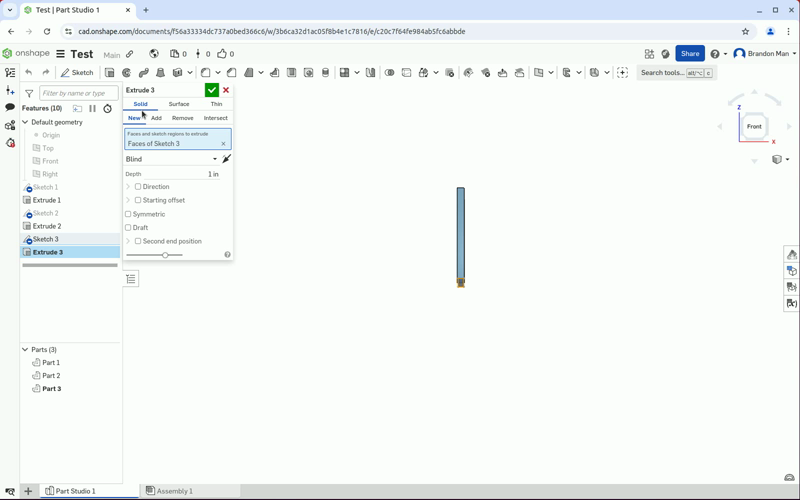
mouse_move(137, 120)
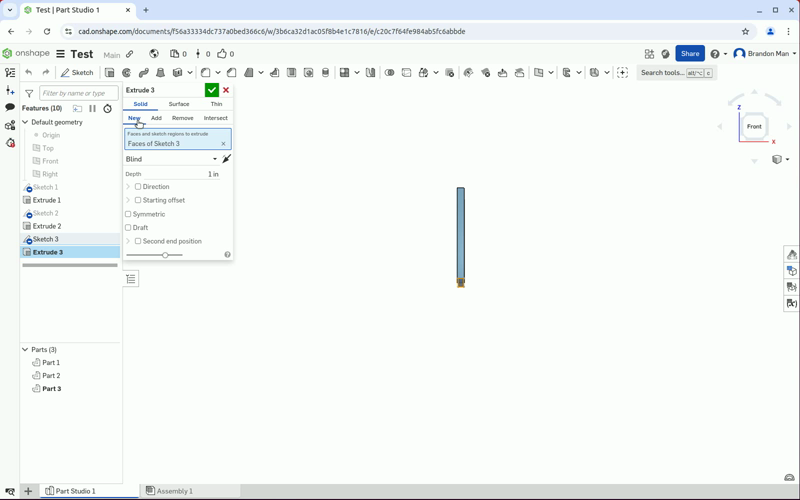
click(137, 120)
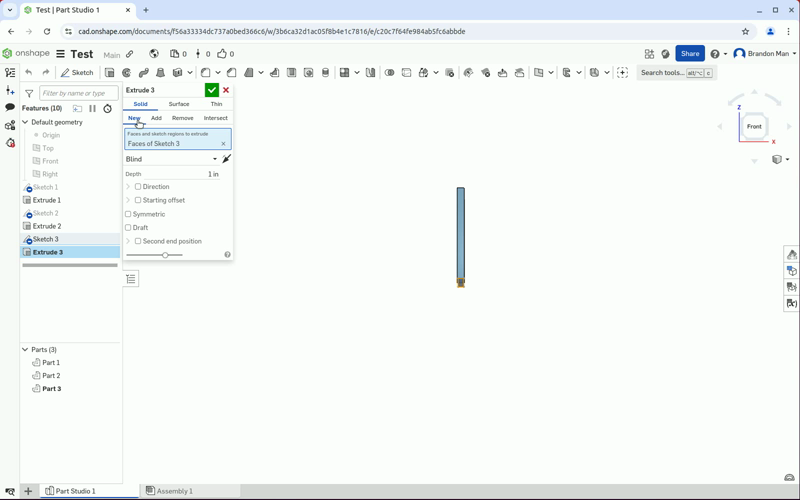
key(tab, 4)
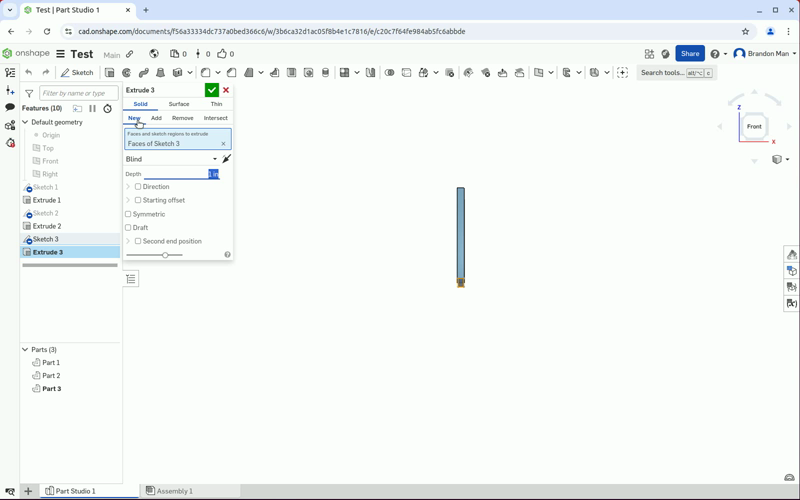
text(23.108)
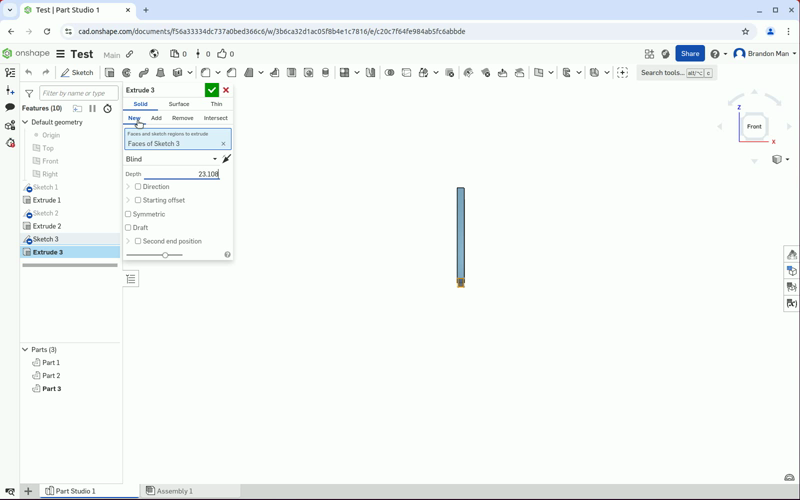
key(enter)
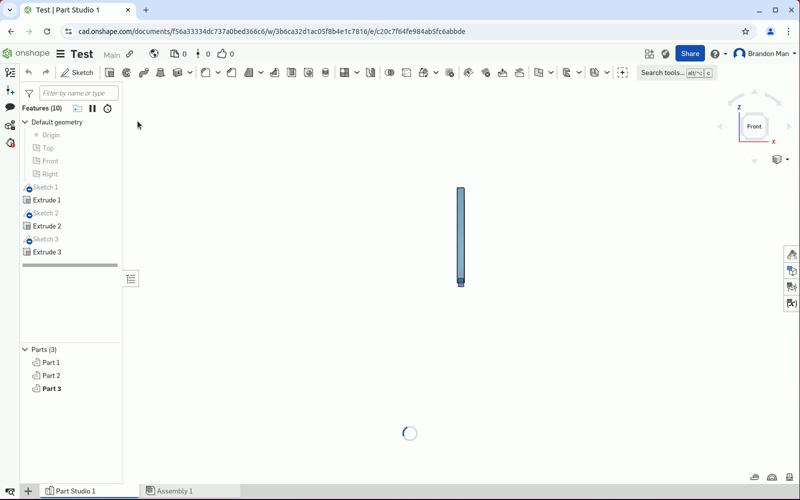
key(shift+h)
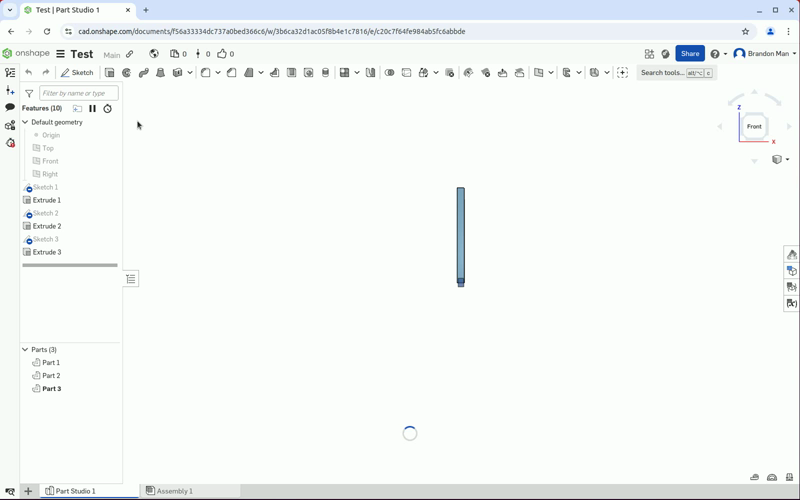
key(shift+h)
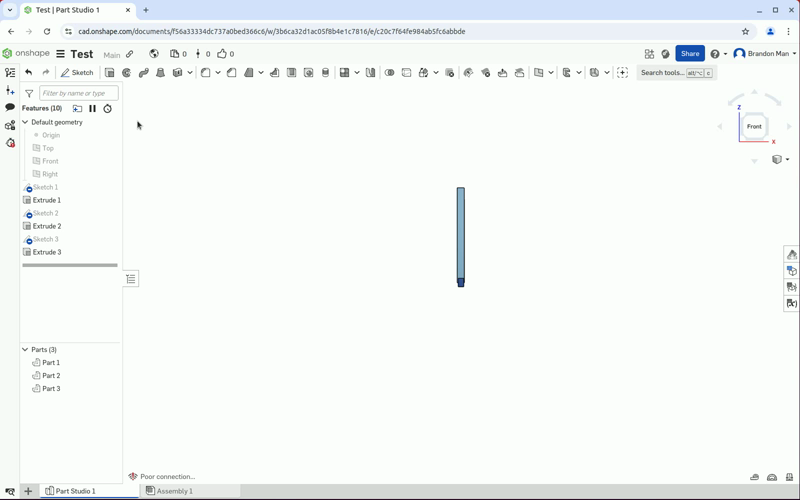
mouse_move(73, 189)
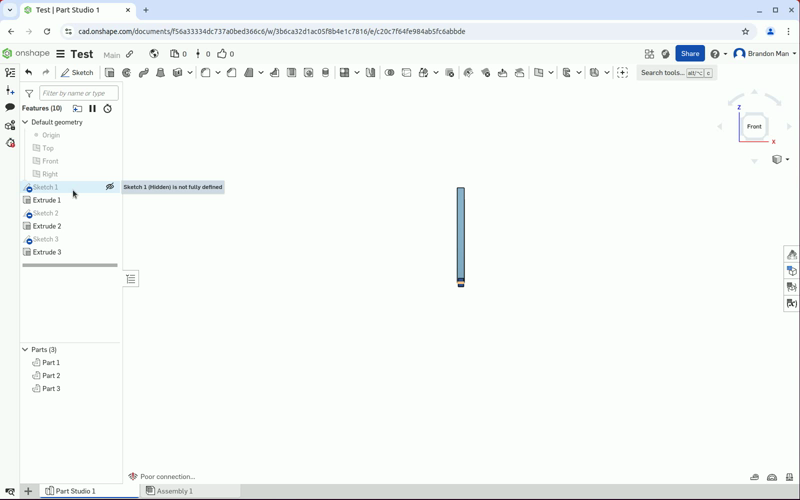
click(73, 189)
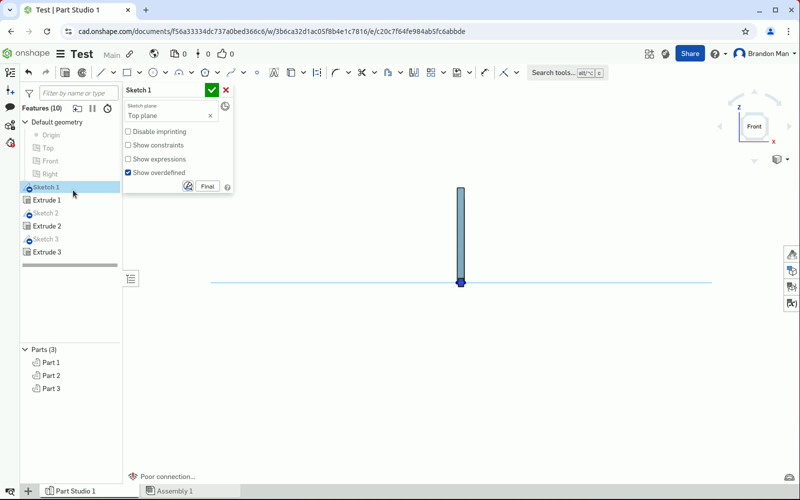
mouse_move(229, 92)
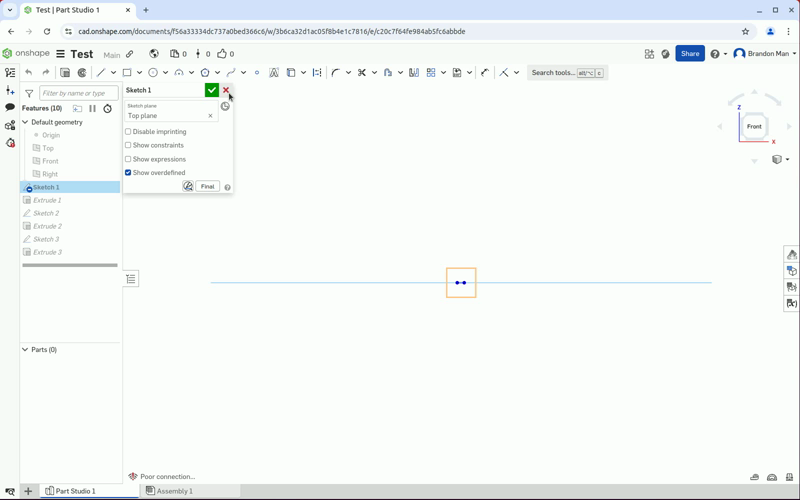
click(229, 92)
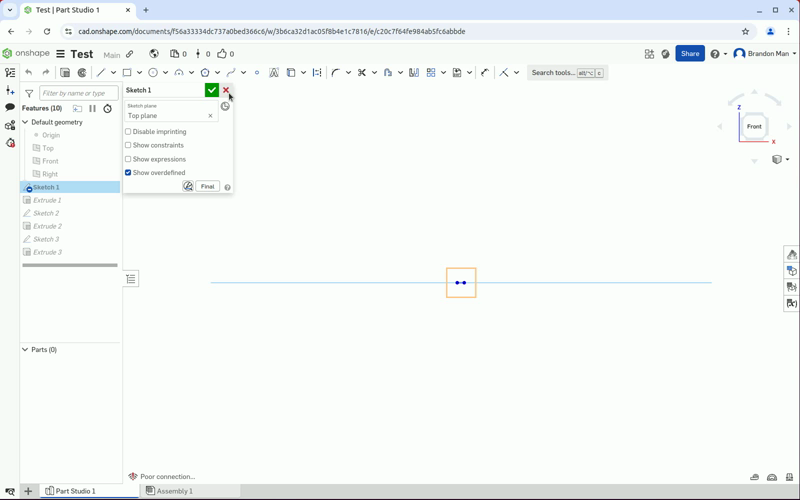
key(shift+s)
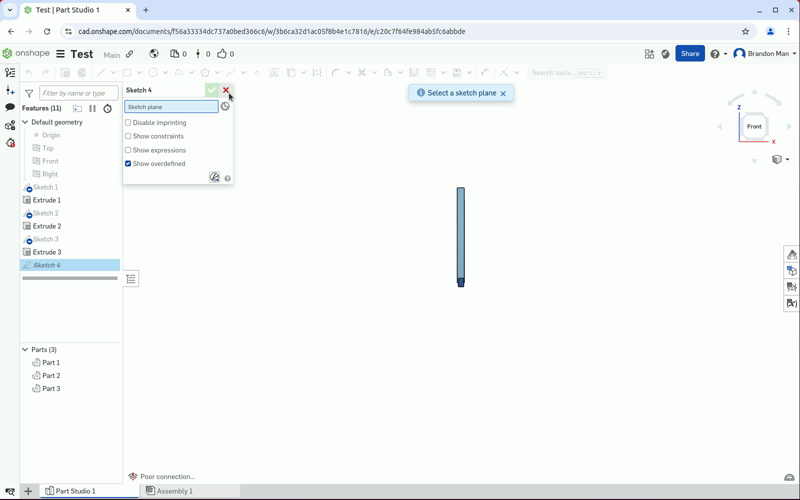
mouse_move(73, 163)
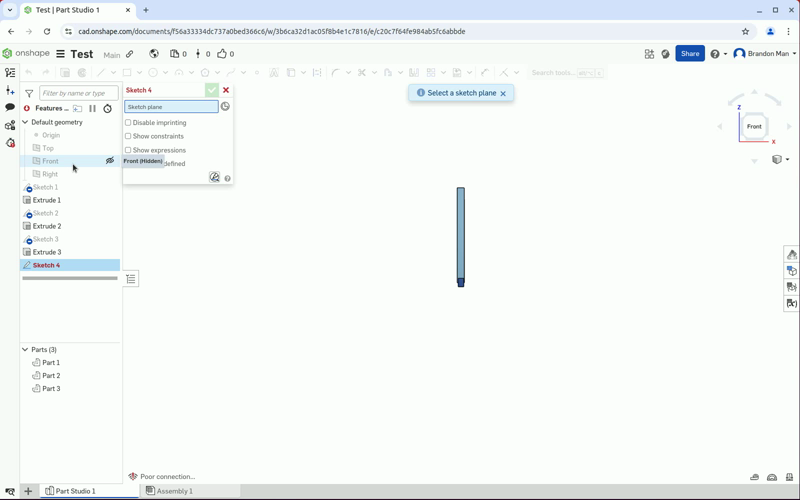
click(73, 163)
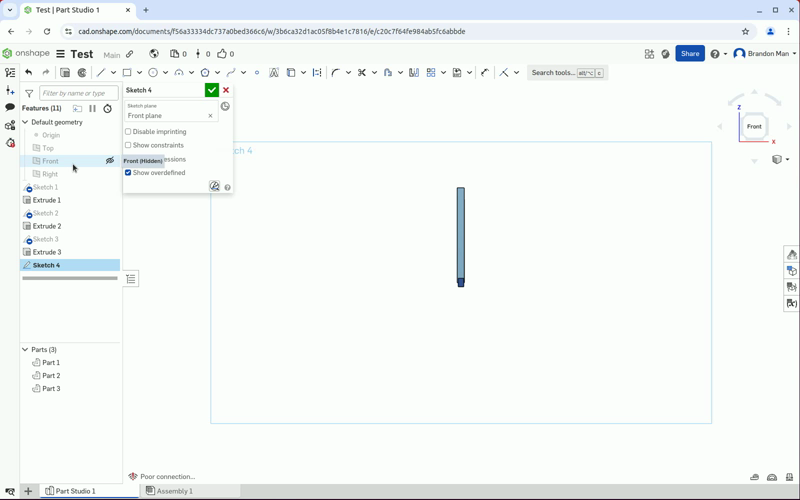
mouse_move(73, 352)
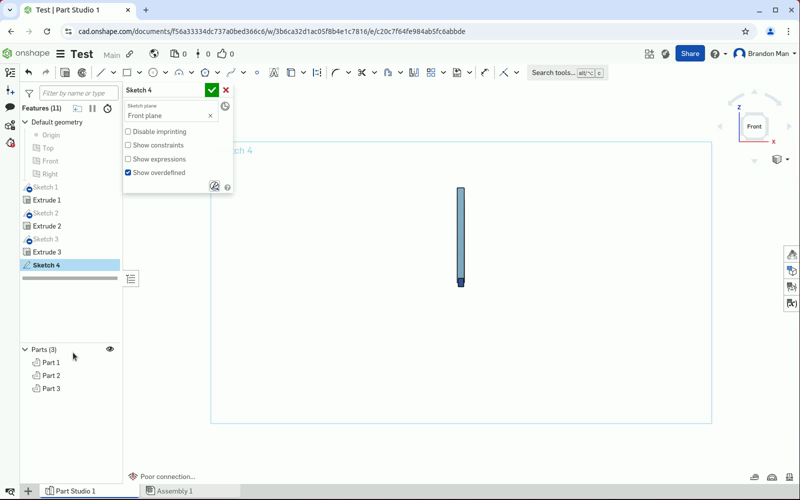
key(y)
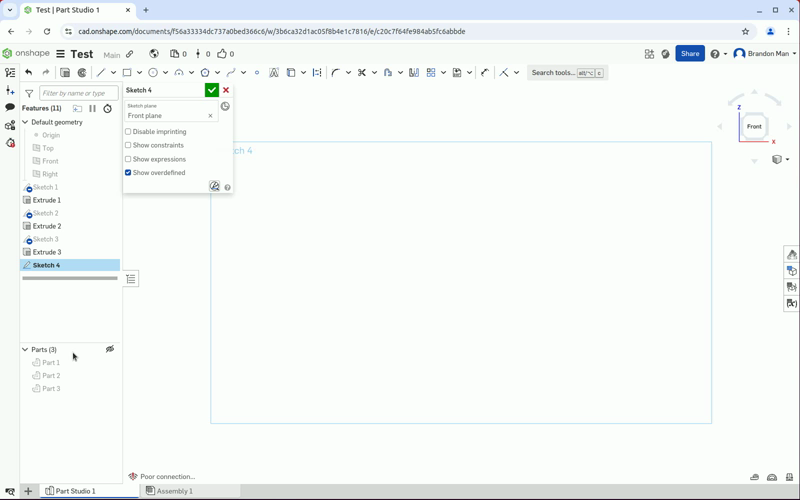
key(l)
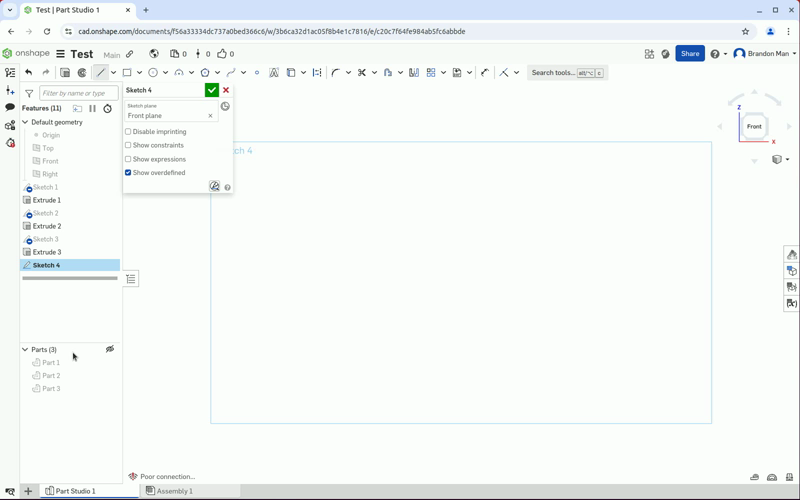
key_down(shift)
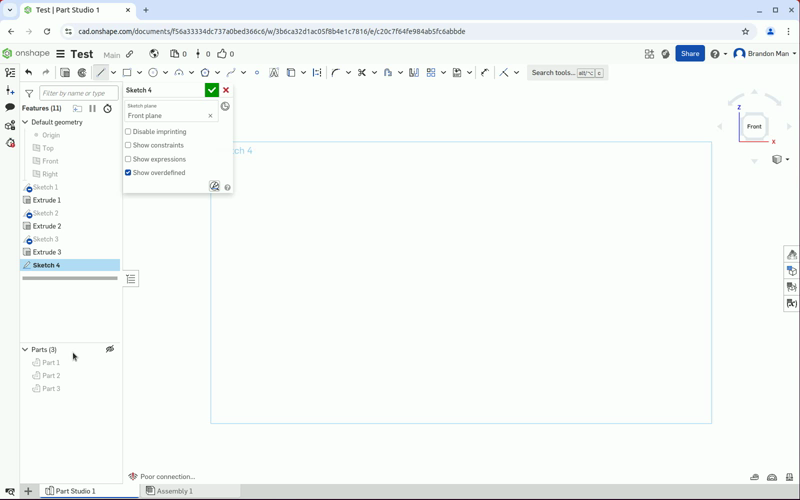
mouse_move(457, 288)
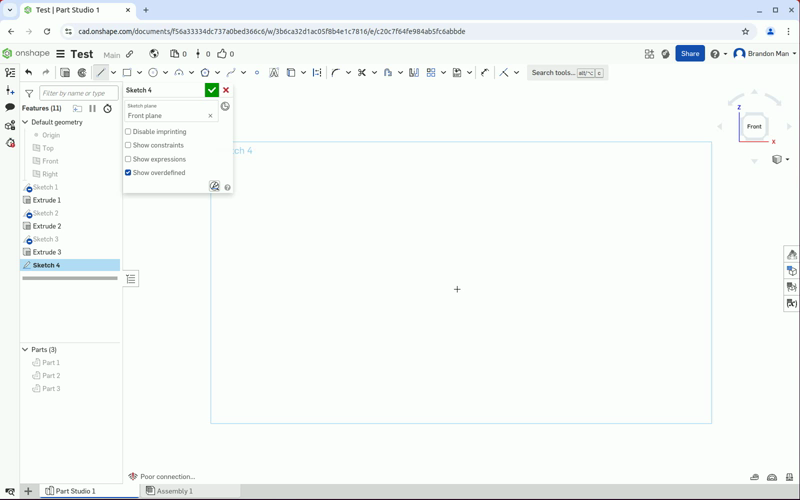
click(457, 288)
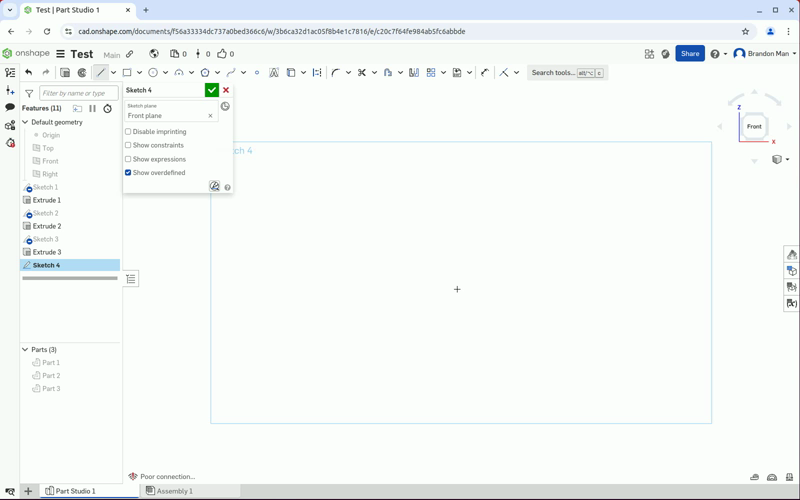
key_up(shift)
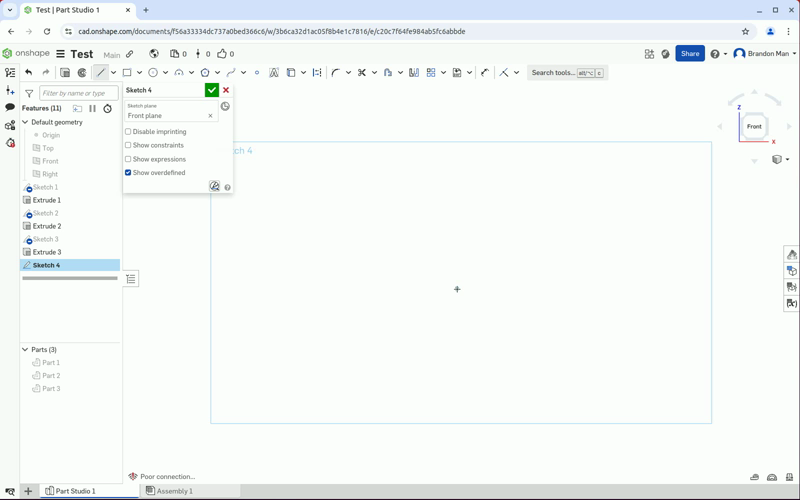
key_down(shift)
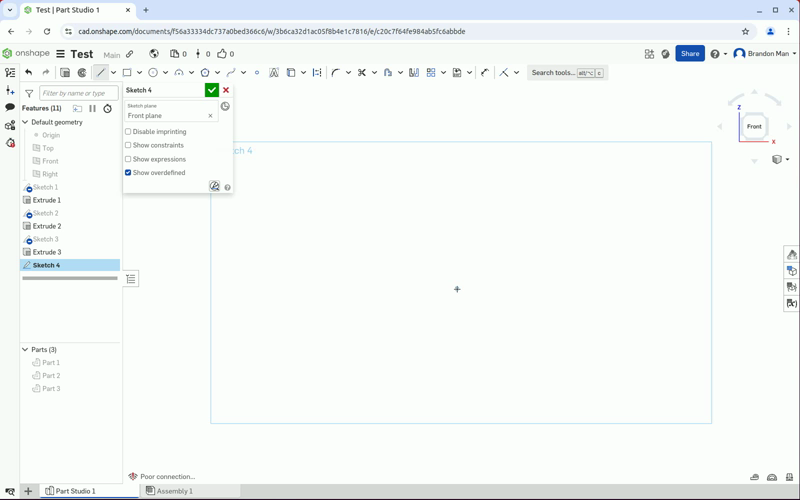
mouse_move(487, 288)
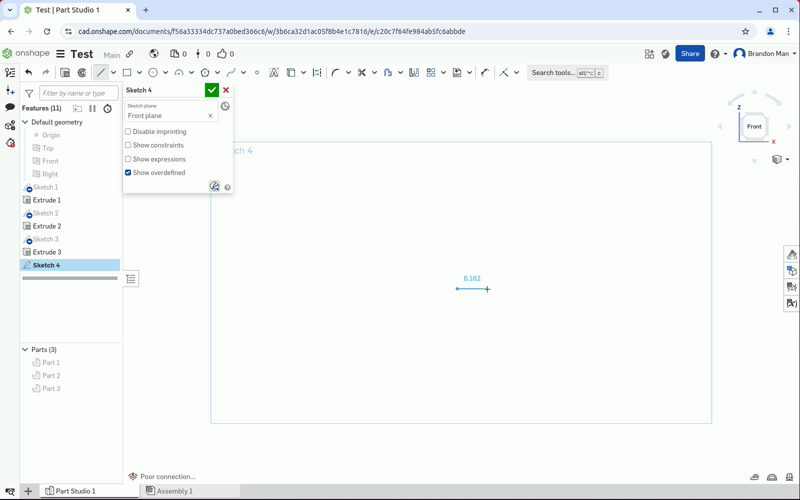
mouse_move(466, 280)
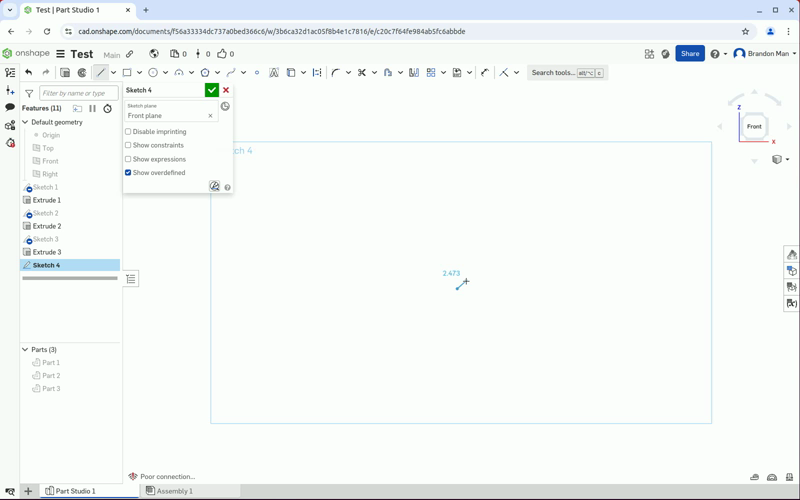
click(466, 280)
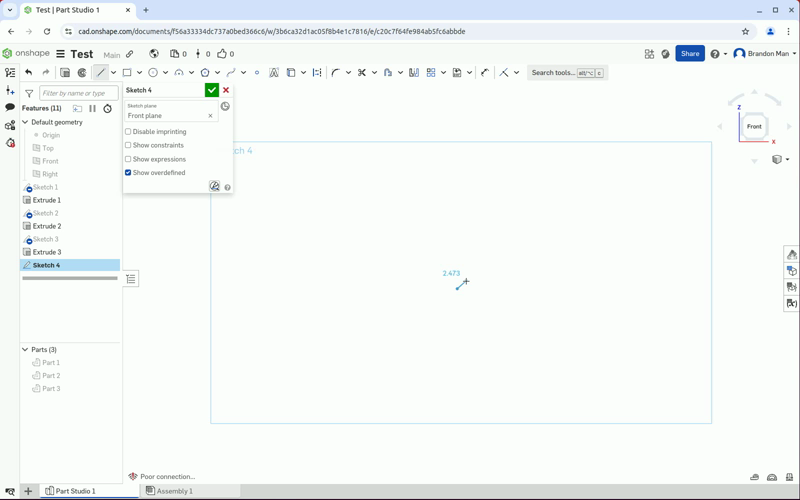
key_up(shift)
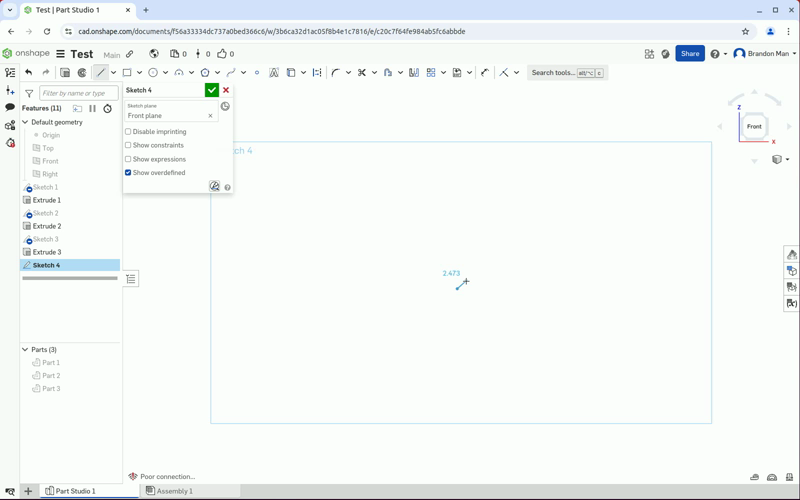
key_down(shift)
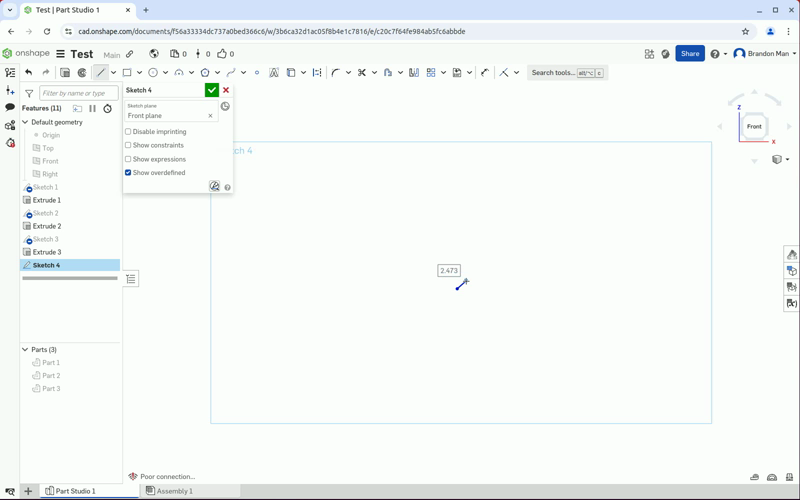
mouse_move(496, 280)
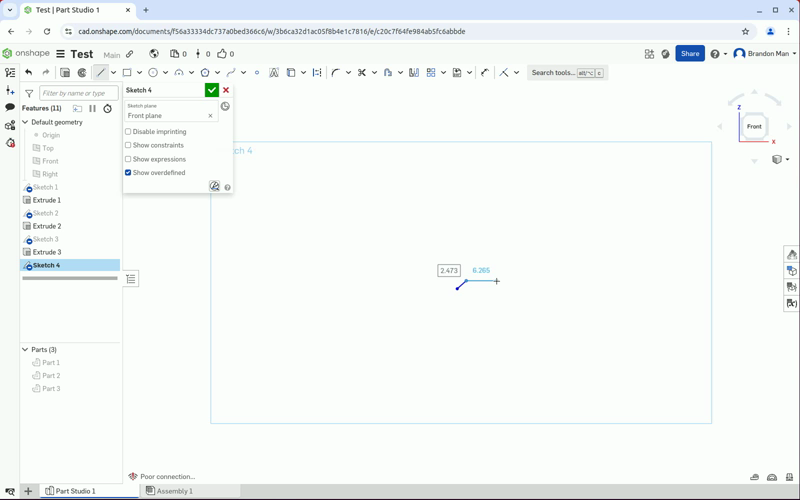
mouse_move(457, 280)
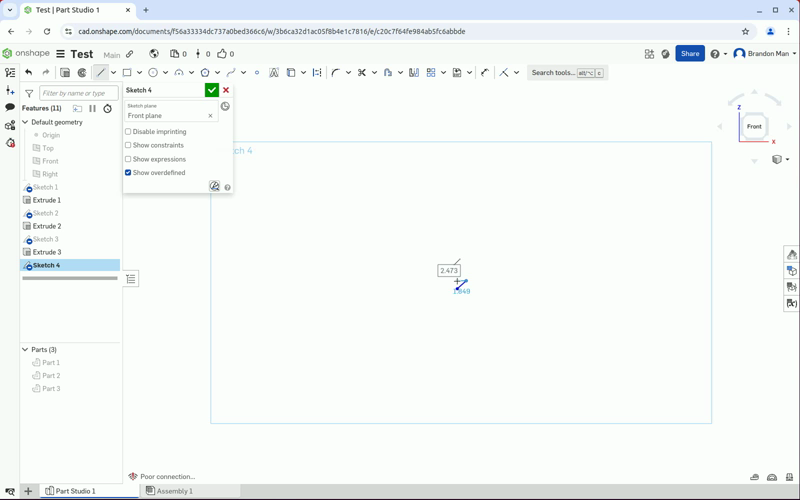
click(457, 280)
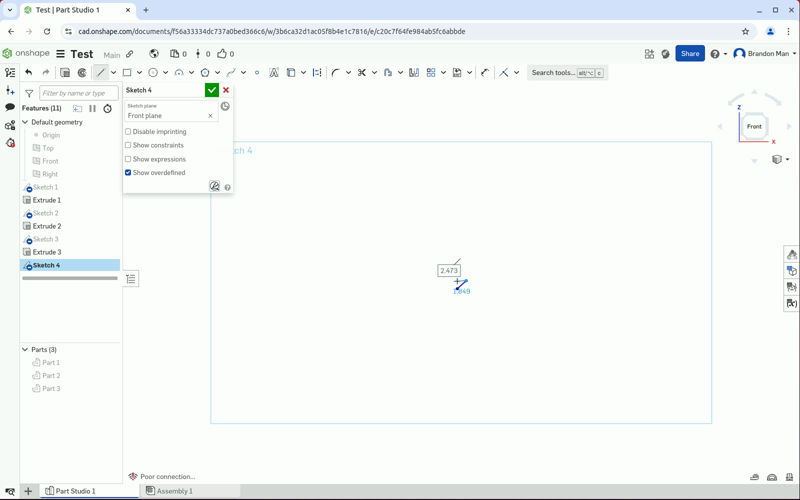
key_up(shift)
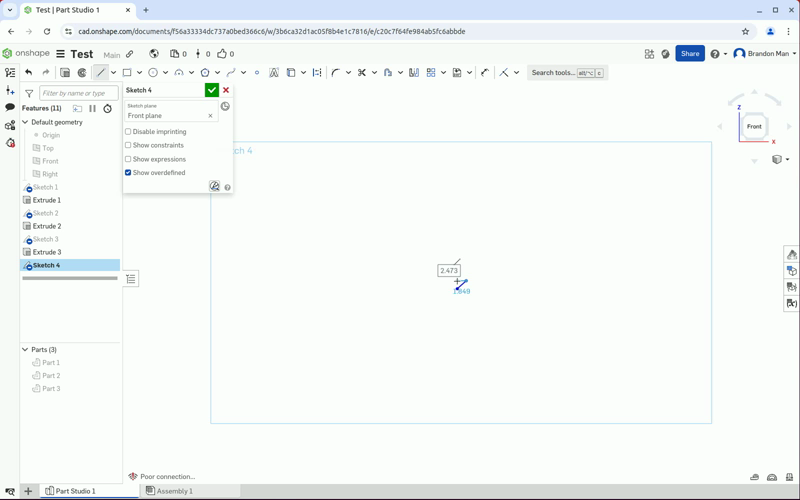
mouse_move(487, 280)
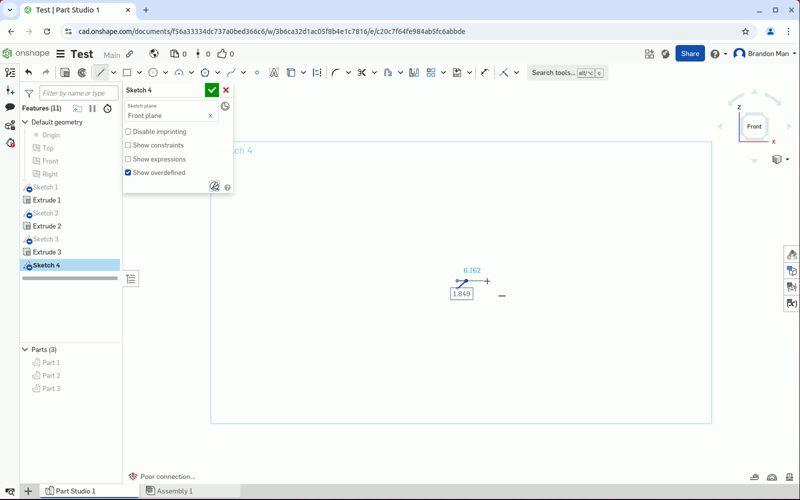
key_down(shift)
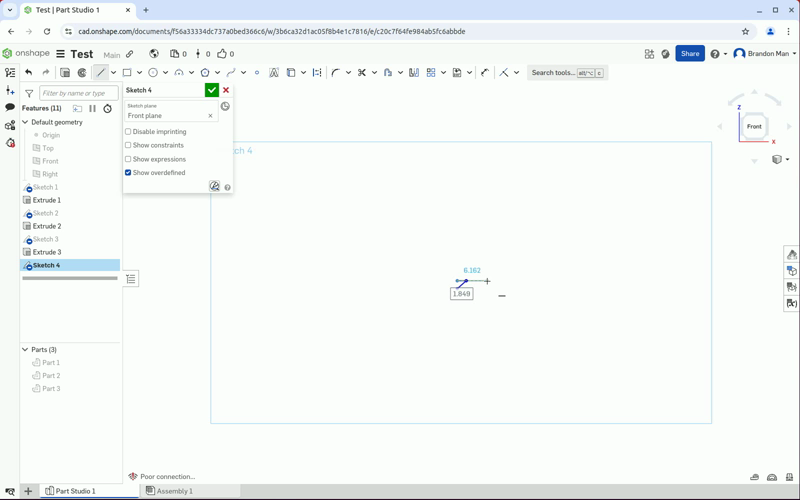
mouse_move(457, 288)
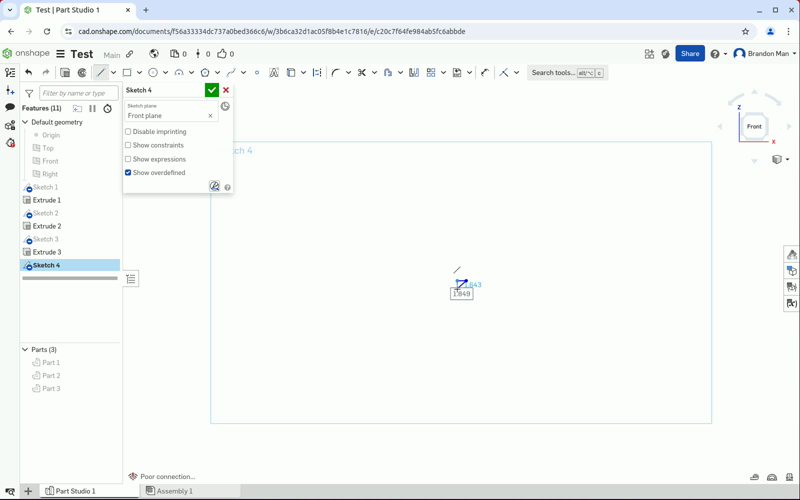
key_up(shift)
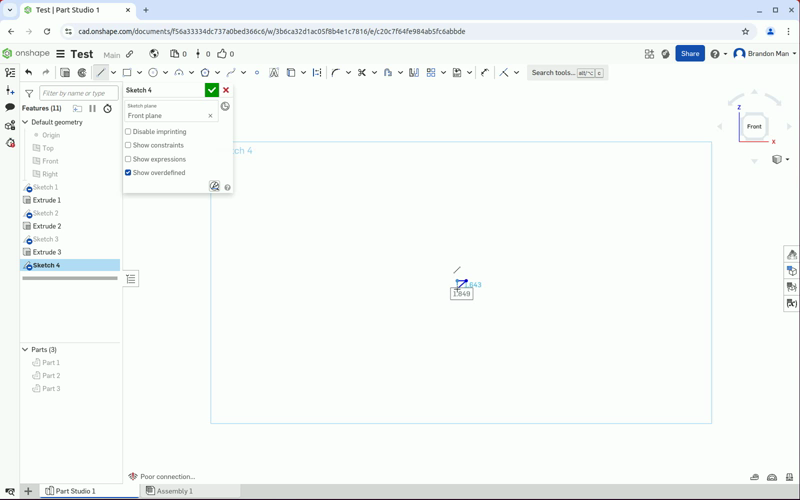
click(457, 288)
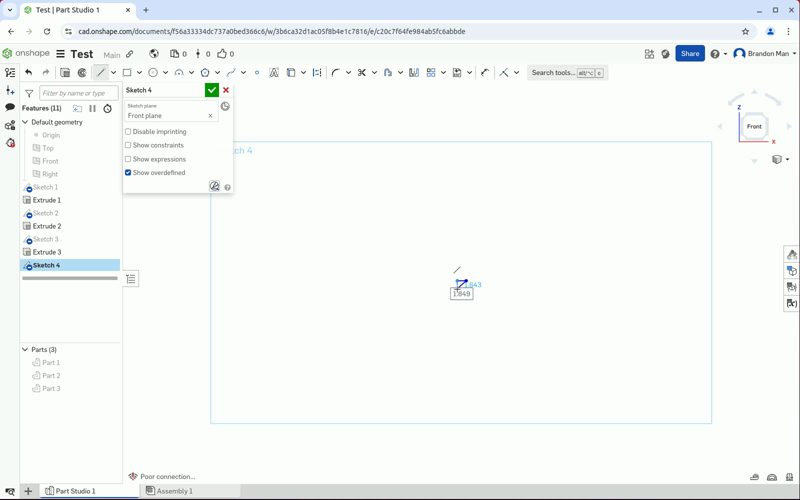
key(esc)
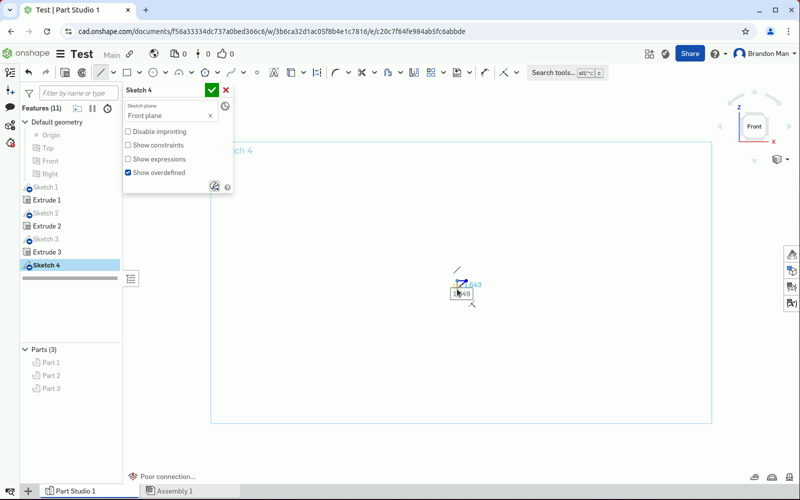
mouse_move(460, 284)
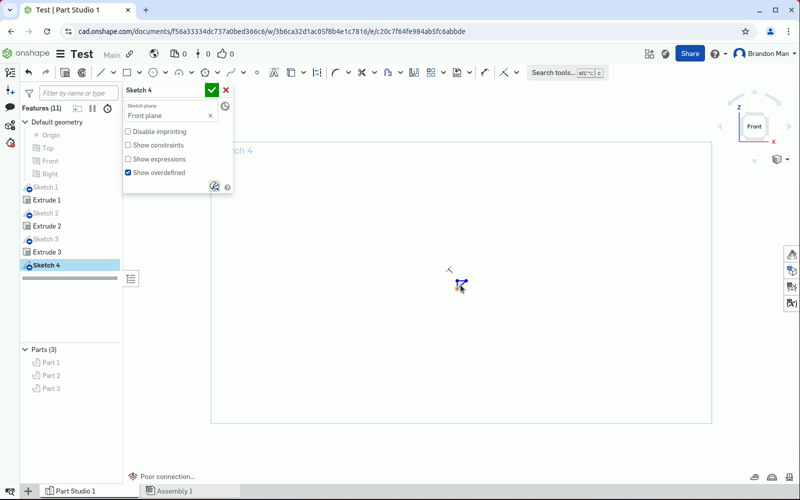
scroll(6)
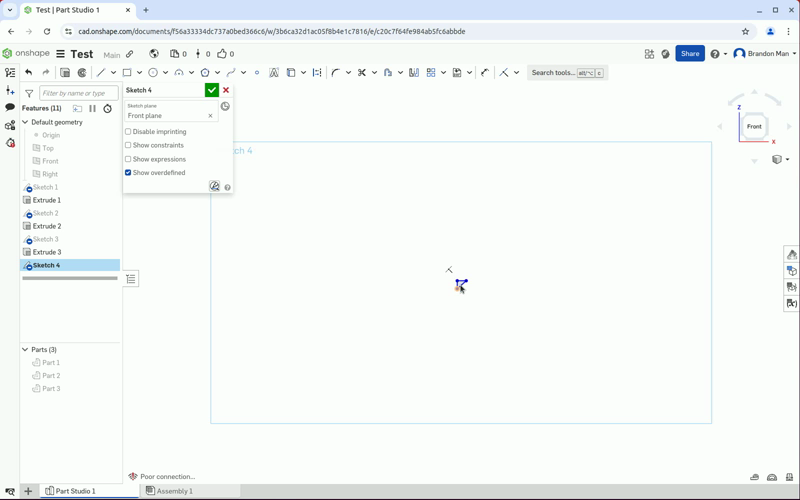
scroll(6)
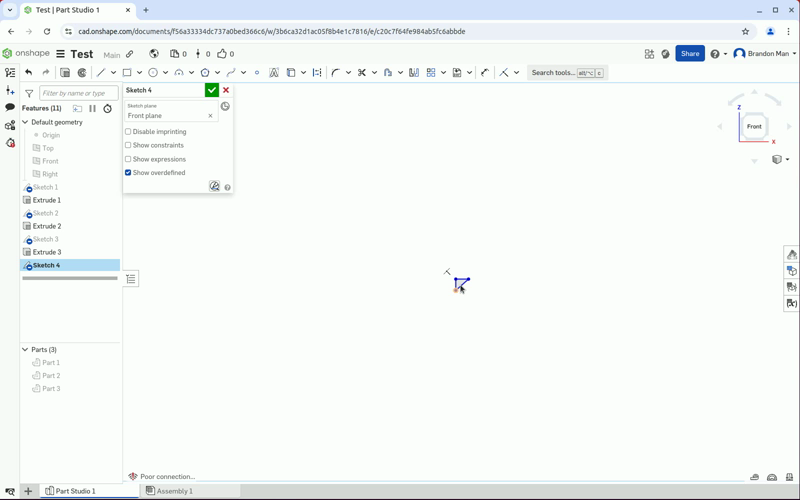
scroll(6)
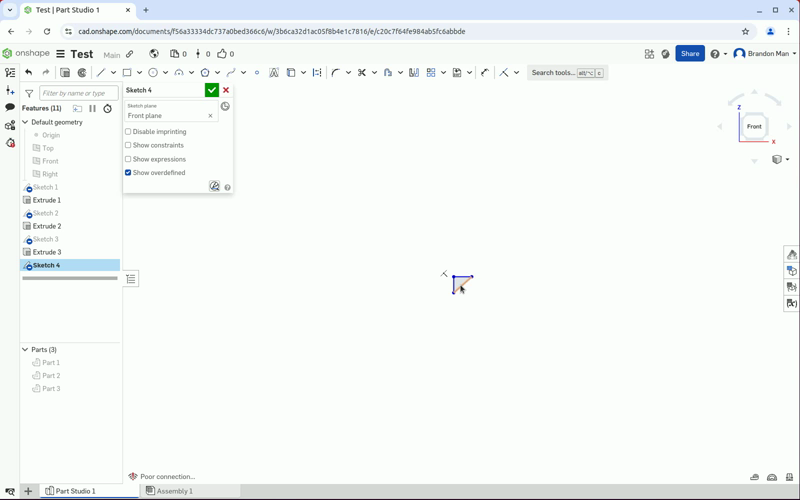
scroll(6)
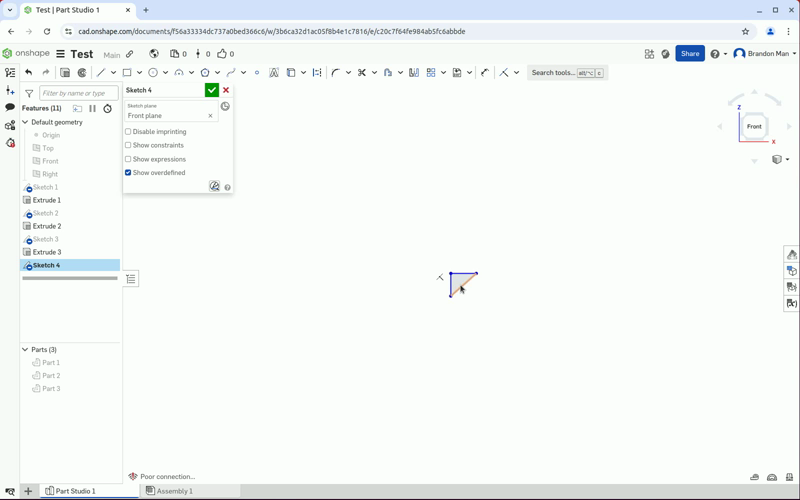
scroll(6)
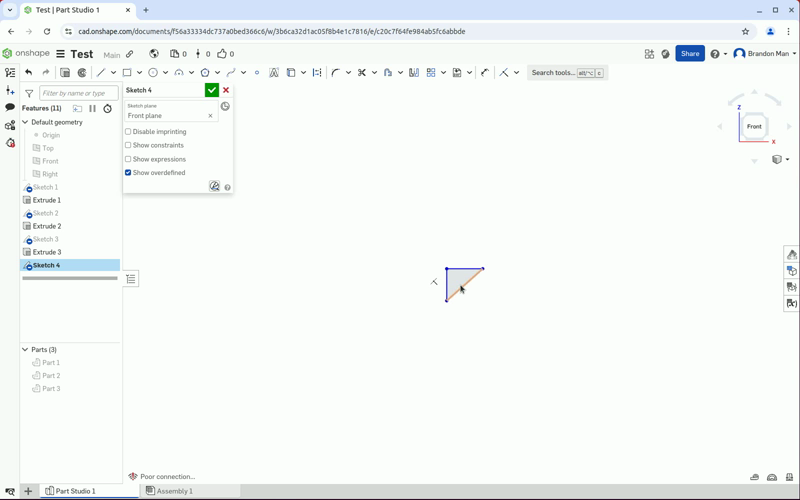
scroll(6)
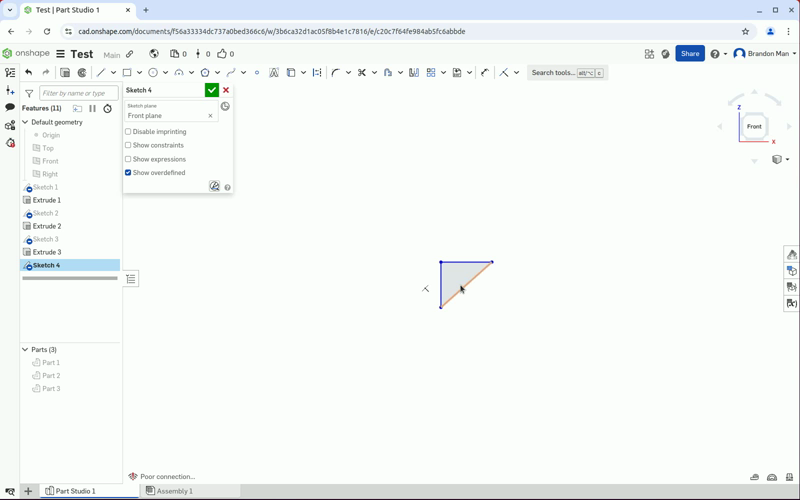
scroll(6)
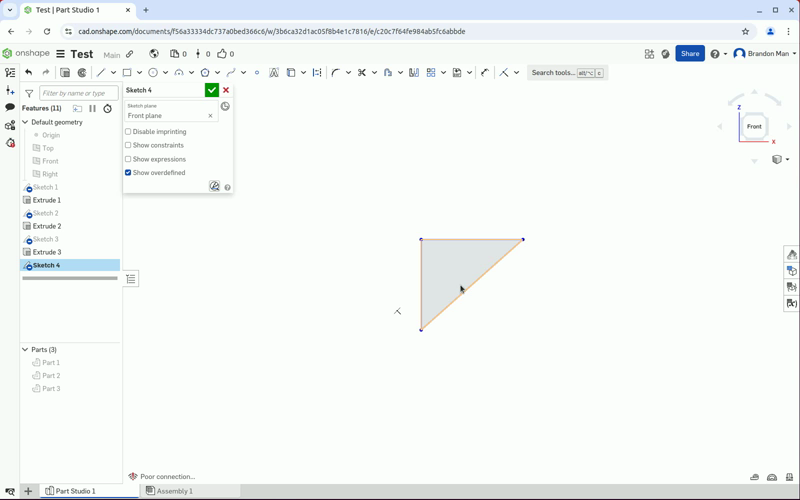
click(460, 284)
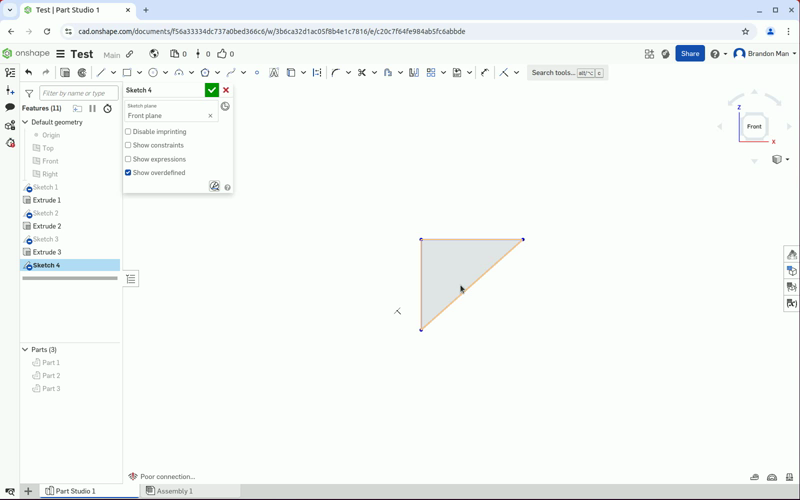
scroll(-6)
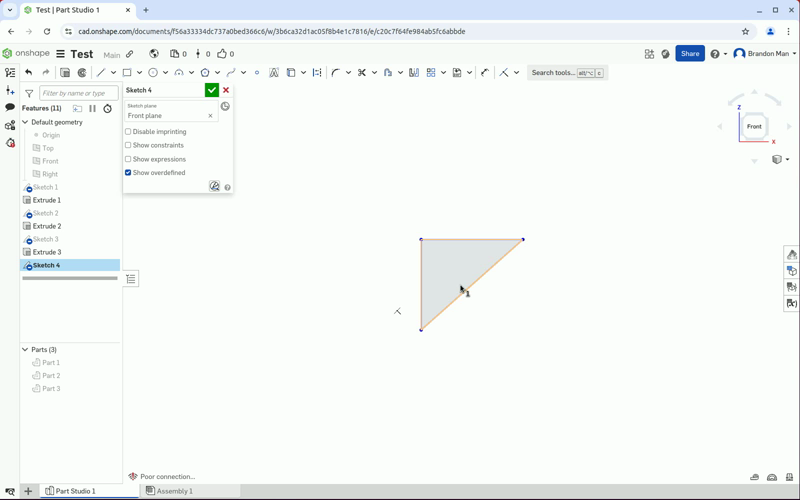
scroll(-6)
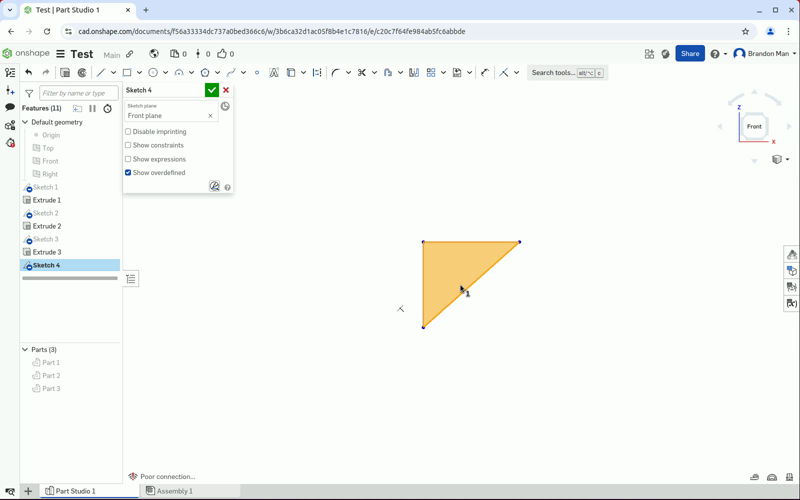
scroll(-6)
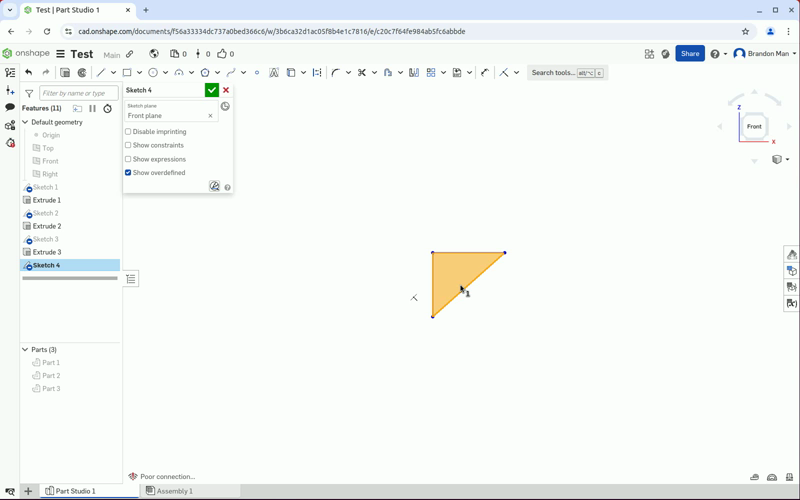
scroll(-6)
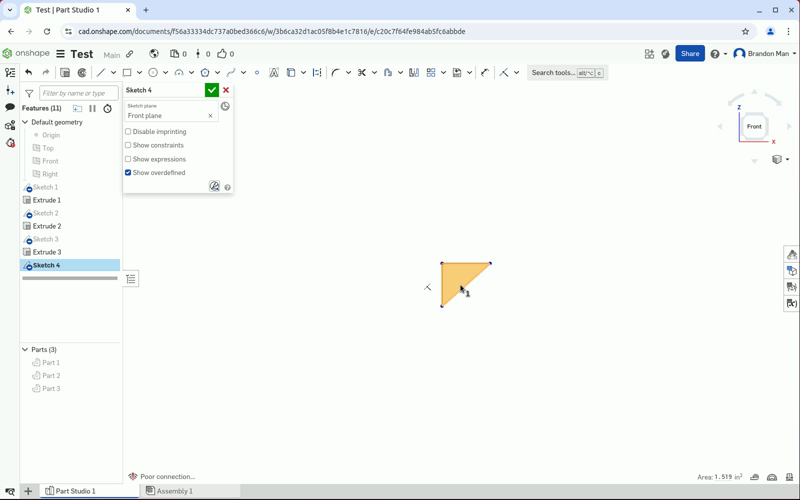
scroll(-6)
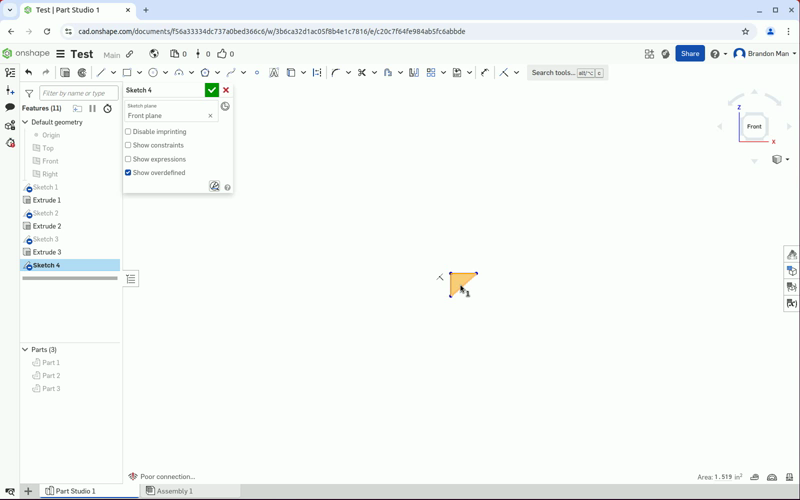
scroll(-6)
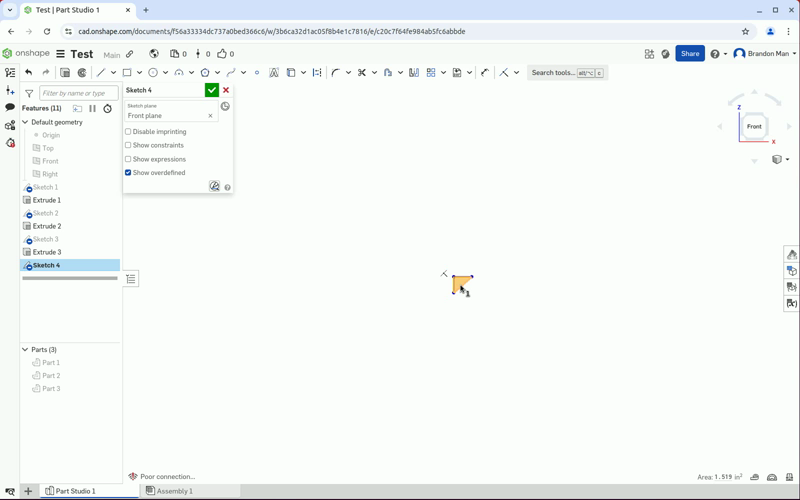
scroll(-6)
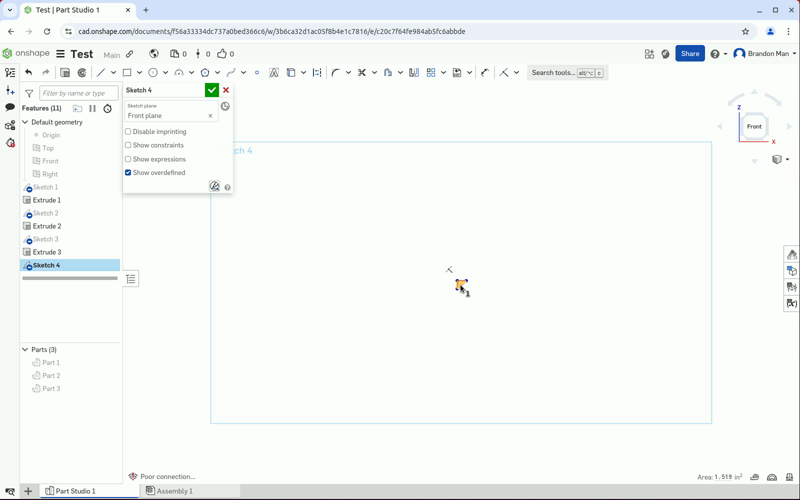
mouse_move(73, 352)
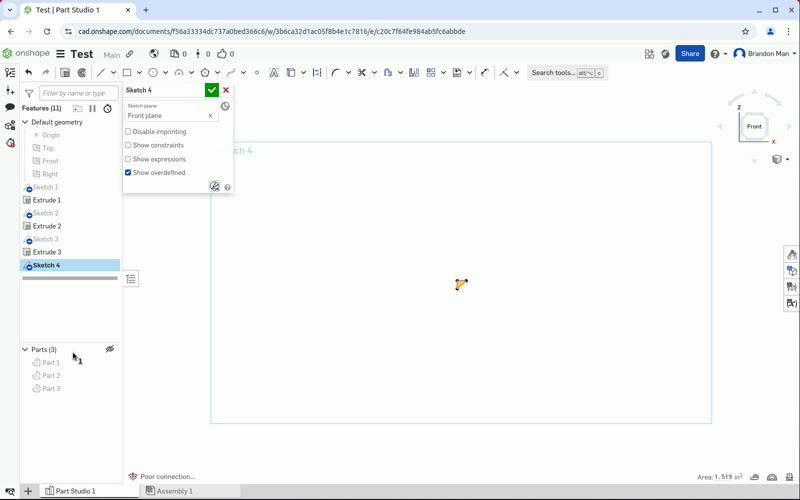
key(shift+y)
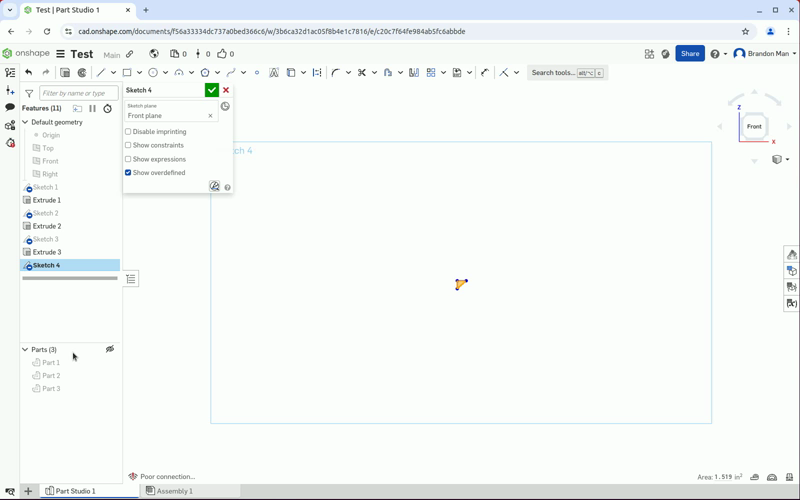
key(shift+e)
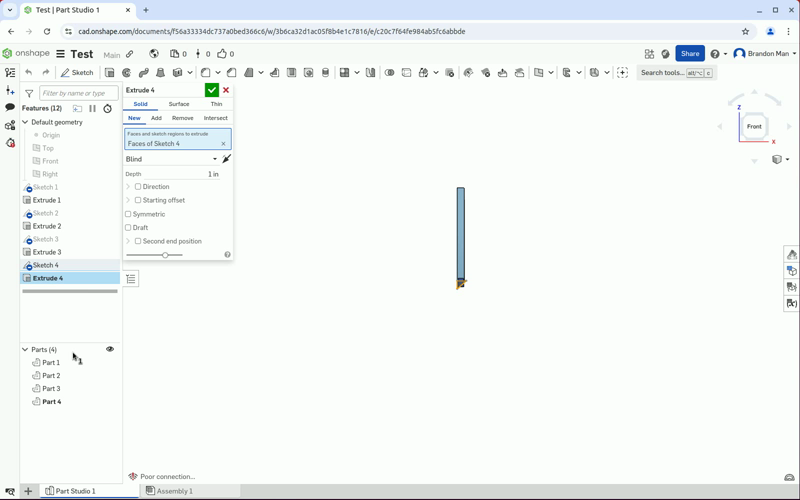
mouse_move(143, 106)
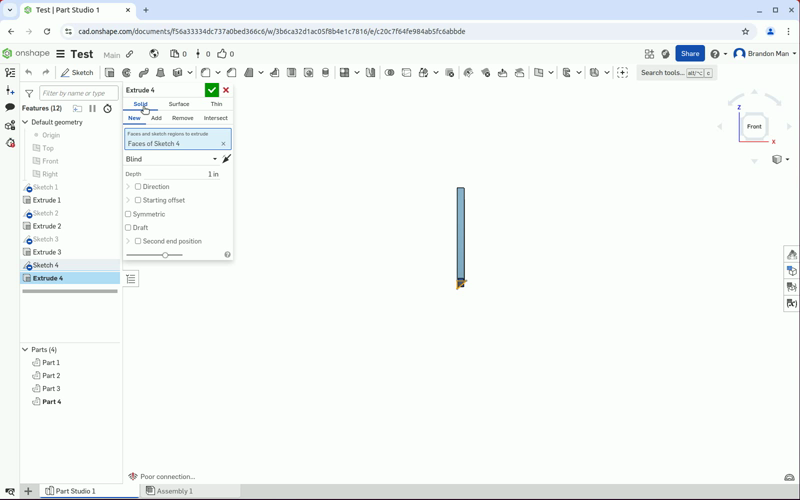
click(143, 106)
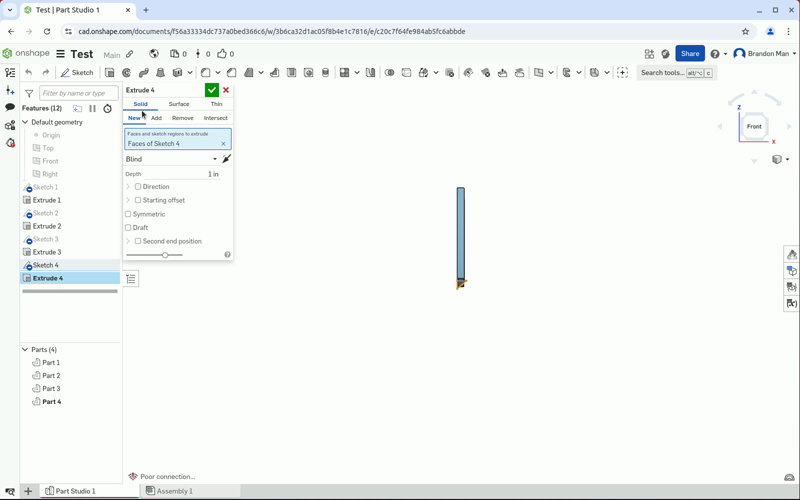
mouse_move(137, 120)
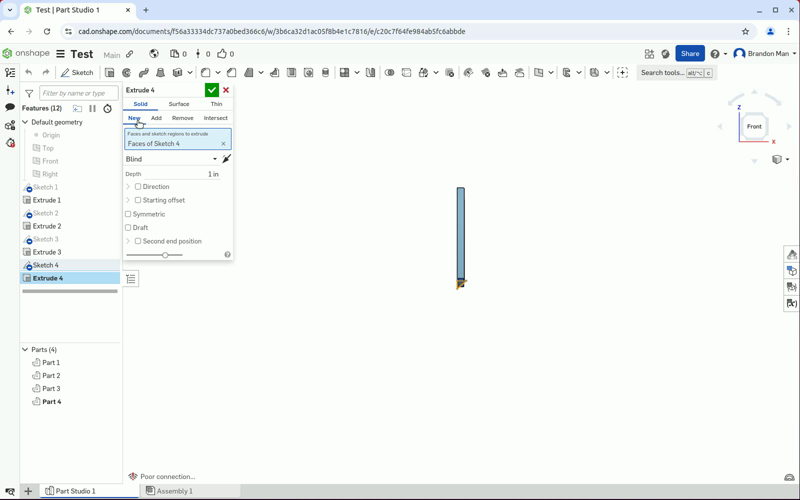
click(137, 120)
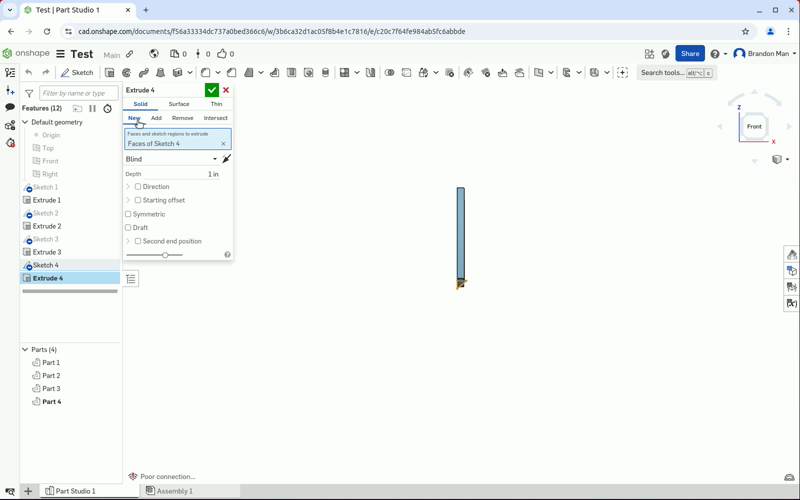
key(tab, 4)
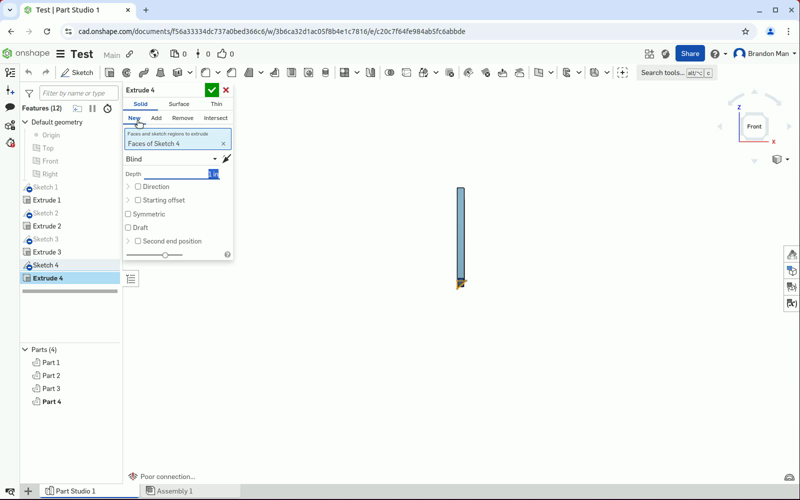
text(0.963)
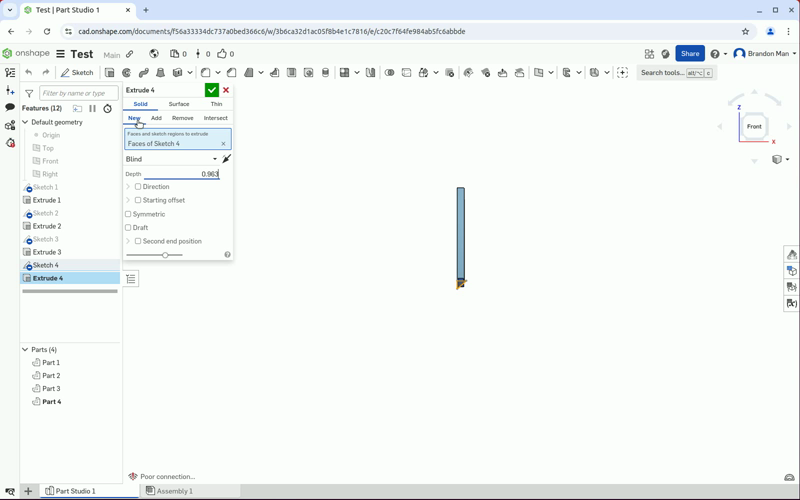
key(enter)
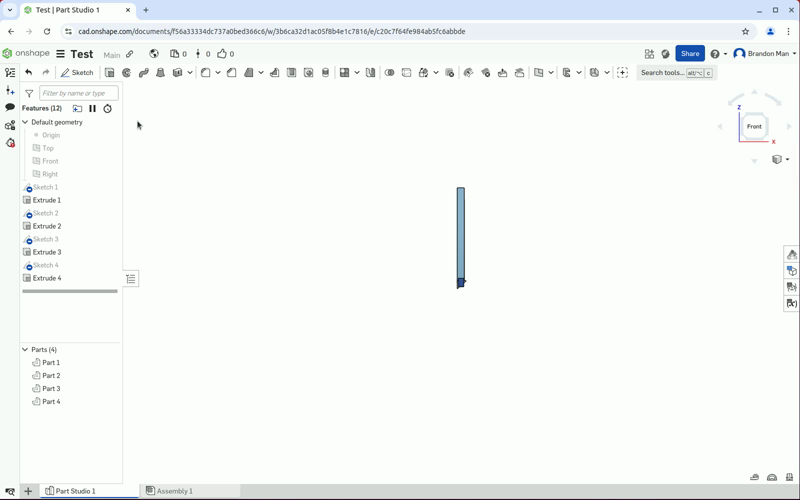
key(shift+h)
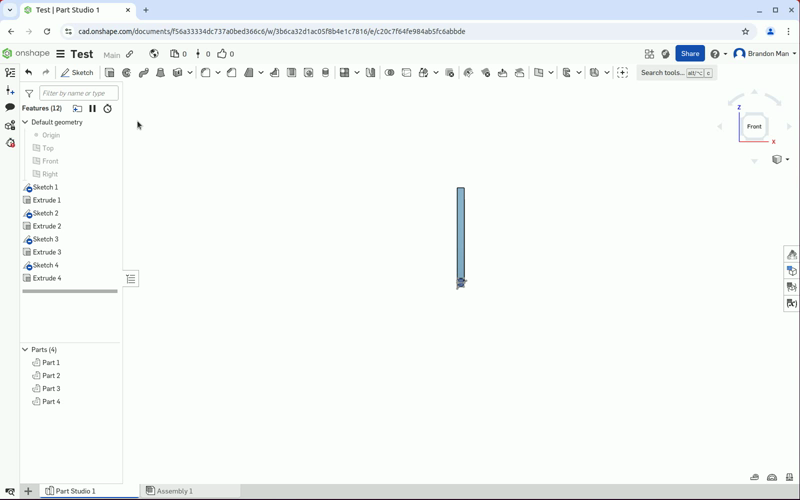
key(shift+h)
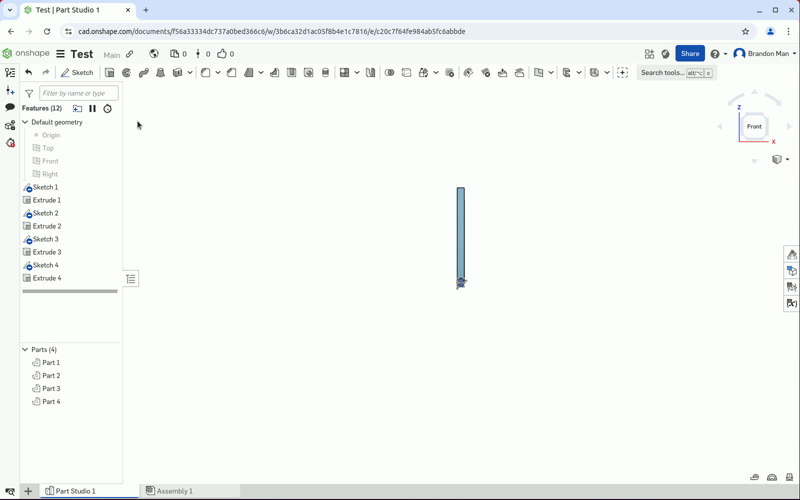
key(shift+7)
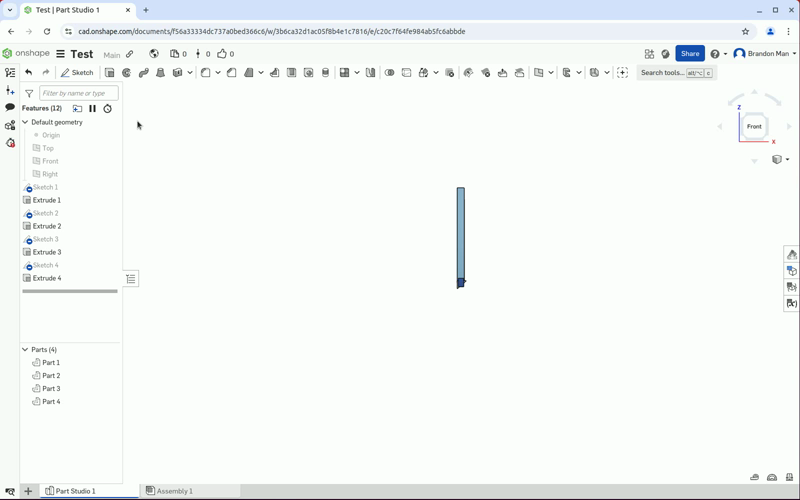
key(left, 2)
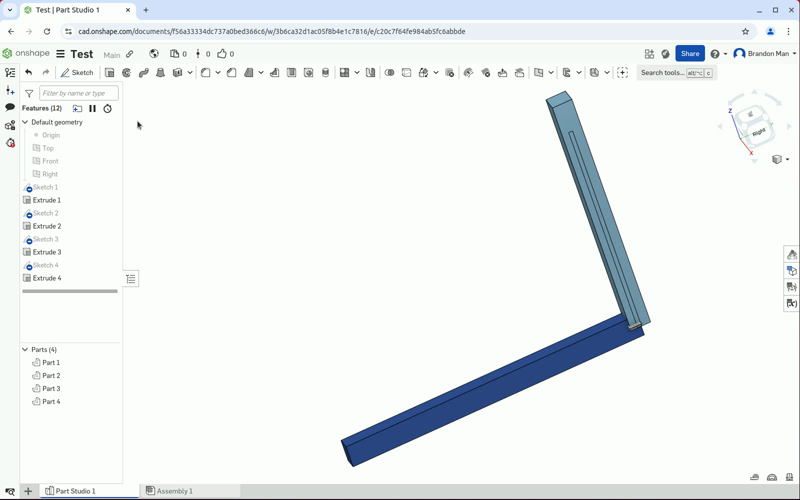
key(down, 2)
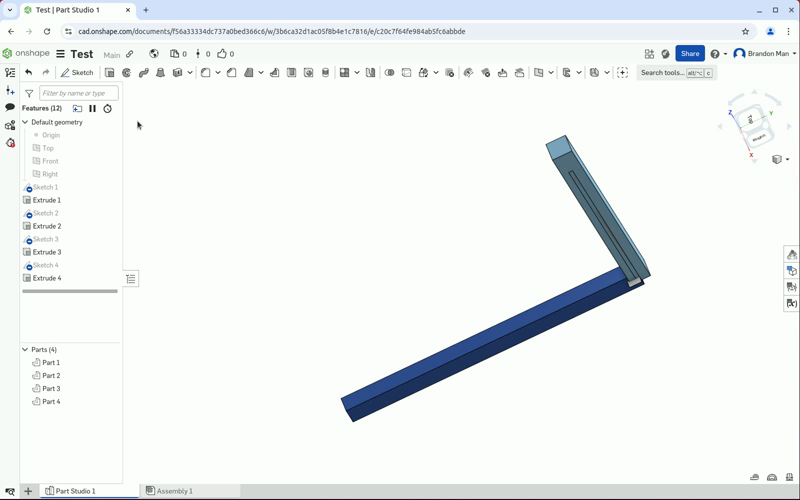
key(up, 2)
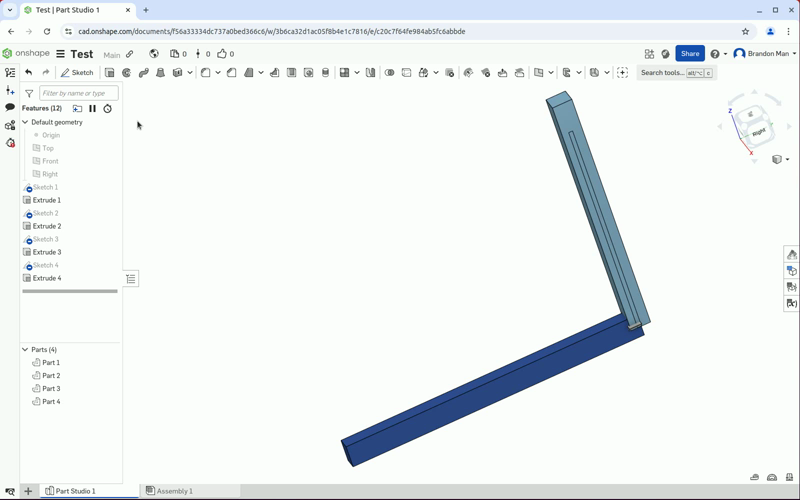
key(right, 2)
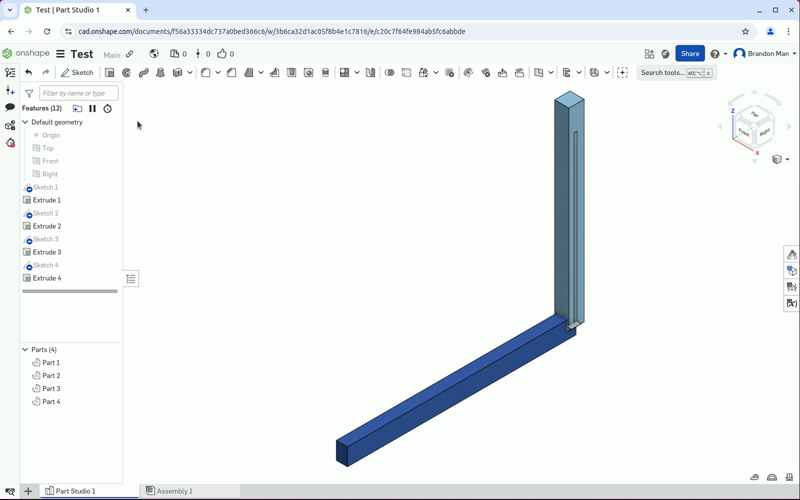
mouse_move(73, 189)
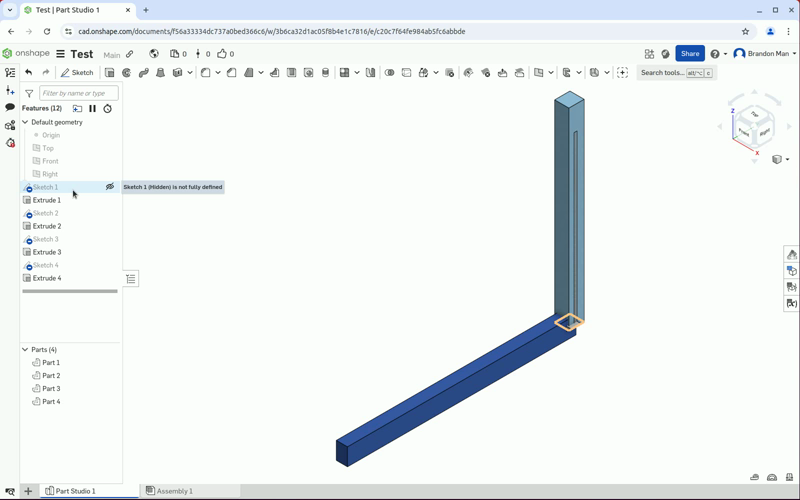
click(73, 189)